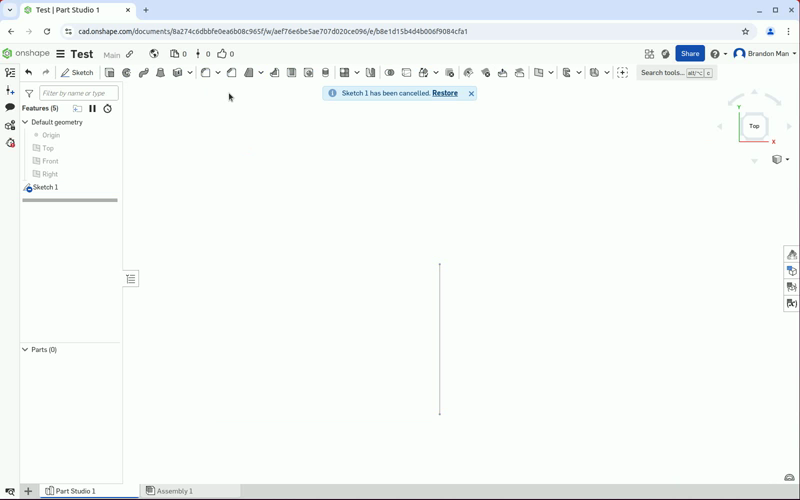
key(shift+h)
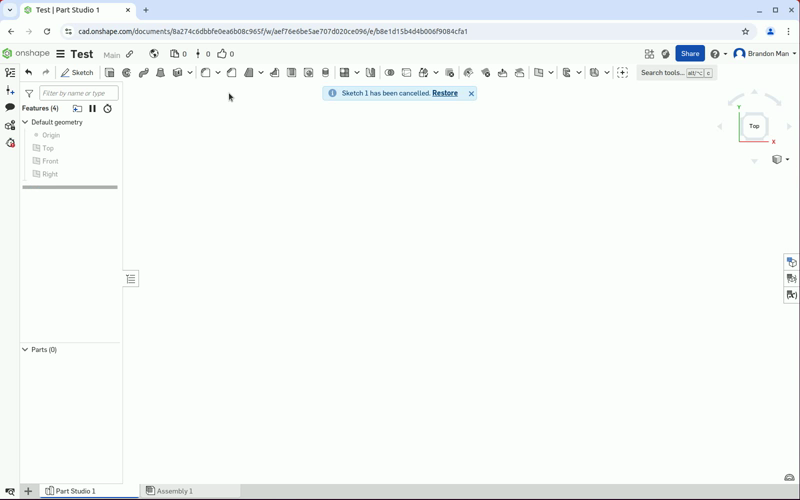
mouse_move(73, 352)
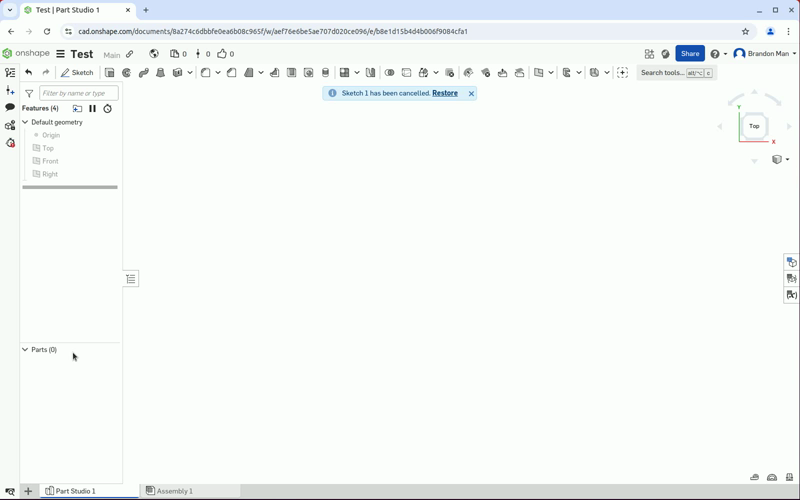
key(y)
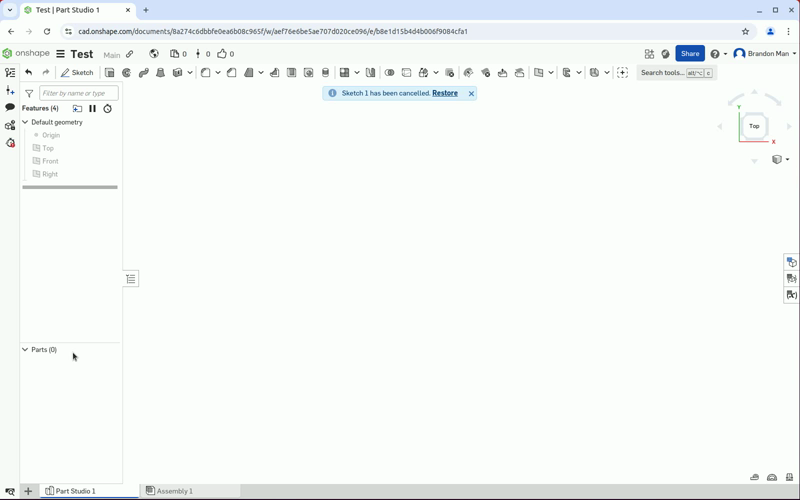
key(shift+p)
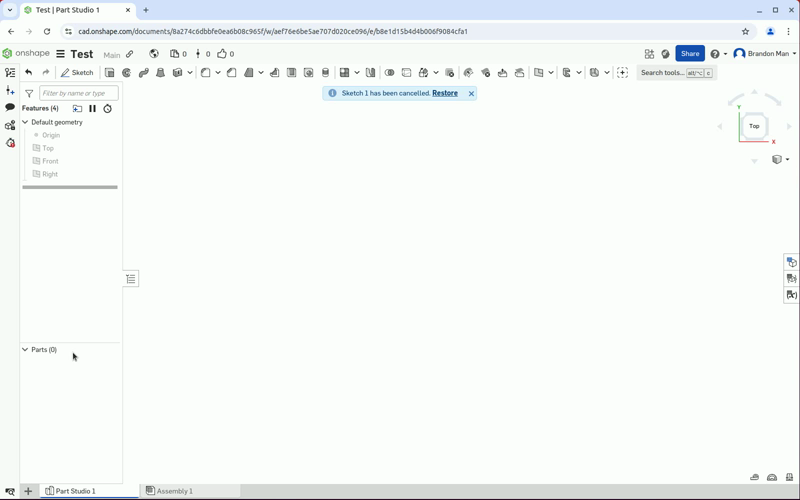
key(space)
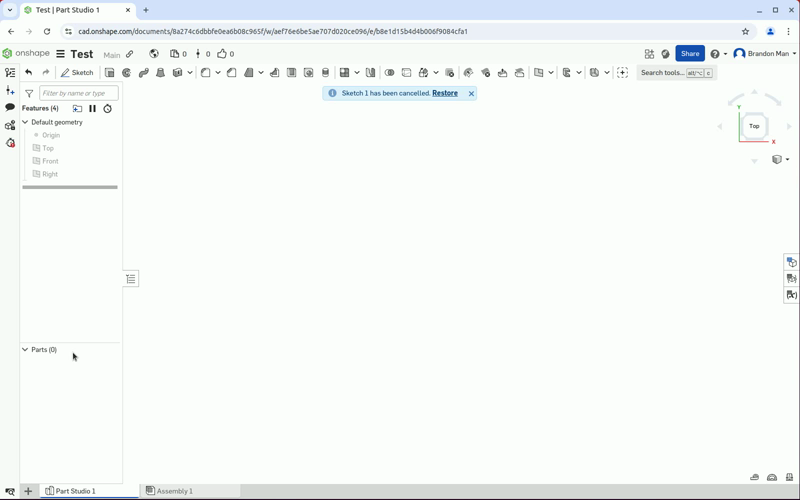
key_down(shift)
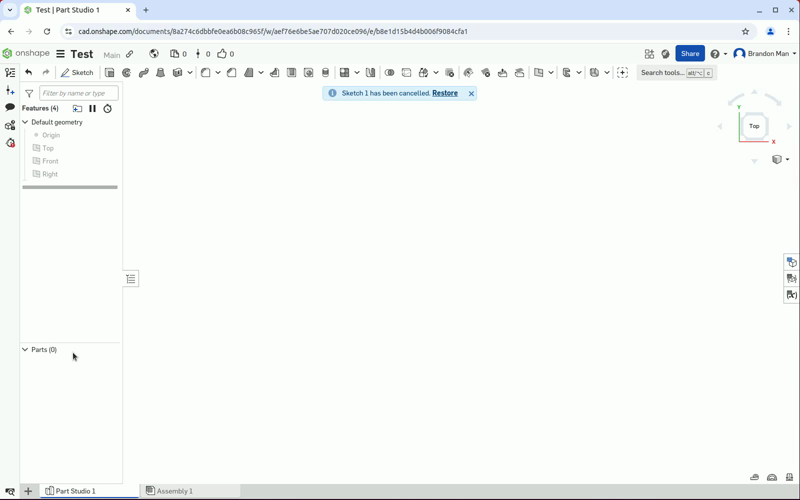
key(up)
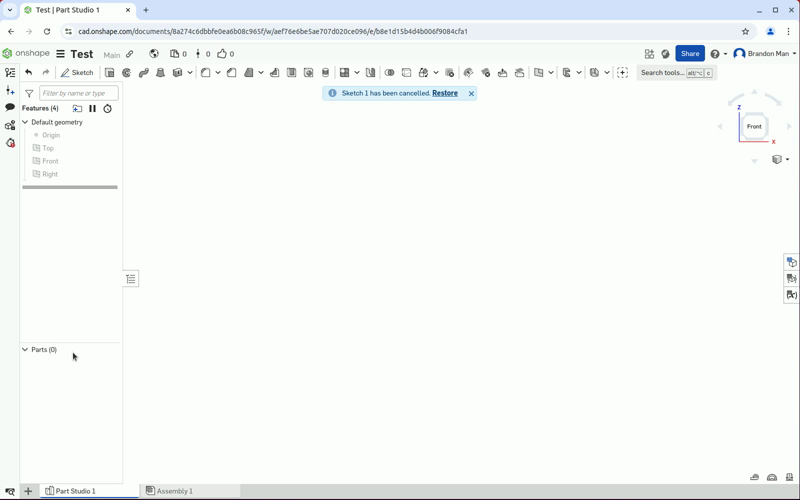
key_up(shift)
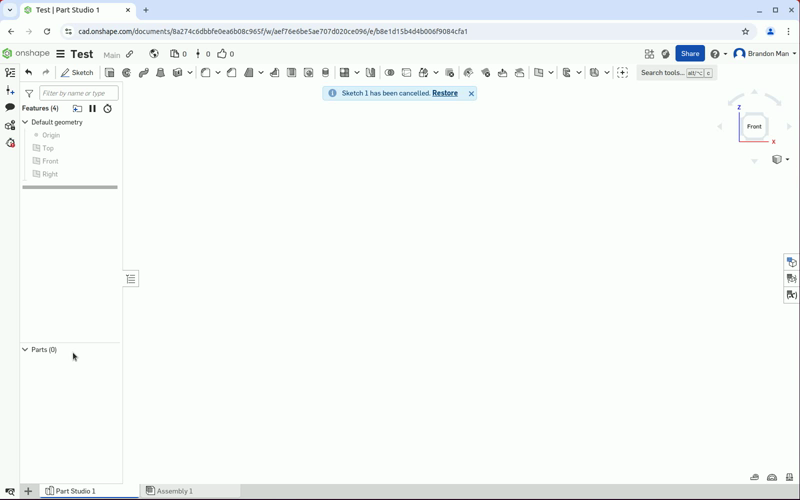
mouse_move(73, 352)
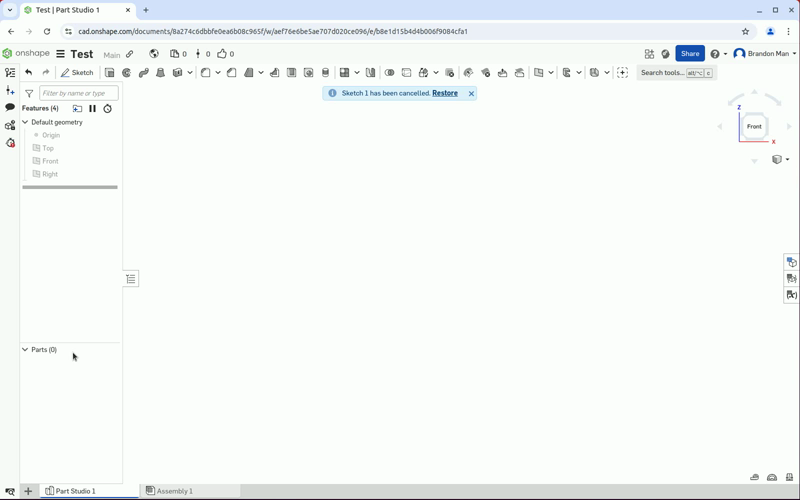
key(shift+y)
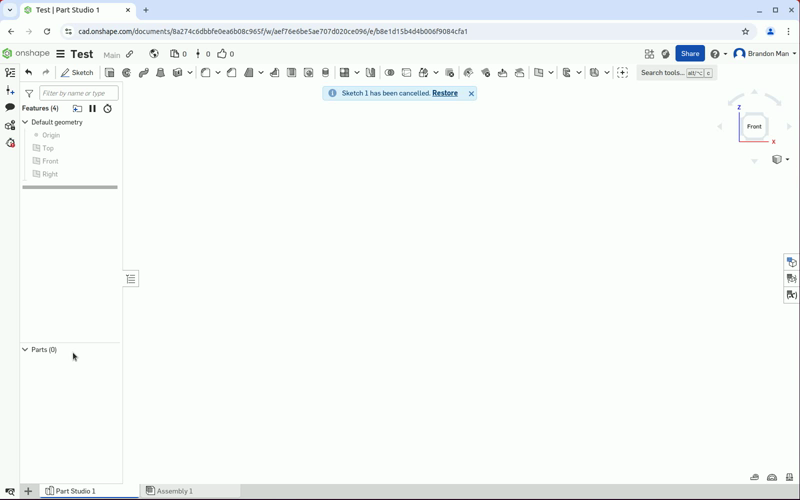
key(shift+s)
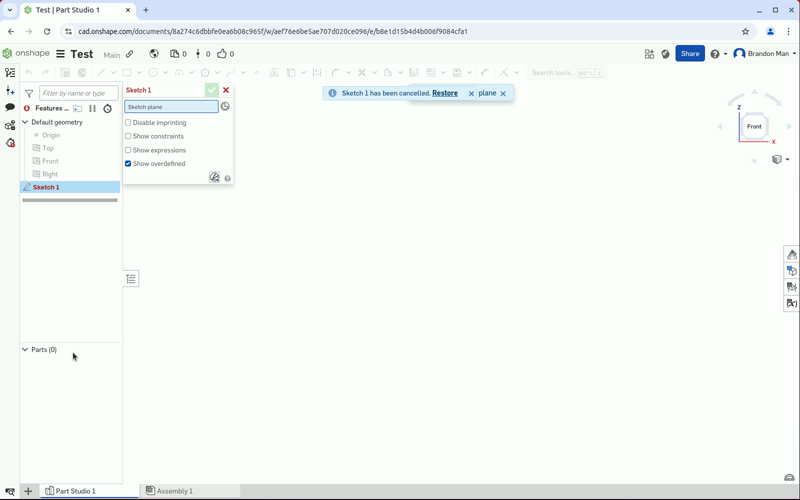
mouse_move(73, 163)
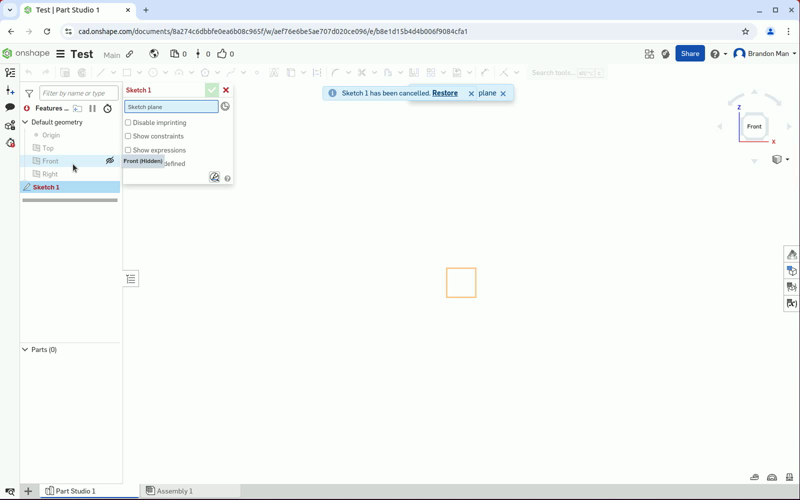
click(73, 163)
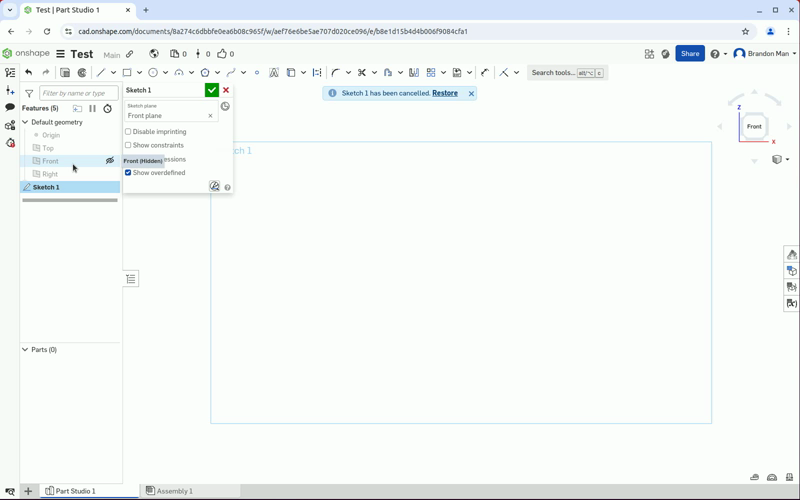
mouse_move(73, 352)
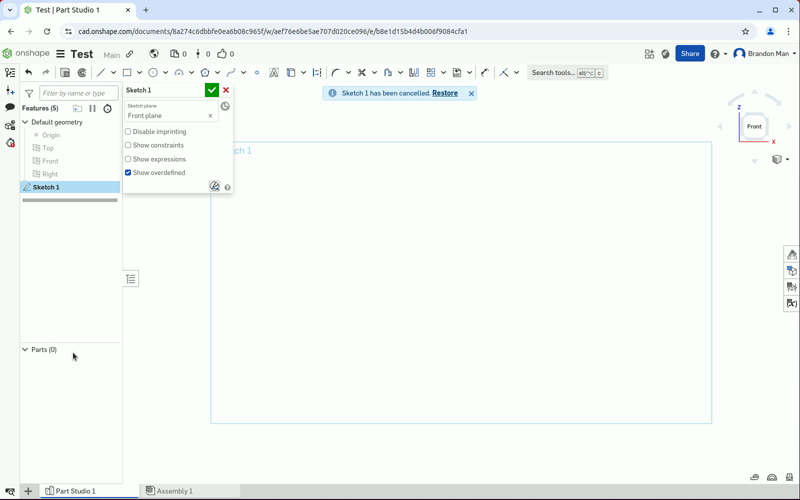
key(y)
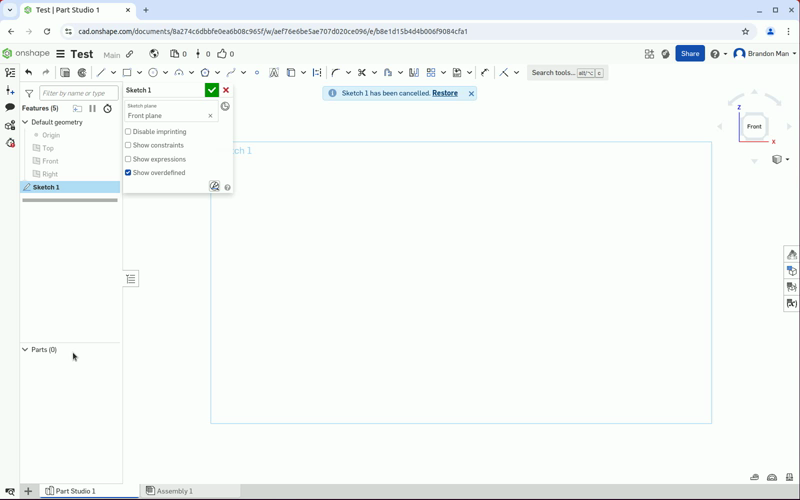
key(c)
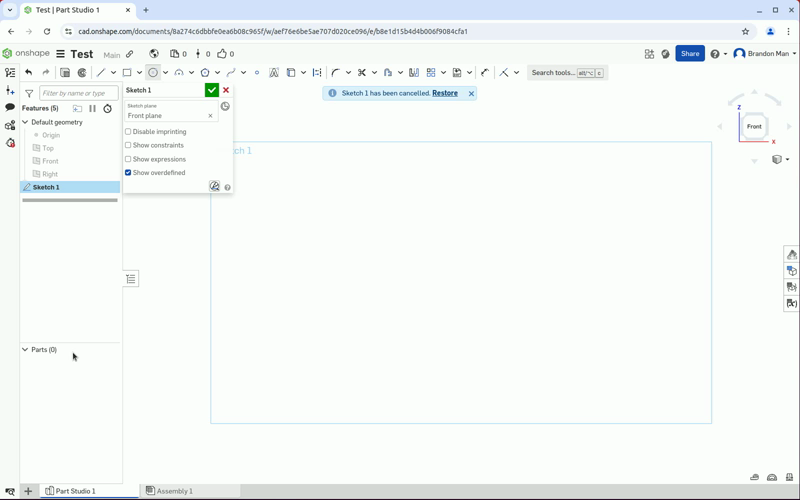
key_down(shift)
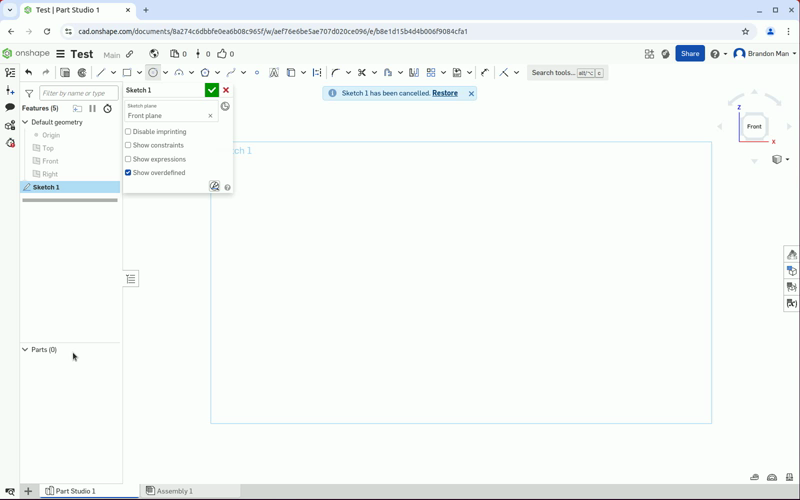
mouse_move(389, 282)
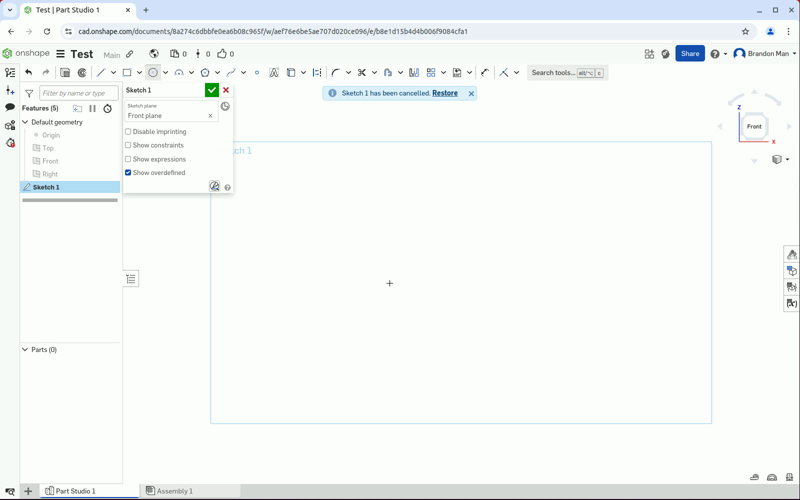
click(389, 282)
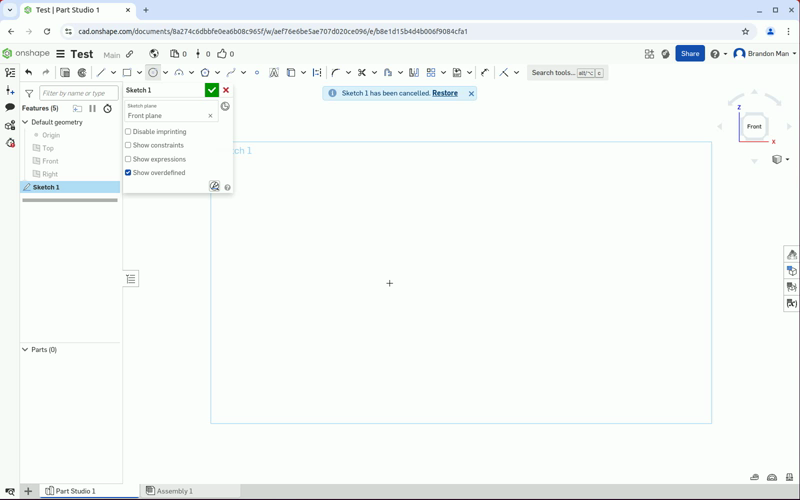
key_up(shift)
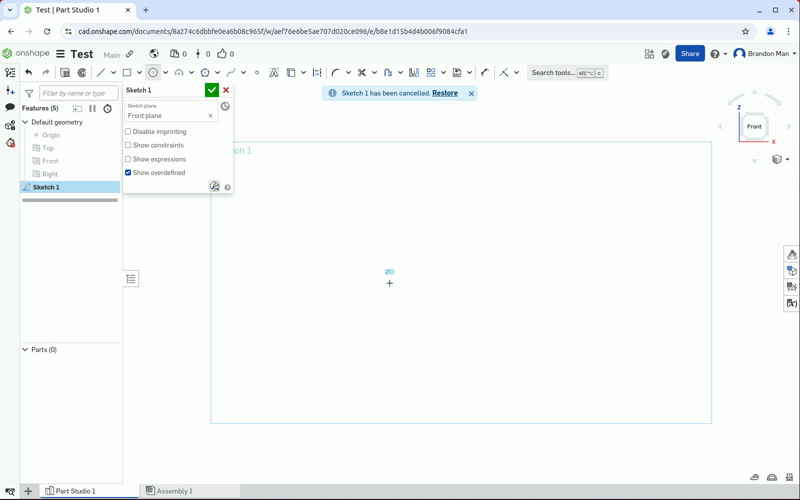
mouse_move(430, 282)
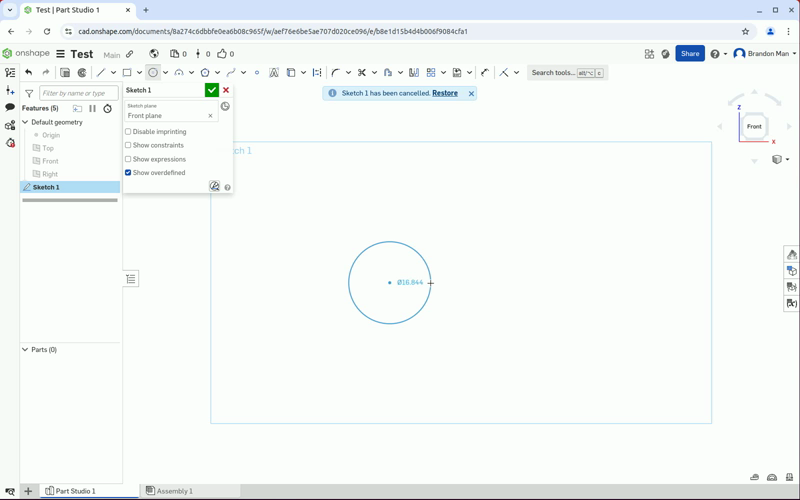
click(430, 282)
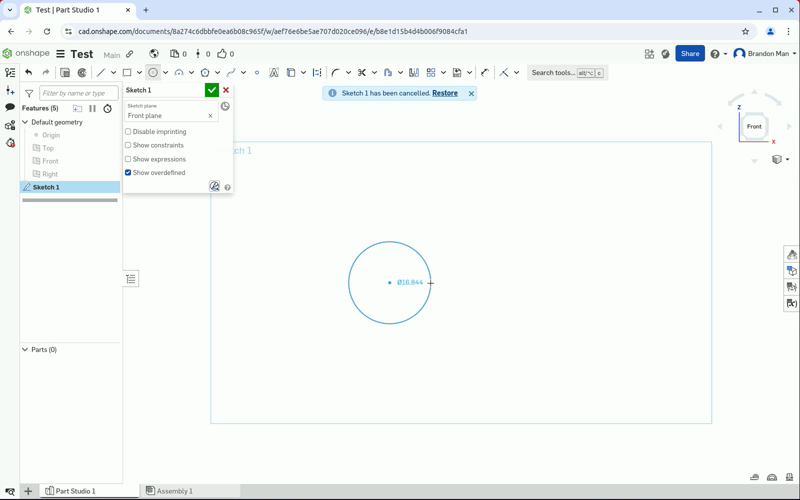
key(esc)
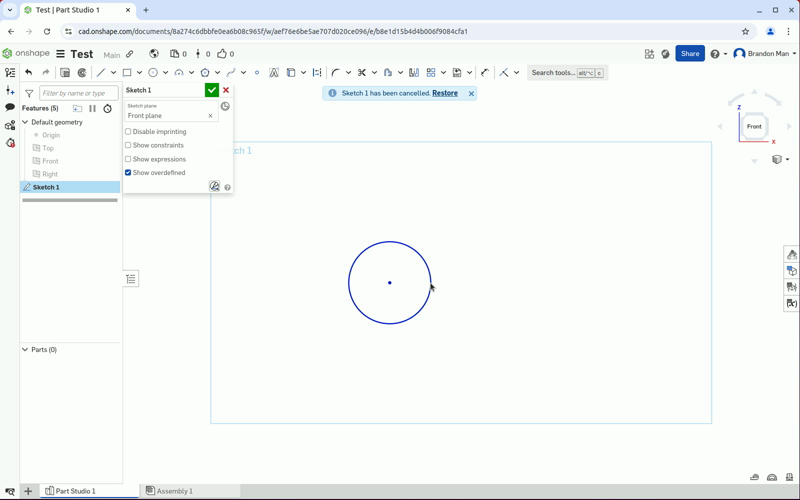
key(c)
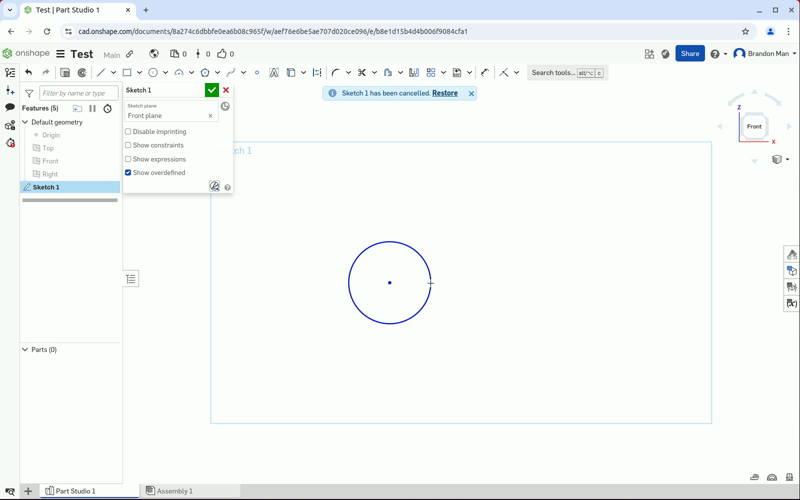
key_down(shift)
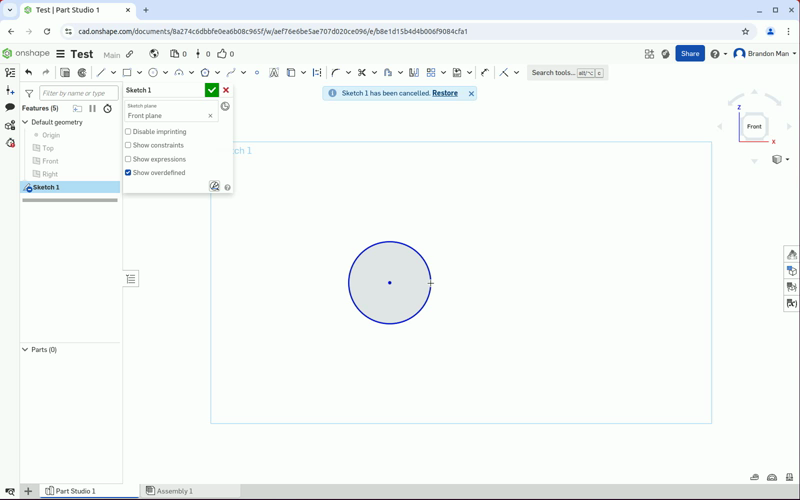
mouse_move(389, 282)
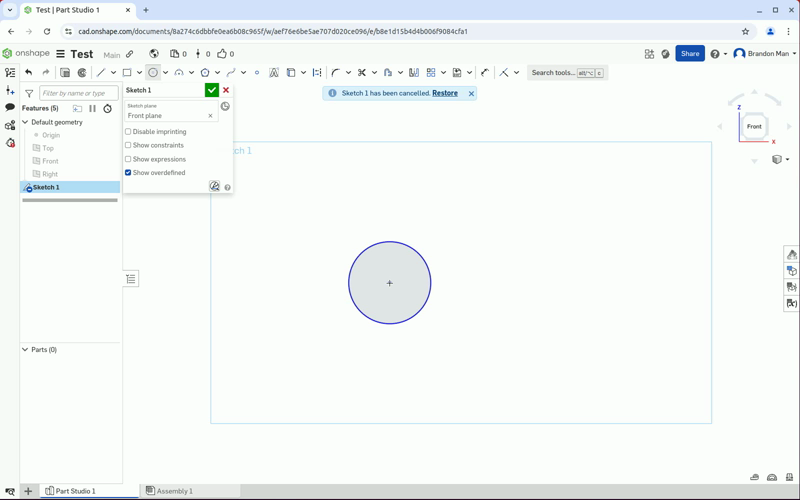
click(389, 282)
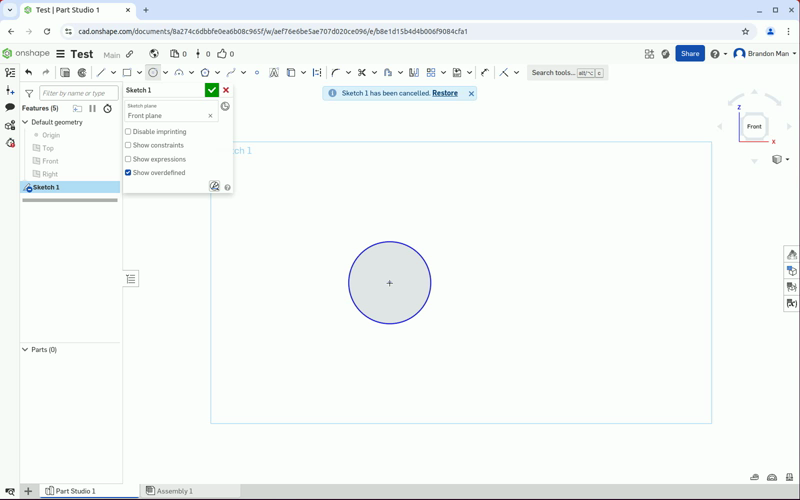
key_up(shift)
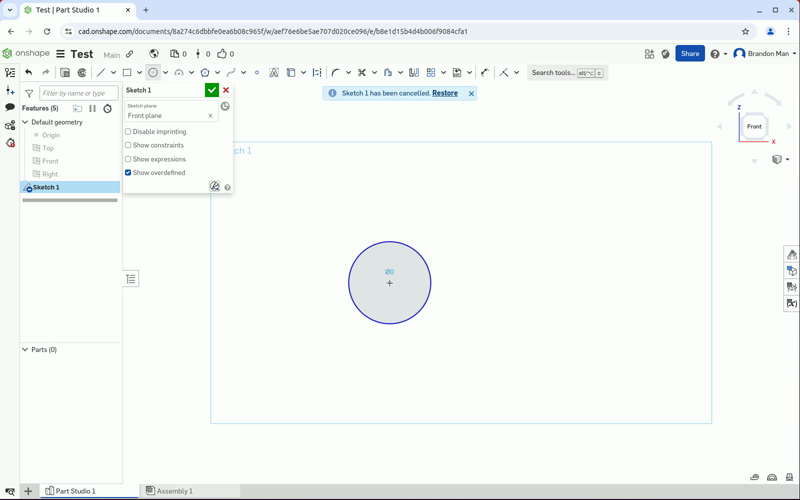
mouse_move(417, 282)
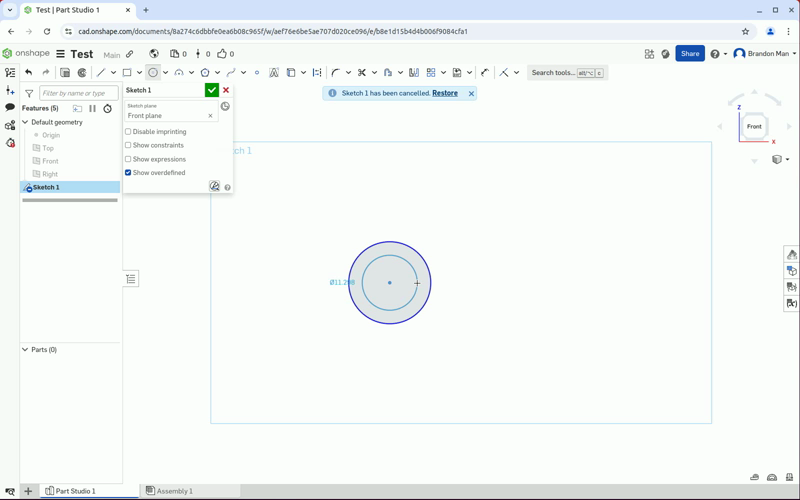
click(417, 282)
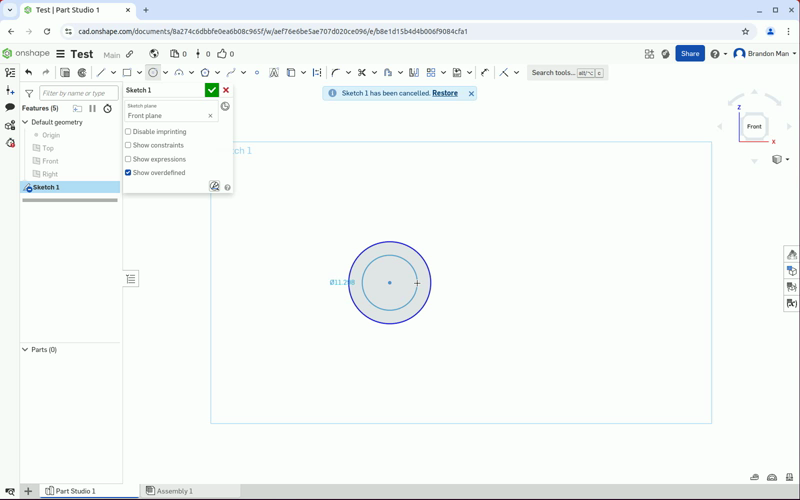
key(esc)
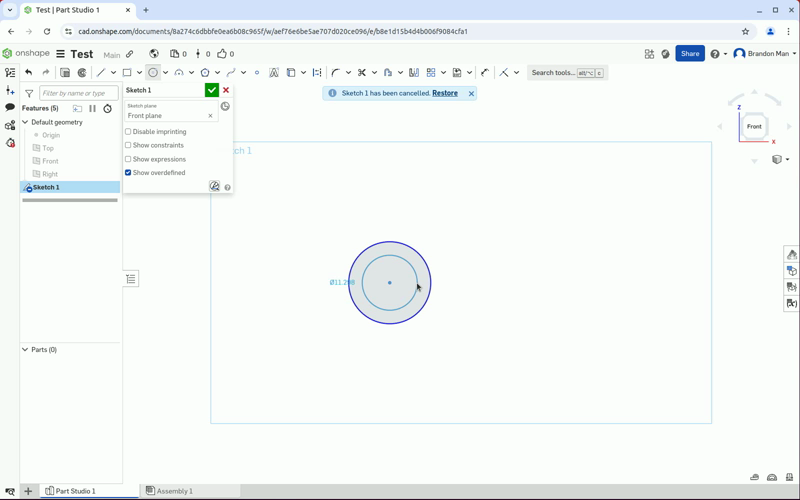
mouse_move(420, 277)
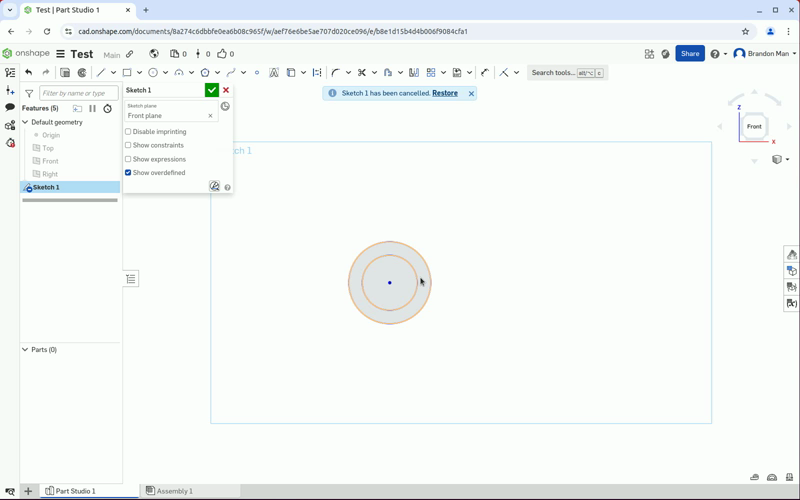
click(420, 277)
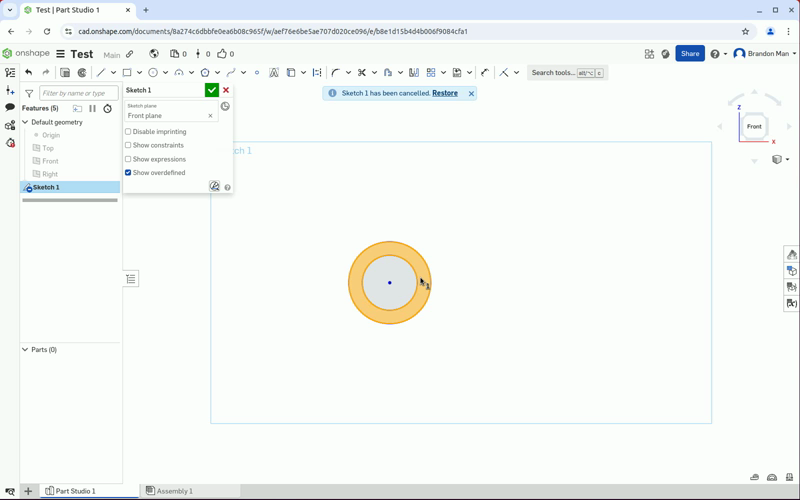
mouse_move(73, 352)
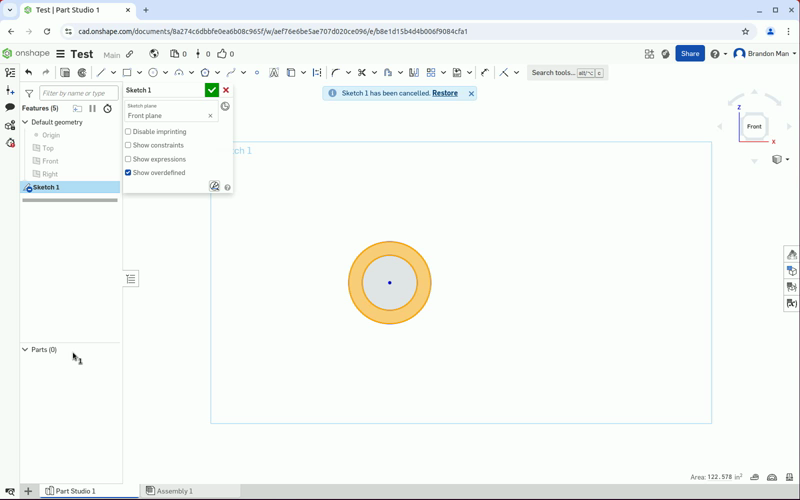
key(shift+y)
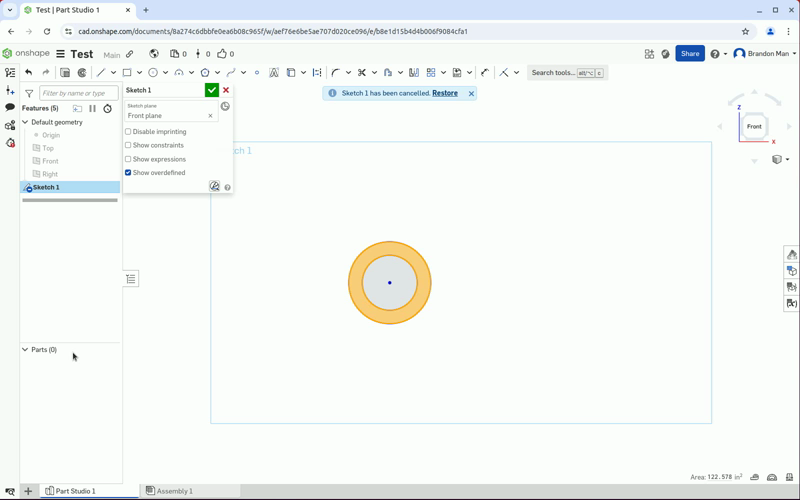
key(shift+e)
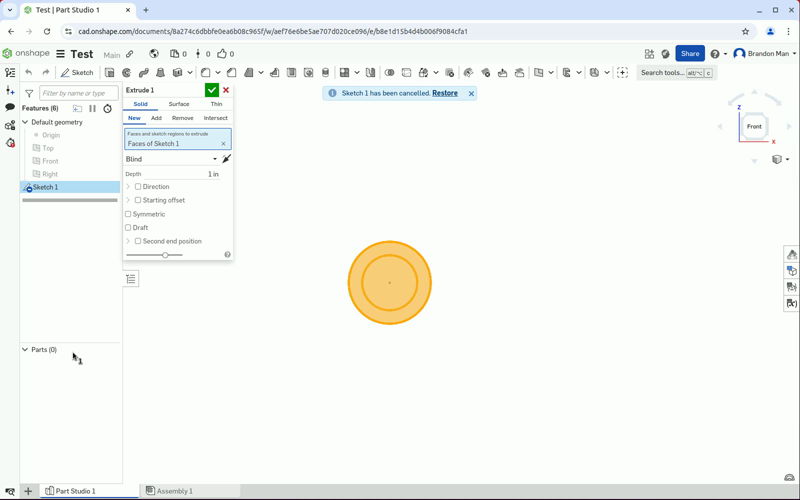
mouse_move(143, 106)
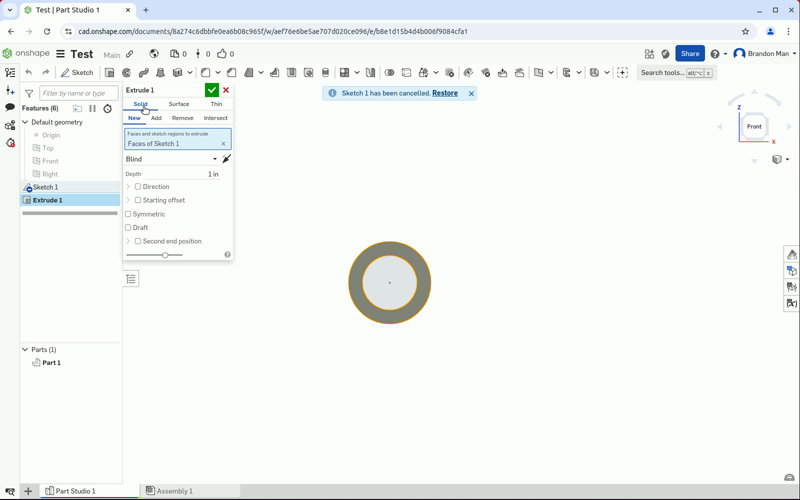
click(143, 106)
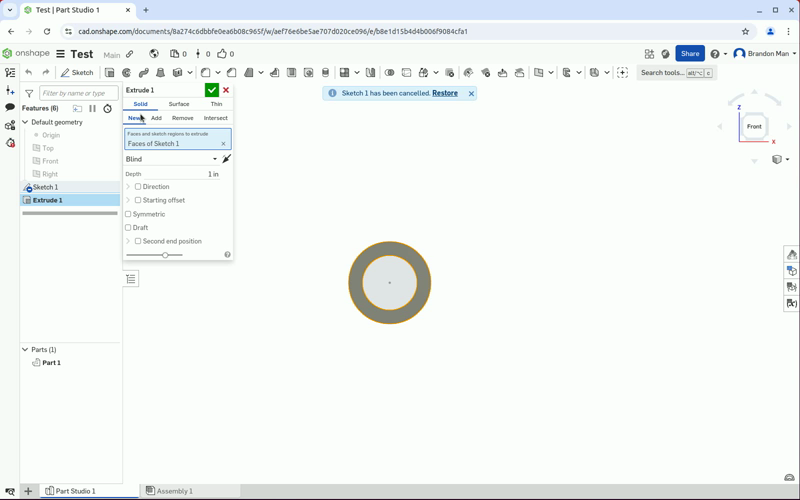
mouse_move(137, 120)
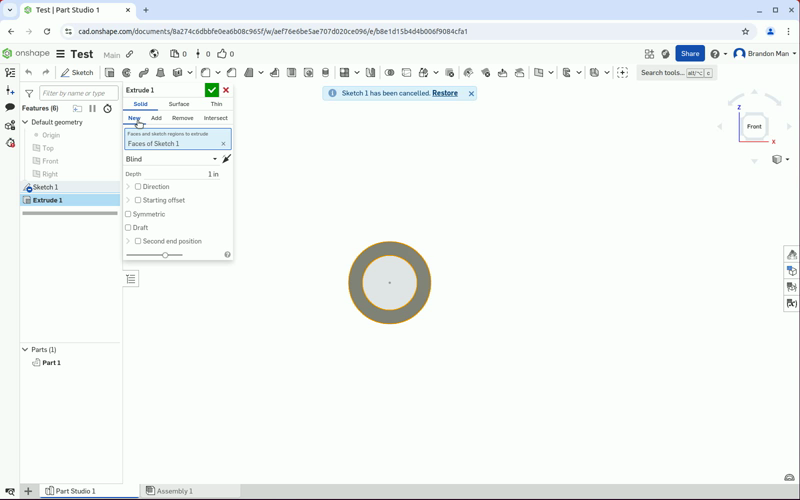
click(137, 120)
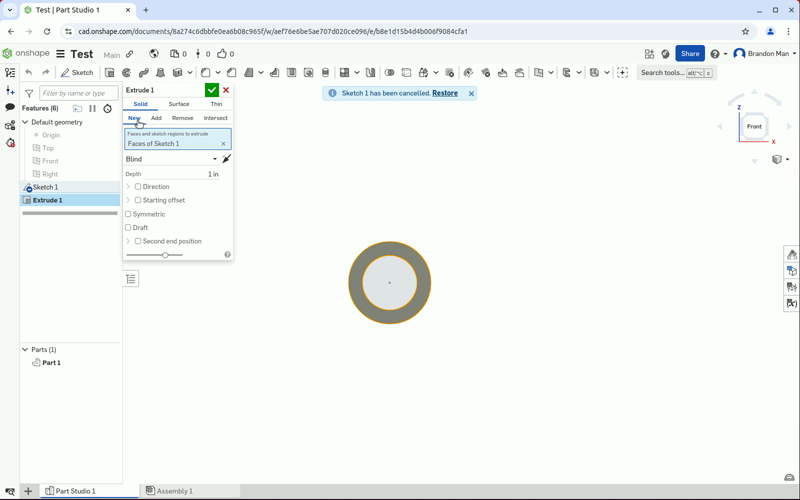
key(tab, 4)
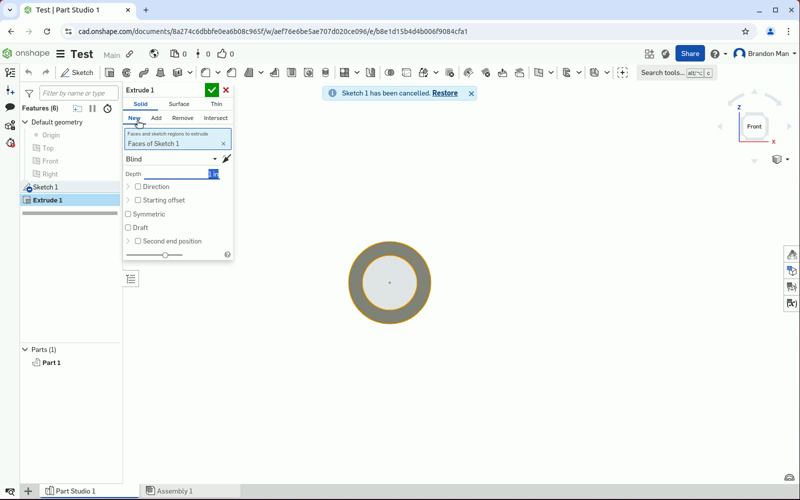
text(3.37)
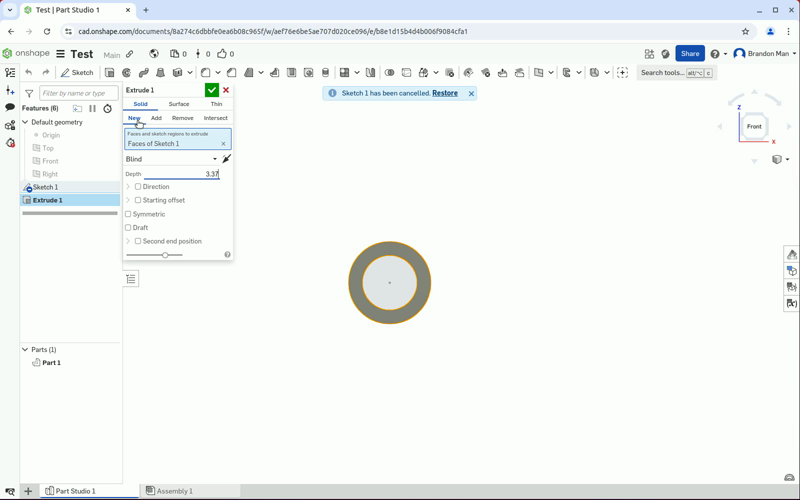
key(enter)
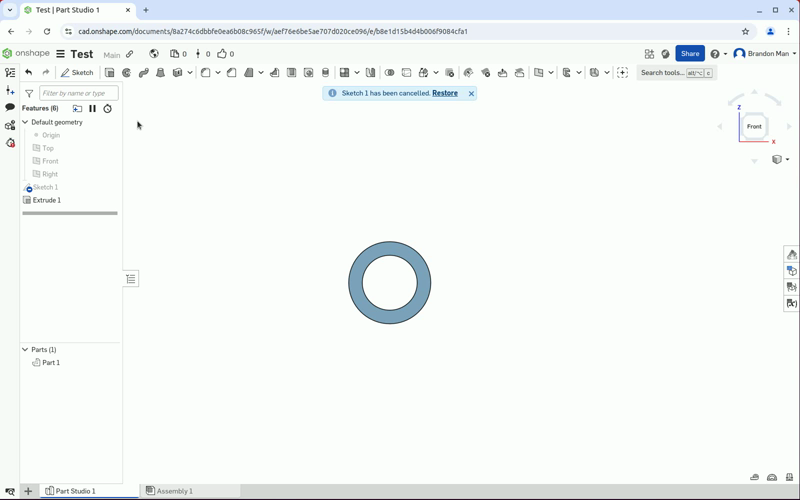
key(shift+h)
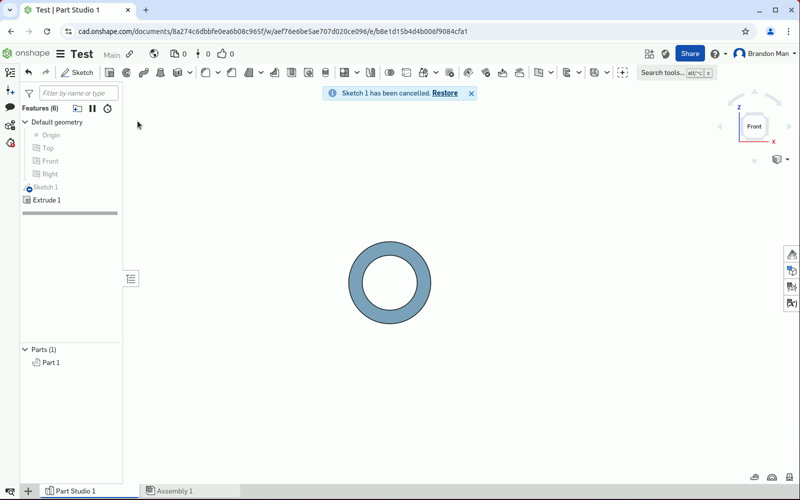
key(shift+h)
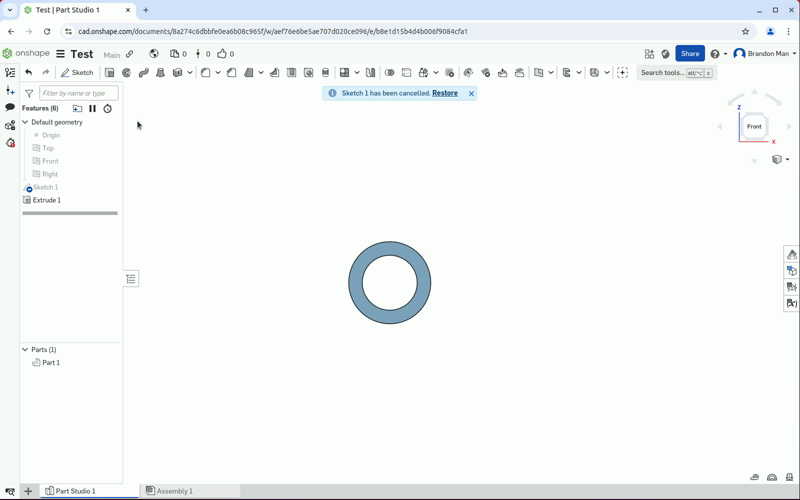
mouse_move(73, 189)
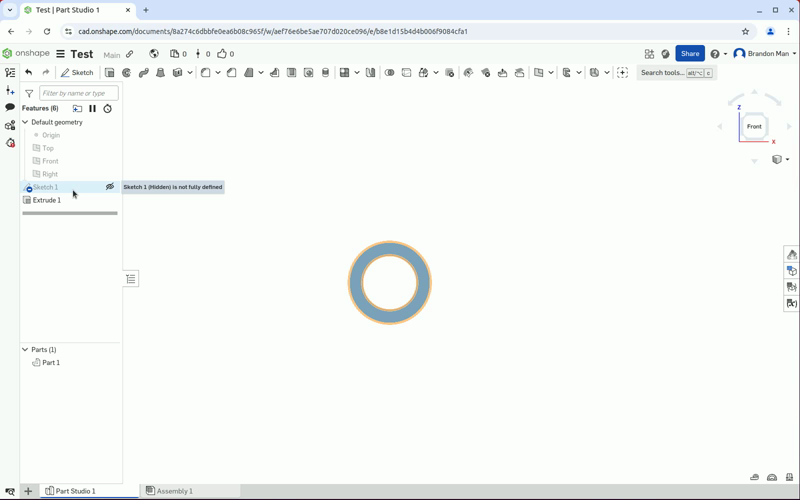
click(73, 189)
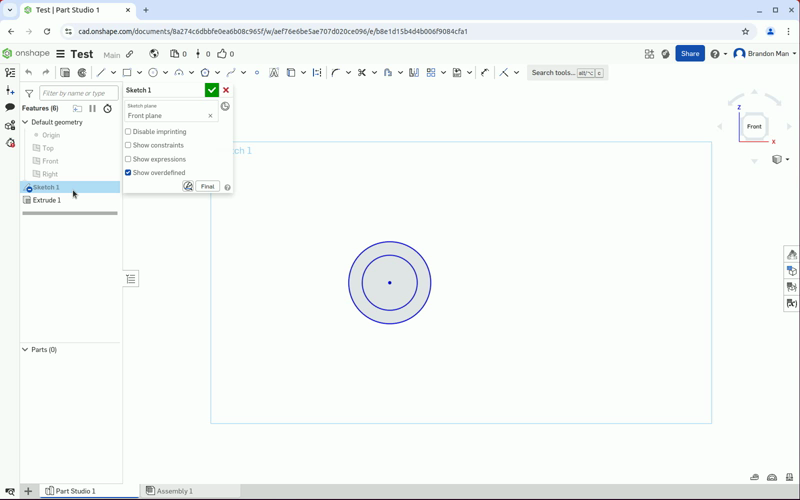
mouse_move(229, 92)
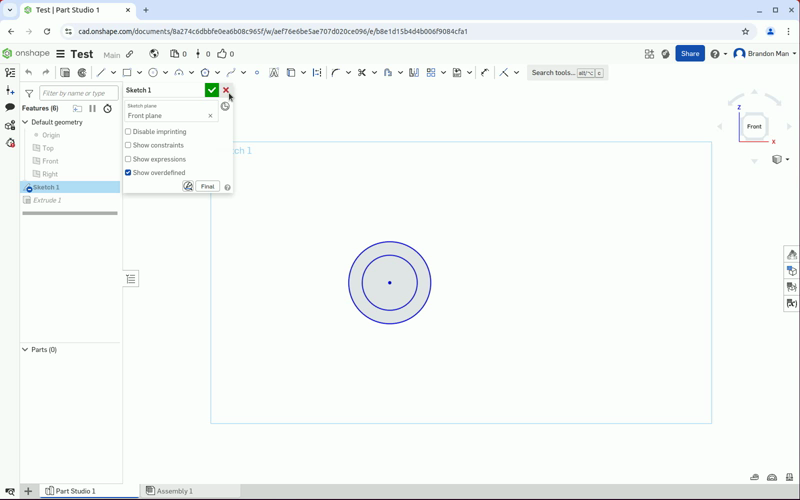
click(229, 92)
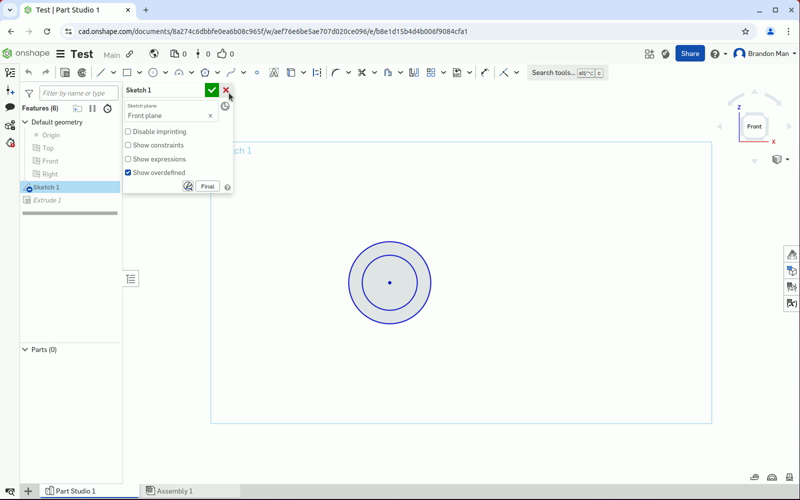
key(shift+s)
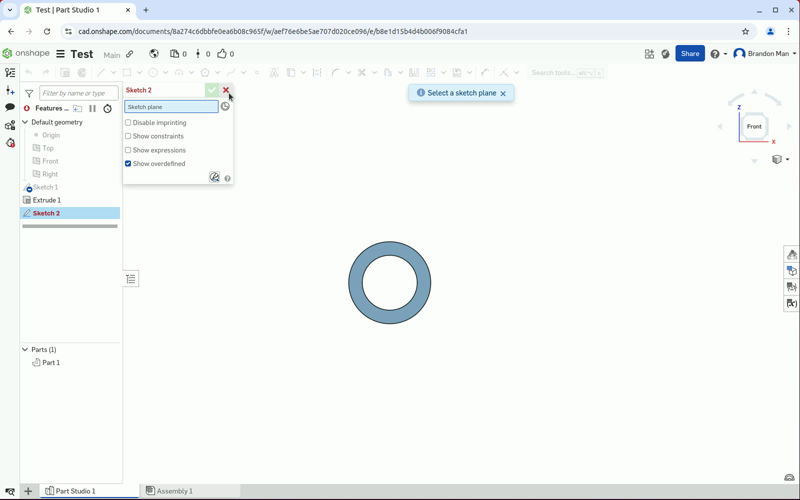
mouse_move(73, 163)
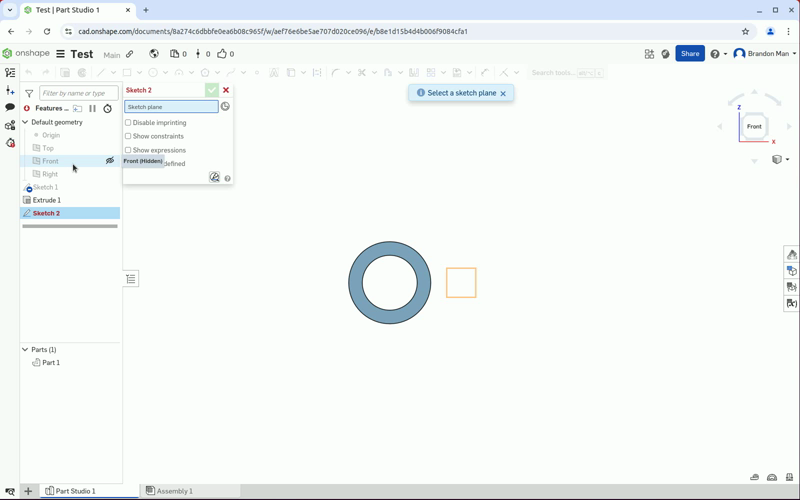
click(73, 163)
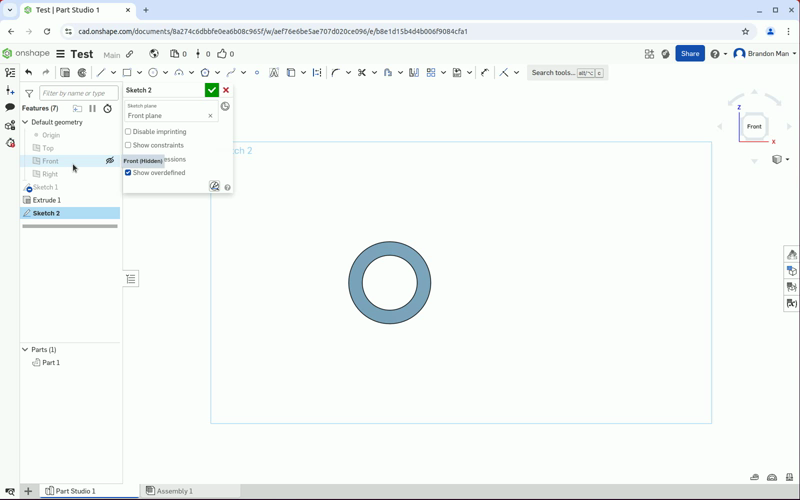
mouse_move(73, 352)
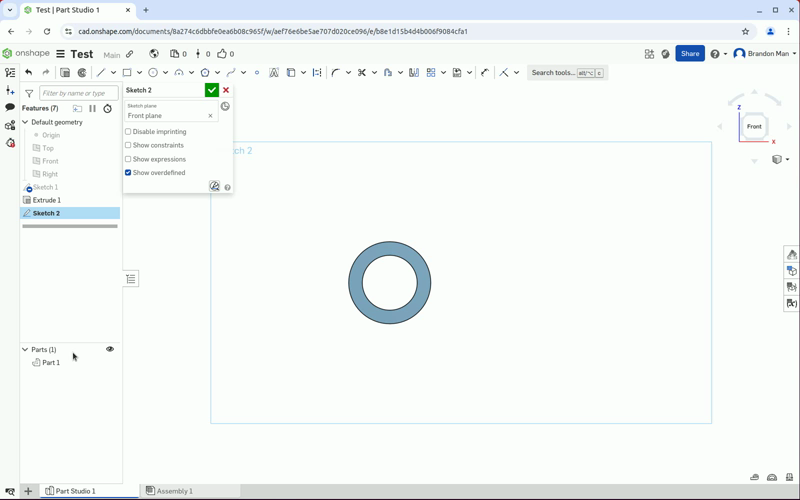
key(y)
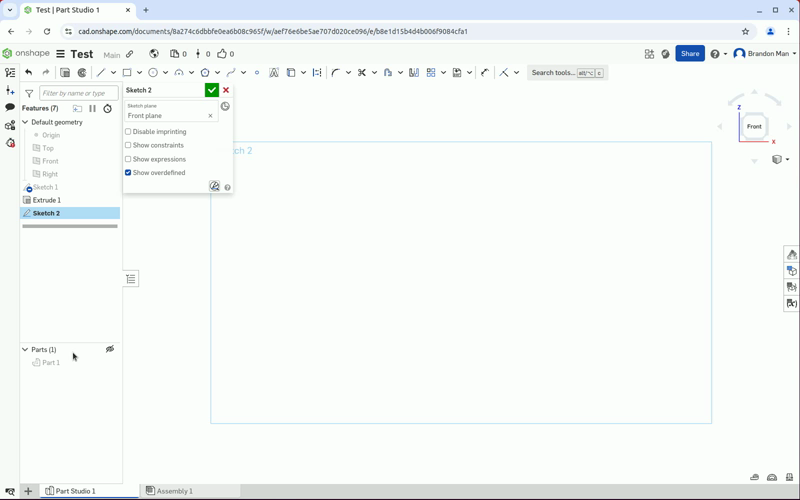
key(l)
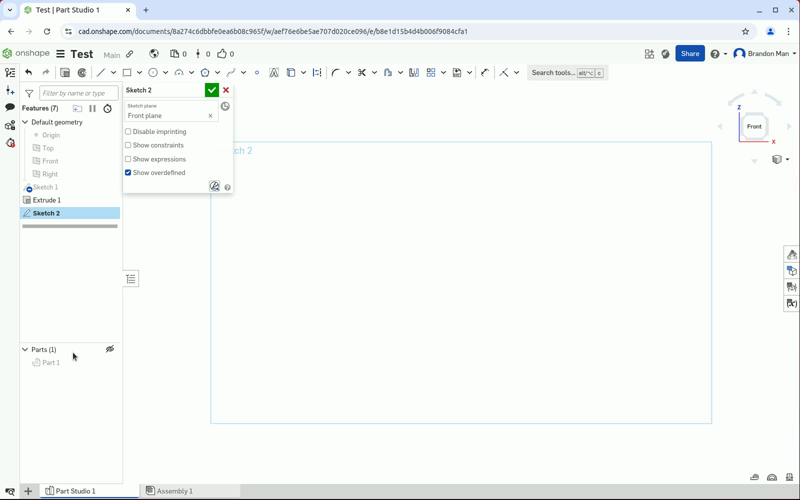
key_down(shift)
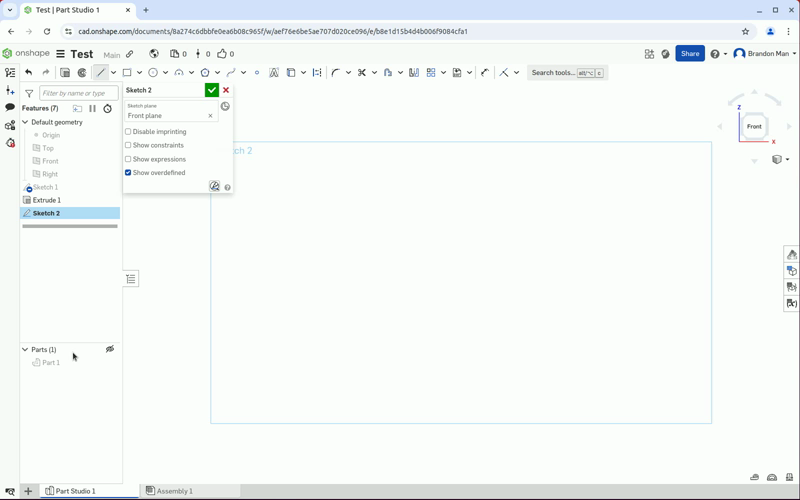
mouse_move(389, 324)
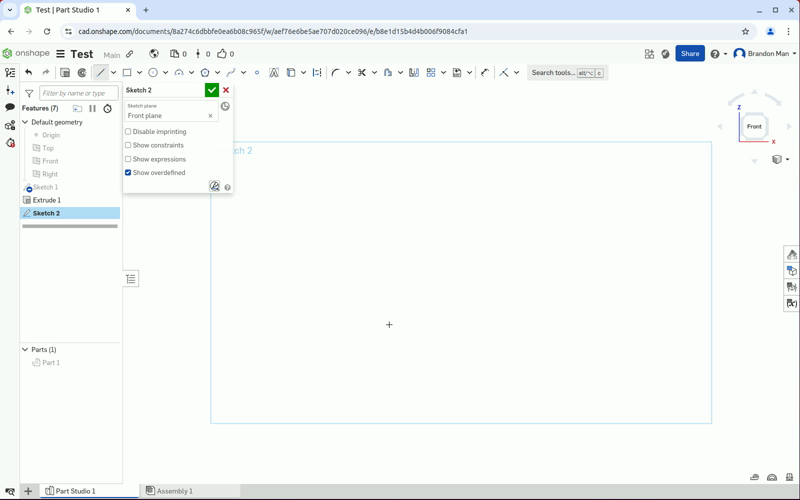
click(389, 324)
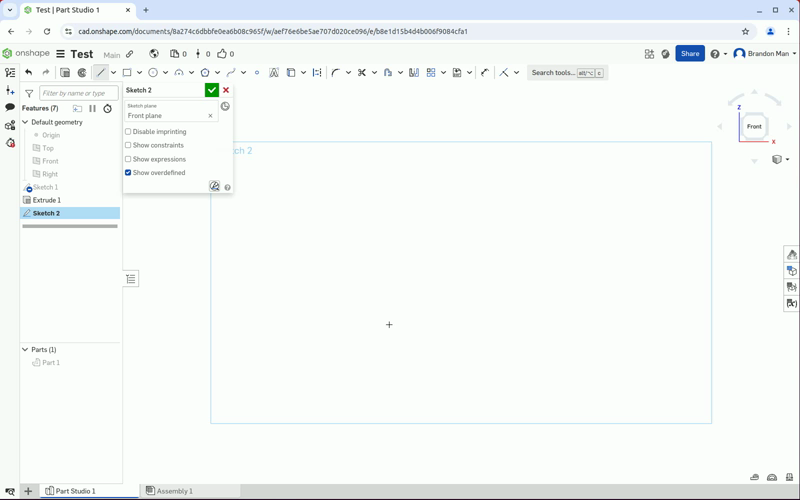
key_up(shift)
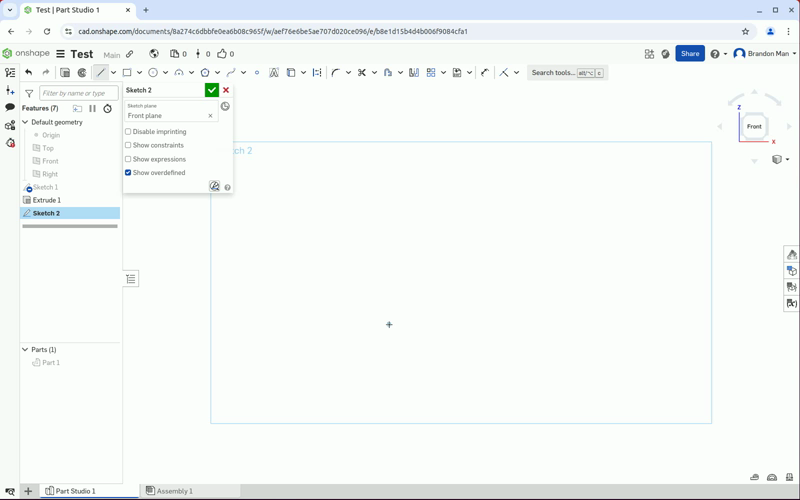
key_down(shift)
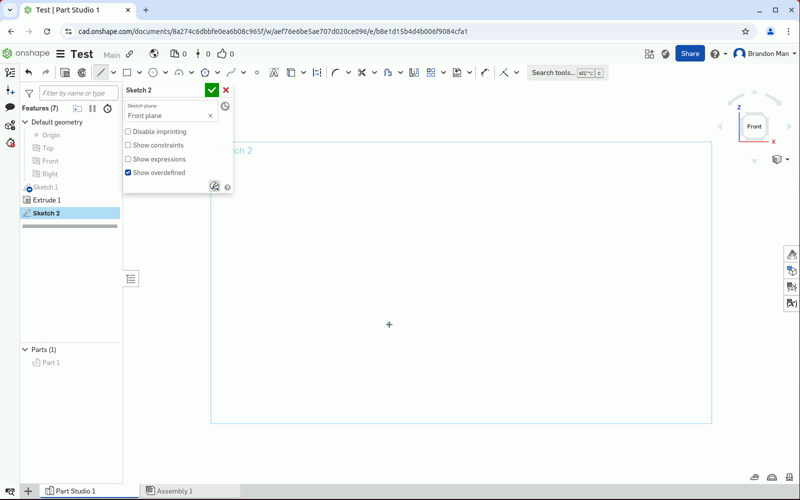
mouse_move(531, 324)
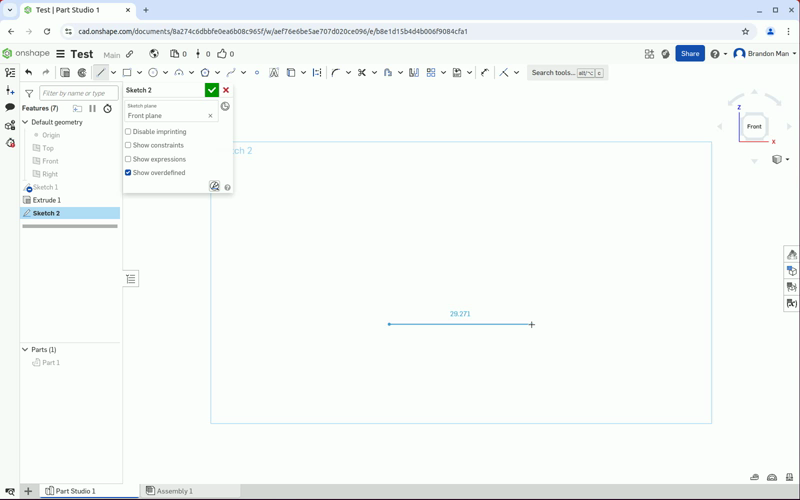
click(531, 324)
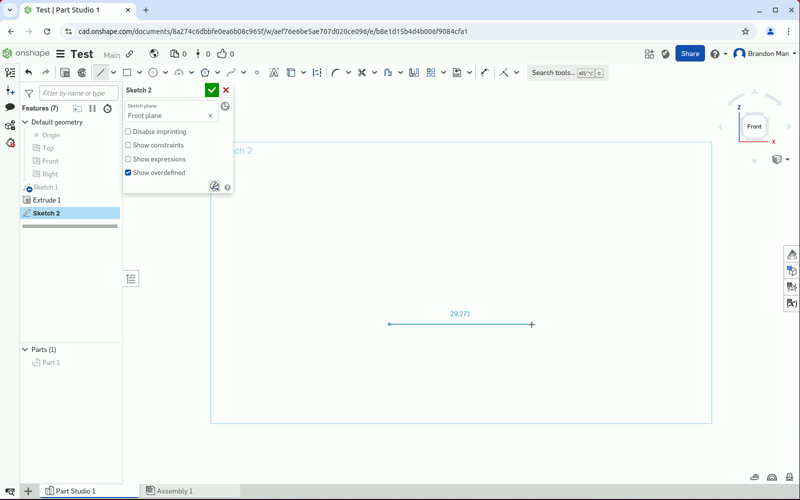
key_up(shift)
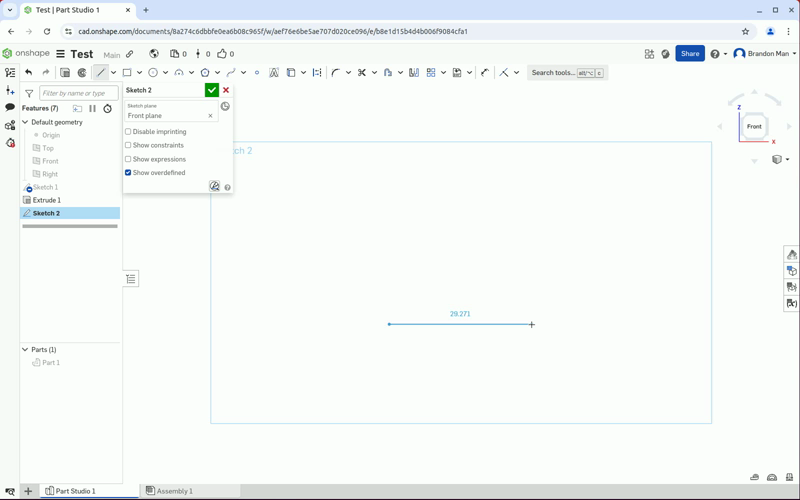
key(esc)
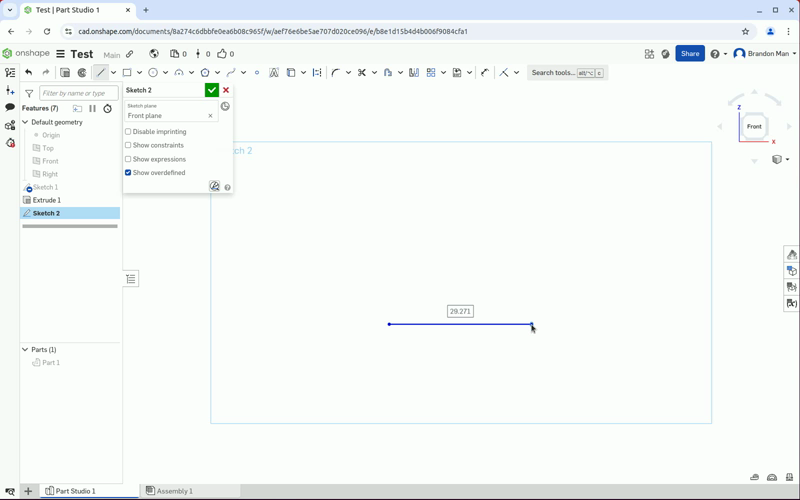
key(a)
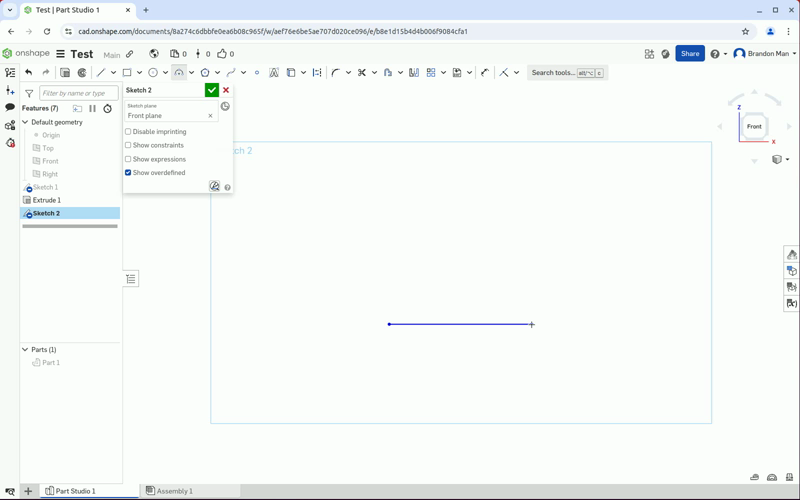
mouse_move(531, 324)
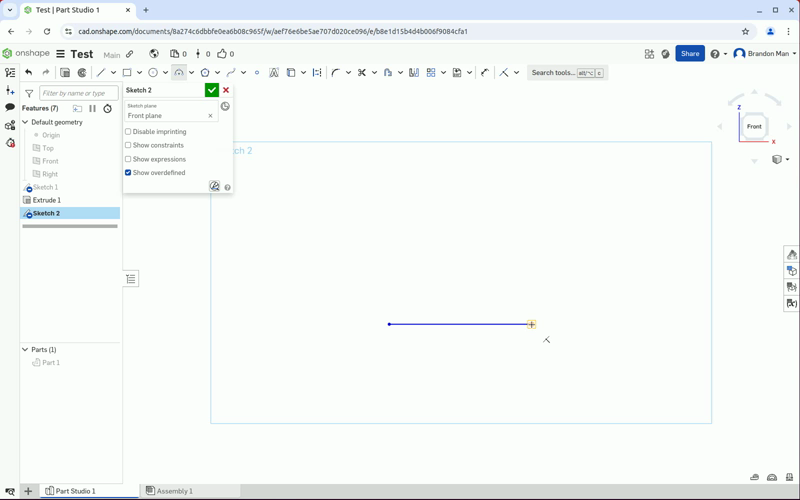
click(531, 324)
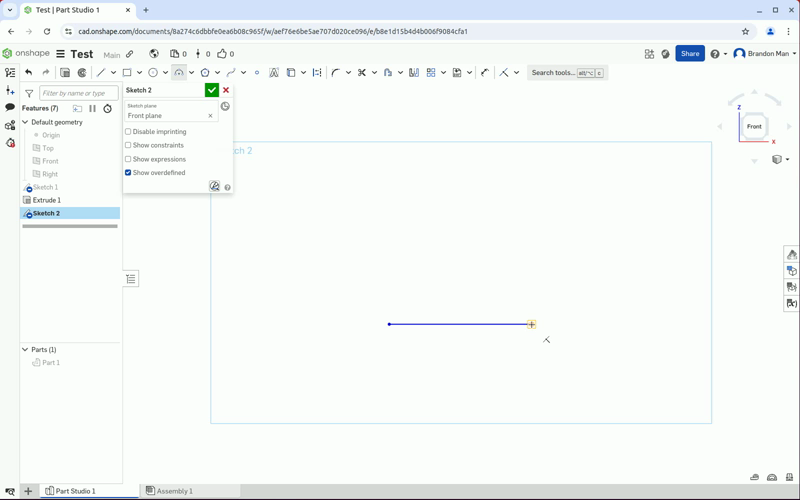
key_down(shift)
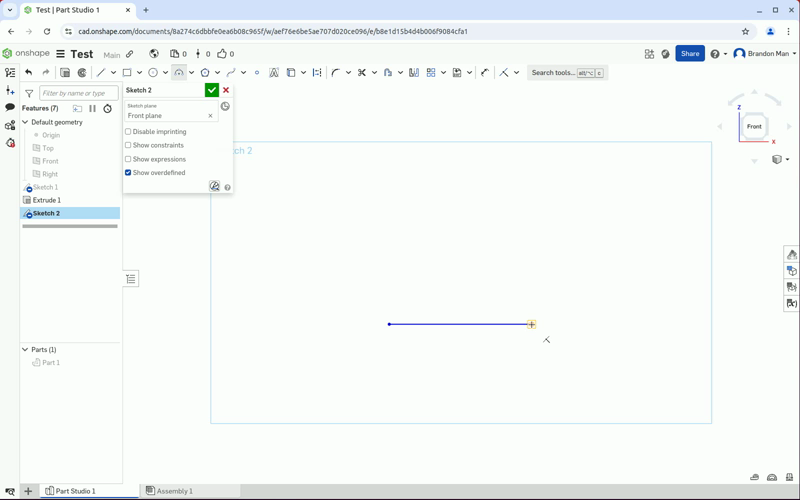
mouse_move(531, 242)
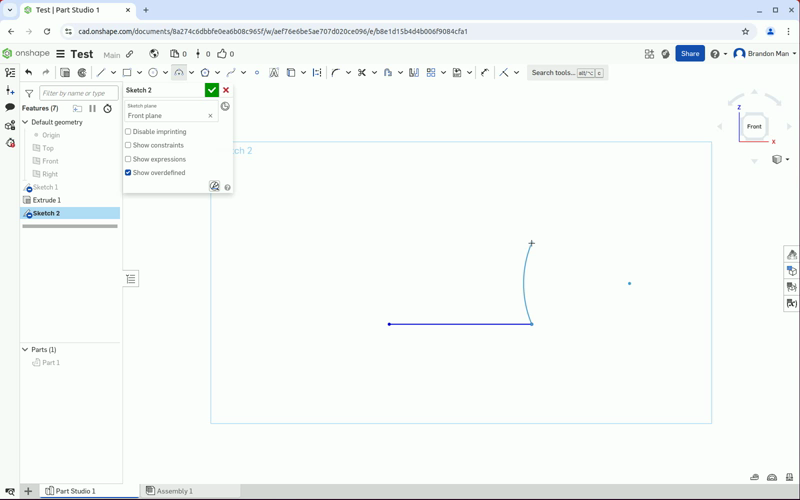
click(531, 242)
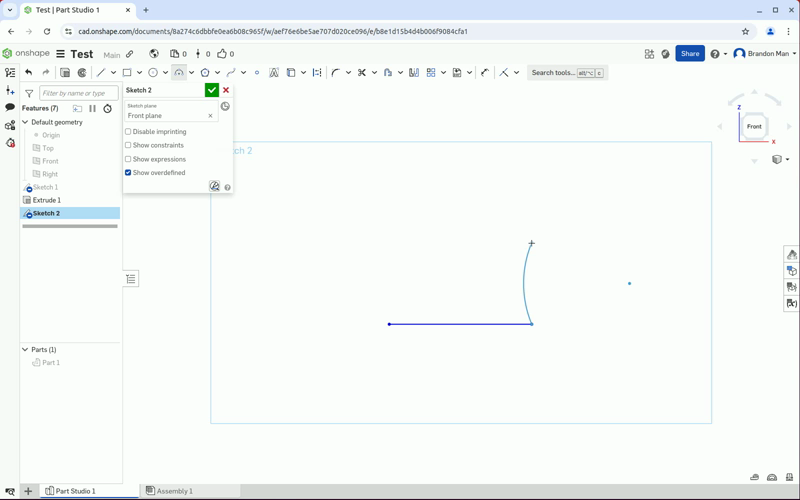
mouse_move(491, 283)
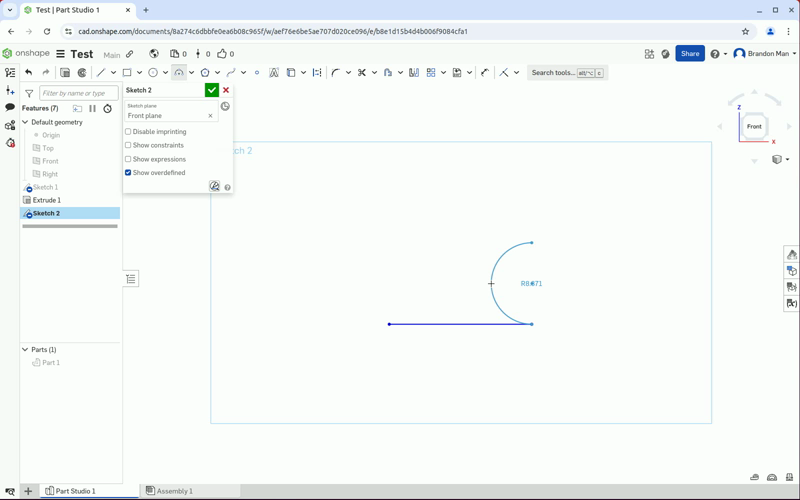
click(491, 283)
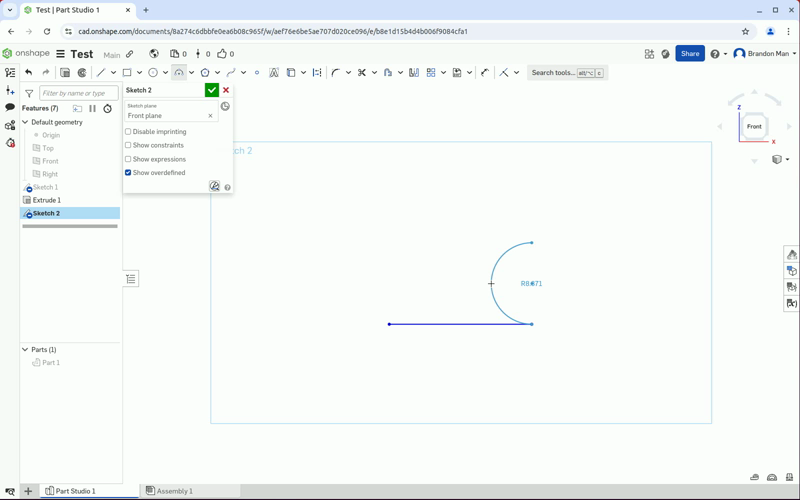
key_up(shift)
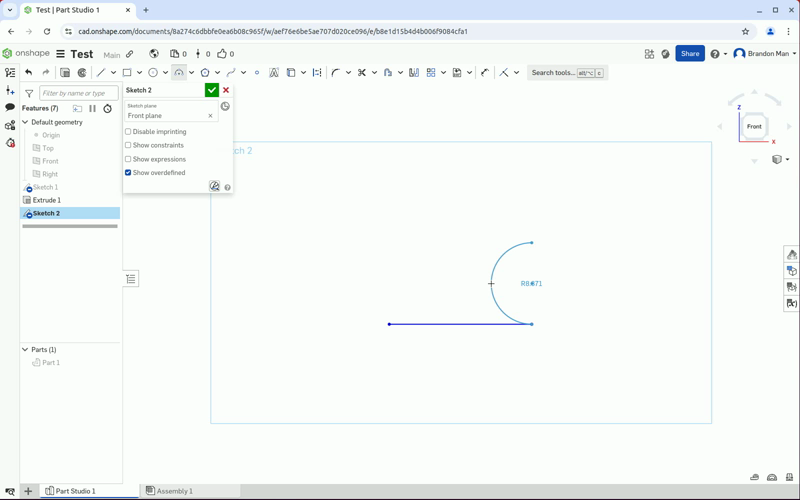
key(esc)
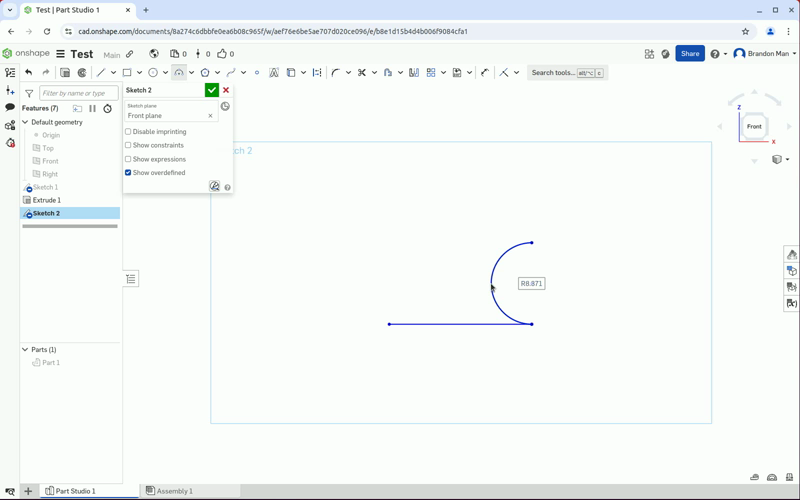
key(l)
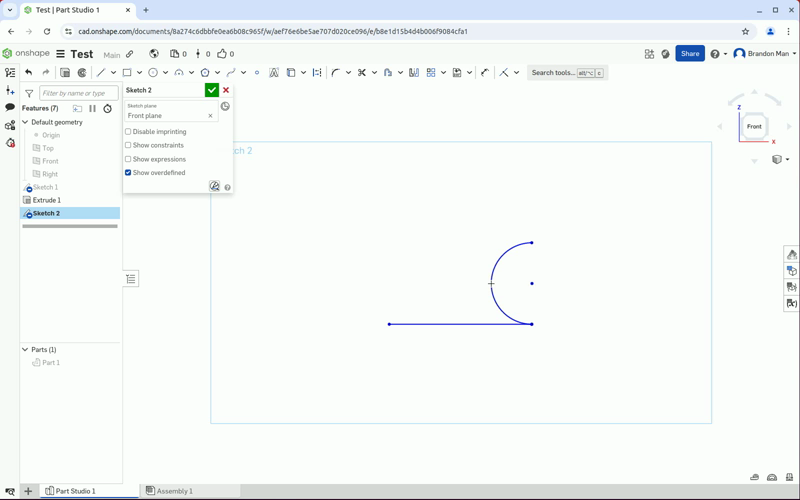
mouse_move(531, 242)
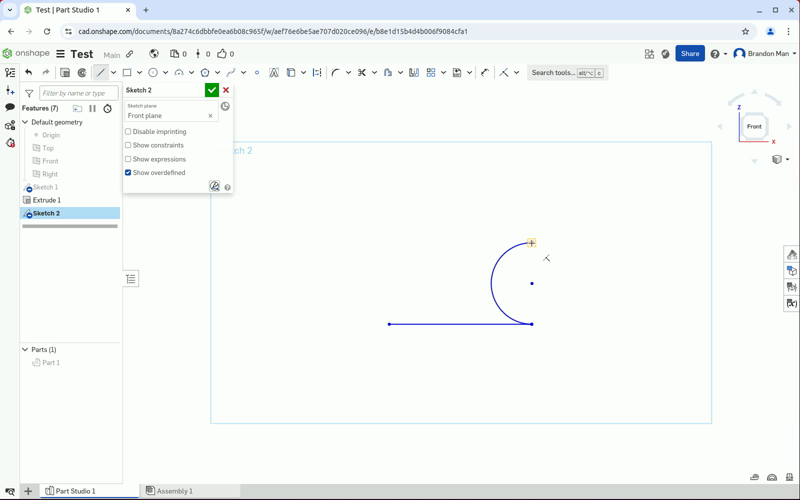
click(531, 242)
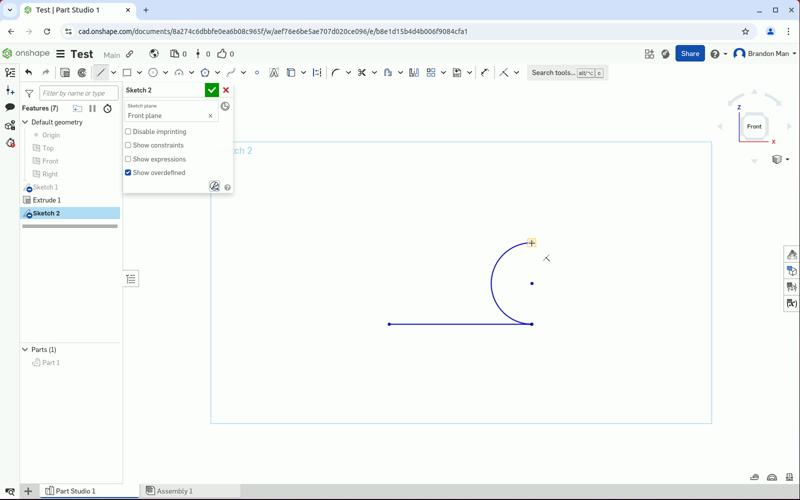
key_down(shift)
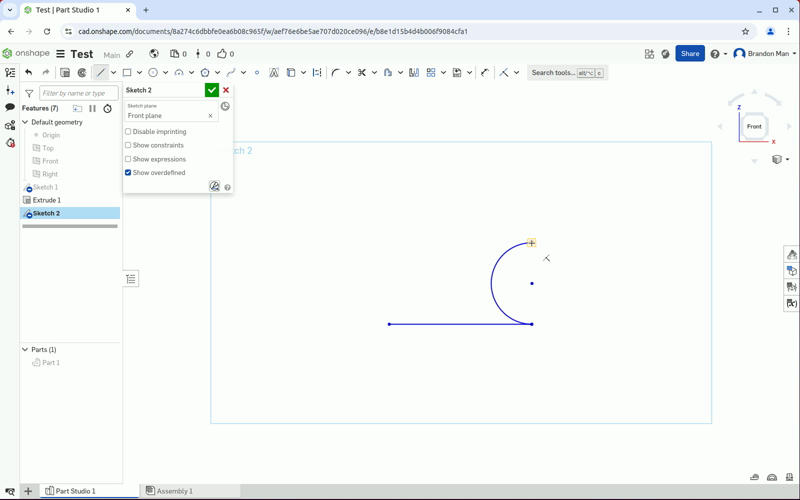
mouse_move(389, 242)
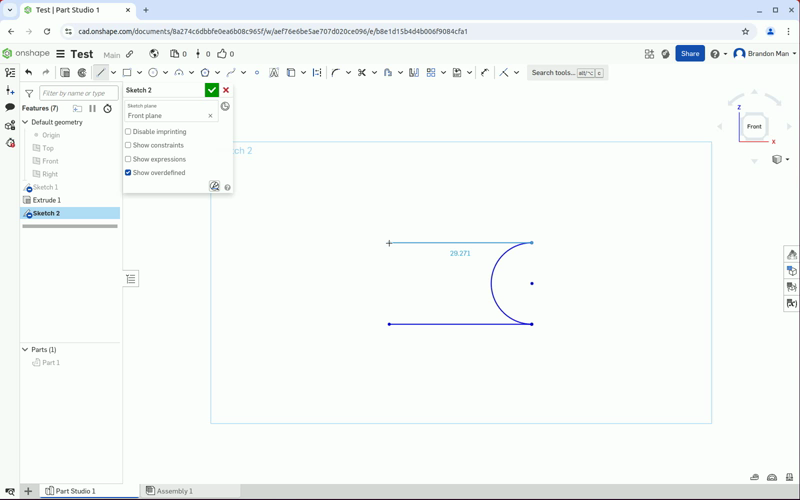
click(389, 242)
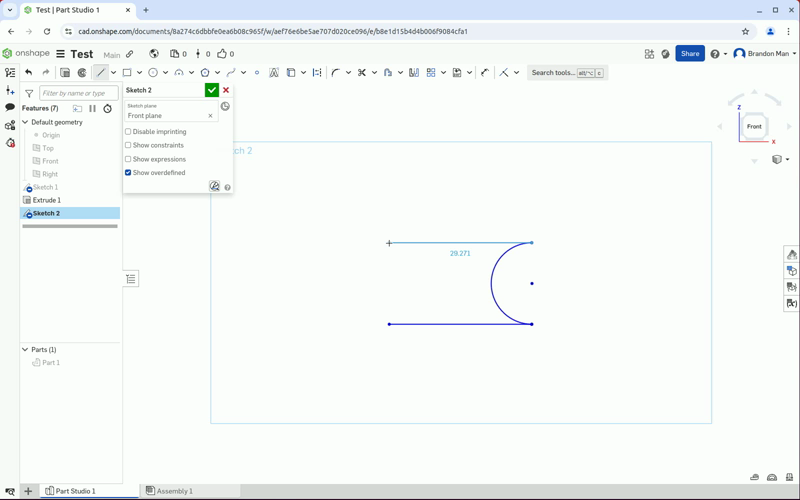
key_up(shift)
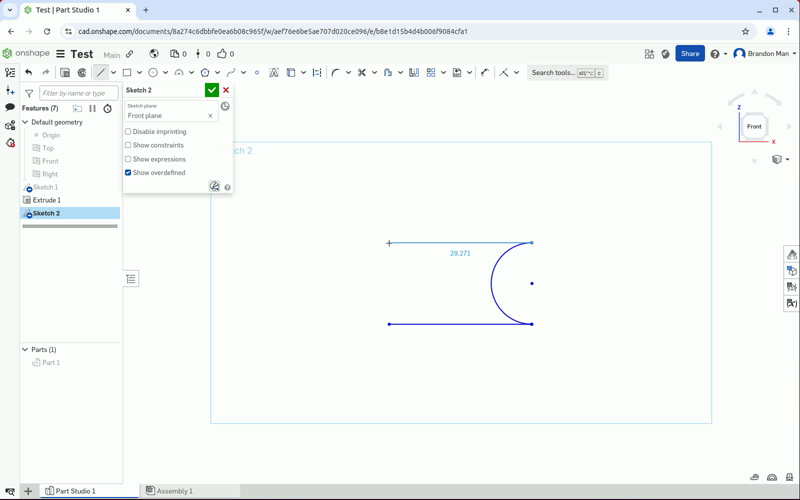
key(esc)
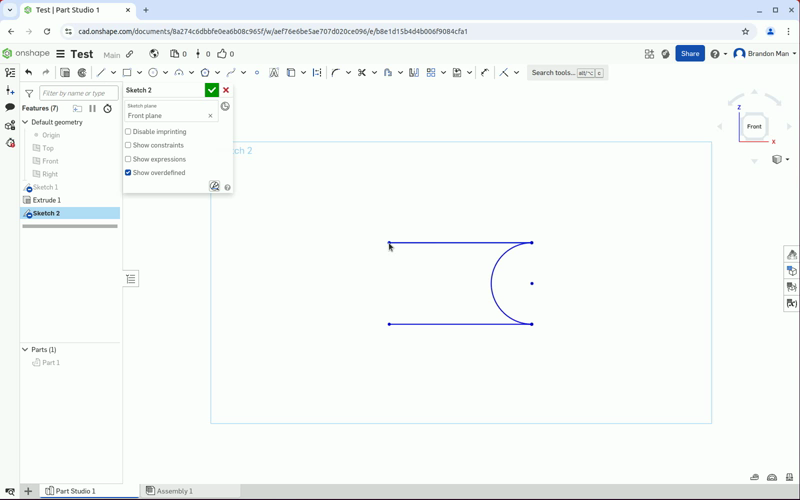
key(a)
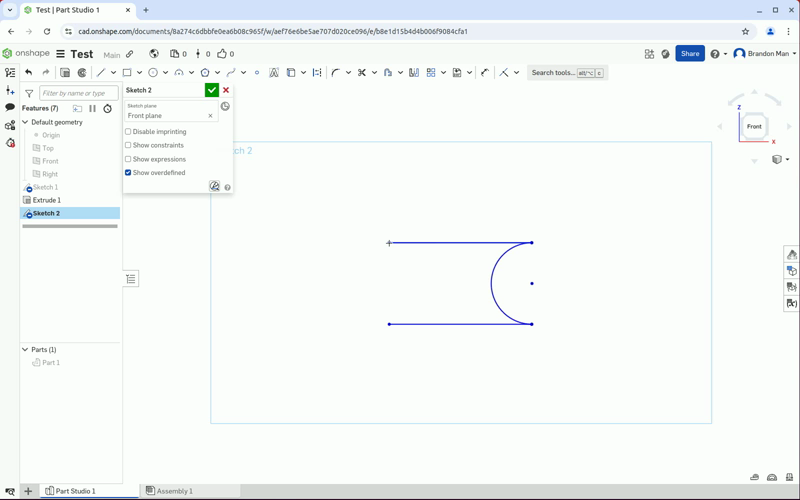
mouse_move(389, 242)
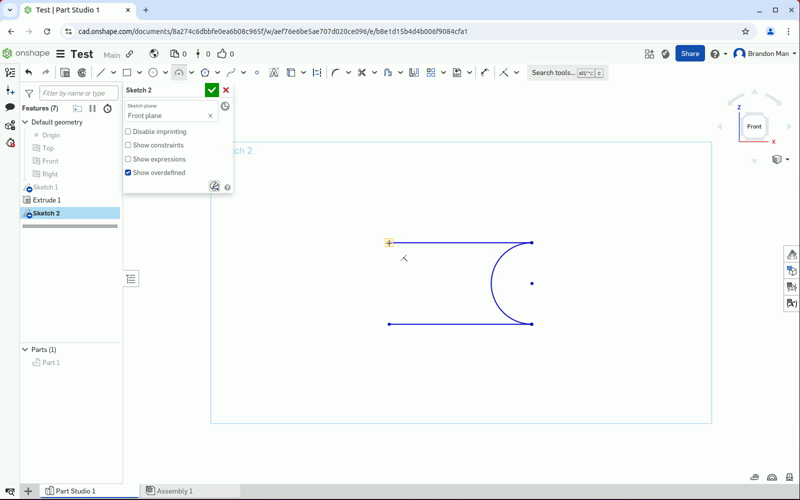
click(389, 242)
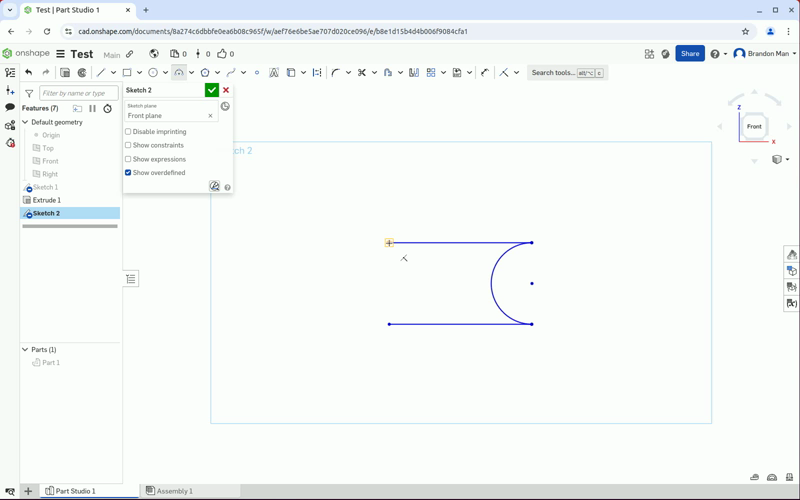
mouse_move(389, 324)
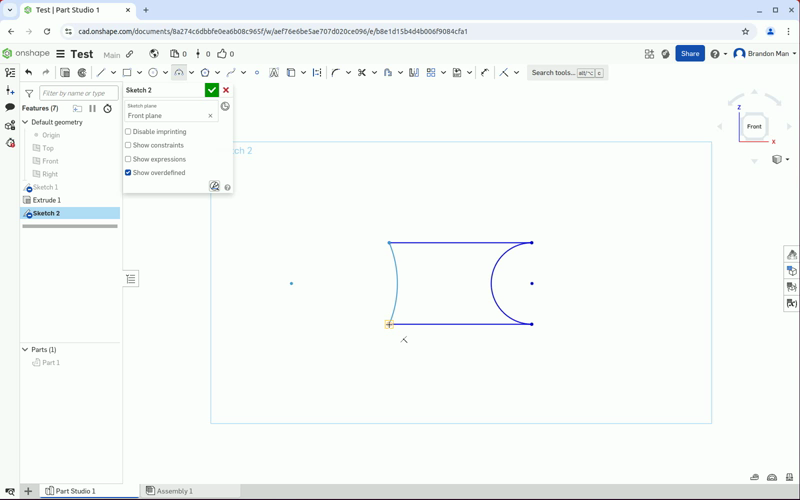
click(389, 324)
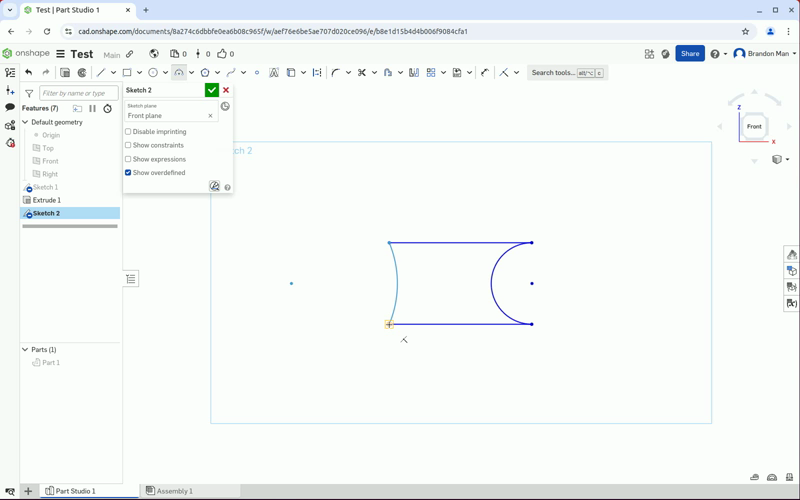
key_down(shift)
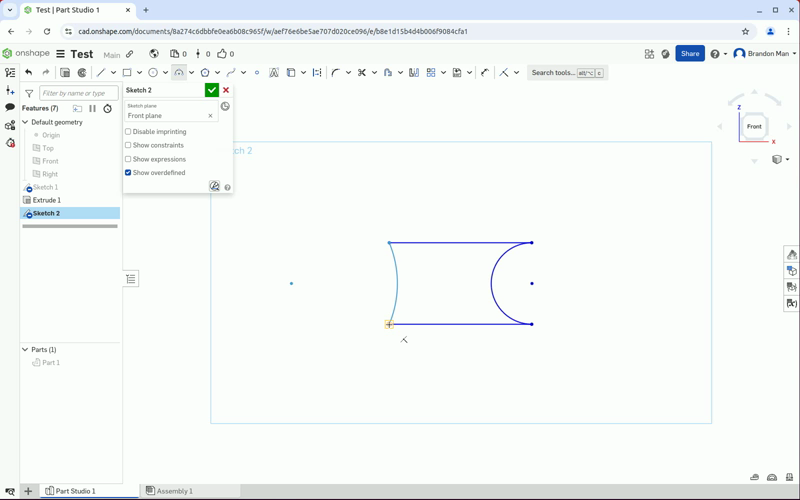
mouse_move(429, 283)
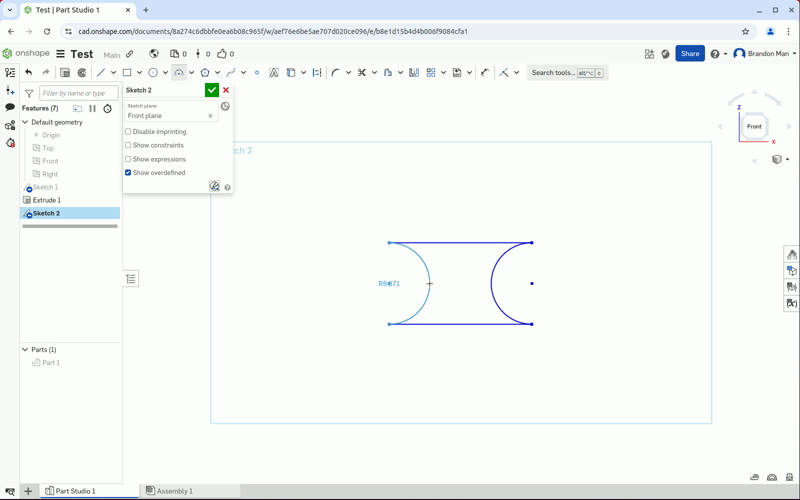
click(429, 283)
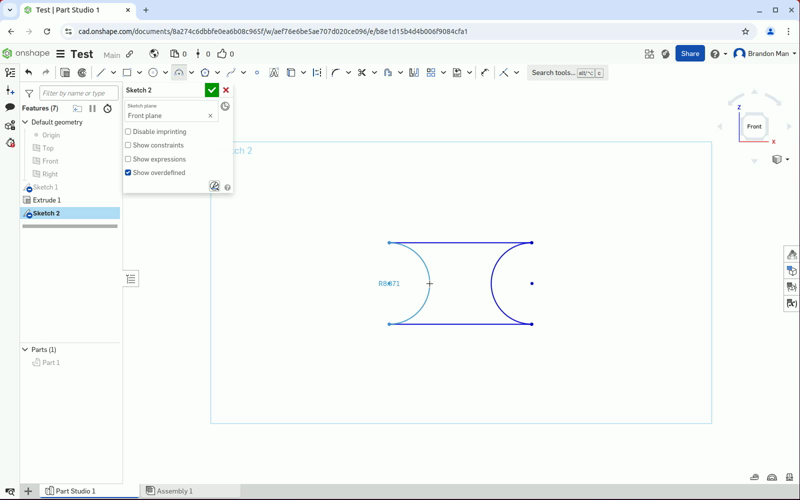
key_up(shift)
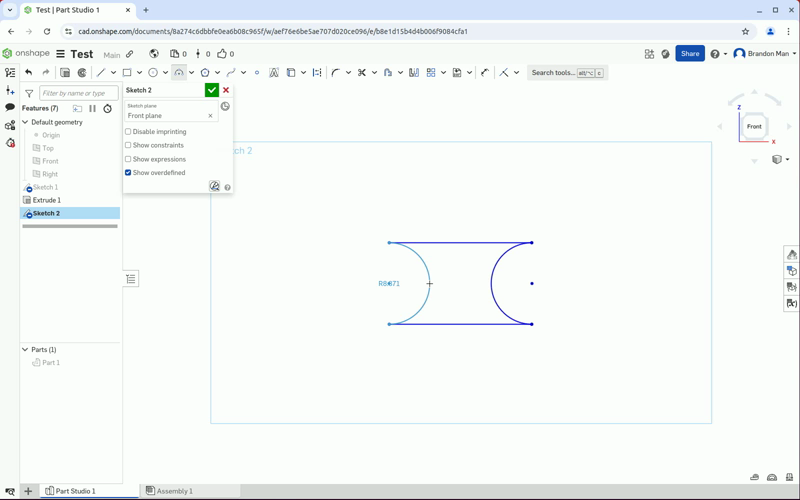
key(esc)
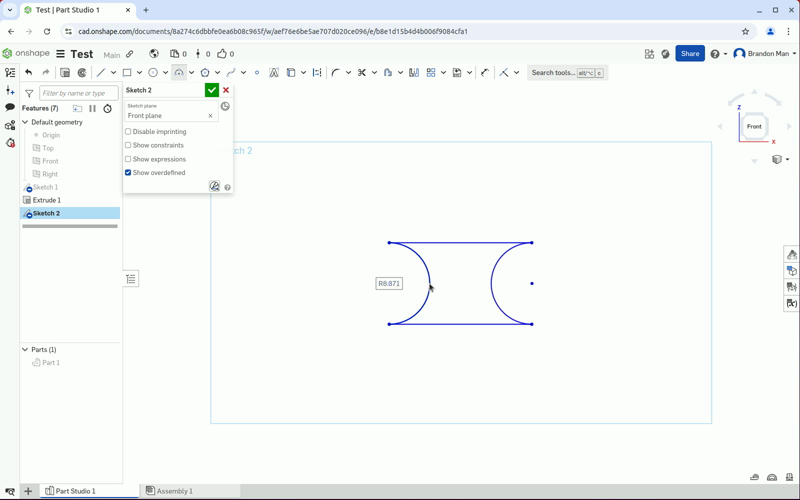
mouse_move(444, 262)
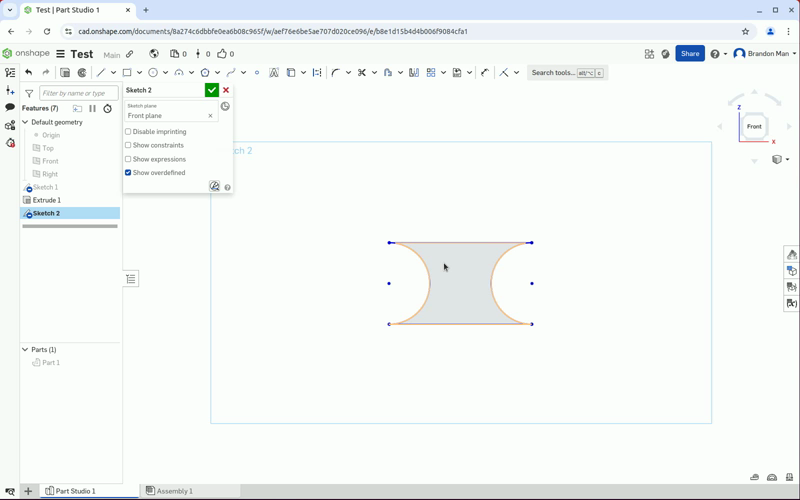
scroll(6)
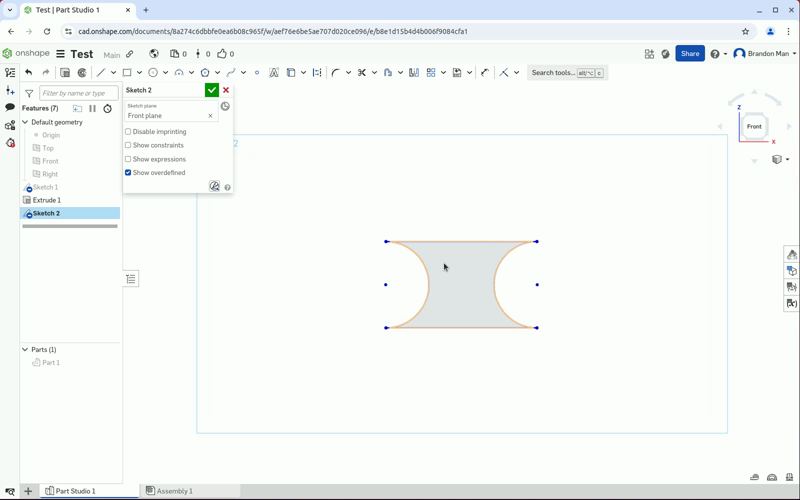
scroll(6)
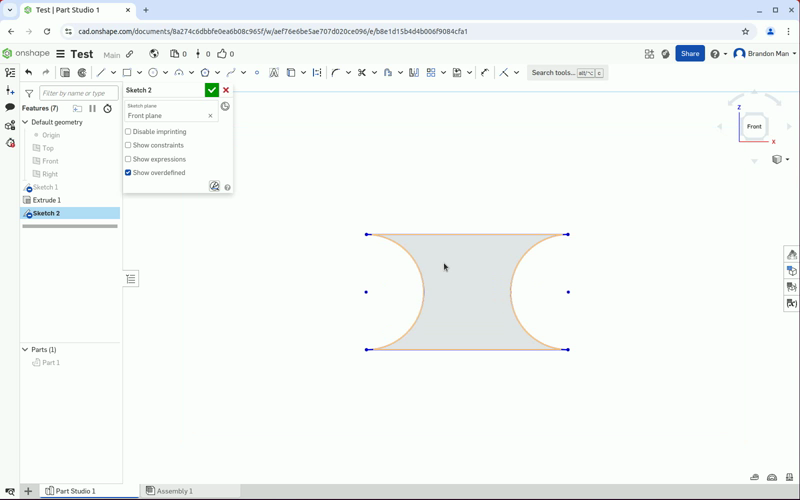
scroll(6)
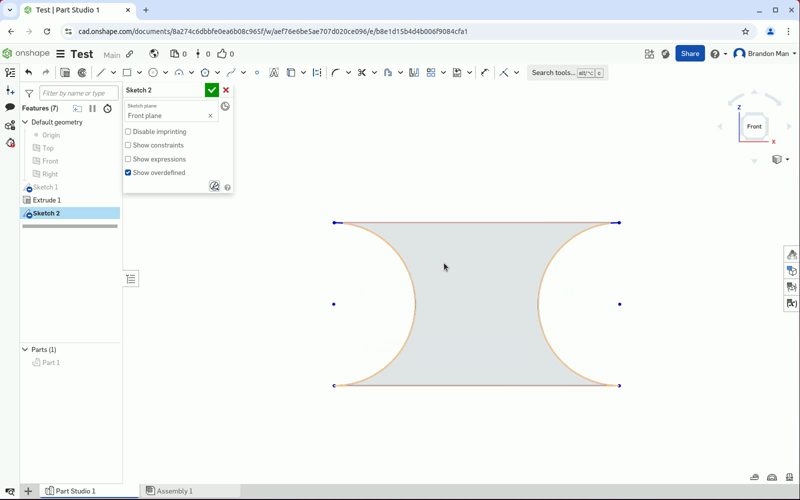
scroll(6)
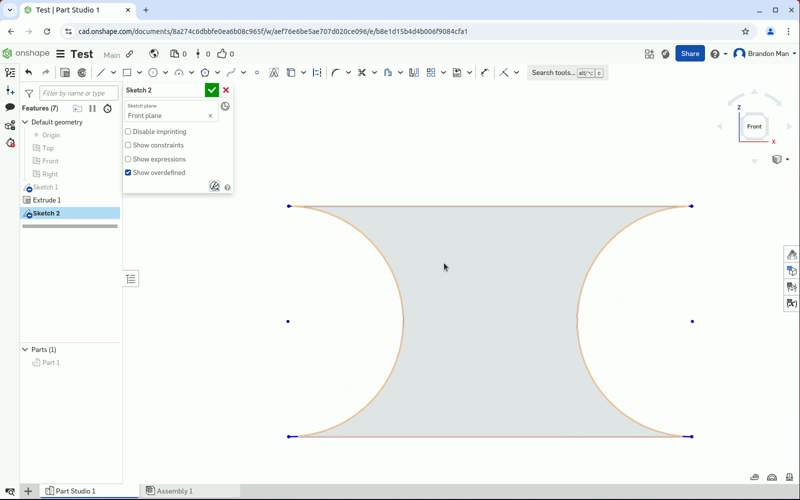
scroll(6)
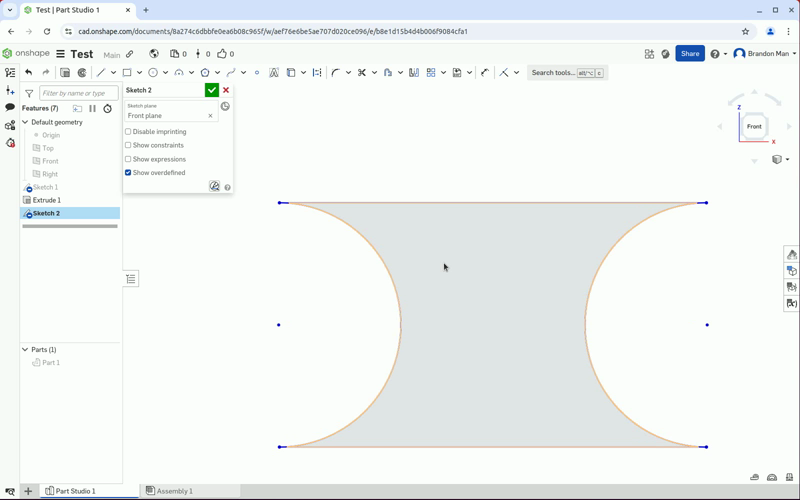
scroll(6)
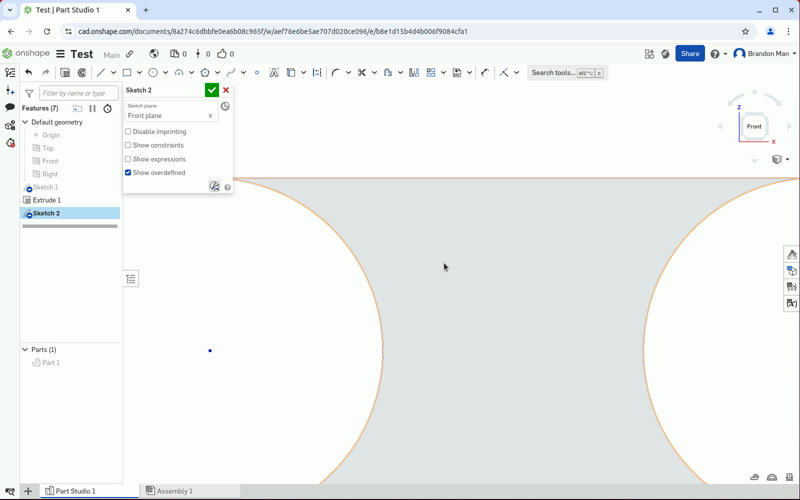
scroll(6)
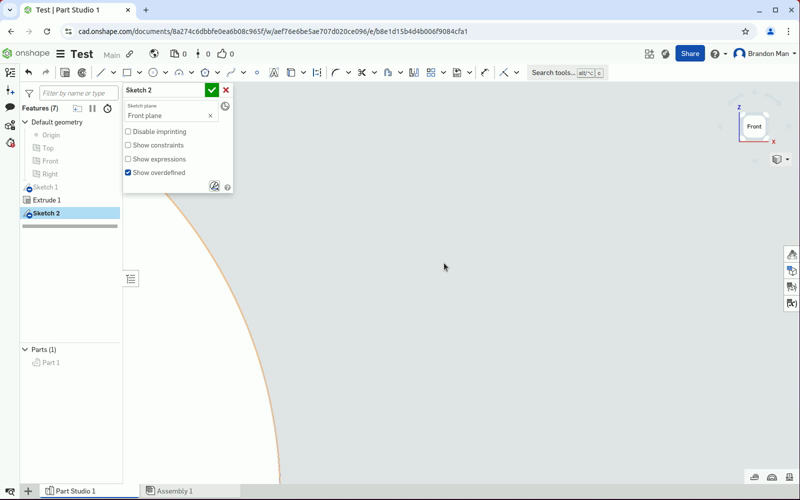
click(444, 262)
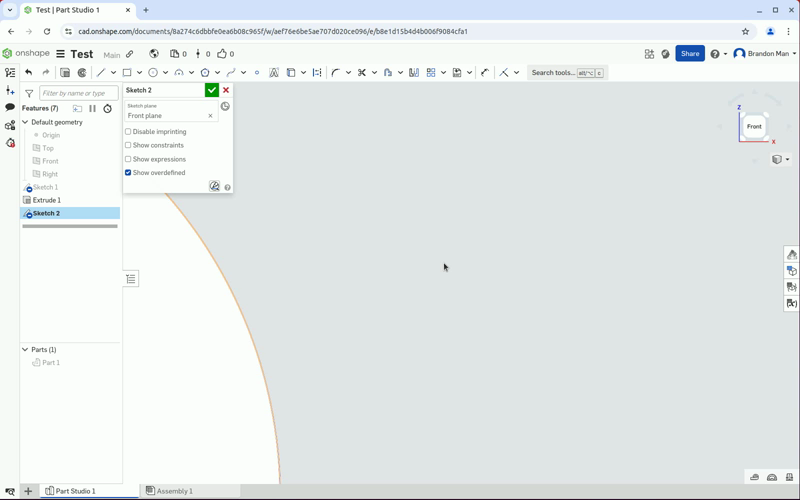
scroll(-6)
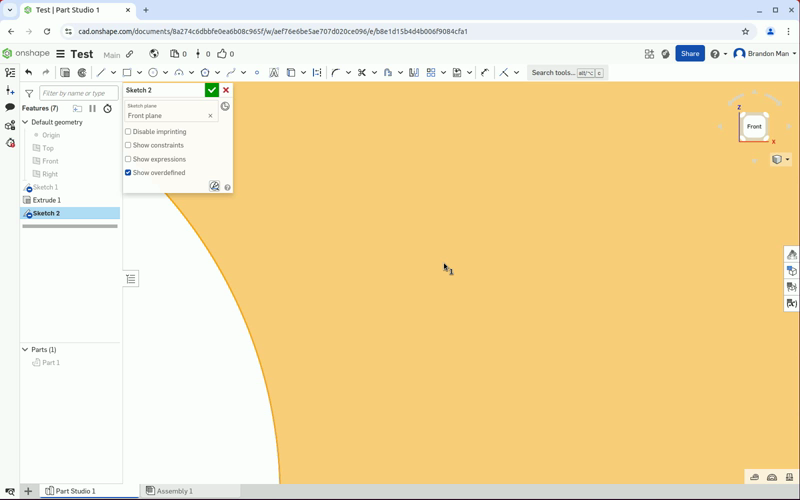
scroll(-6)
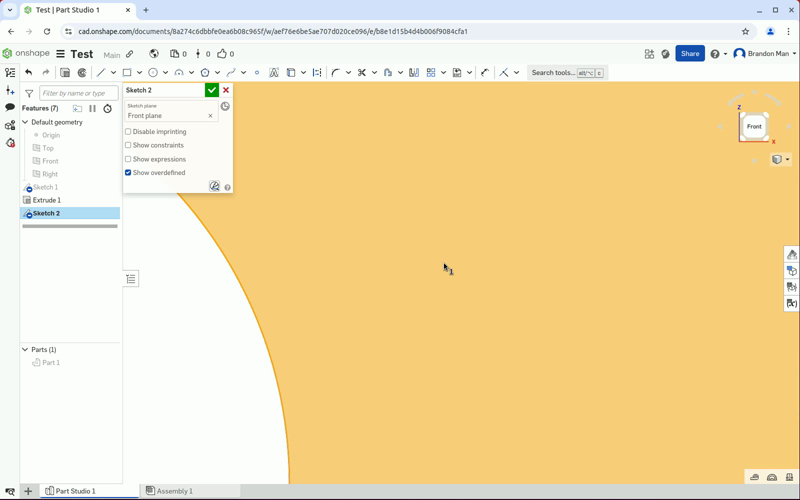
scroll(-6)
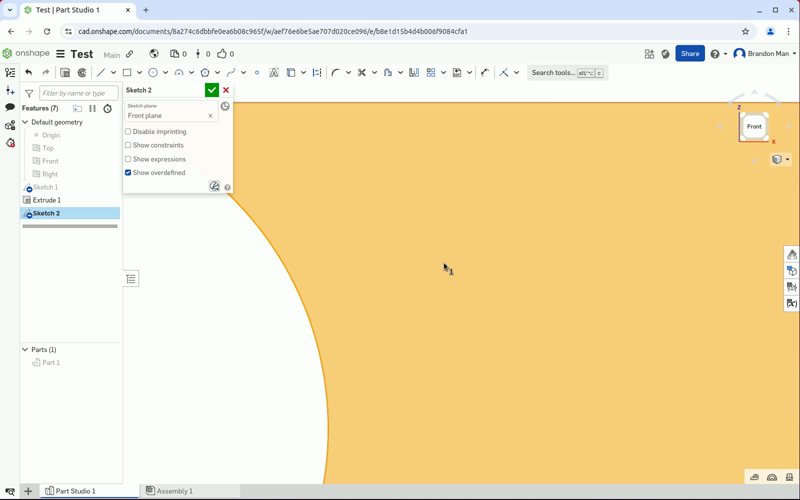
scroll(-6)
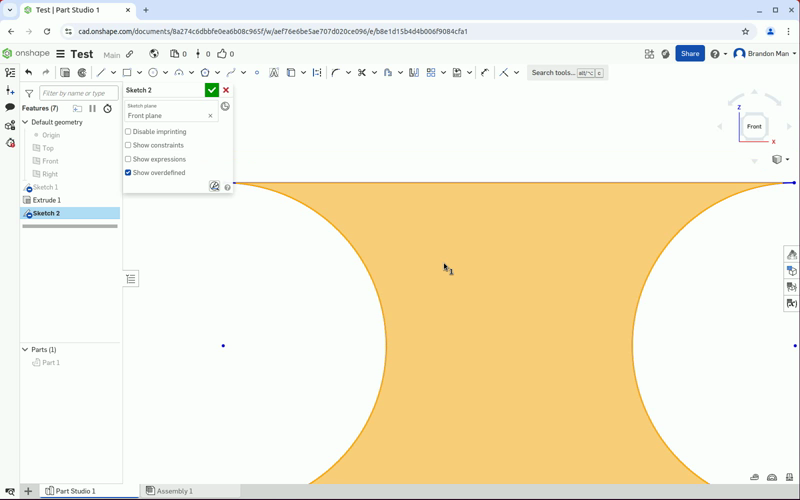
scroll(-6)
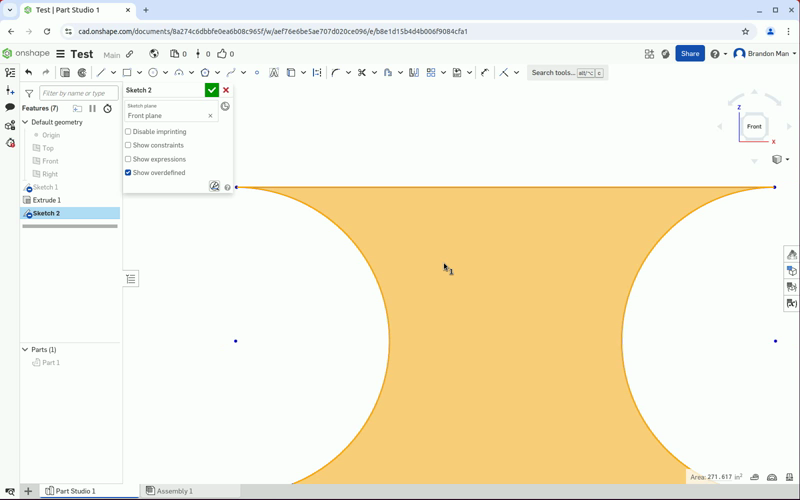
scroll(-6)
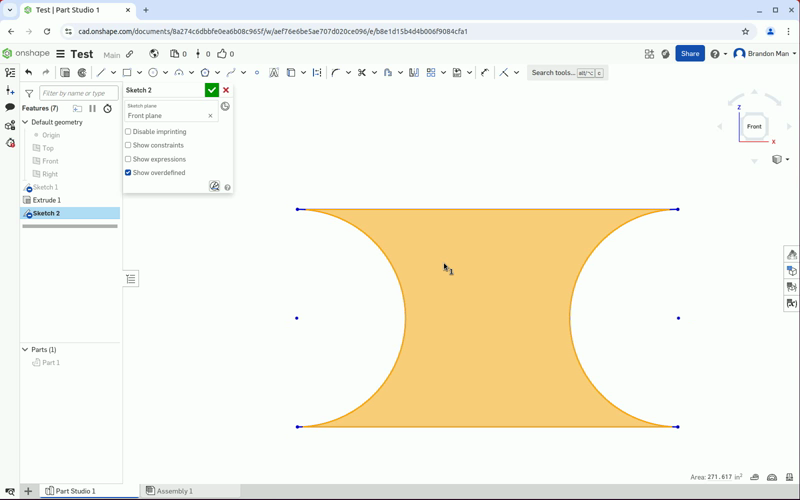
scroll(-6)
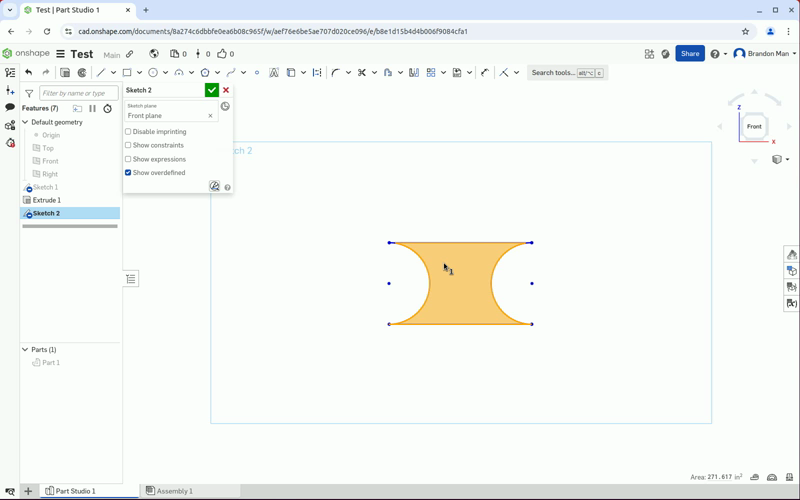
mouse_move(73, 352)
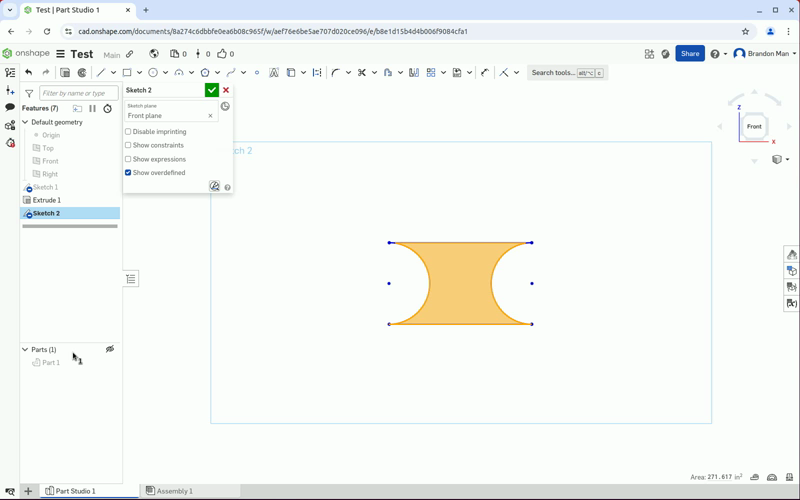
key(shift+y)
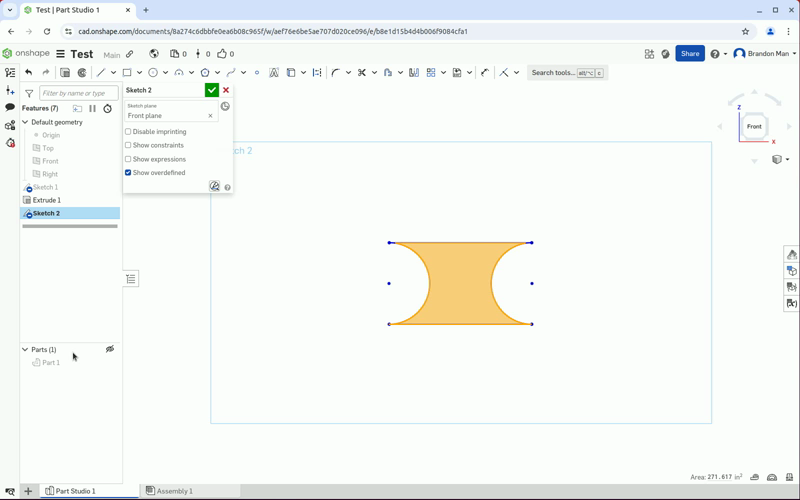
key(shift+e)
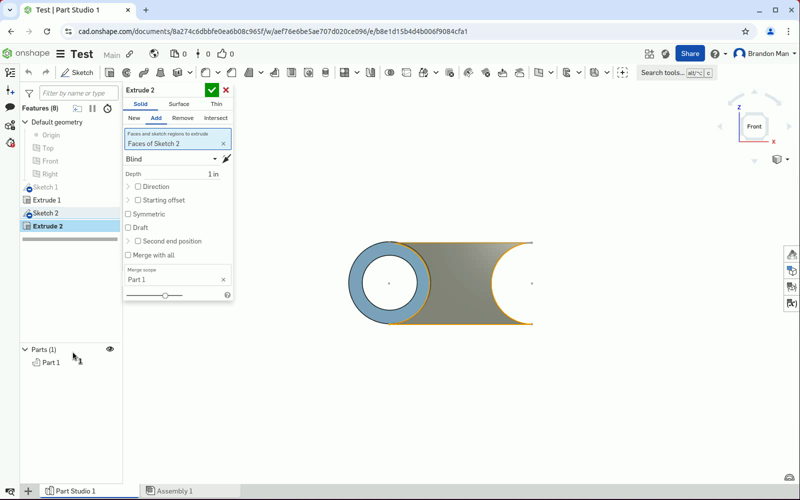
mouse_move(143, 106)
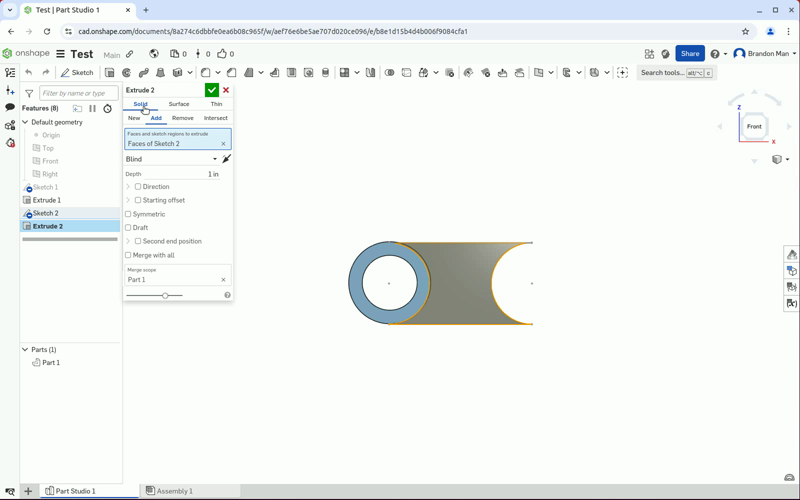
click(143, 106)
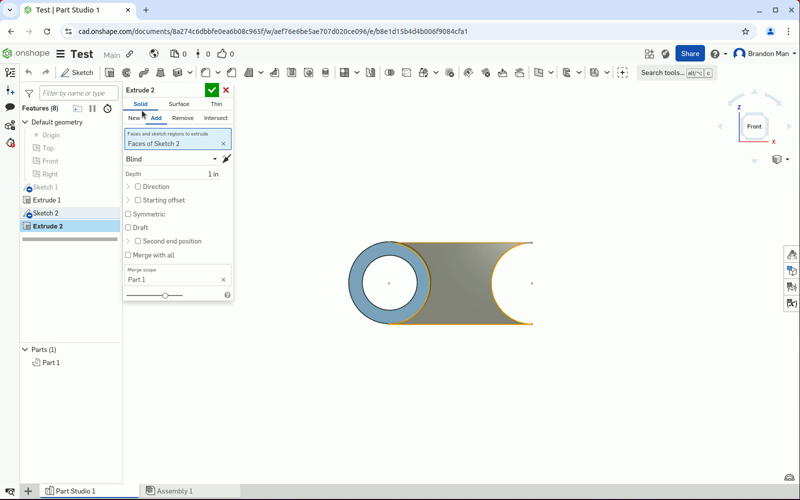
mouse_move(137, 120)
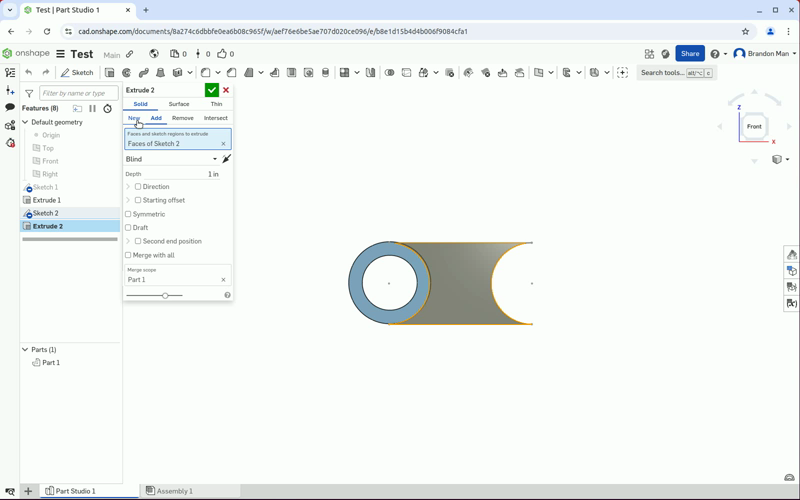
click(137, 120)
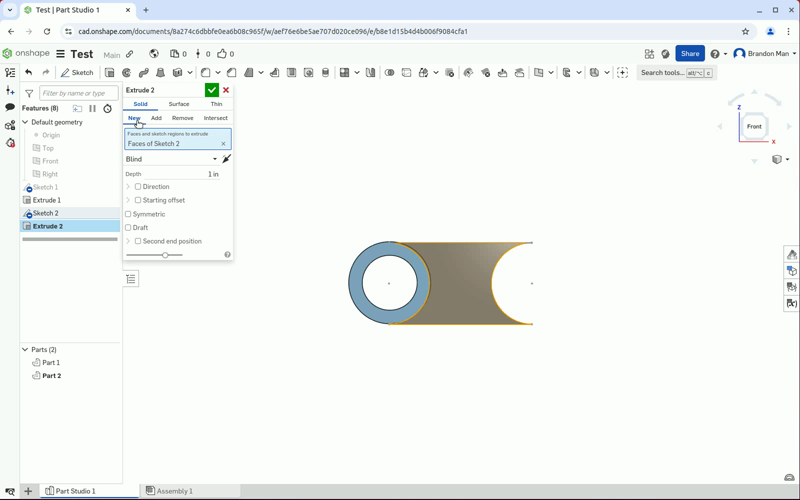
key(tab, 4)
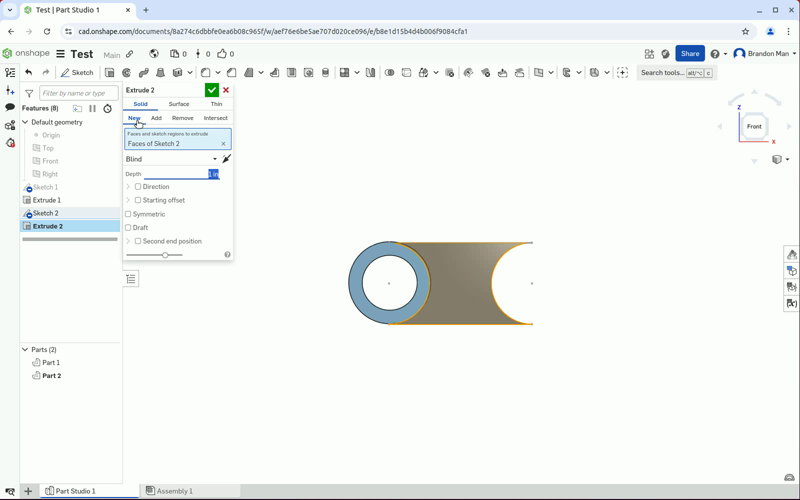
text(3.37)
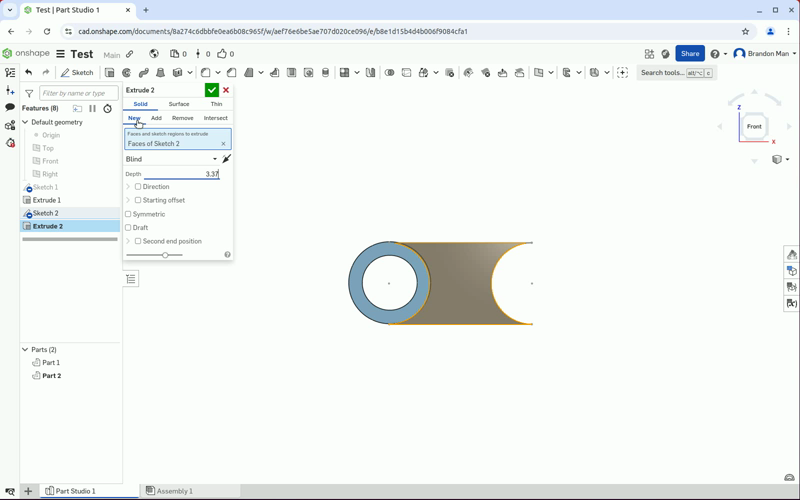
key(enter)
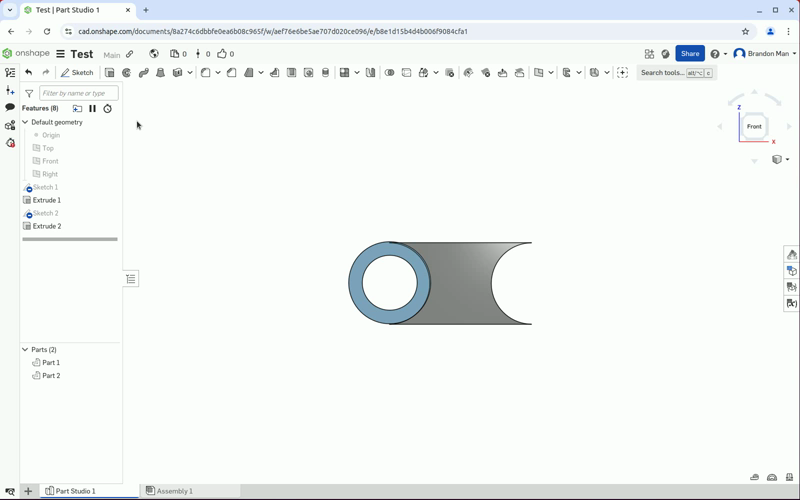
key(shift+h)
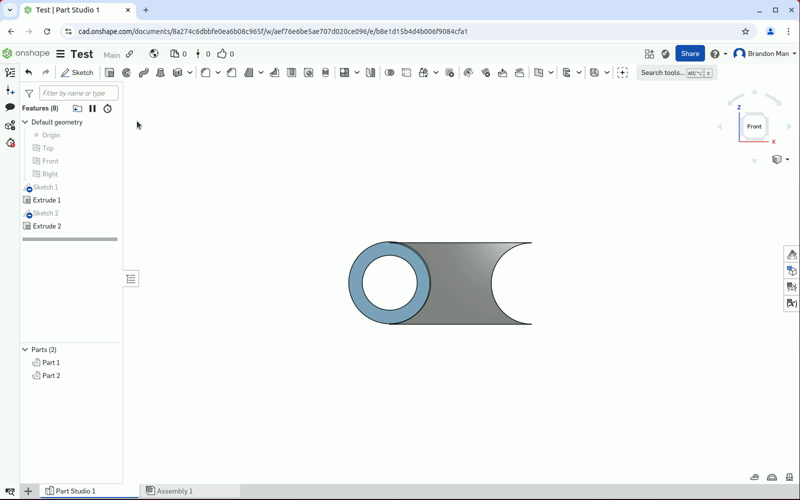
key(shift+h)
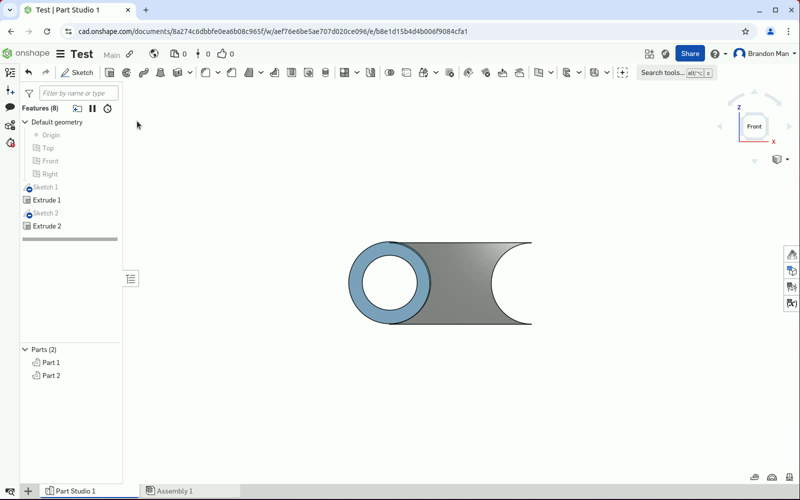
mouse_move(73, 189)
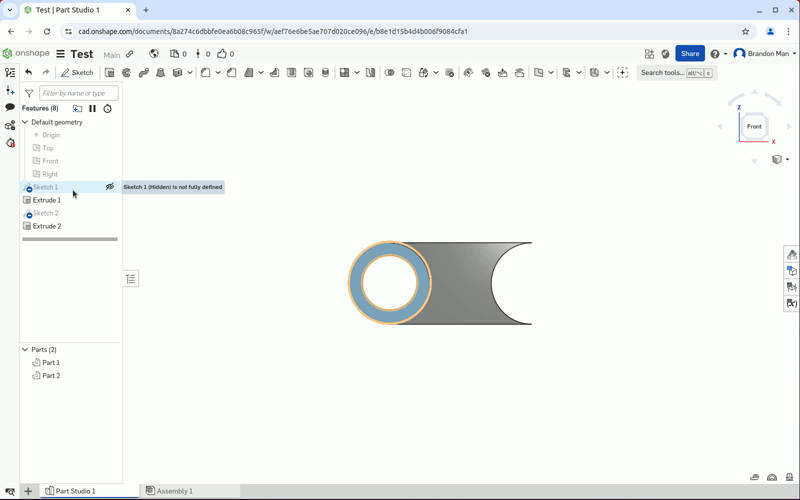
click(73, 189)
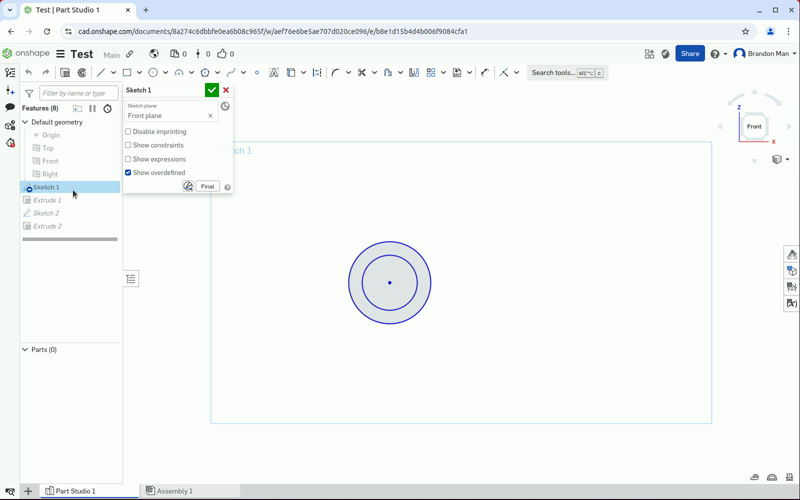
mouse_move(229, 92)
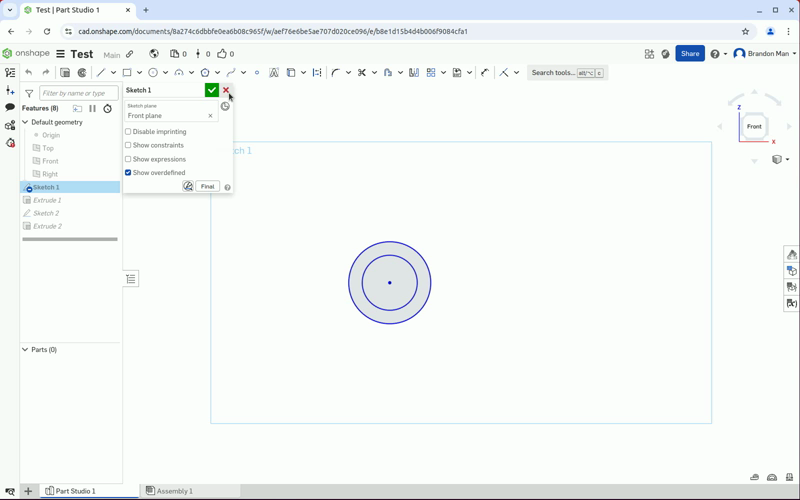
click(229, 92)
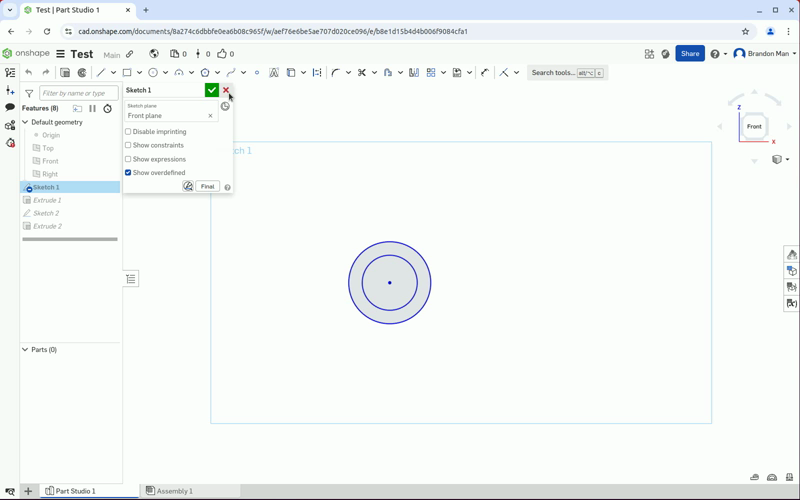
key(shift+s)
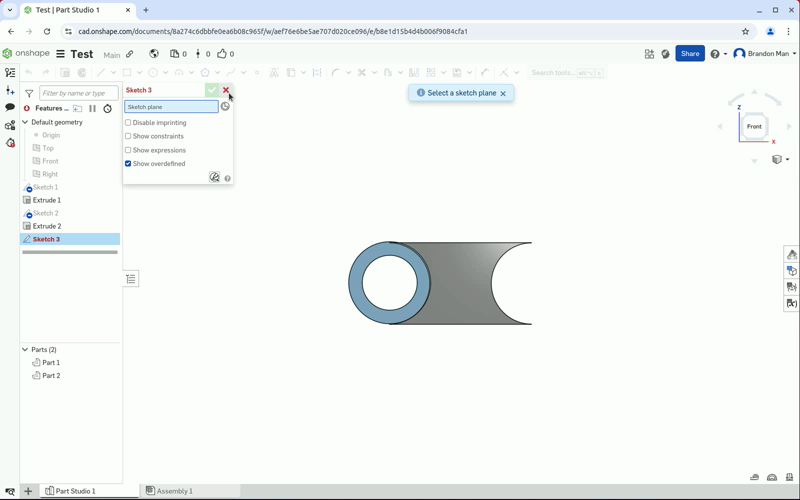
mouse_move(73, 163)
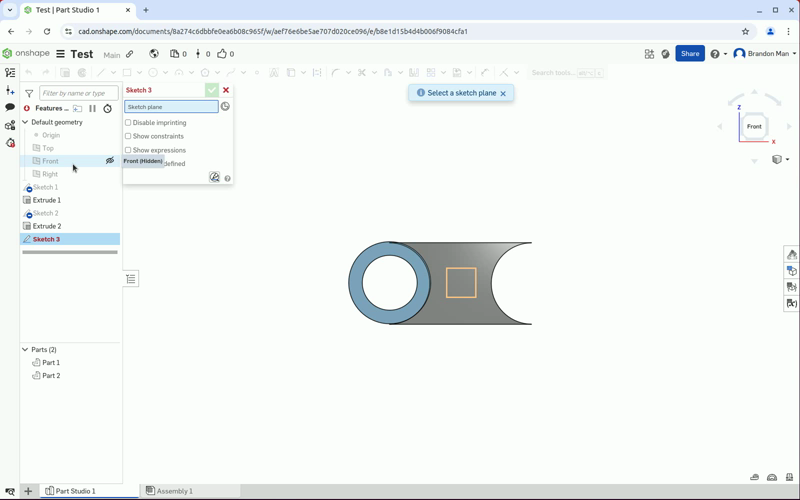
click(73, 163)
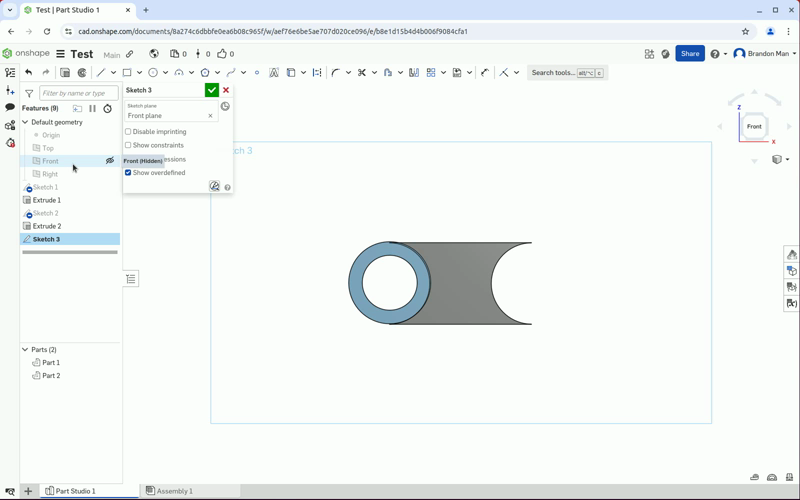
mouse_move(73, 352)
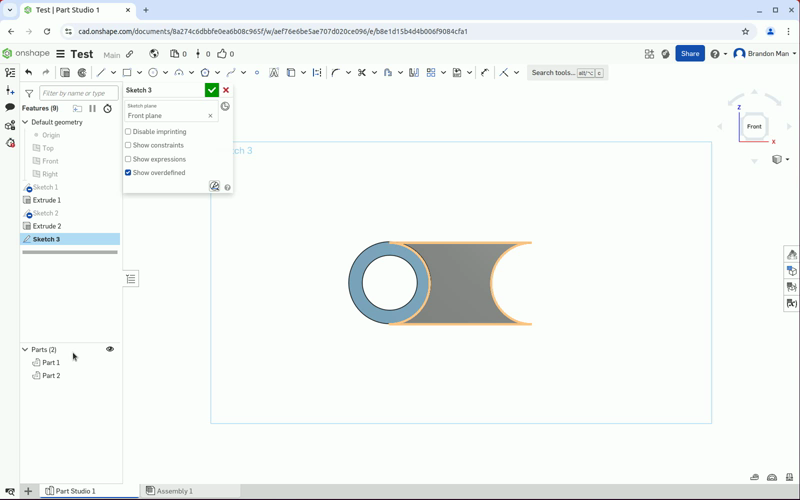
key(y)
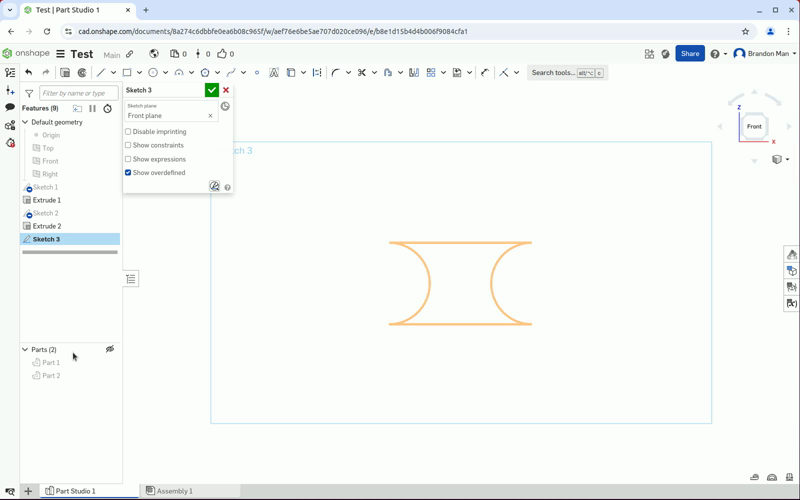
key(c)
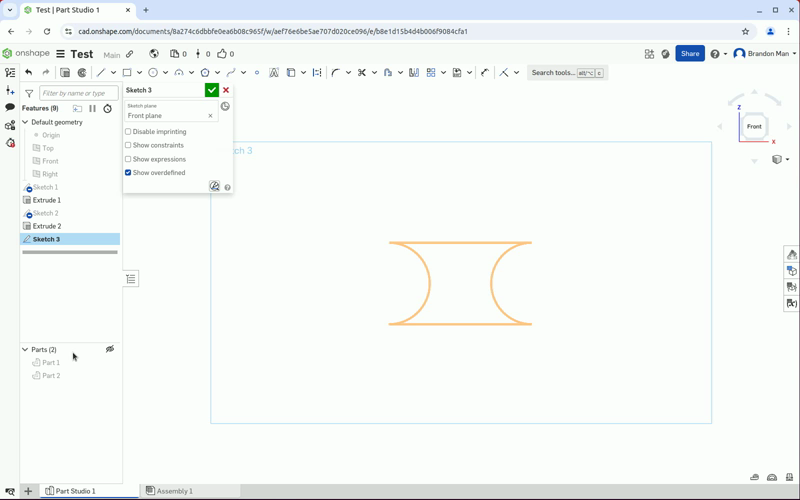
key_down(shift)
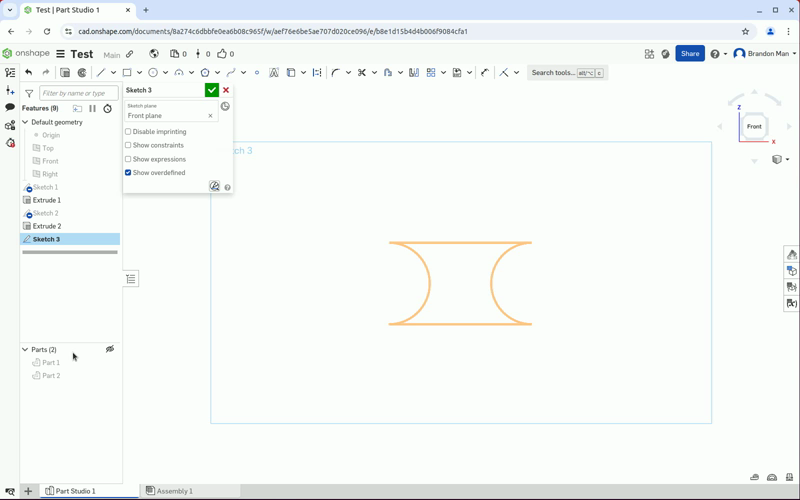
mouse_move(532, 282)
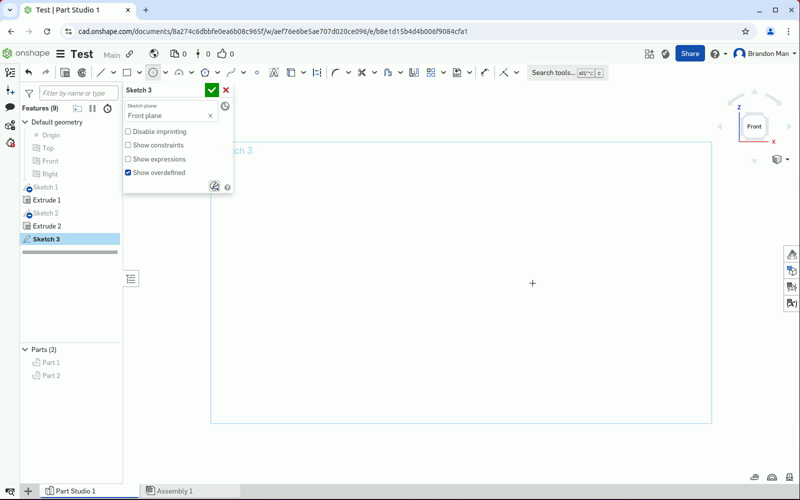
click(532, 282)
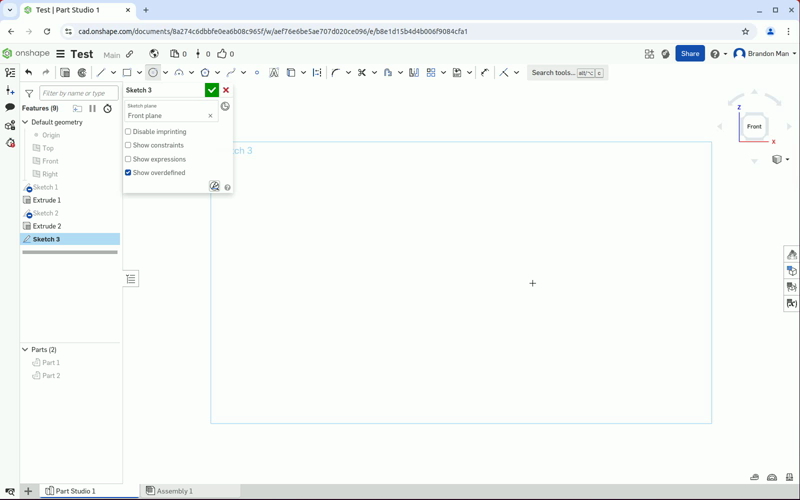
key_up(shift)
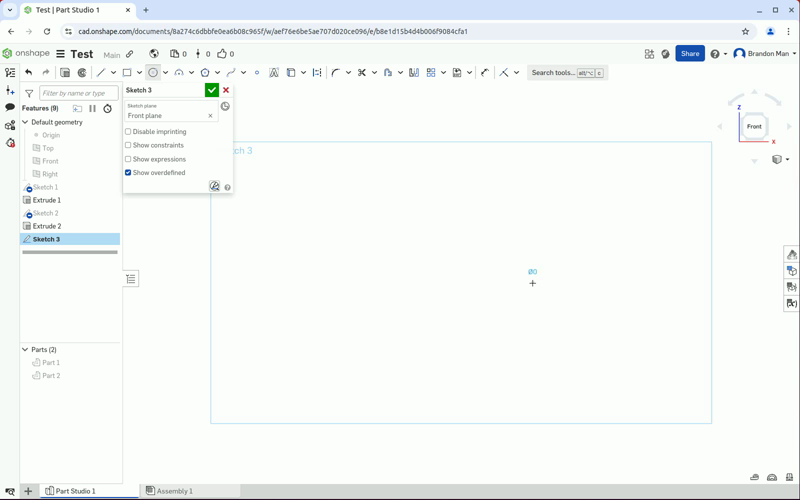
mouse_move(573, 282)
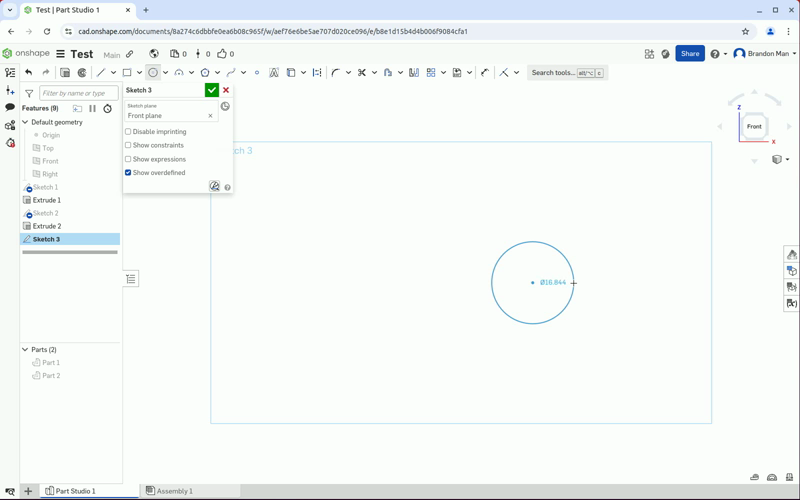
click(573, 282)
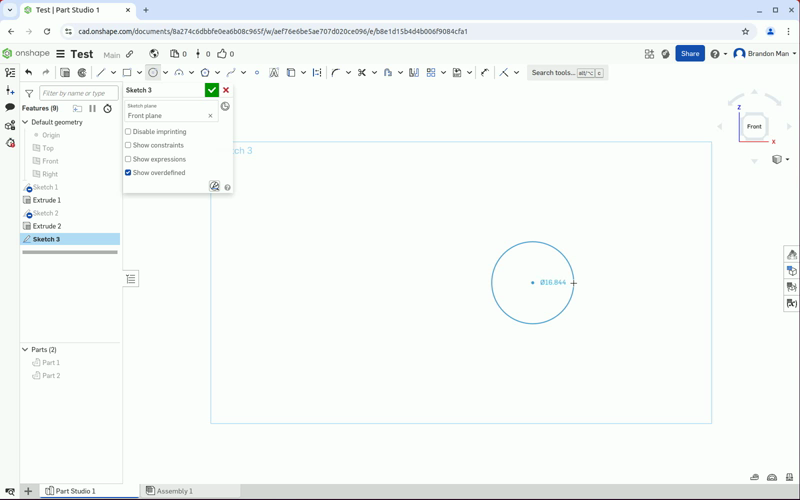
key(esc)
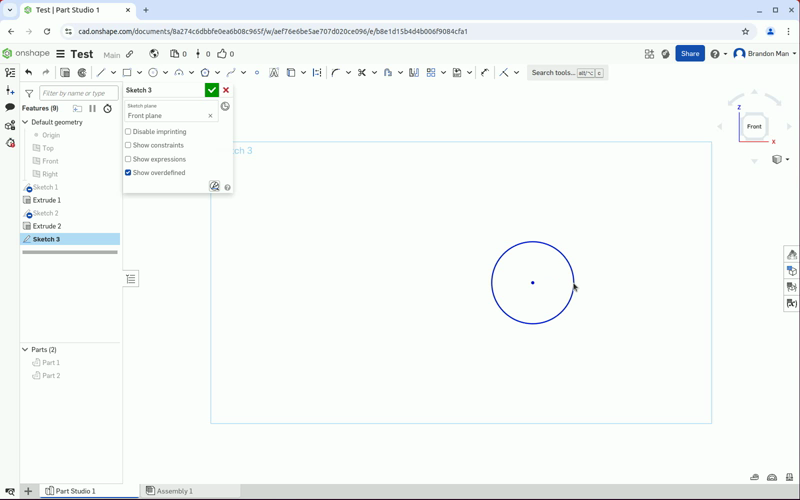
key(c)
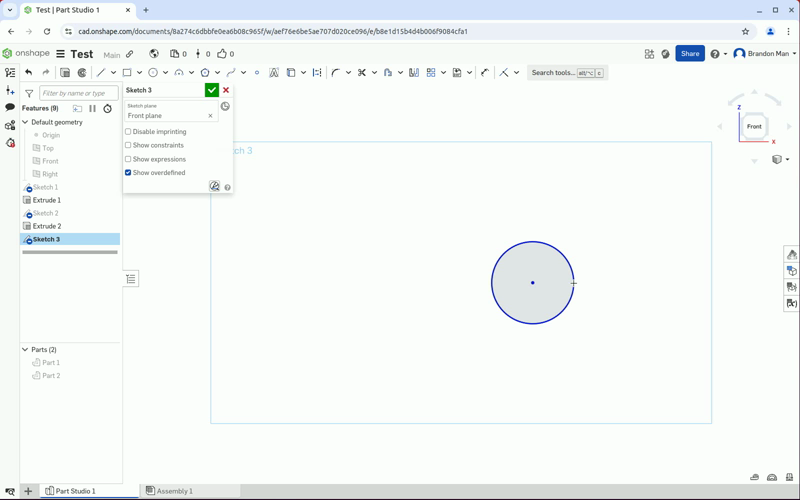
key_down(shift)
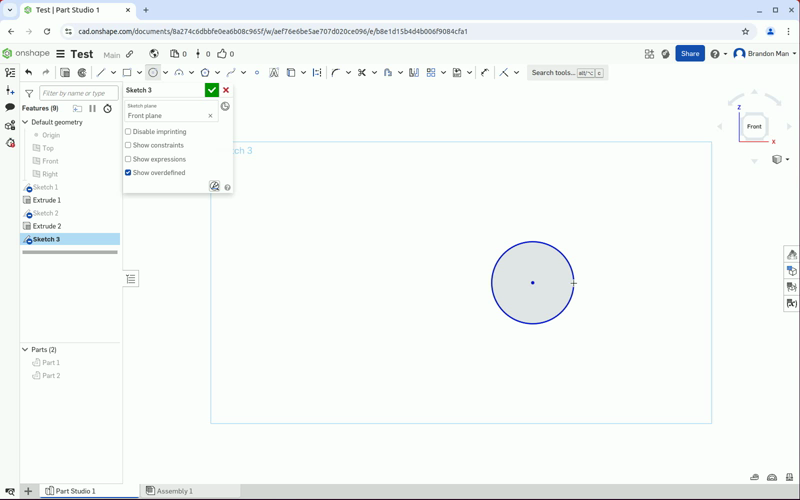
mouse_move(532, 282)
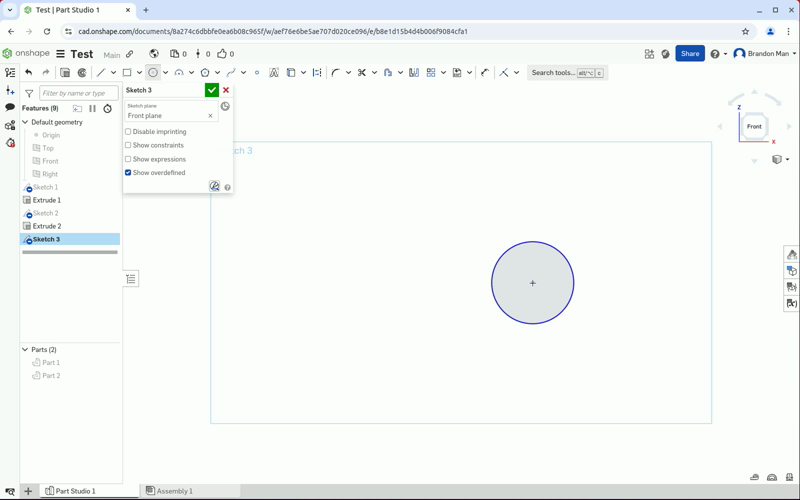
click(532, 282)
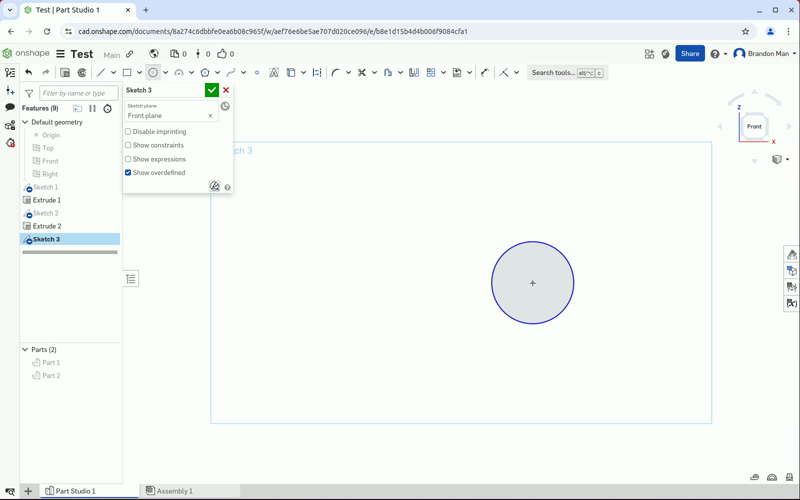
key_up(shift)
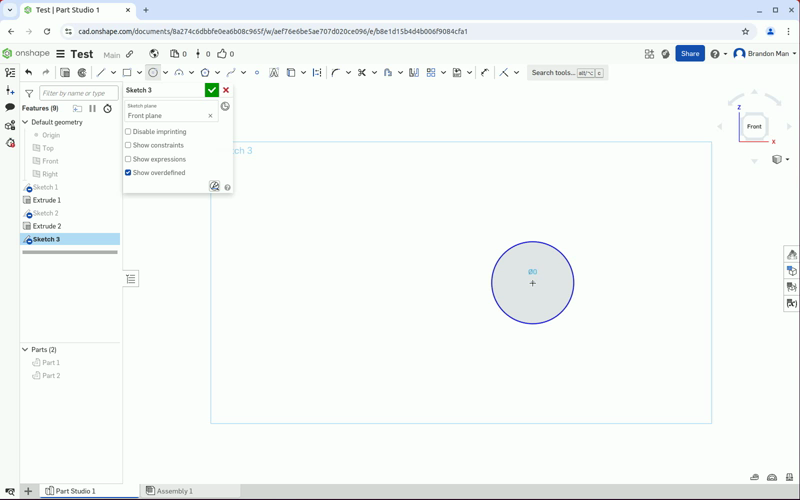
mouse_move(559, 282)
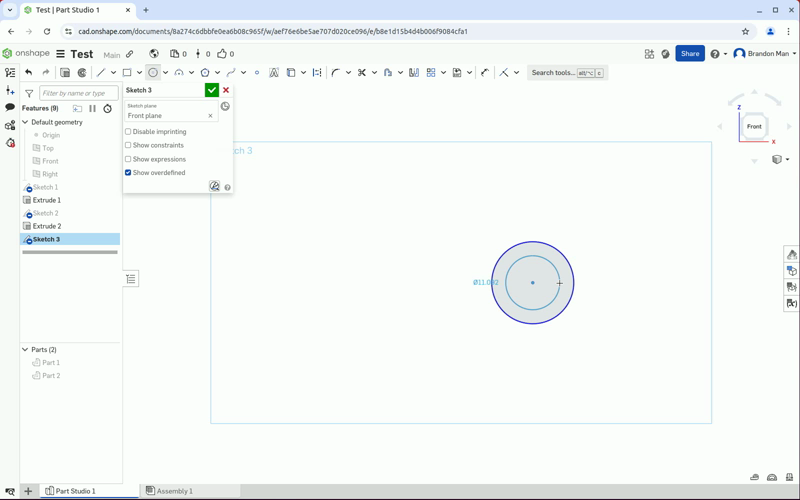
click(559, 282)
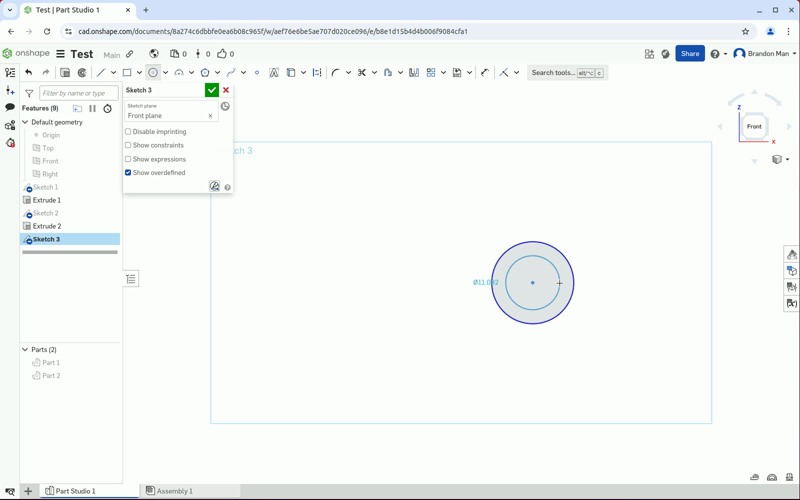
key(esc)
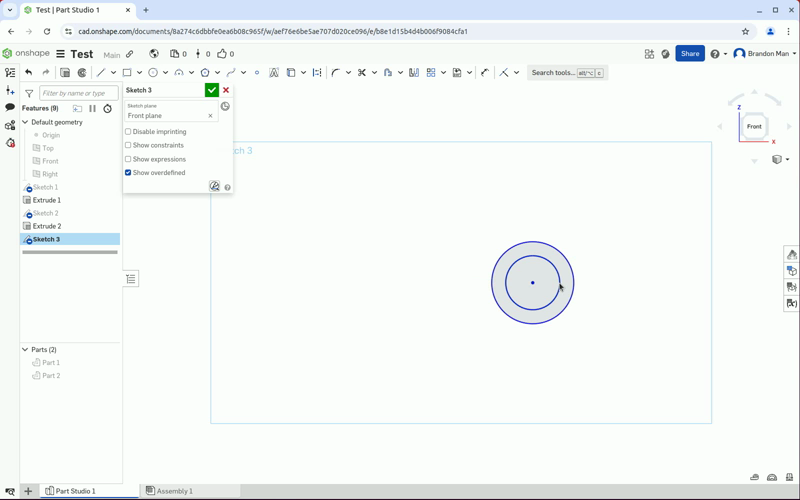
mouse_move(543, 247)
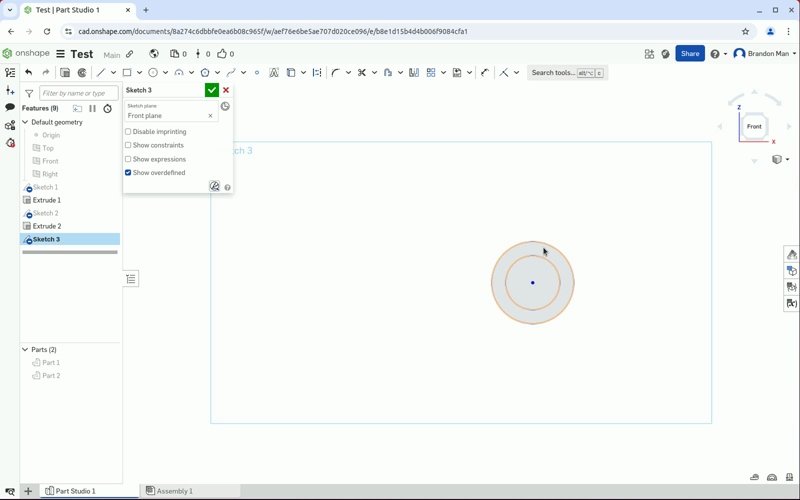
click(543, 247)
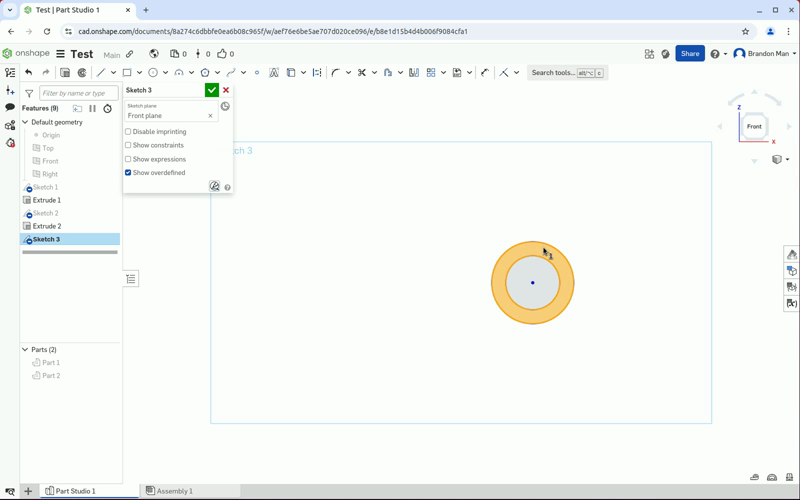
mouse_move(73, 352)
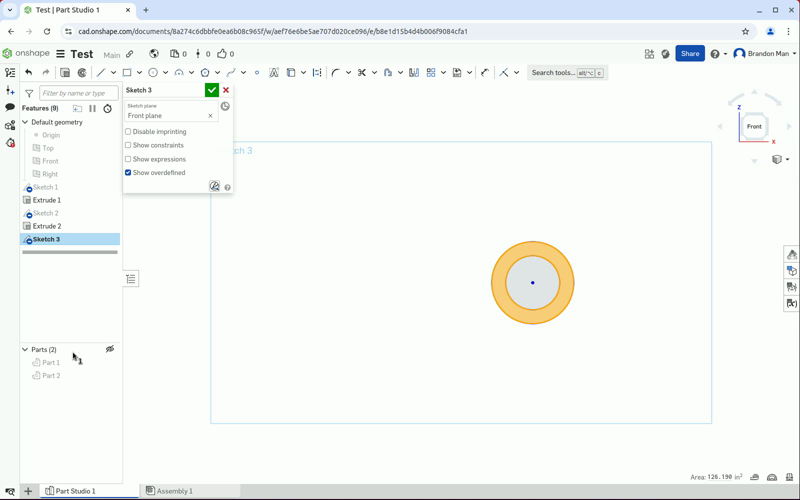
key(shift+y)
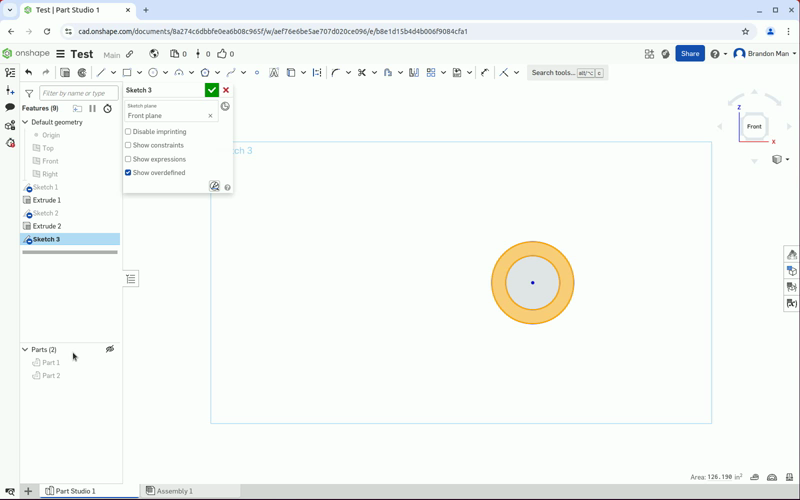
key(shift+e)
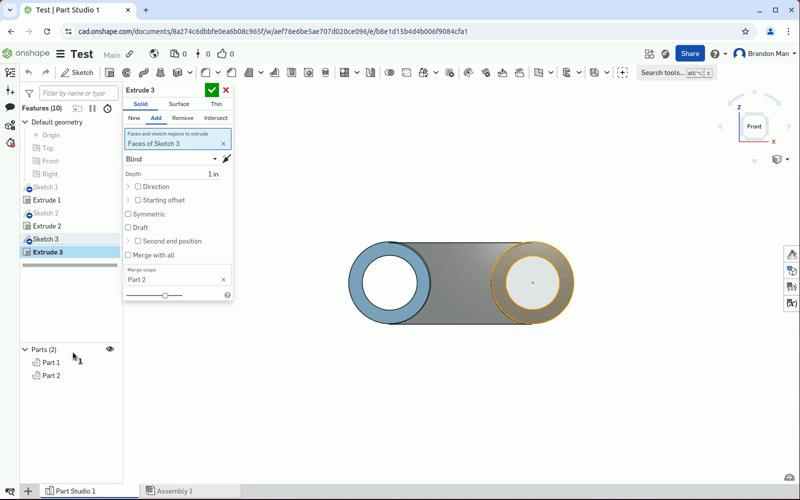
mouse_move(143, 106)
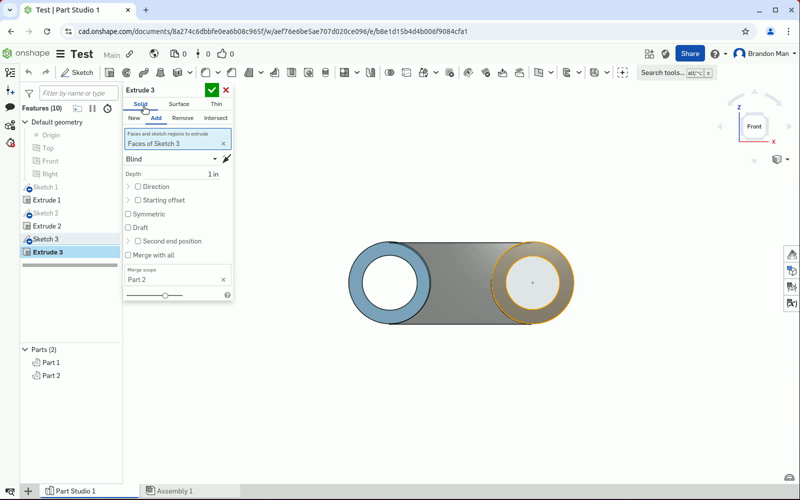
click(143, 106)
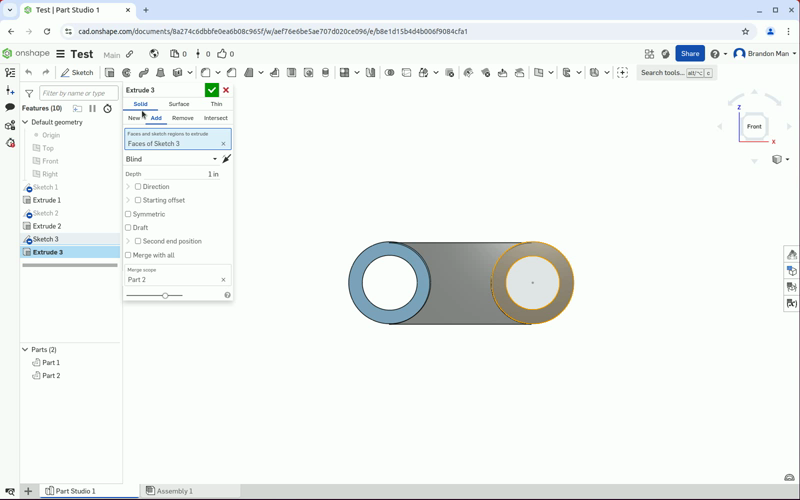
mouse_move(137, 120)
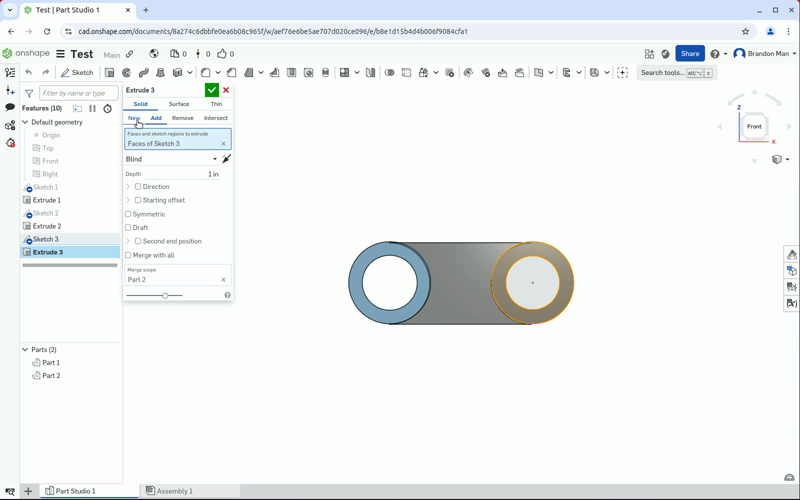
click(137, 120)
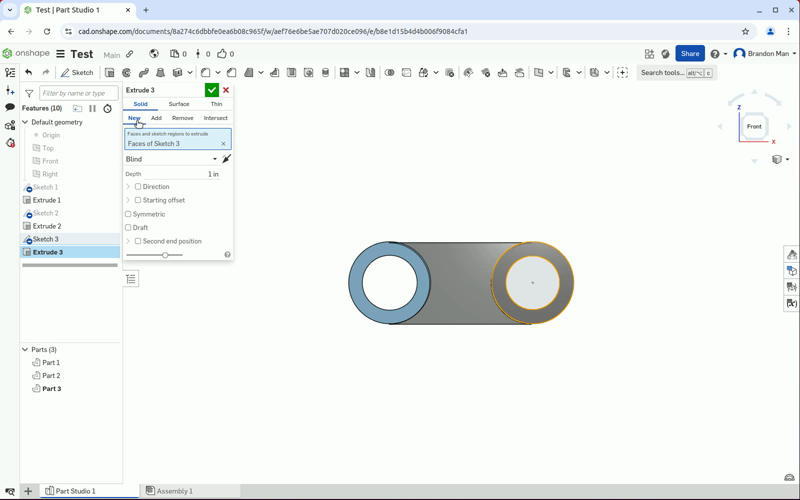
key(tab, 4)
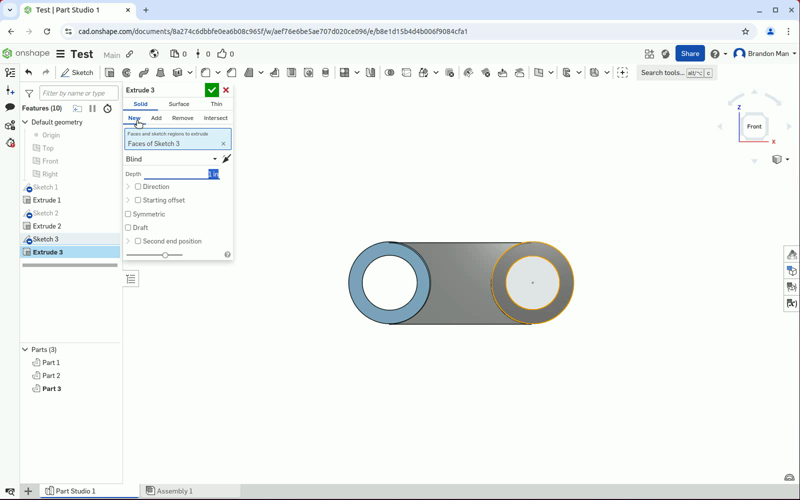
text(3.37)
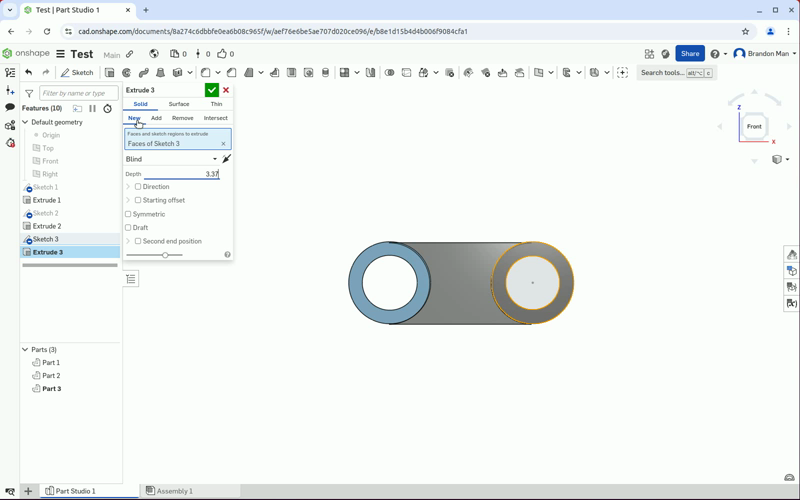
key(enter)
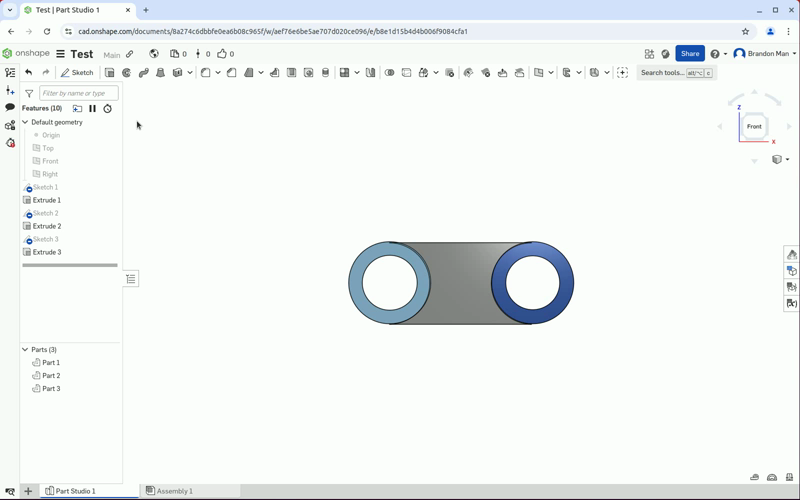
key(shift+h)
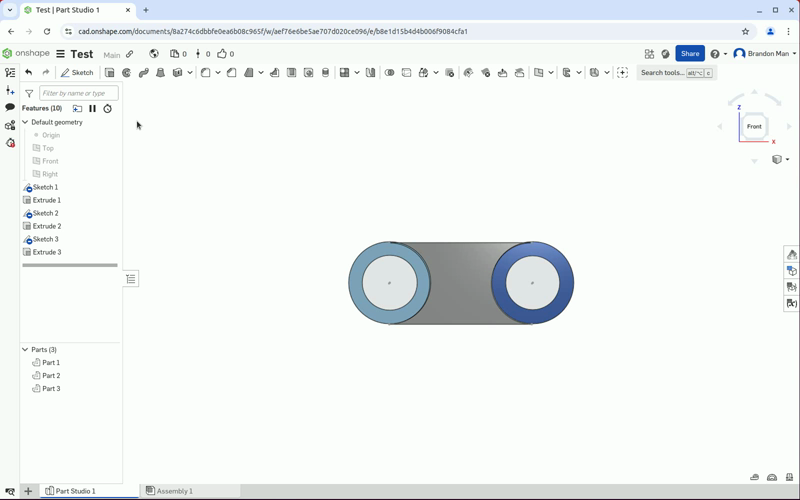
key(shift+h)
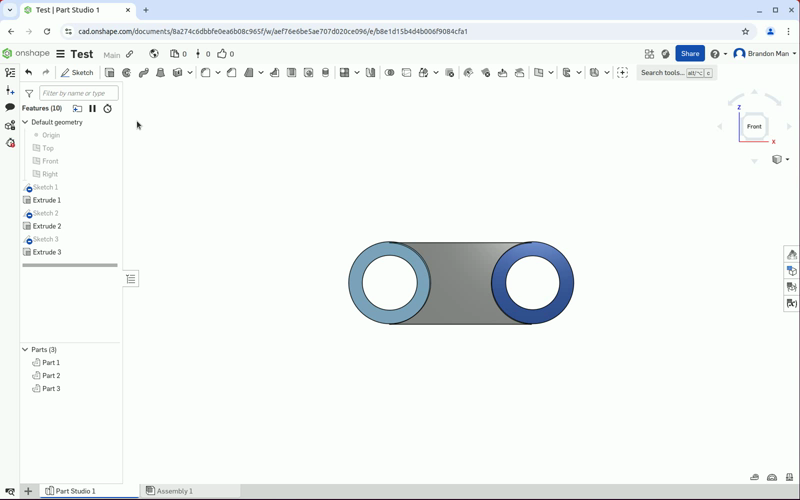
mouse_move(73, 189)
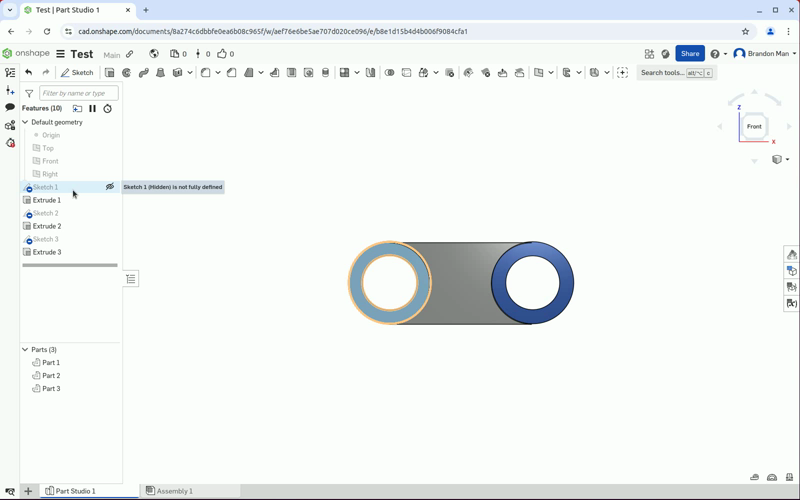
click(73, 189)
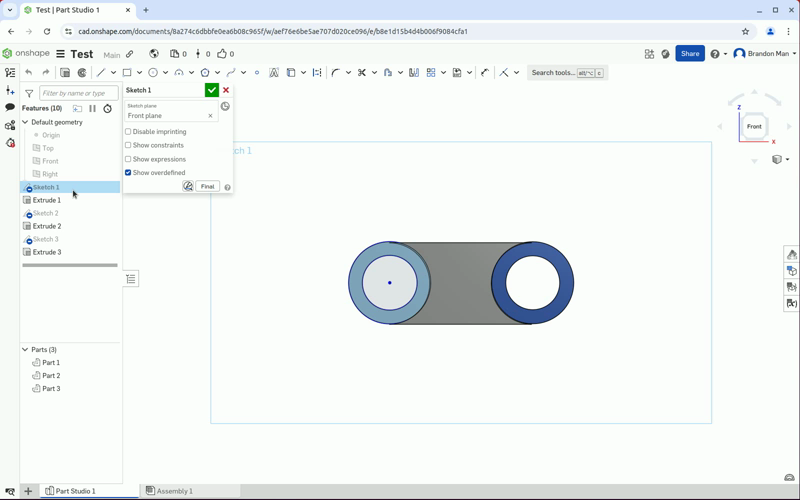
mouse_move(229, 92)
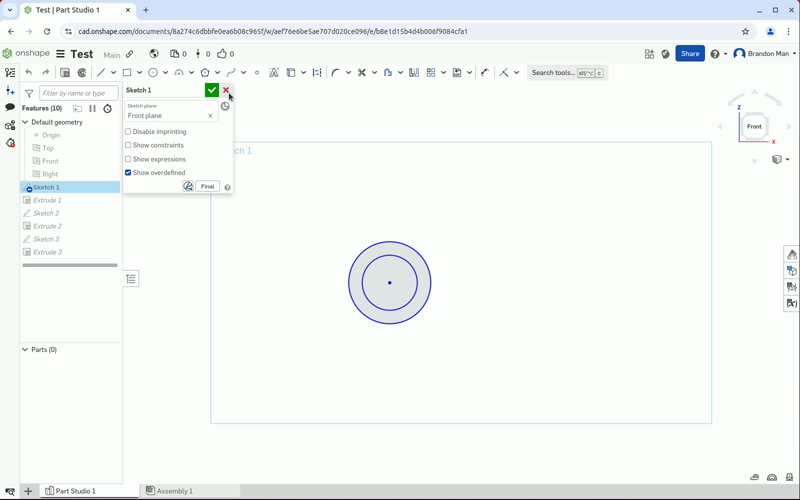
click(229, 92)
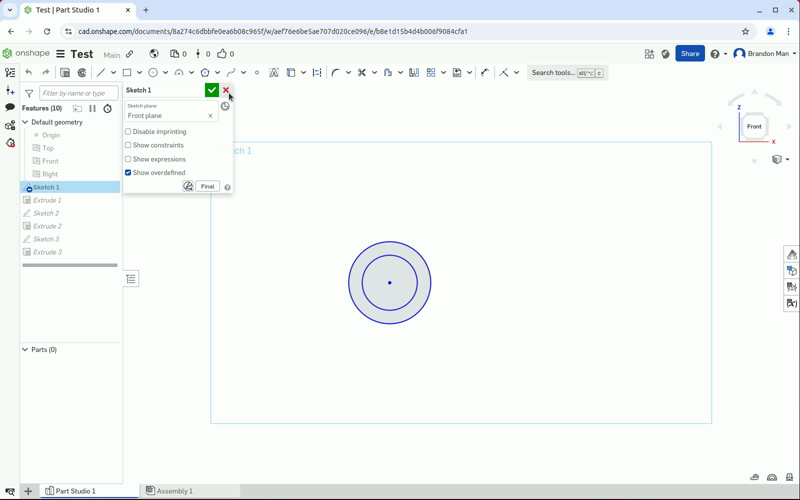
key(shift+s)
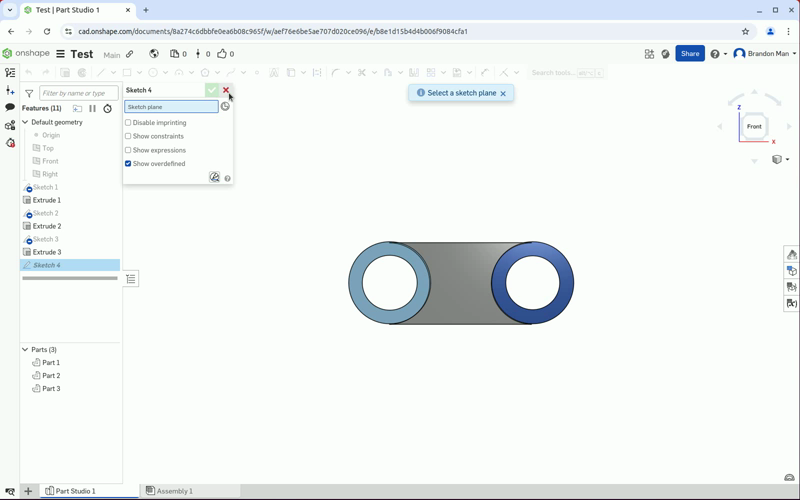
mouse_move(73, 163)
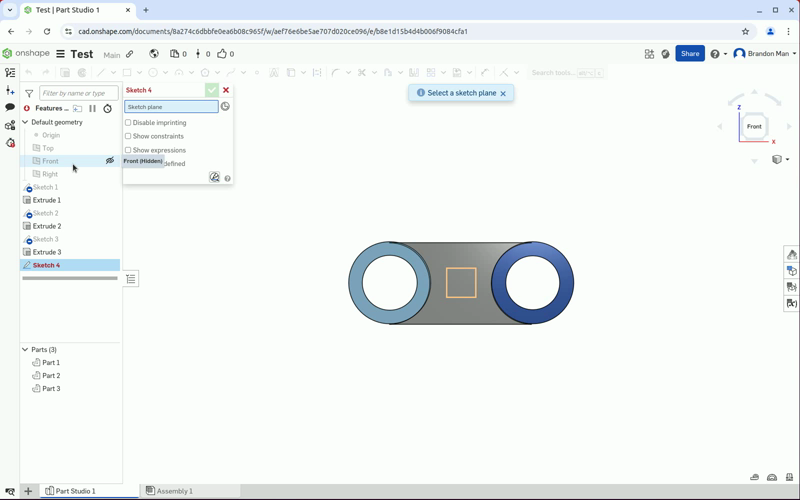
click(73, 163)
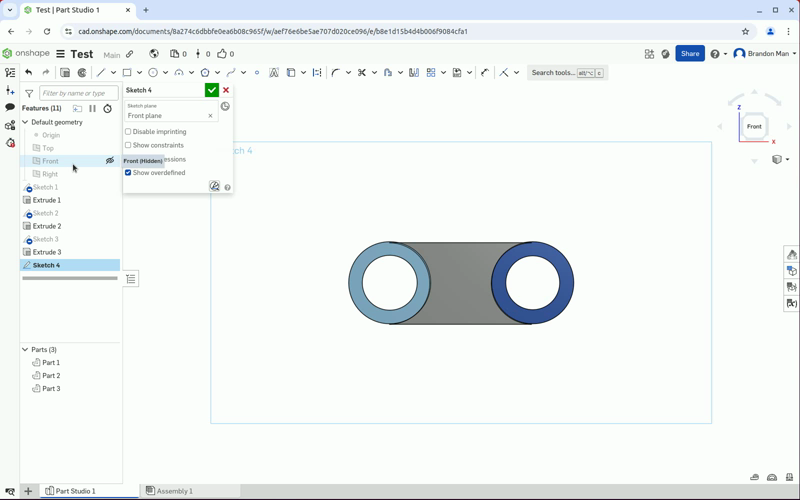
mouse_move(73, 352)
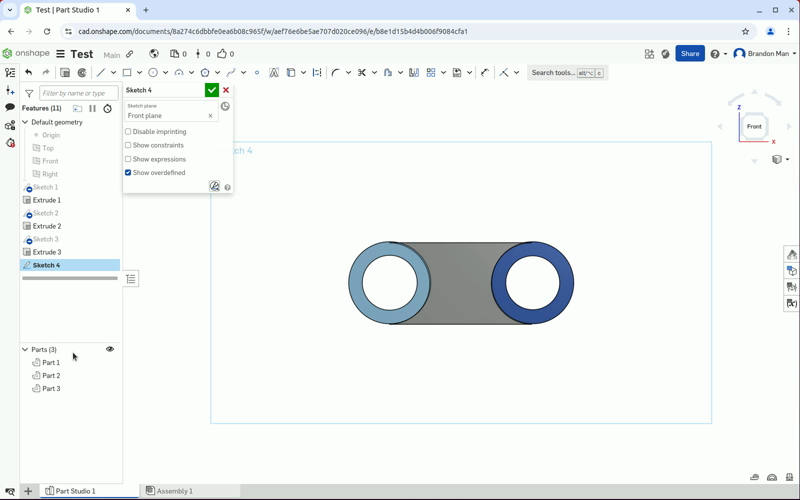
key(y)
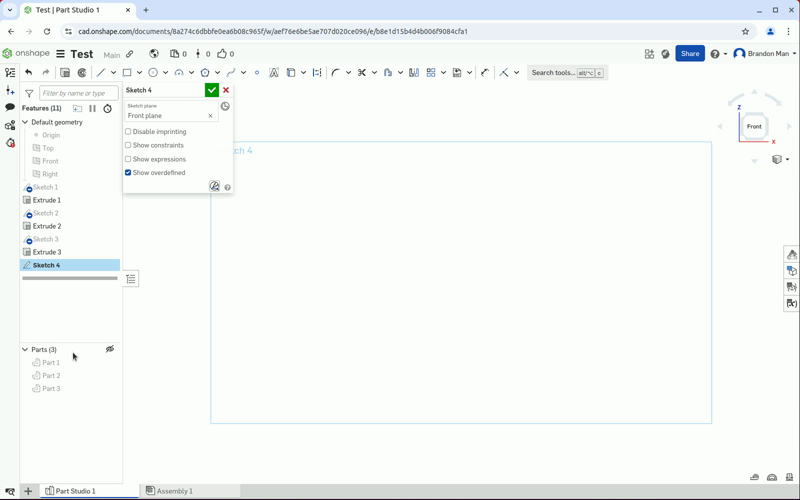
key(c)
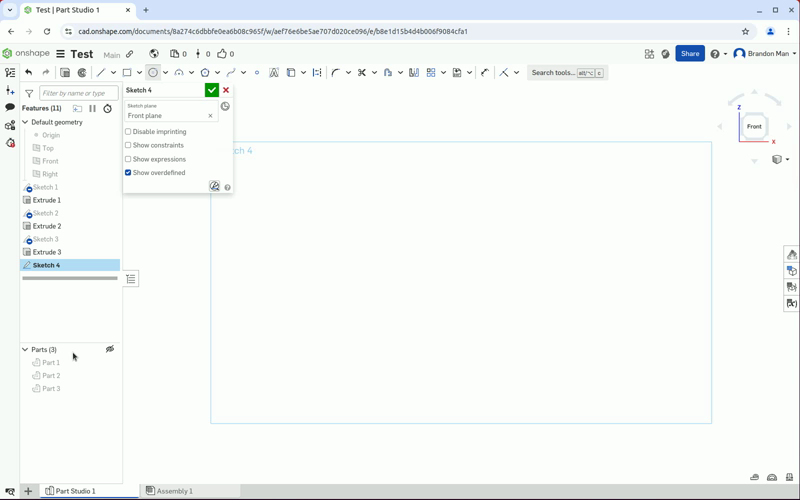
key_down(shift)
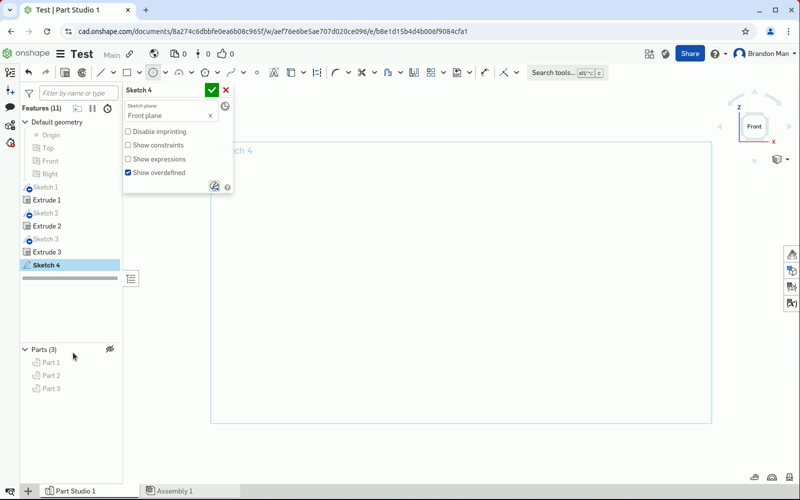
mouse_move(389, 282)
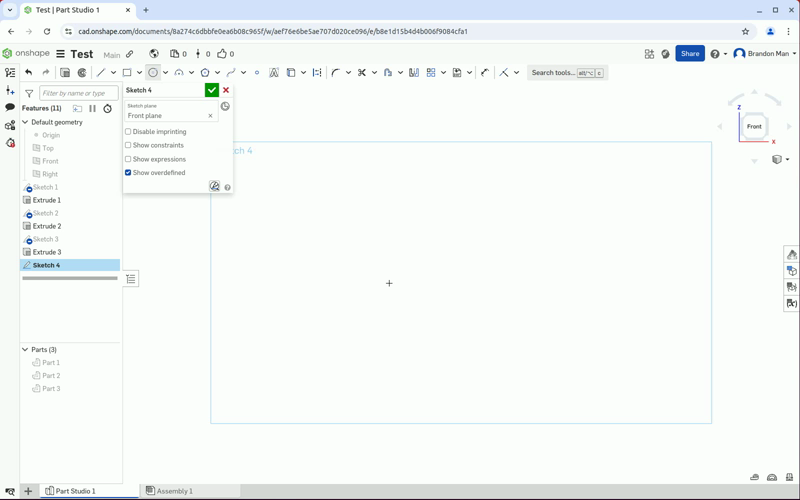
click(389, 282)
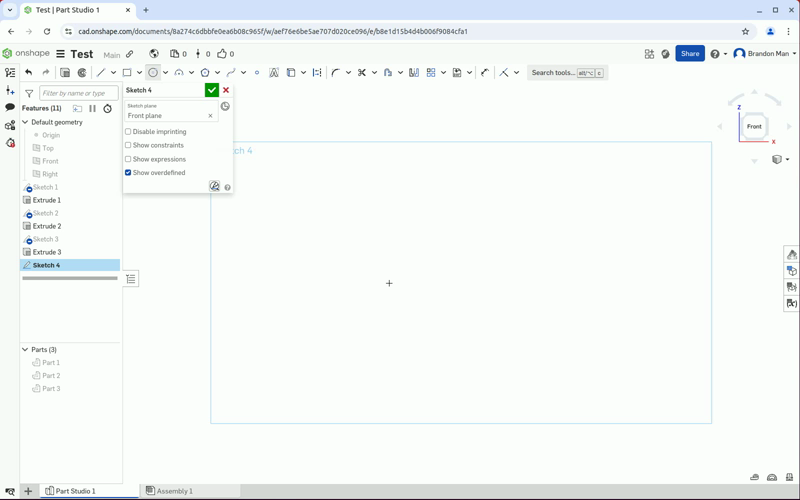
key_up(shift)
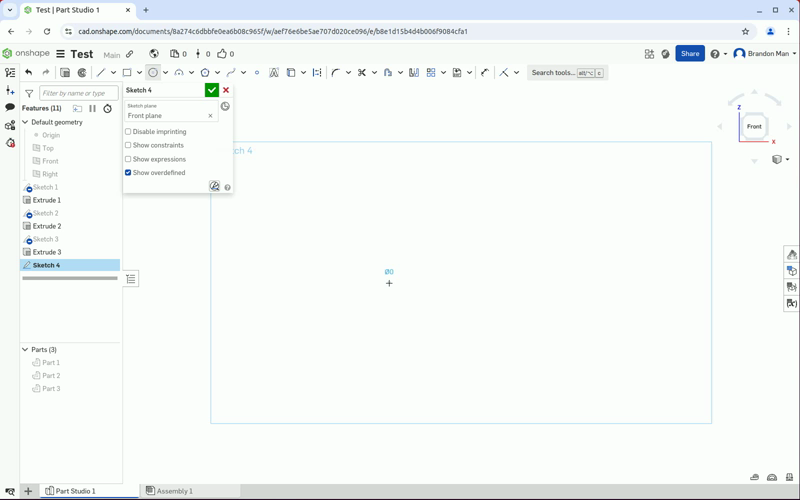
mouse_move(416, 282)
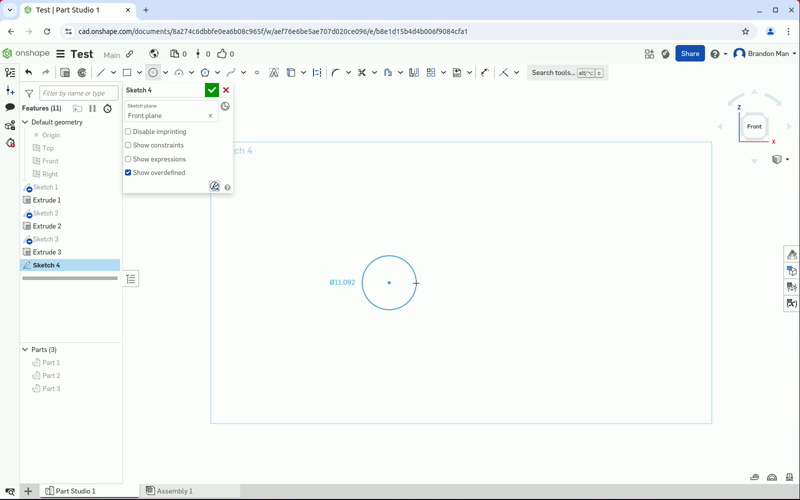
click(416, 282)
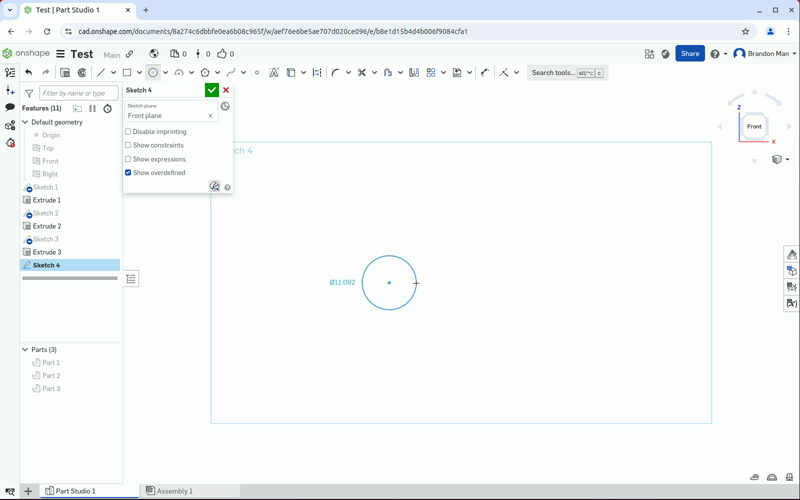
key(esc)
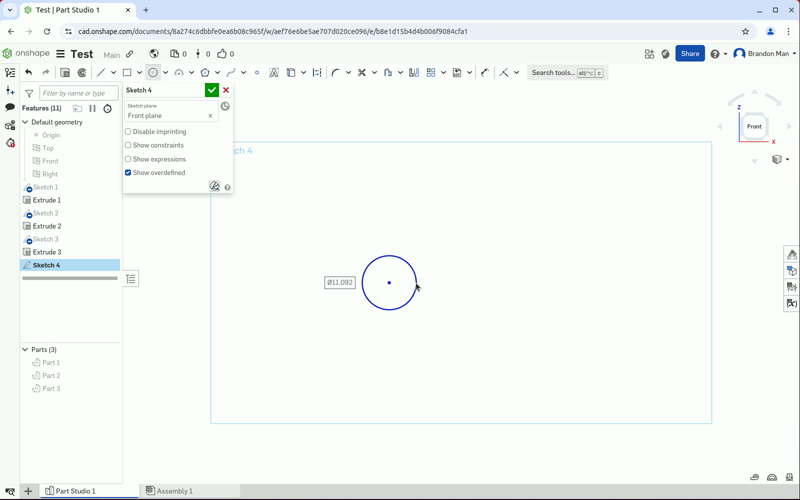
key(c)
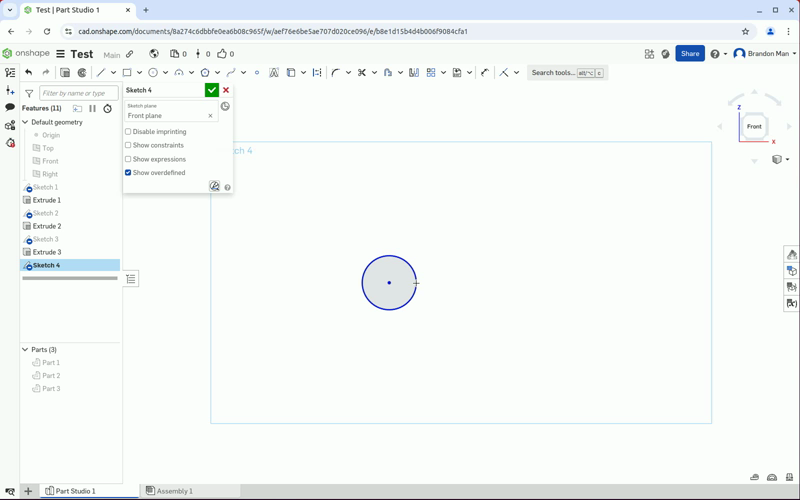
key_down(shift)
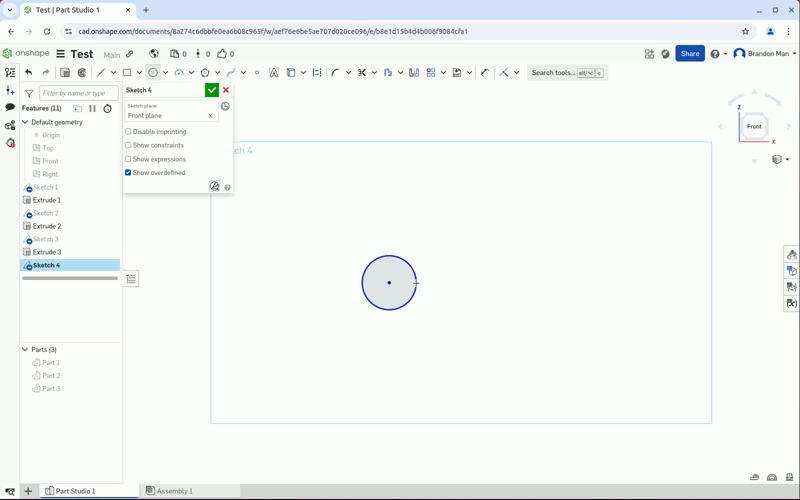
mouse_move(389, 282)
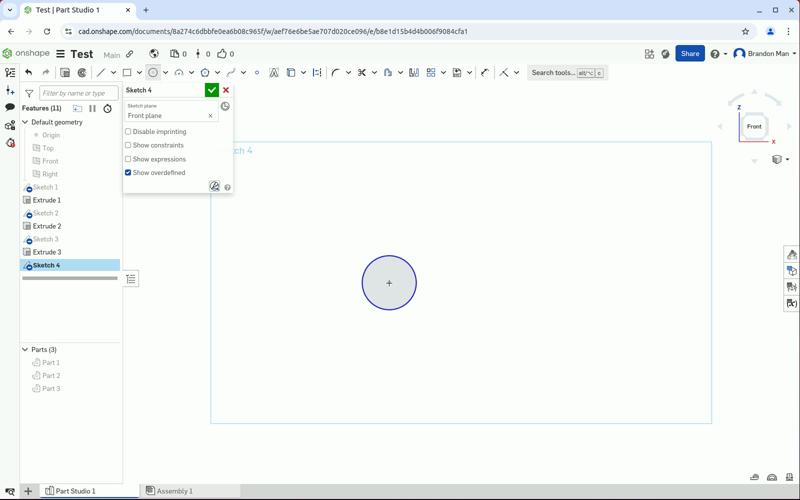
click(389, 282)
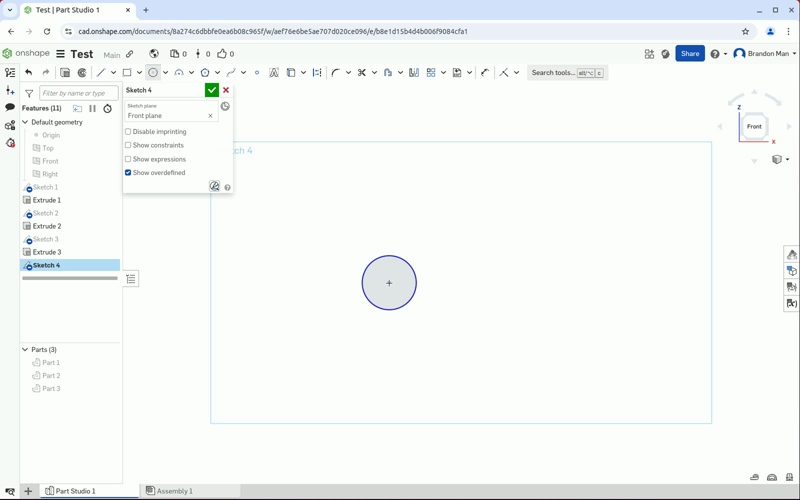
key_up(shift)
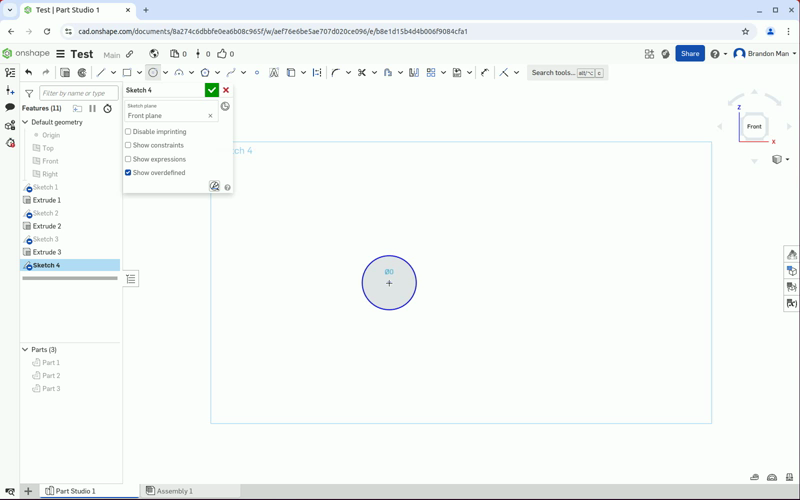
mouse_move(406, 282)
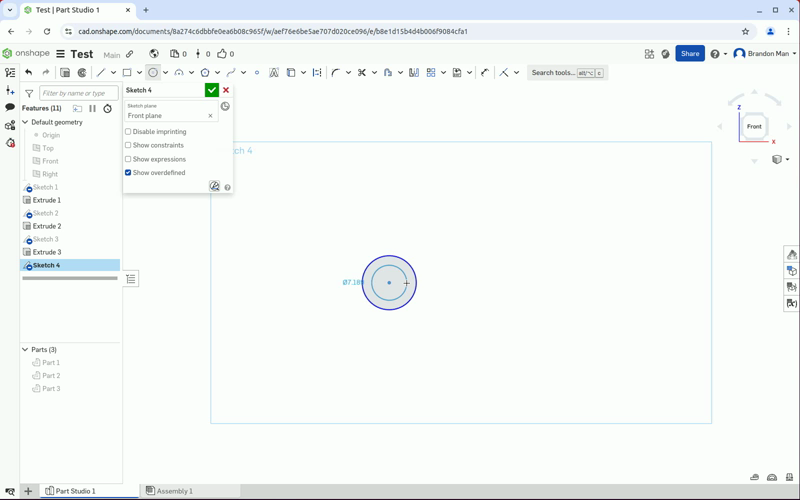
click(406, 282)
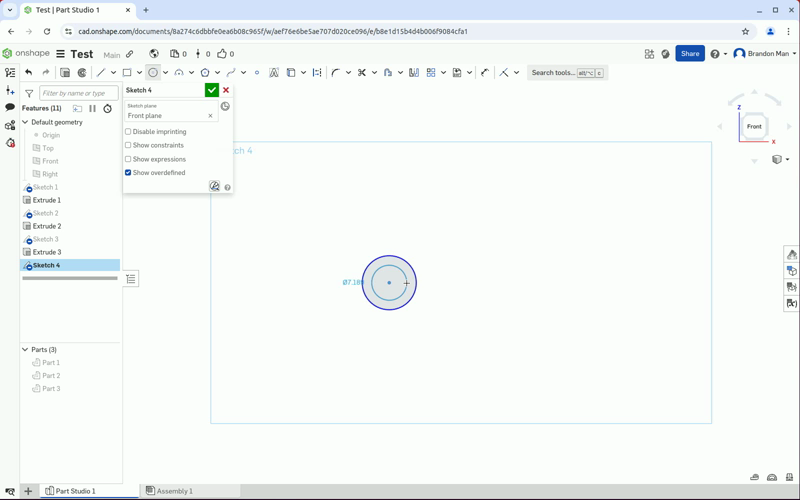
key(esc)
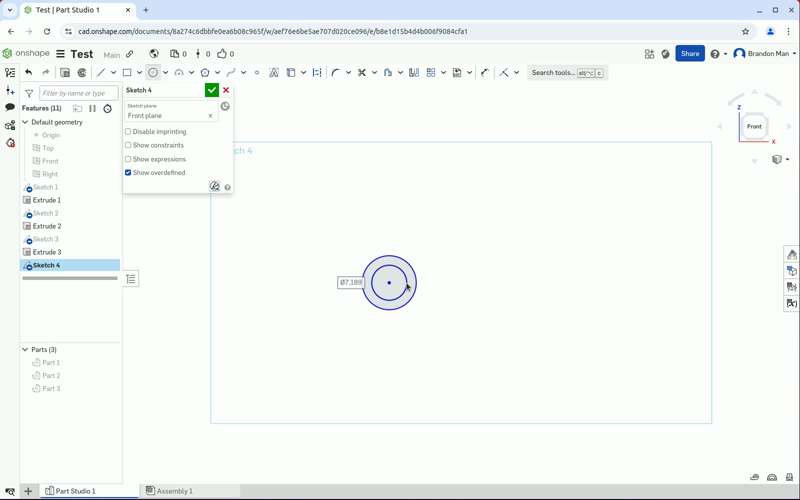
mouse_move(398, 299)
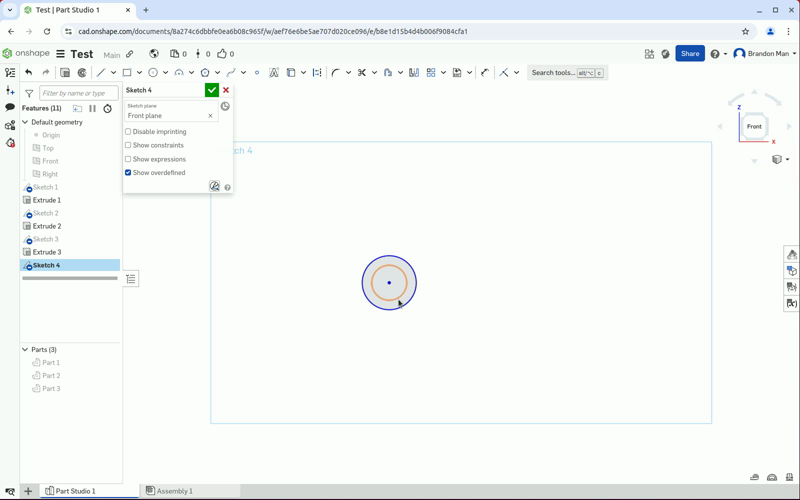
scroll(6)
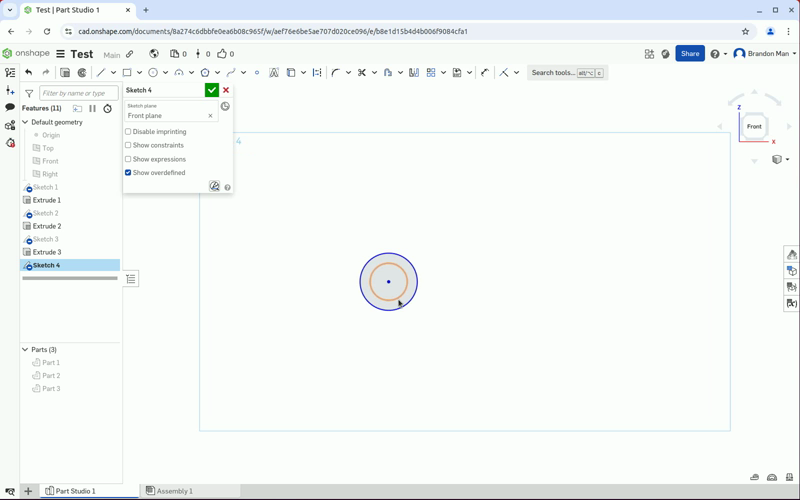
scroll(6)
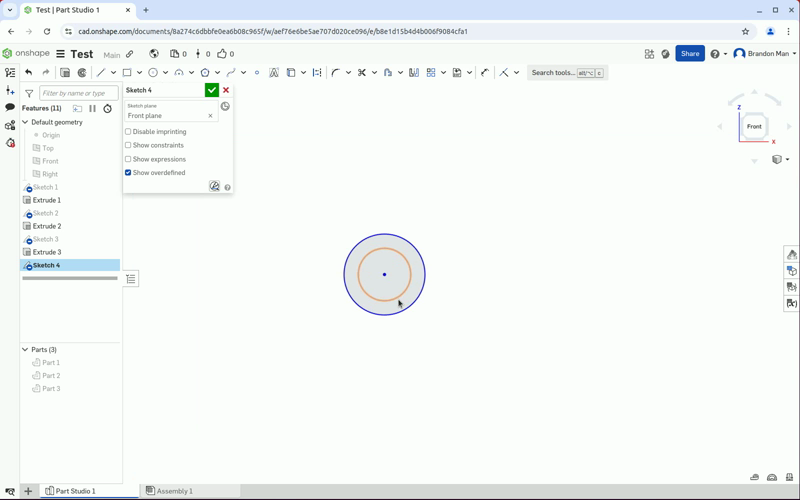
scroll(6)
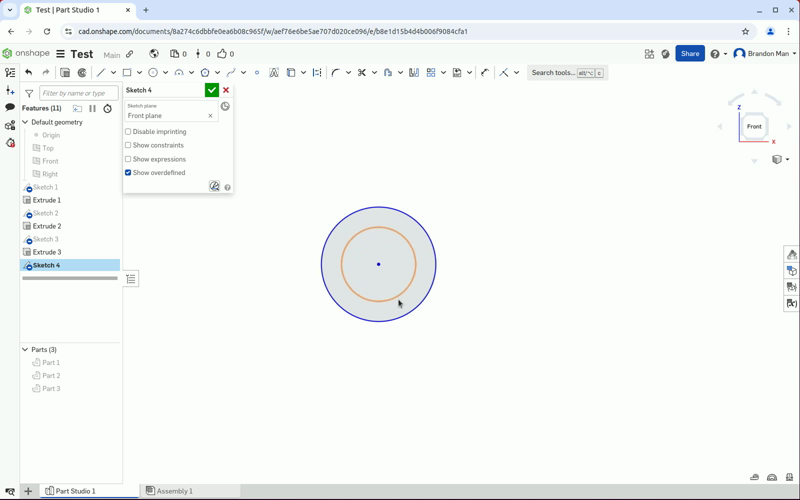
scroll(6)
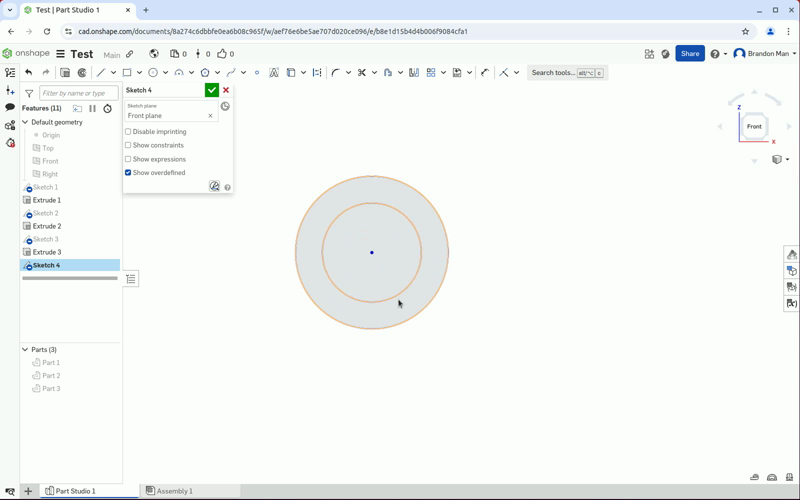
scroll(6)
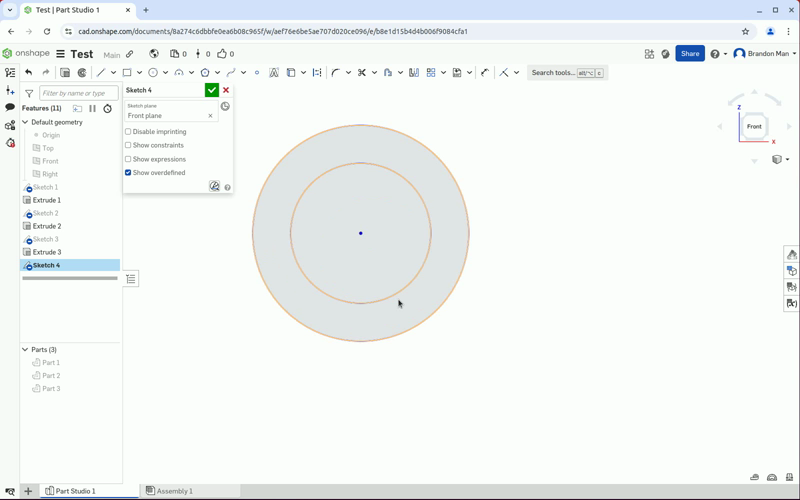
scroll(6)
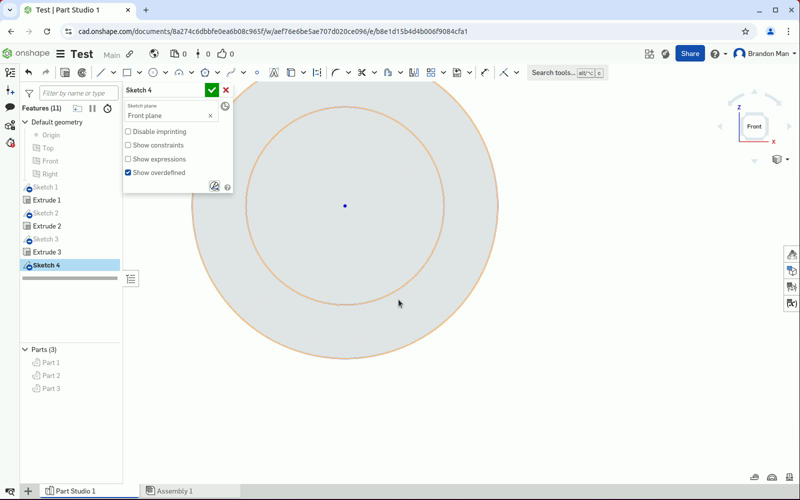
scroll(6)
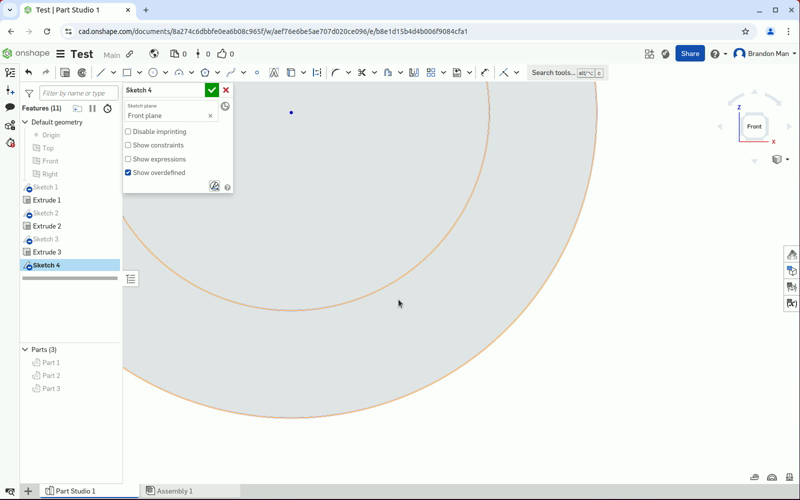
click(398, 299)
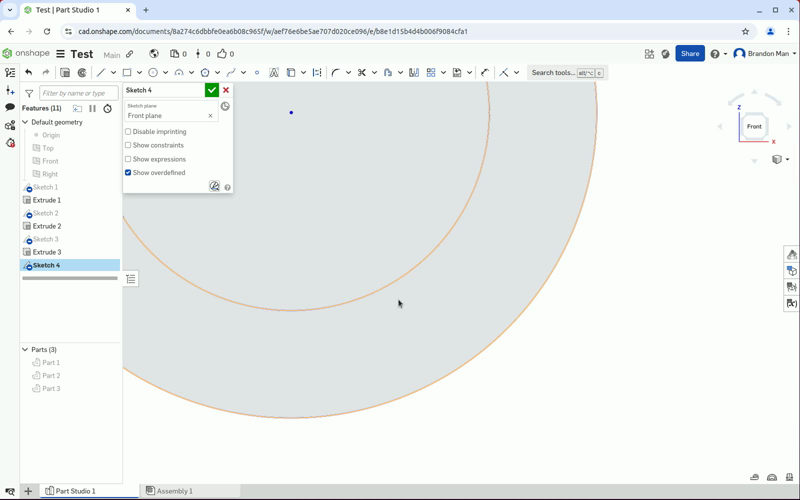
scroll(-6)
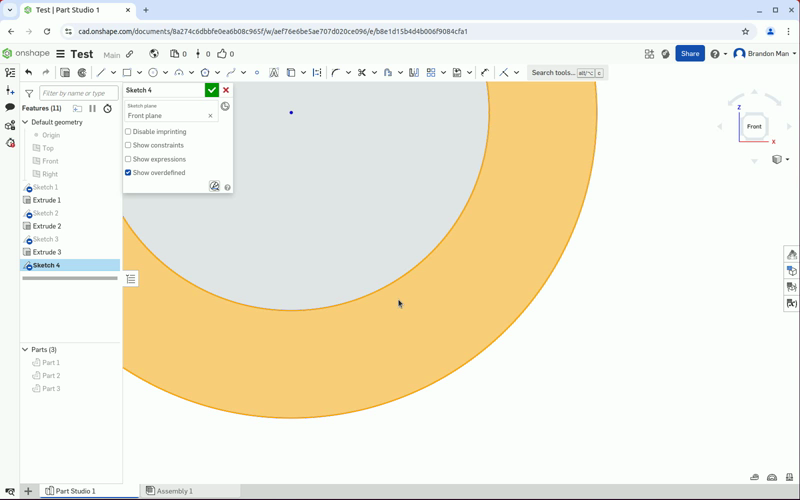
scroll(-6)
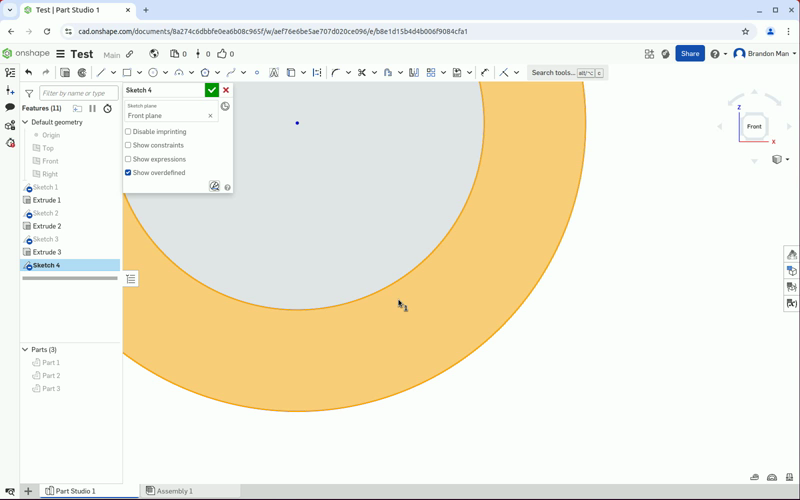
scroll(-6)
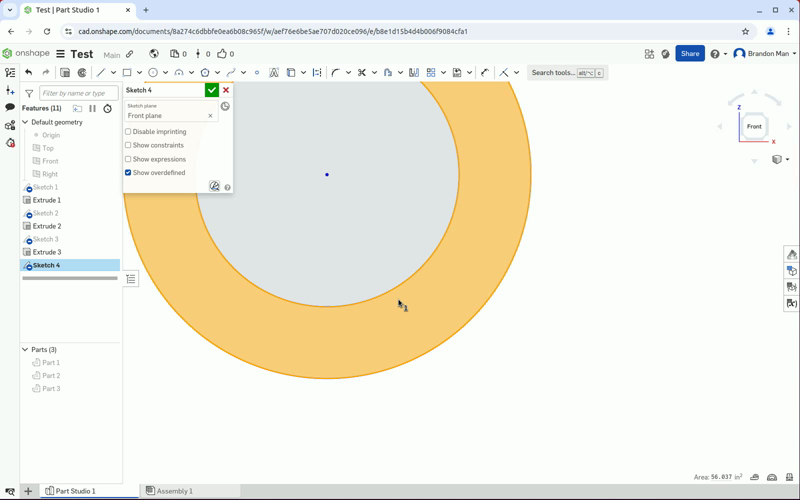
scroll(-6)
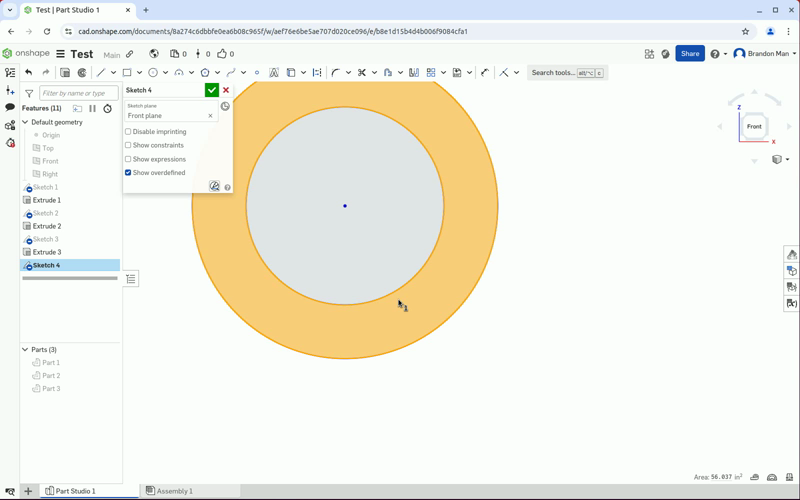
scroll(-6)
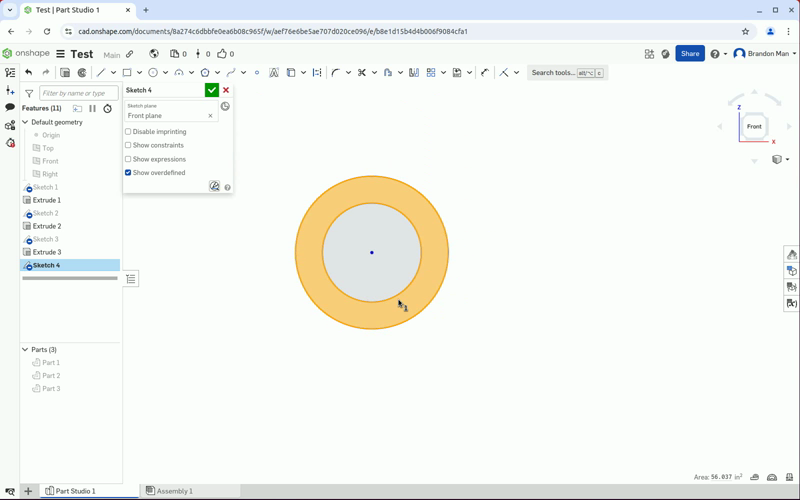
scroll(-6)
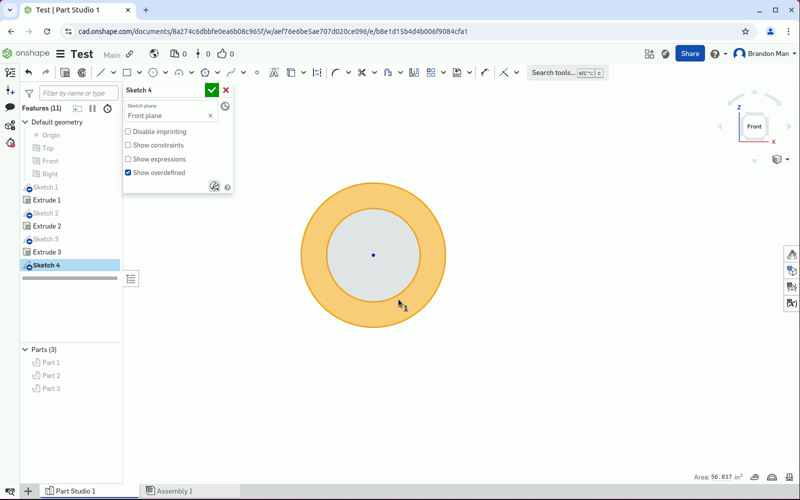
scroll(-6)
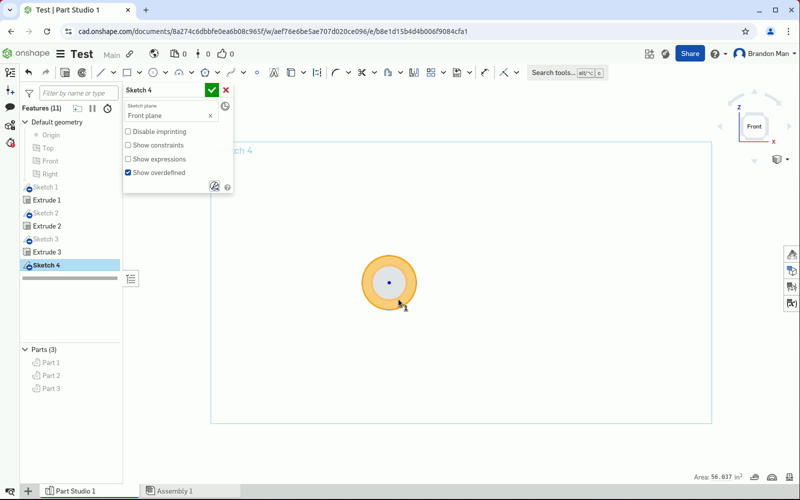
mouse_move(73, 352)
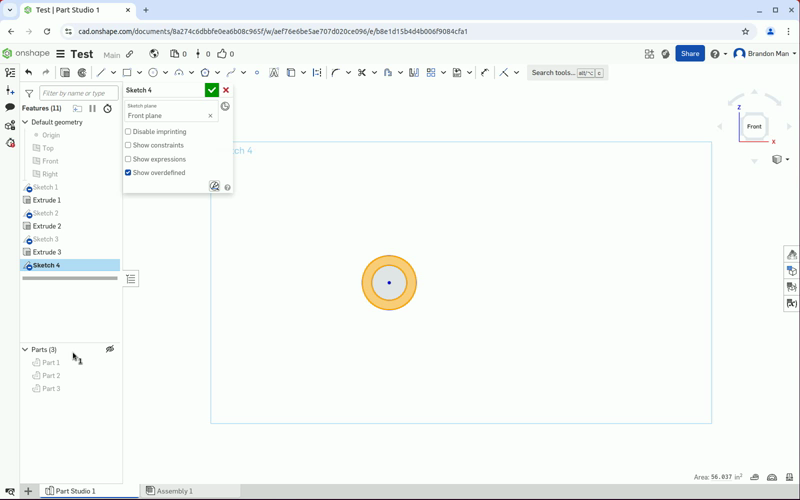
key(shift+y)
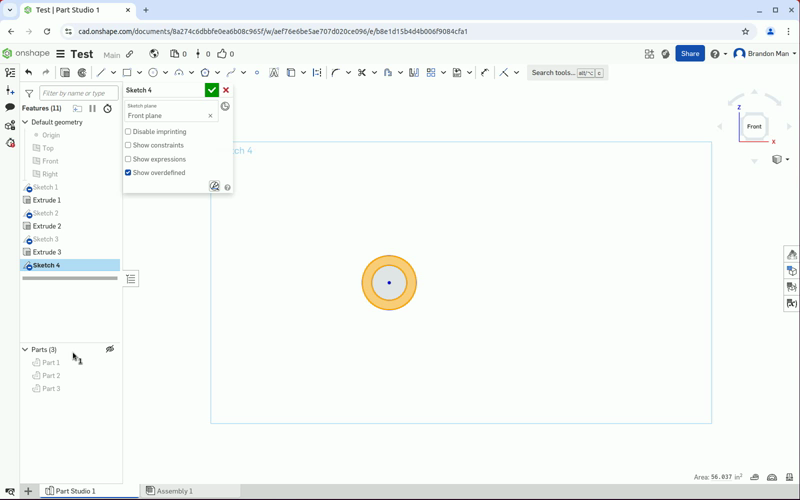
key(shift+e)
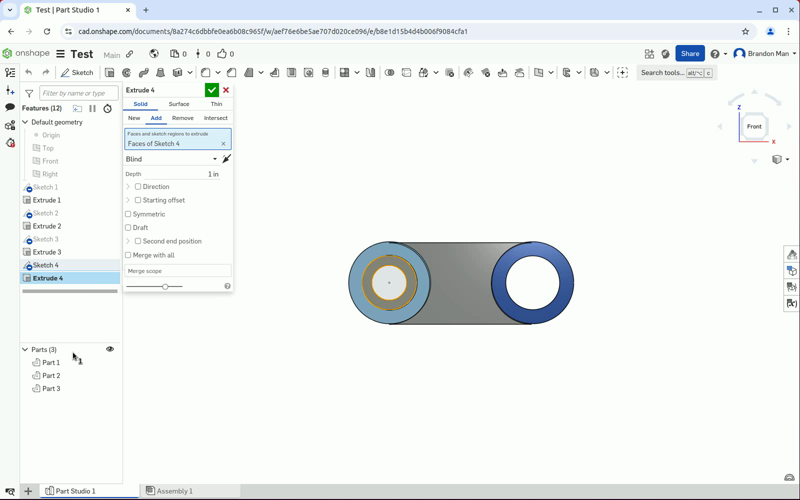
mouse_move(143, 106)
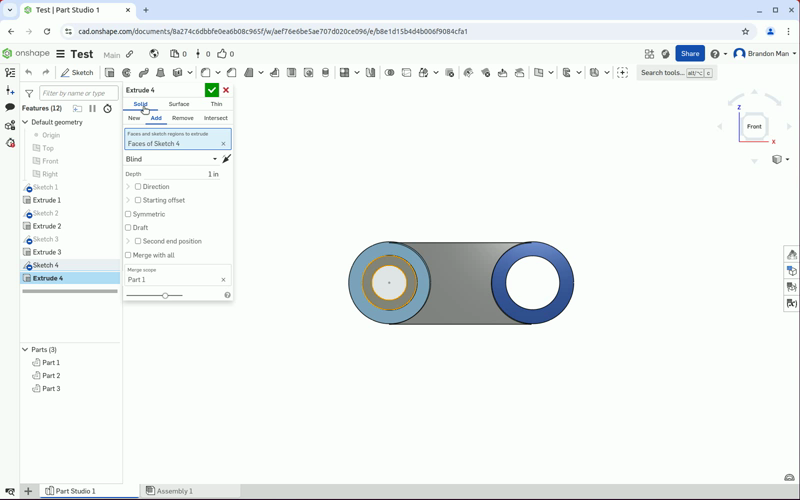
click(143, 106)
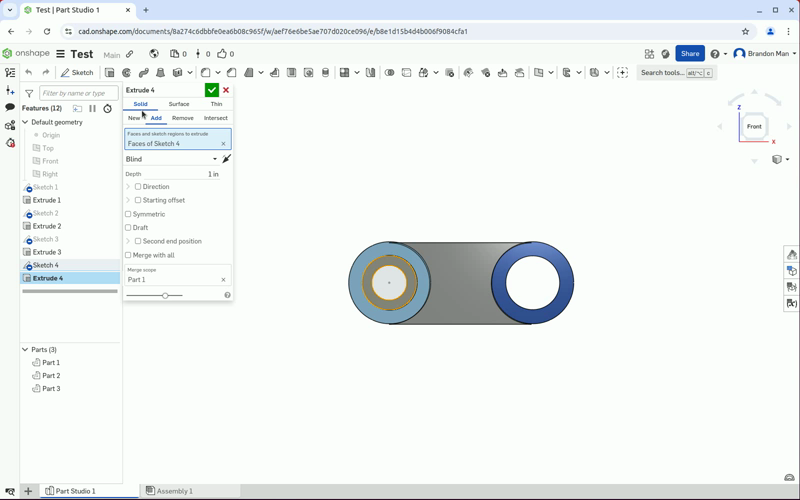
mouse_move(137, 120)
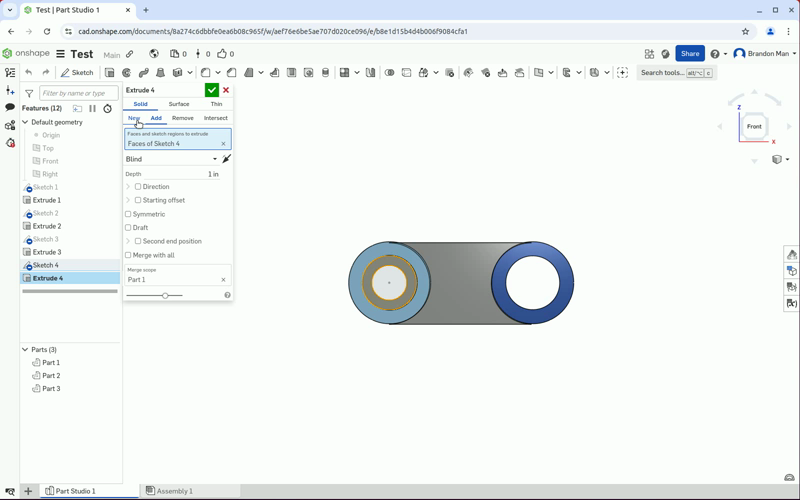
click(137, 120)
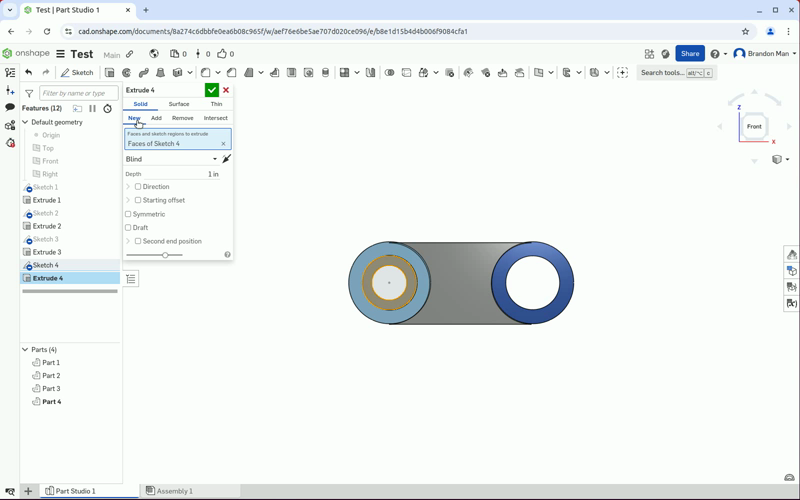
key(tab, 4)
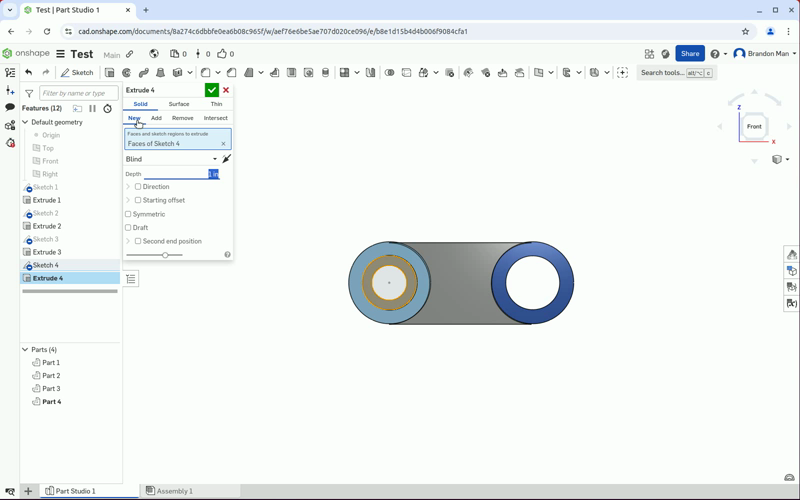
text(3.37)
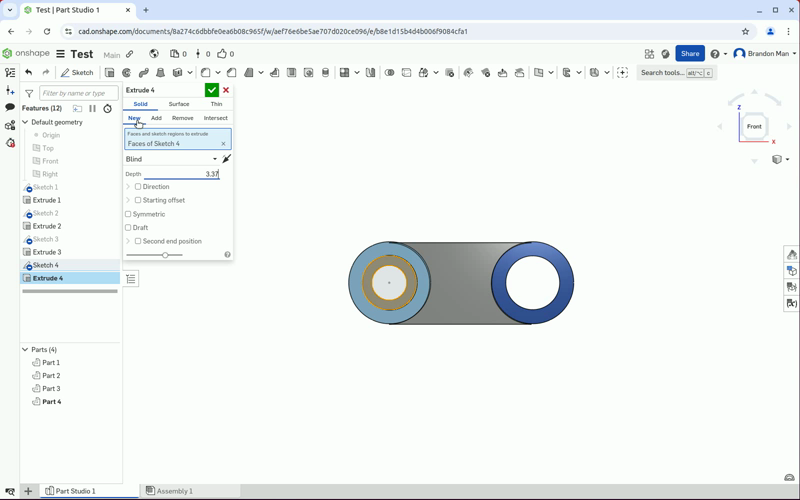
key(enter)
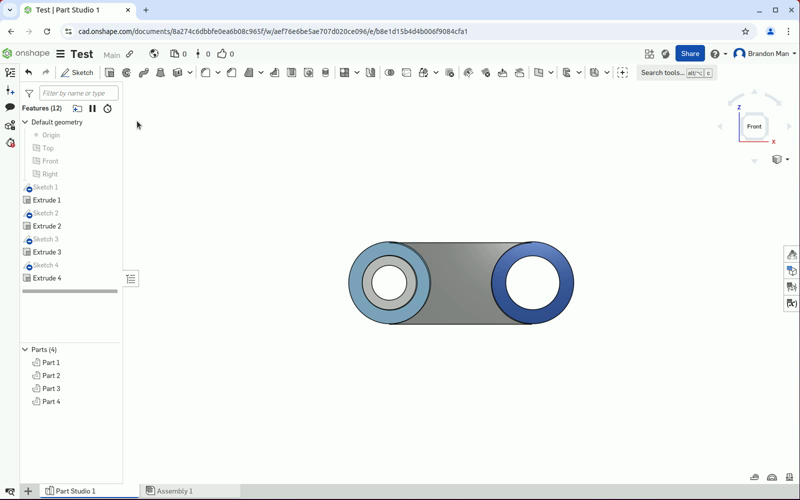
key(shift+h)
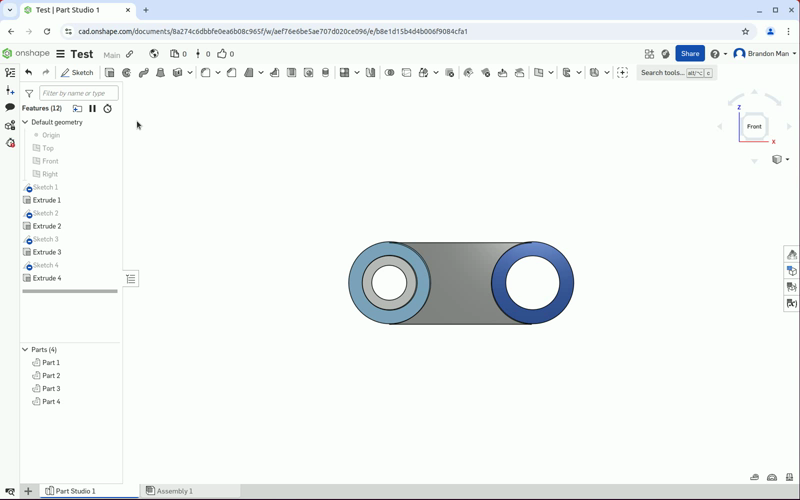
key(shift+h)
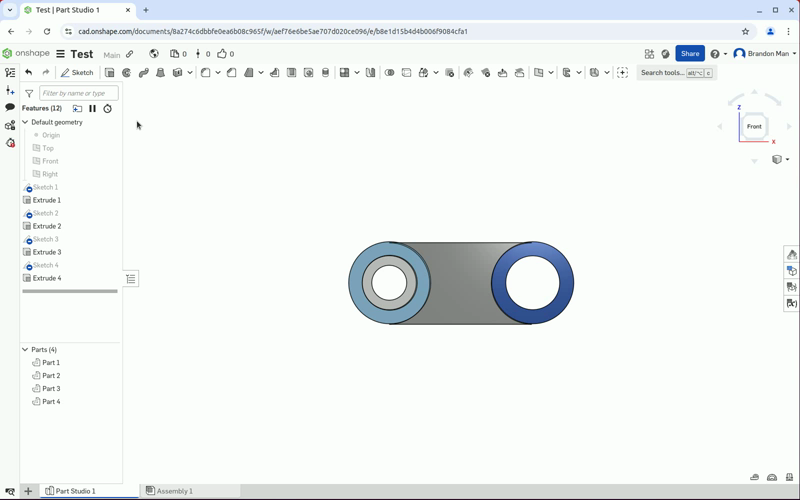
mouse_move(73, 189)
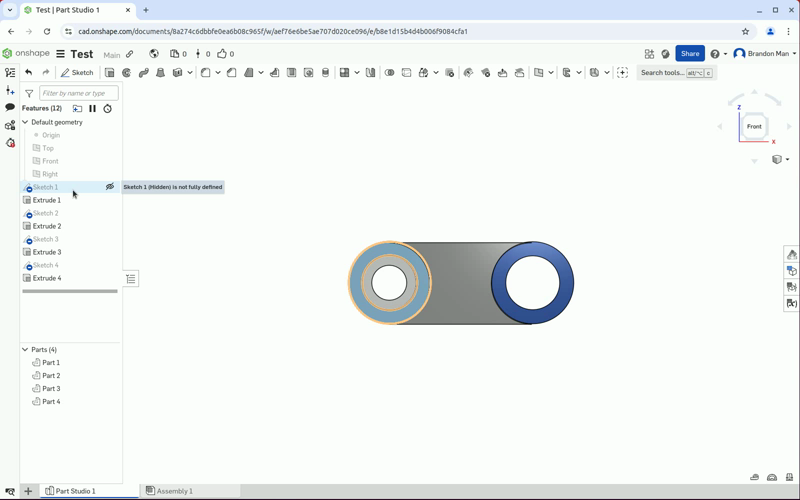
click(73, 189)
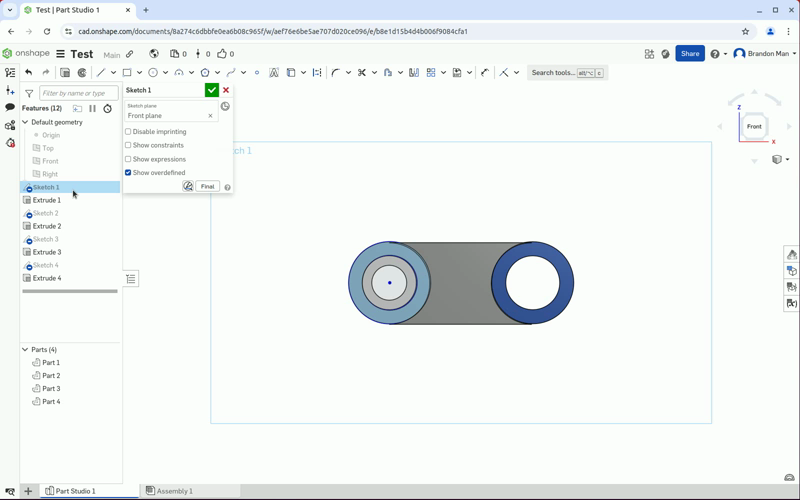
mouse_move(229, 92)
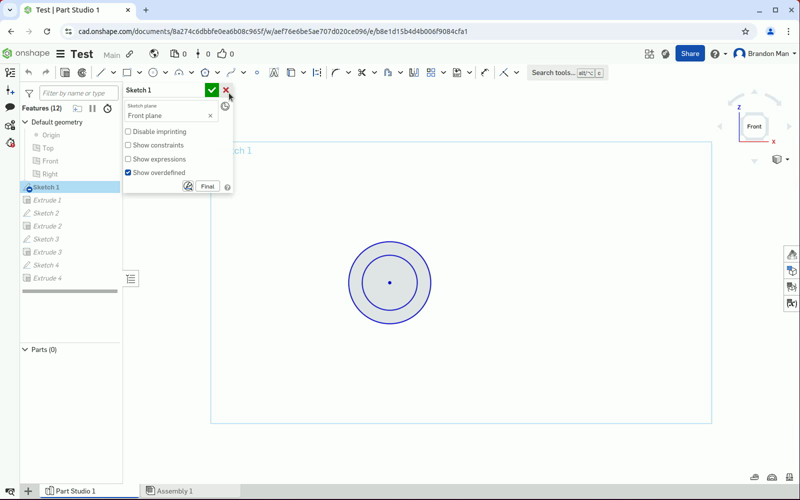
click(229, 92)
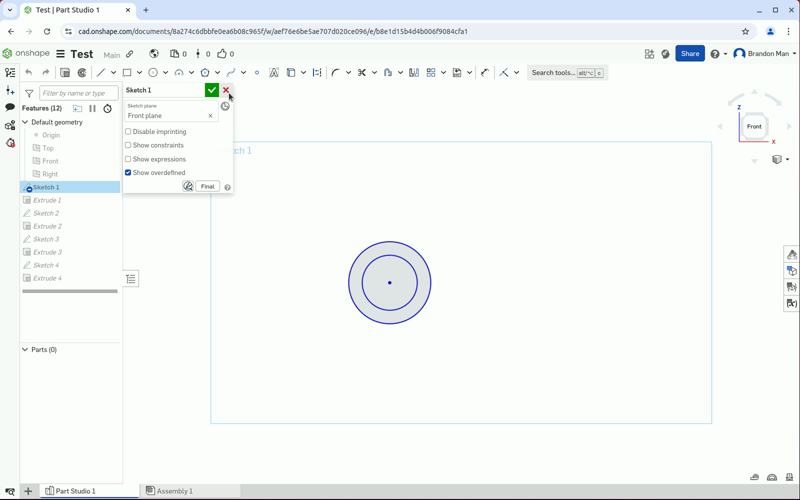
key(shift+s)
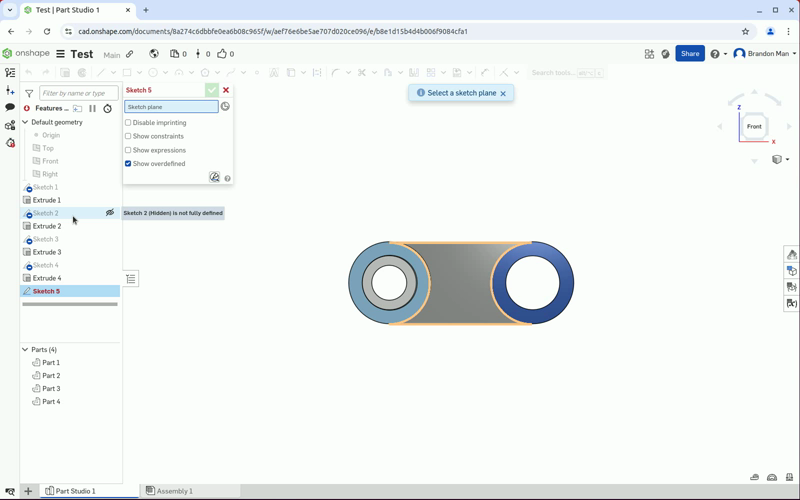
scroll(3)
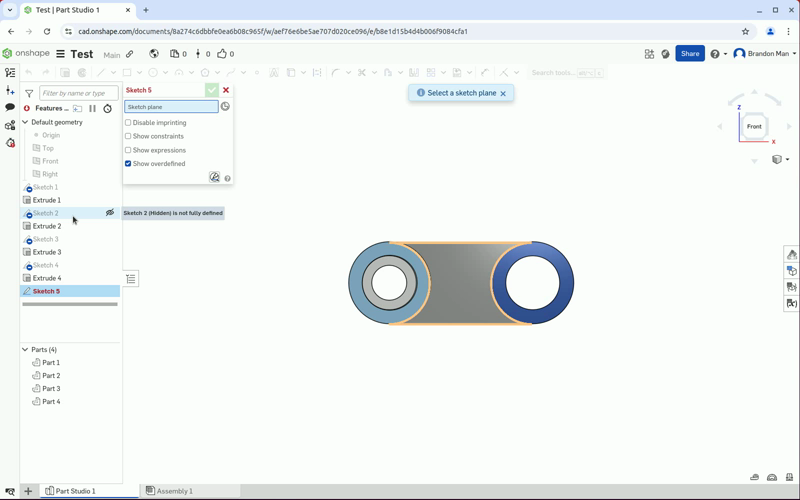
mouse_move(73, 163)
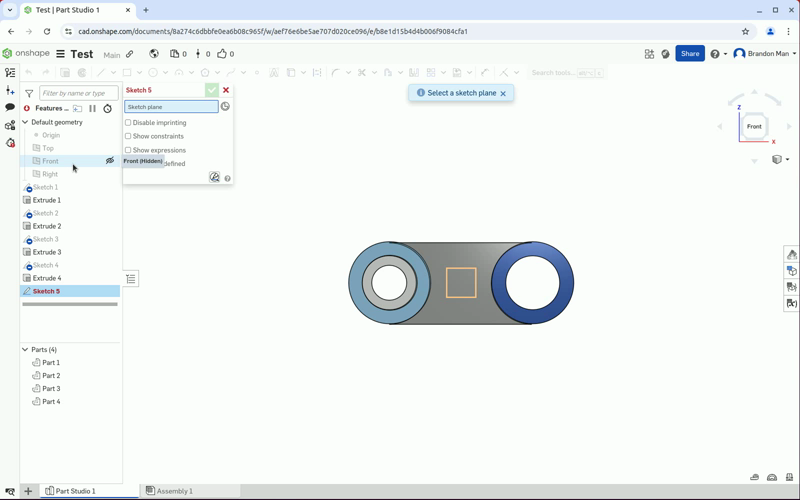
click(73, 163)
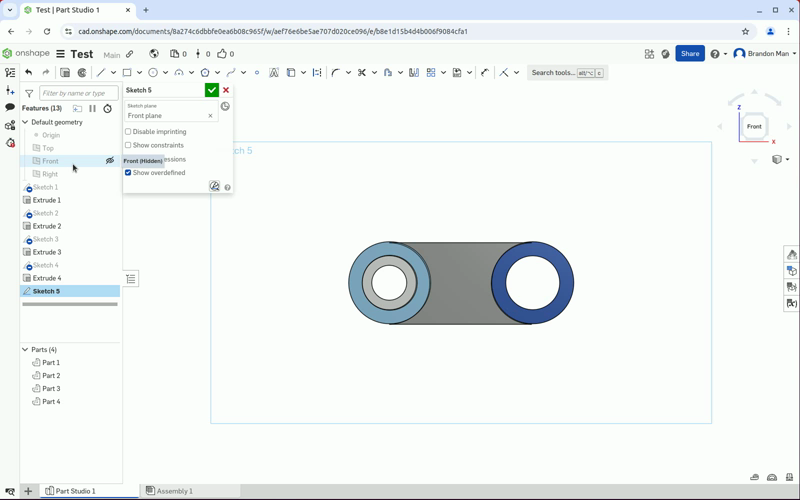
mouse_move(73, 352)
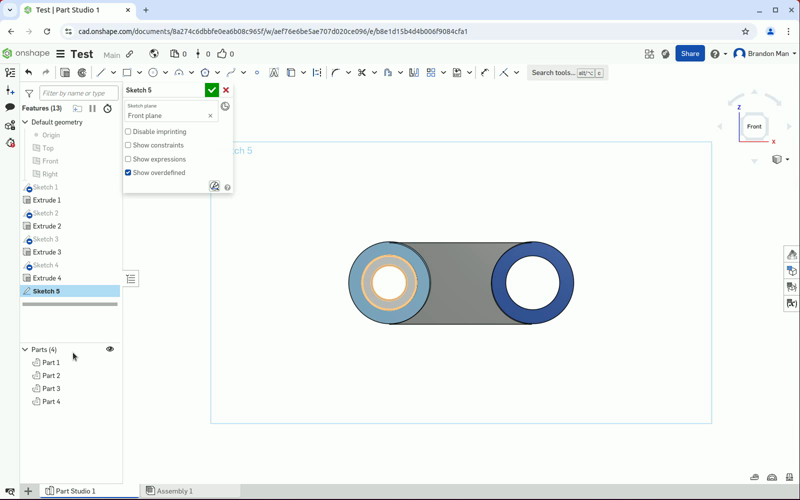
key(y)
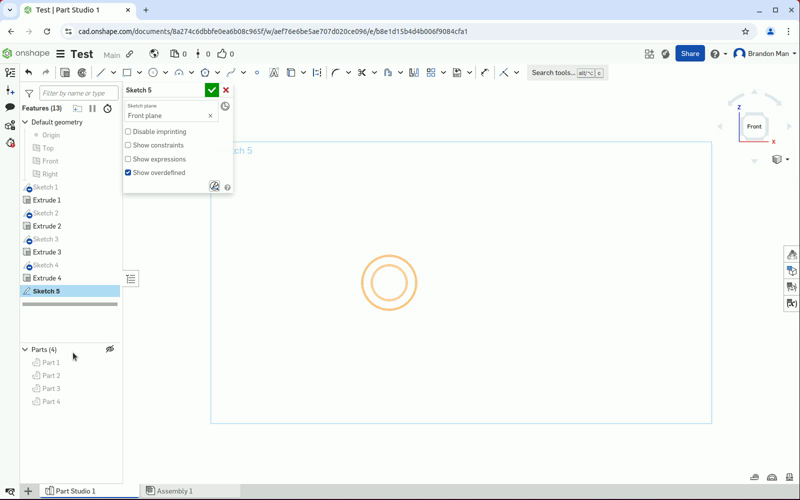
key(c)
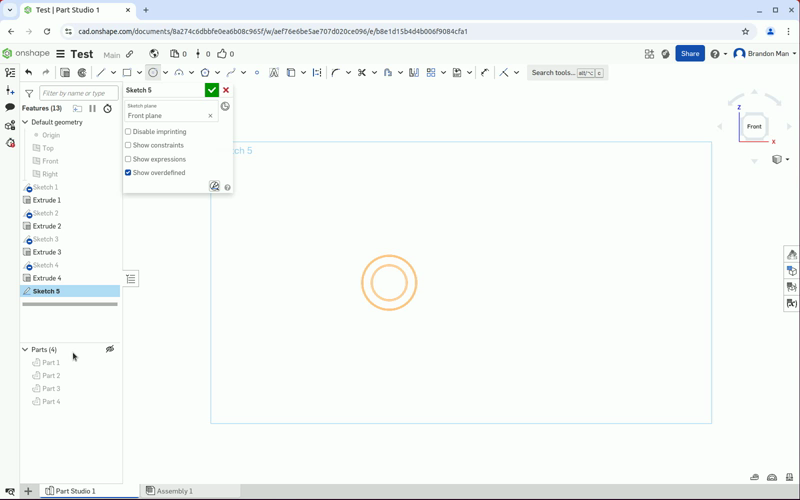
key_down(shift)
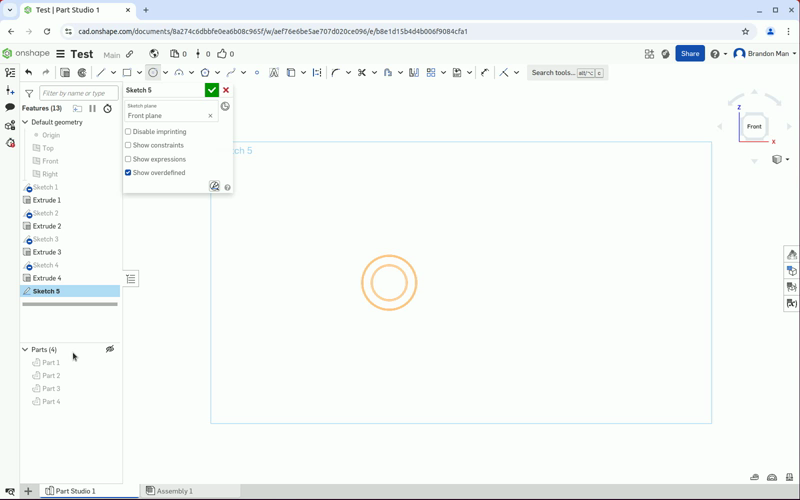
mouse_move(532, 282)
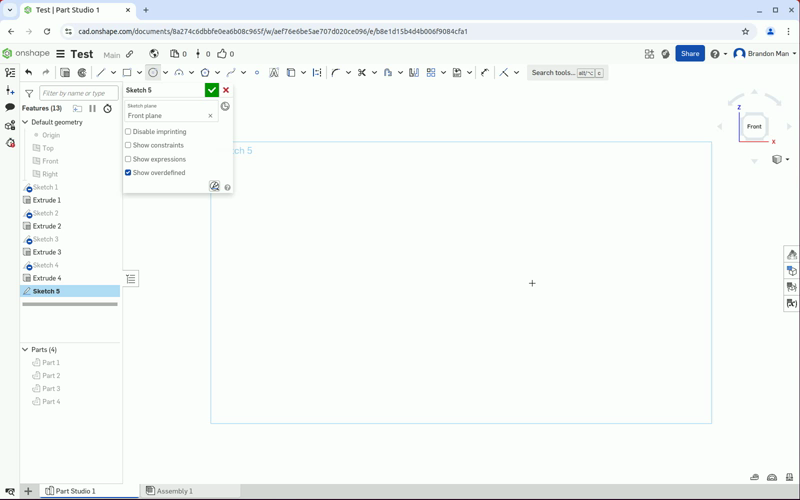
click(532, 282)
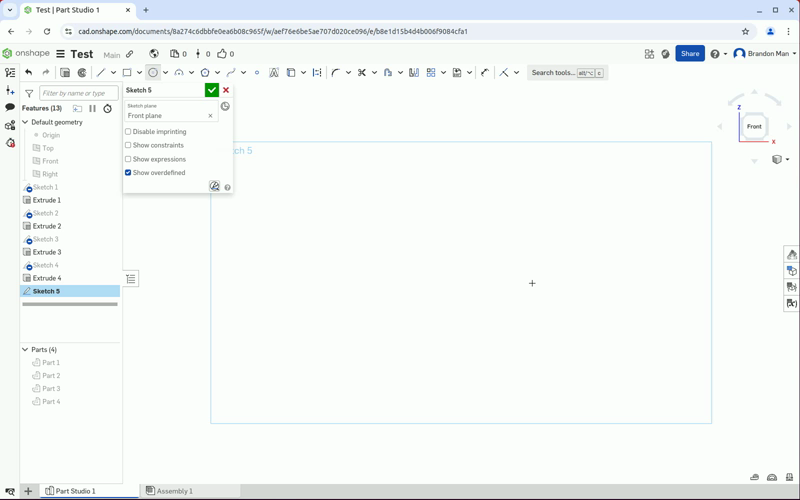
key_up(shift)
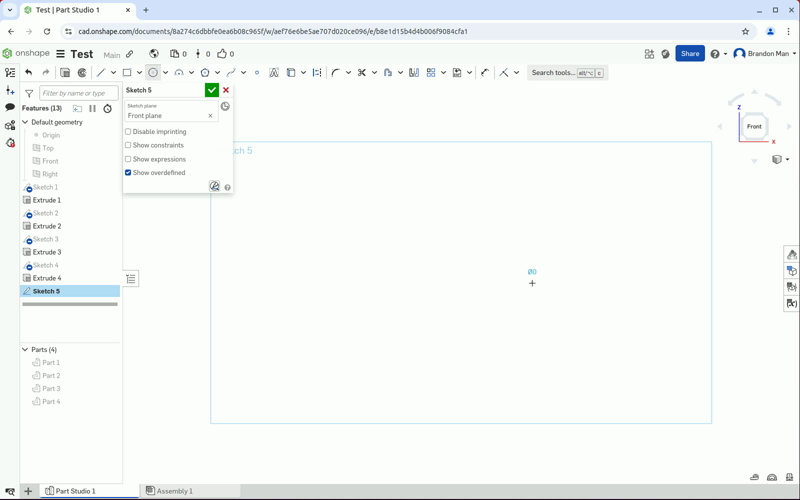
mouse_move(559, 282)
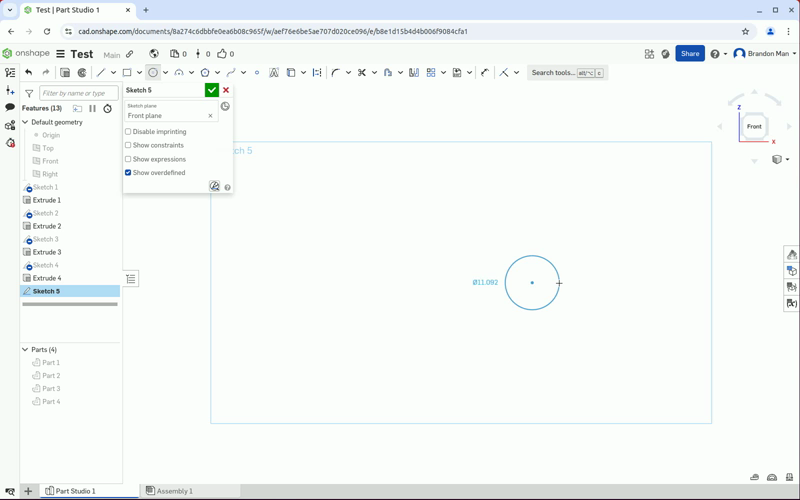
click(559, 282)
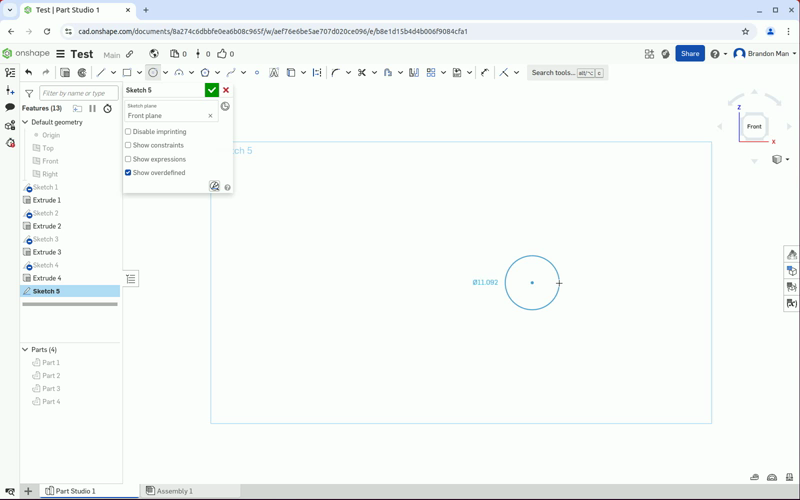
key(esc)
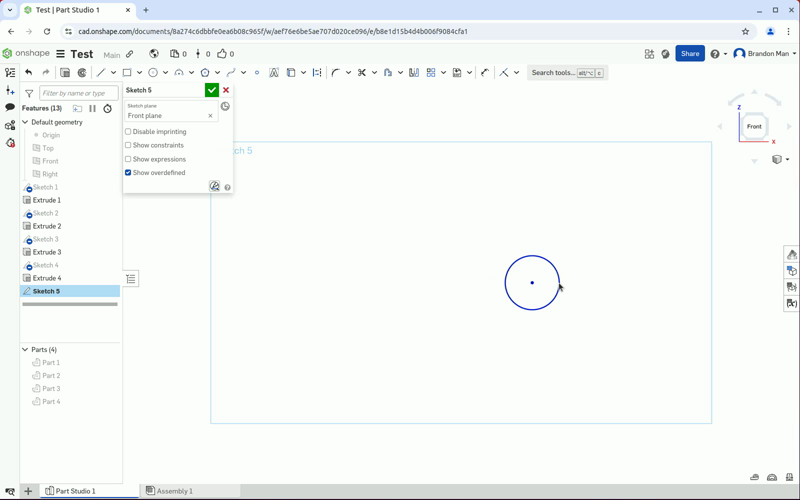
key(c)
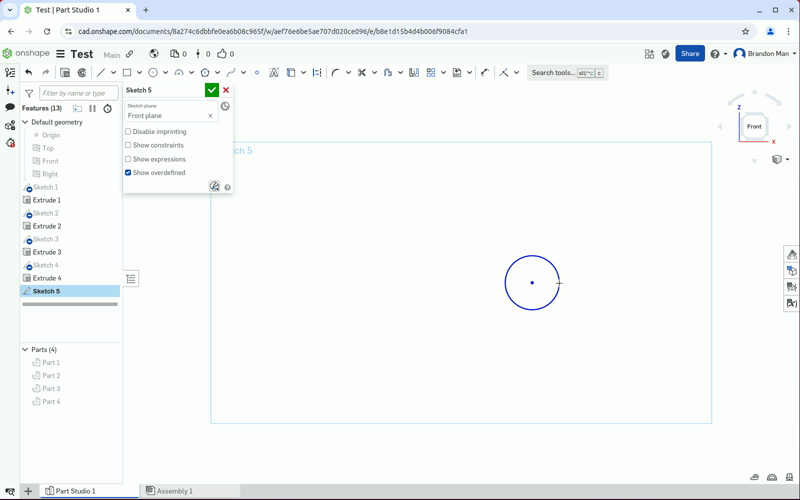
key_down(shift)
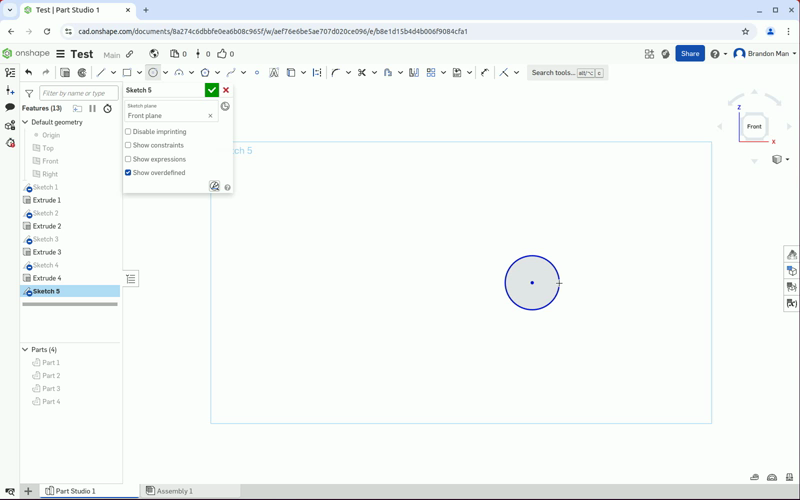
mouse_move(532, 282)
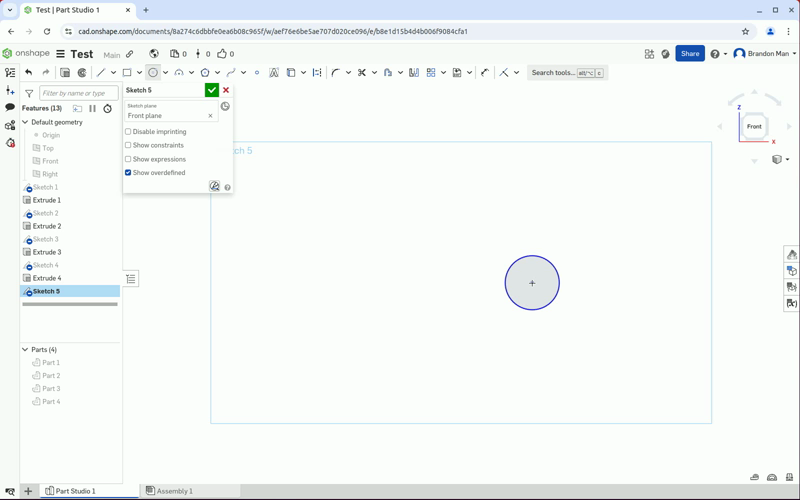
click(532, 282)
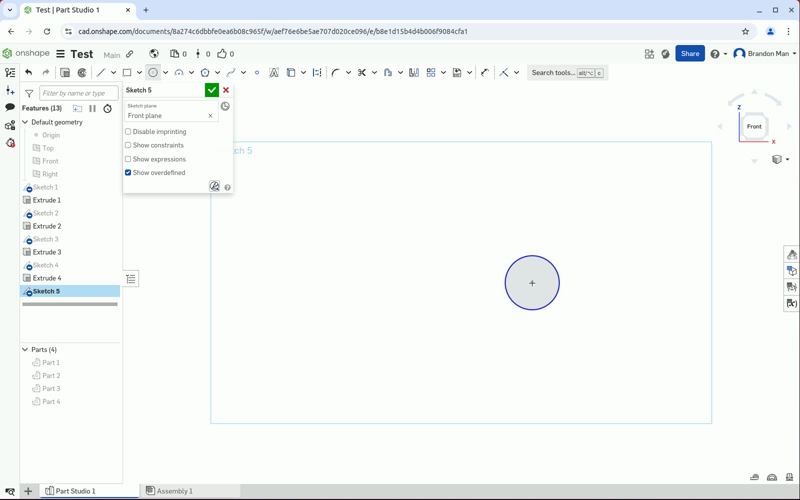
key_up(shift)
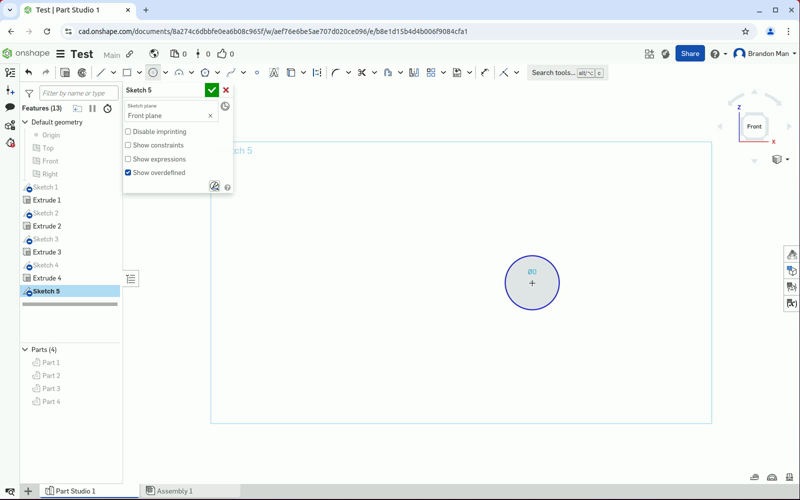
mouse_move(549, 282)
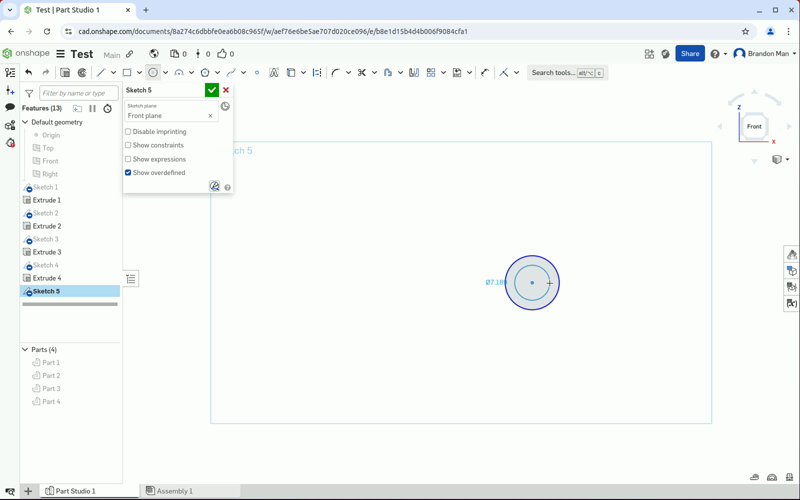
click(549, 282)
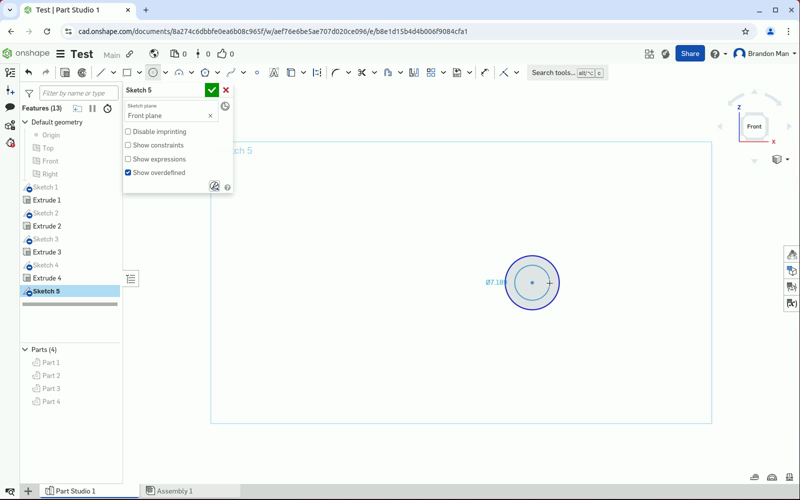
key(esc)
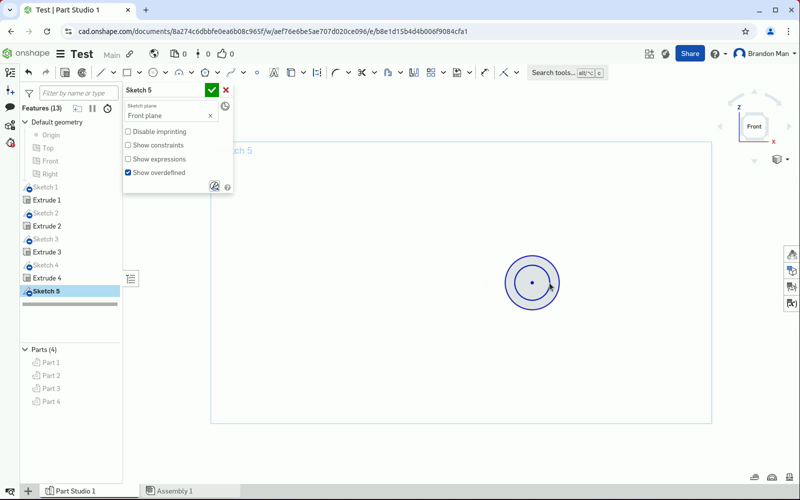
mouse_move(513, 280)
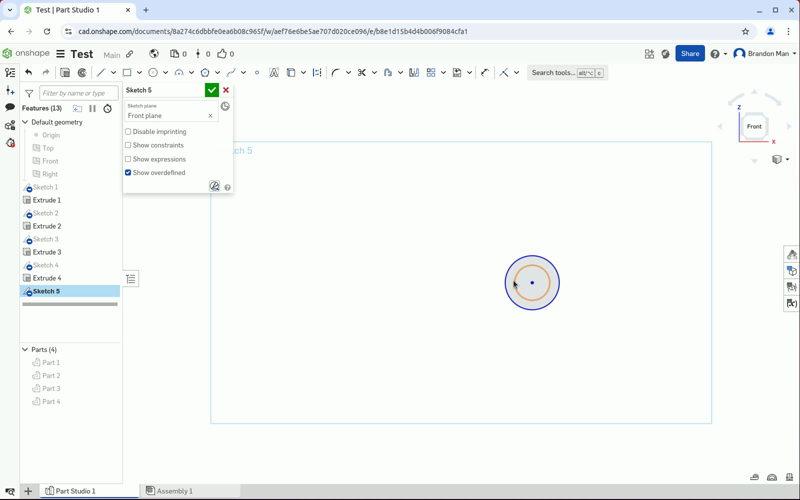
scroll(6)
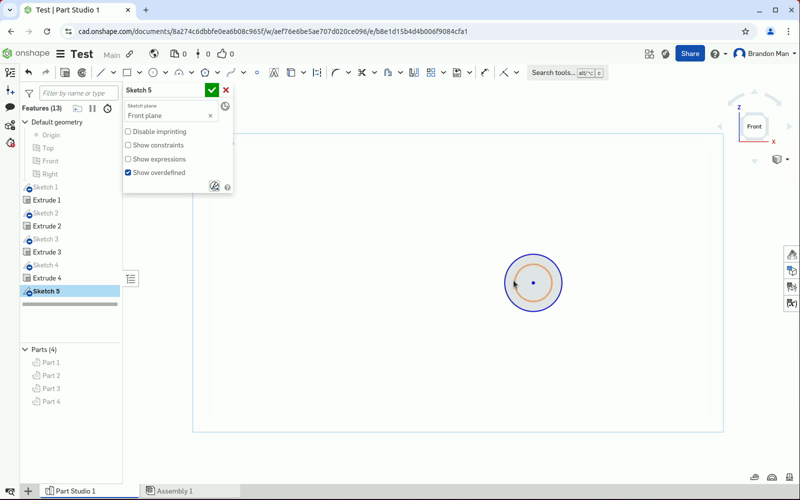
scroll(6)
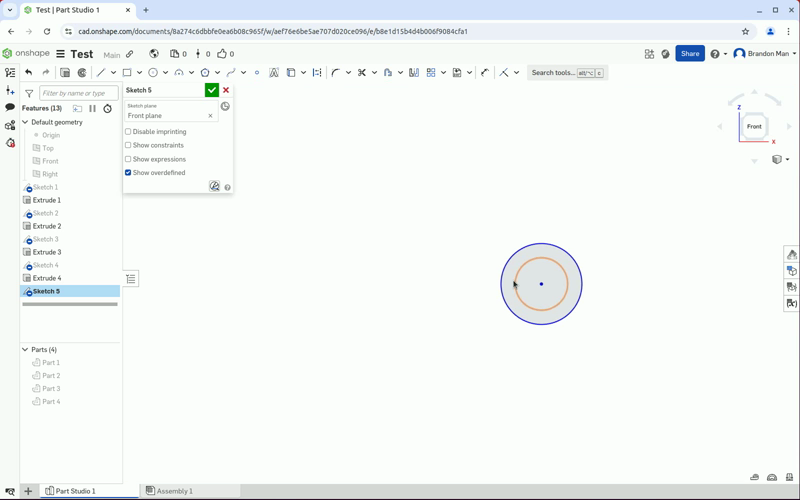
scroll(6)
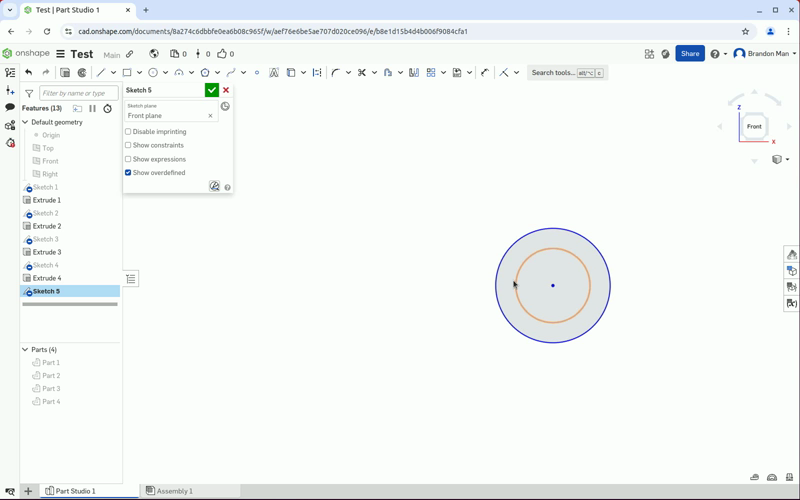
scroll(6)
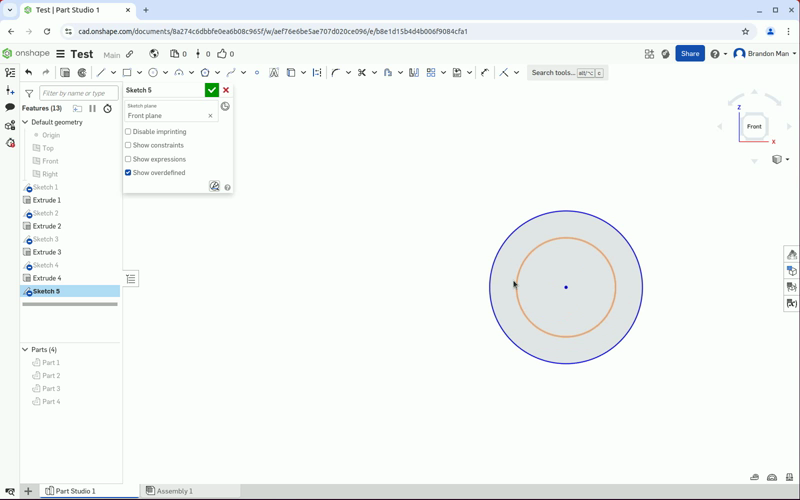
scroll(6)
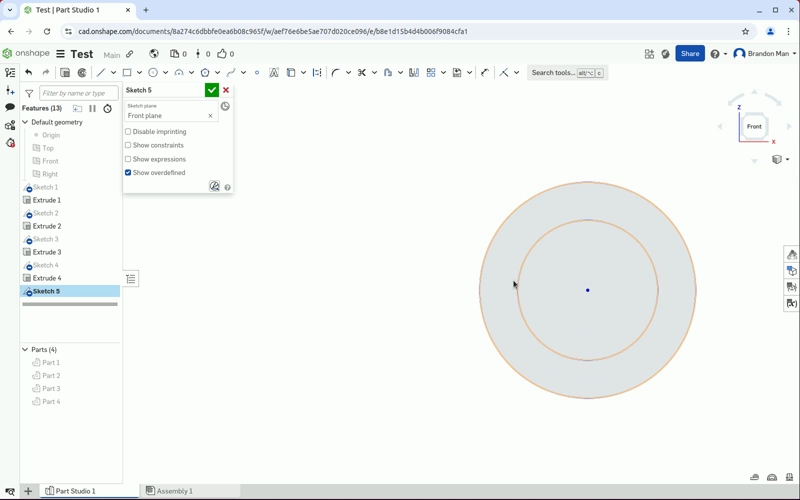
scroll(6)
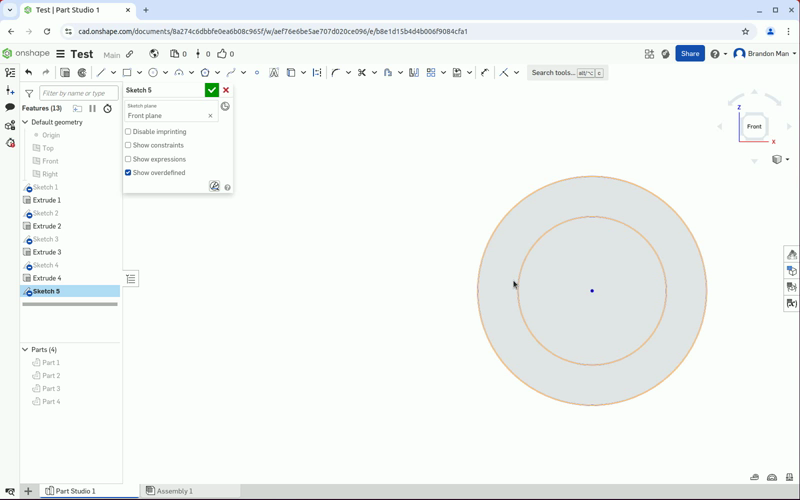
scroll(6)
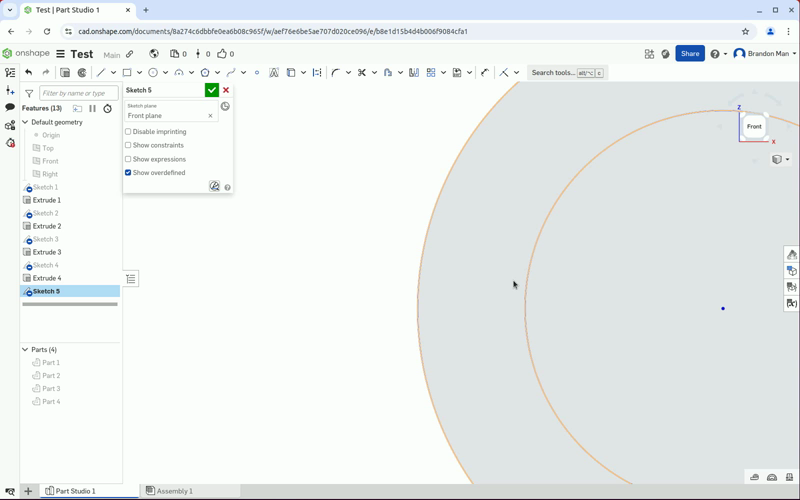
click(513, 280)
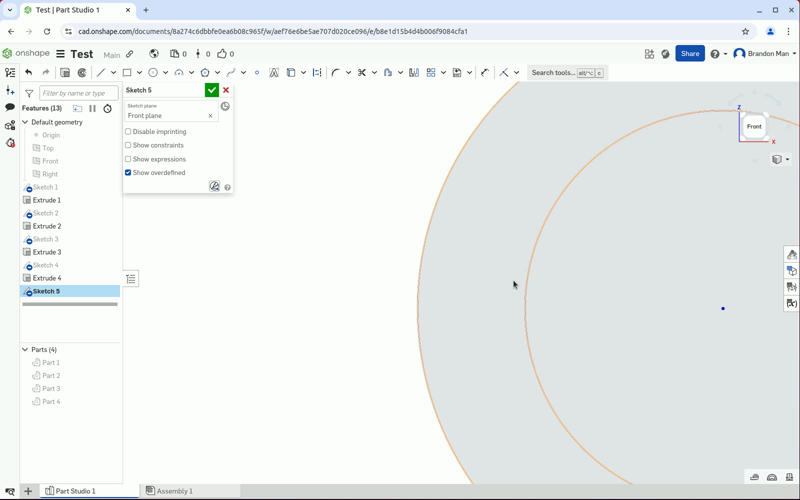
scroll(-6)
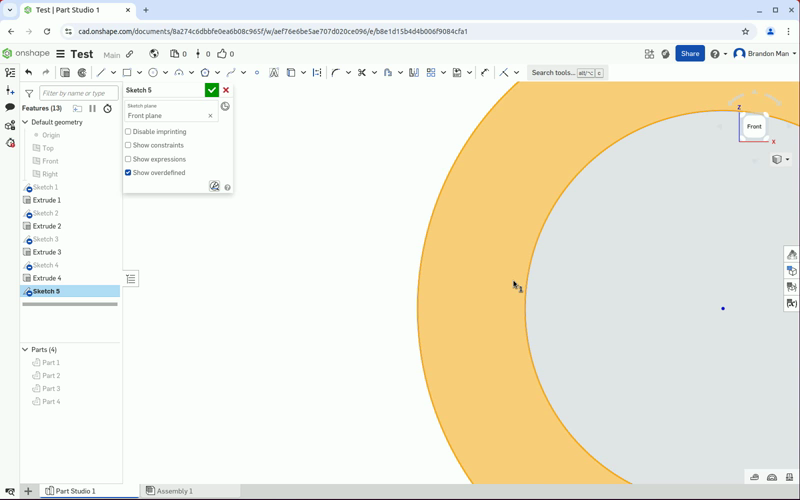
scroll(-6)
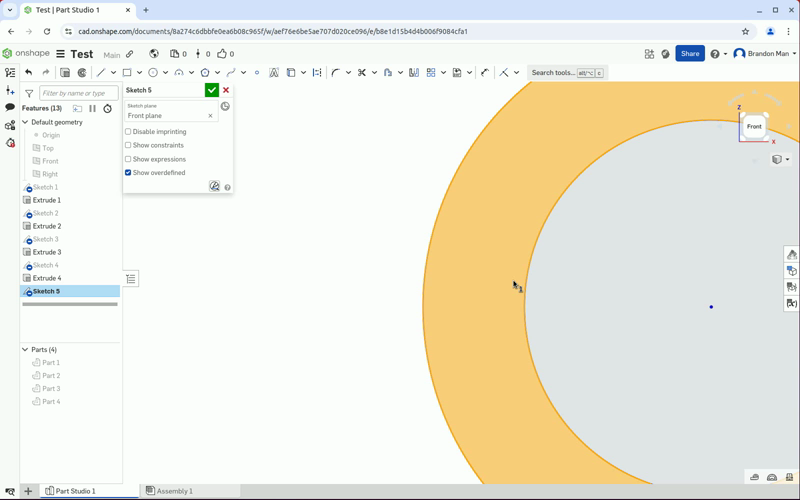
scroll(-6)
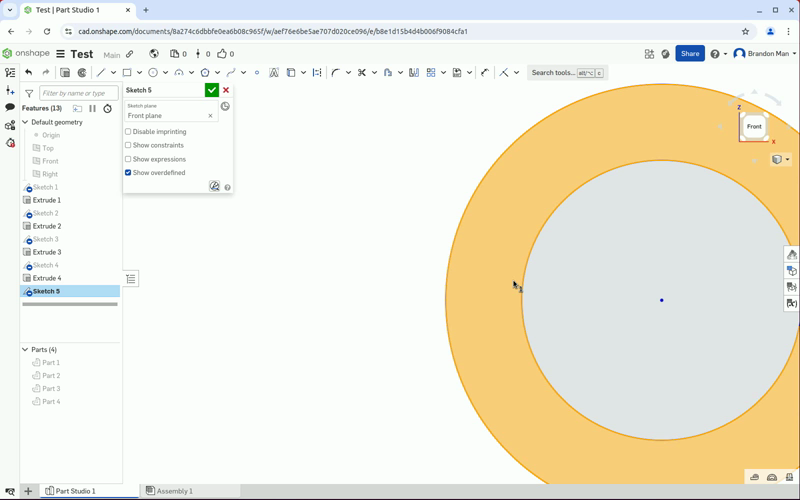
scroll(-6)
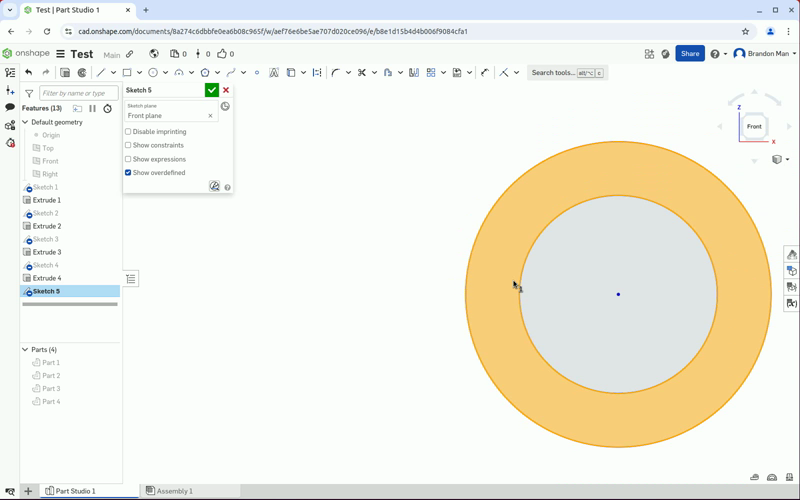
scroll(-6)
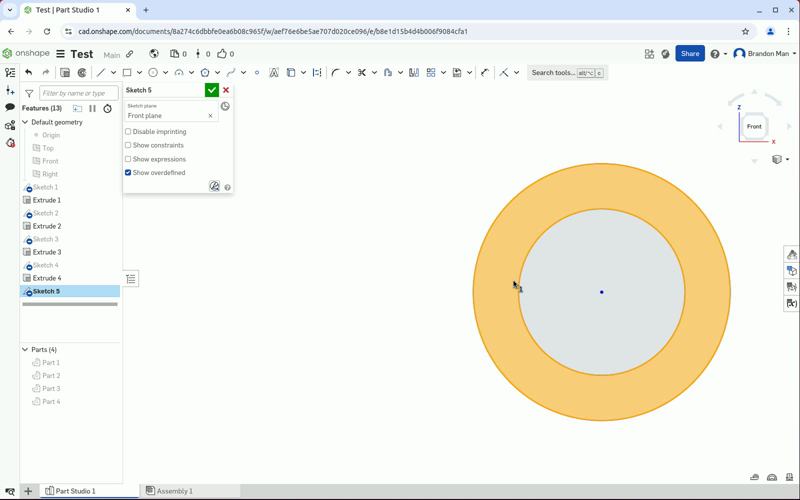
scroll(-6)
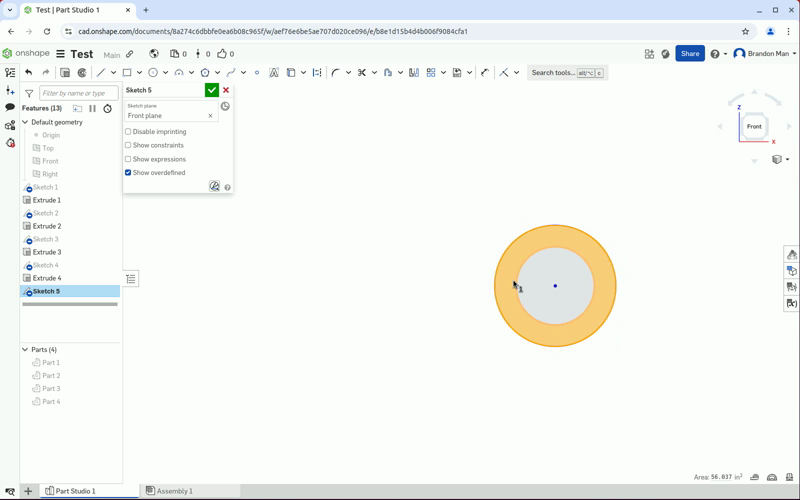
scroll(-6)
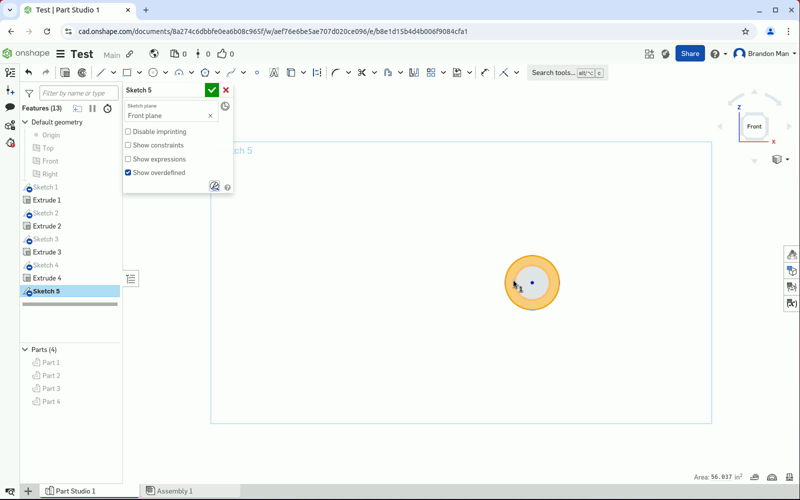
mouse_move(73, 352)
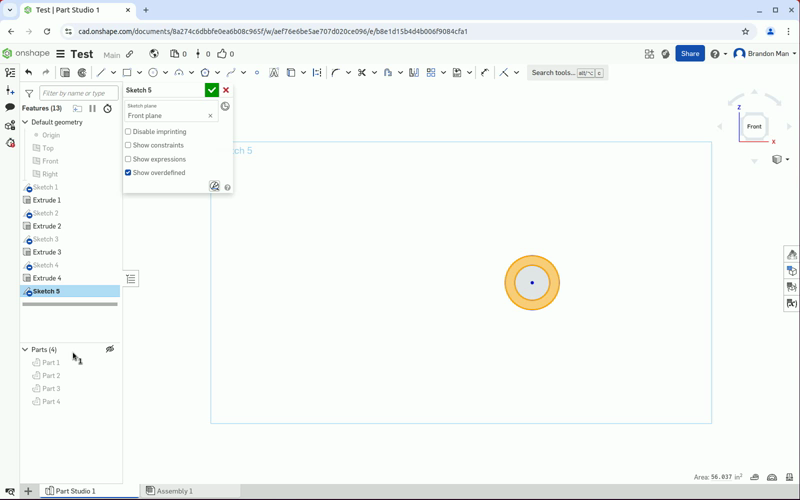
key(shift+y)
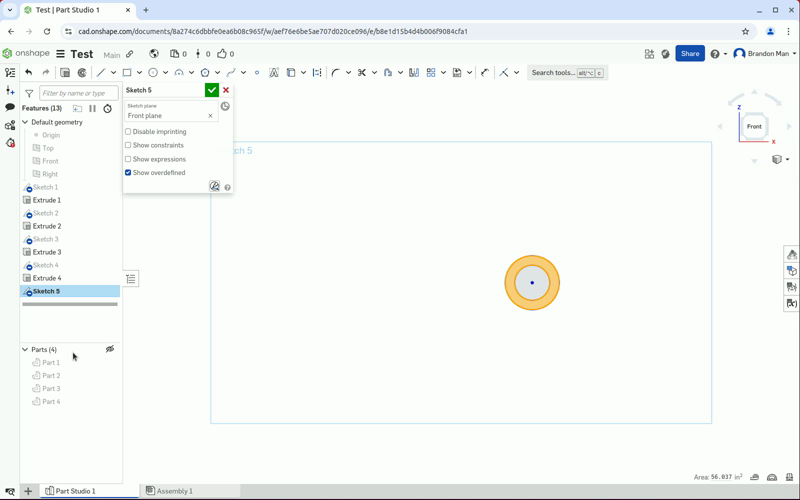
key(shift+e)
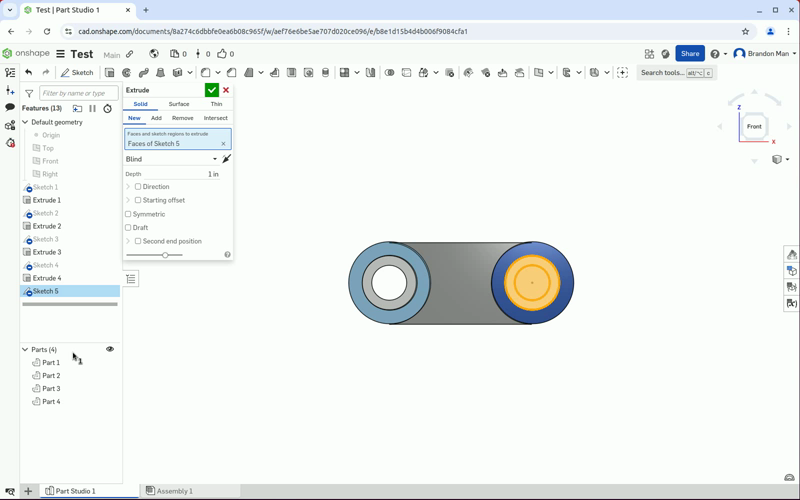
mouse_move(143, 106)
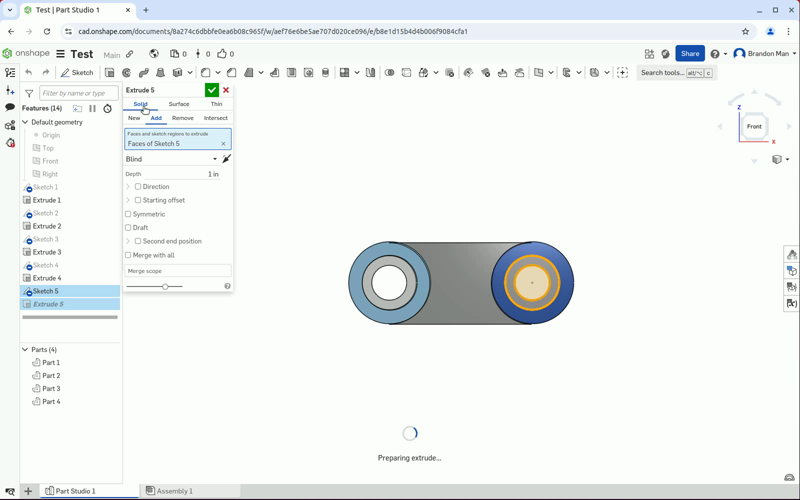
click(143, 106)
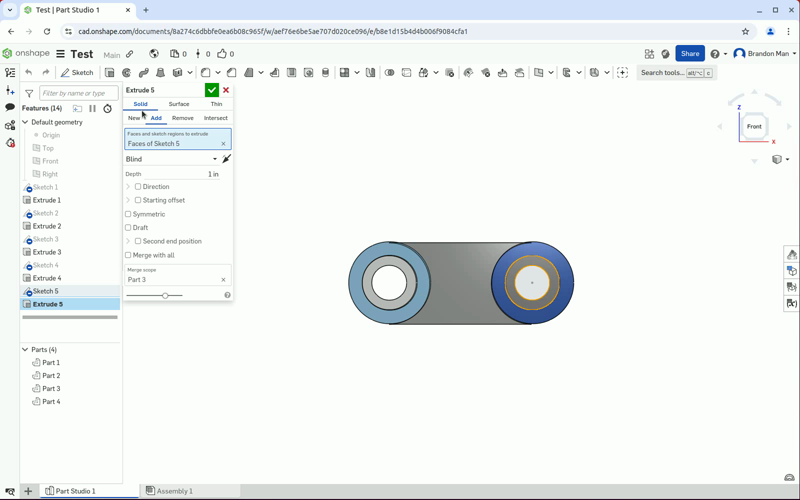
mouse_move(137, 120)
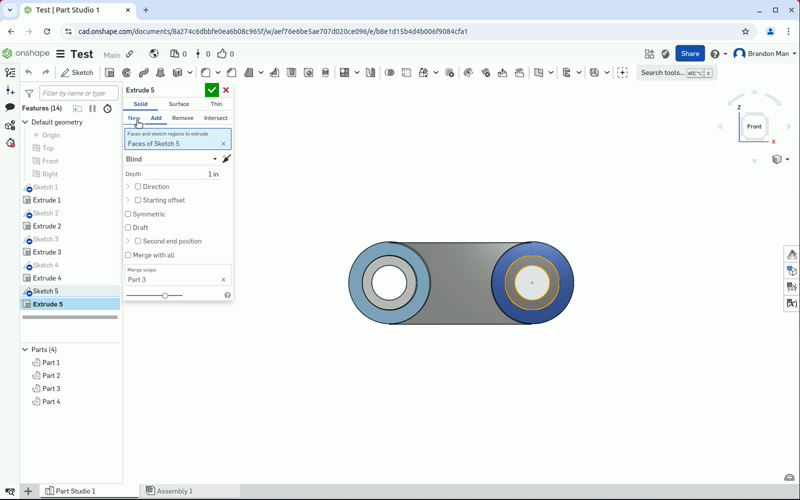
click(137, 120)
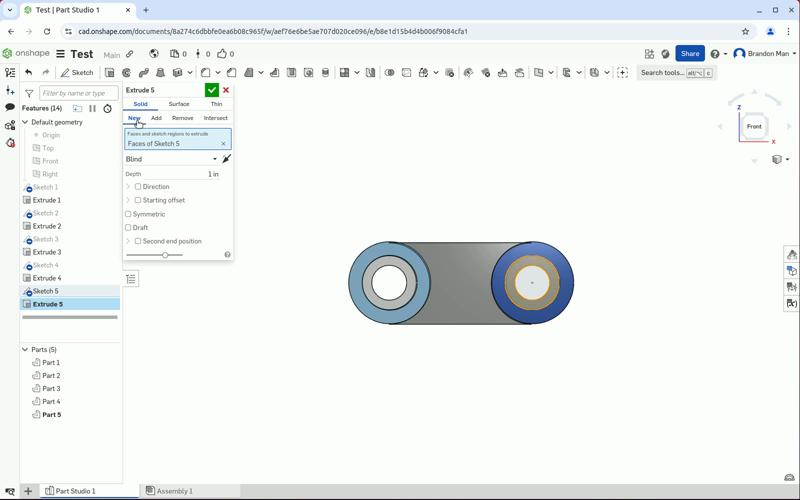
key(tab, 4)
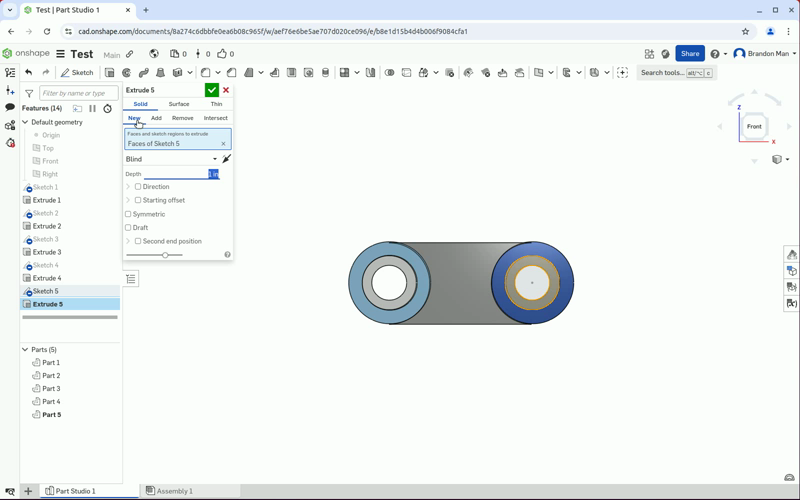
text(3.37)
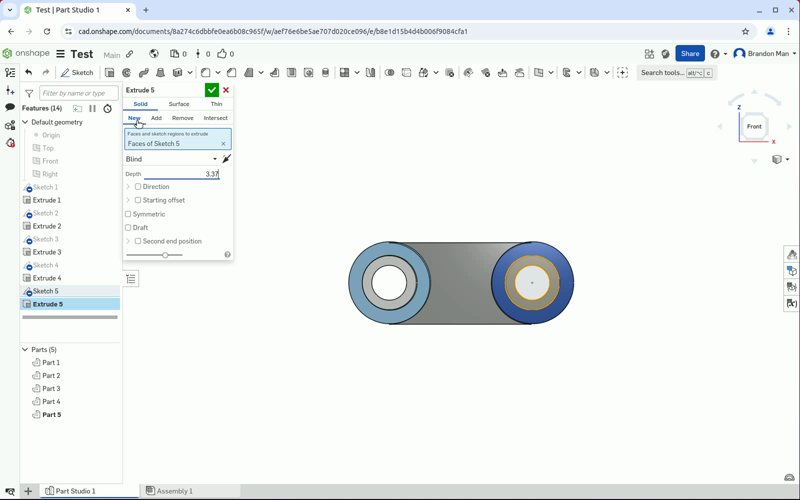
key(enter)
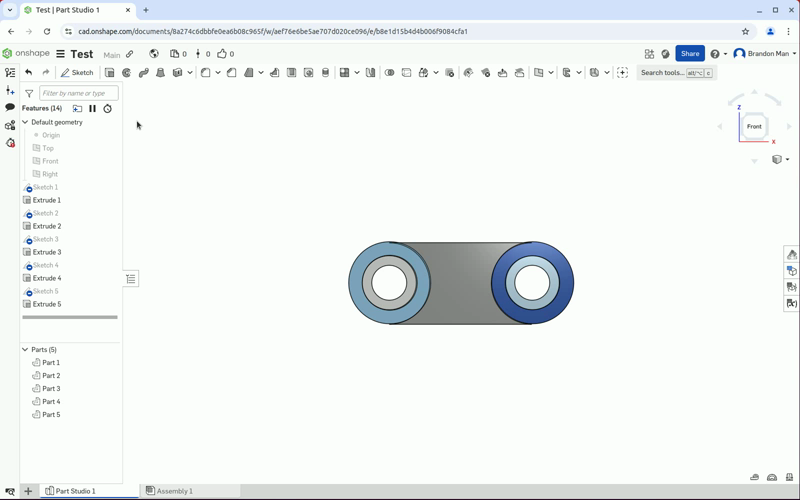
key(shift+h)
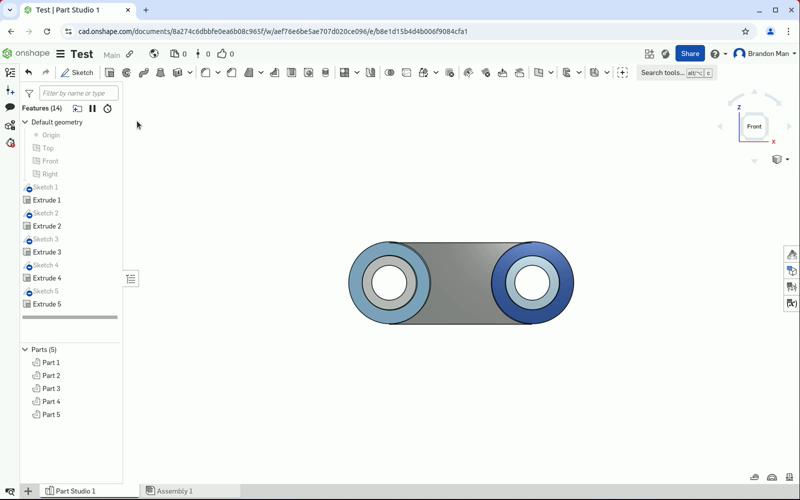
key(shift+h)
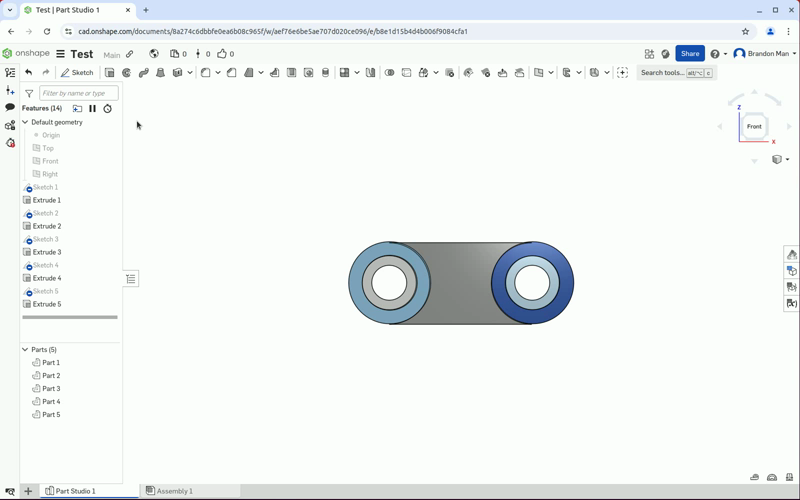
mouse_move(73, 189)
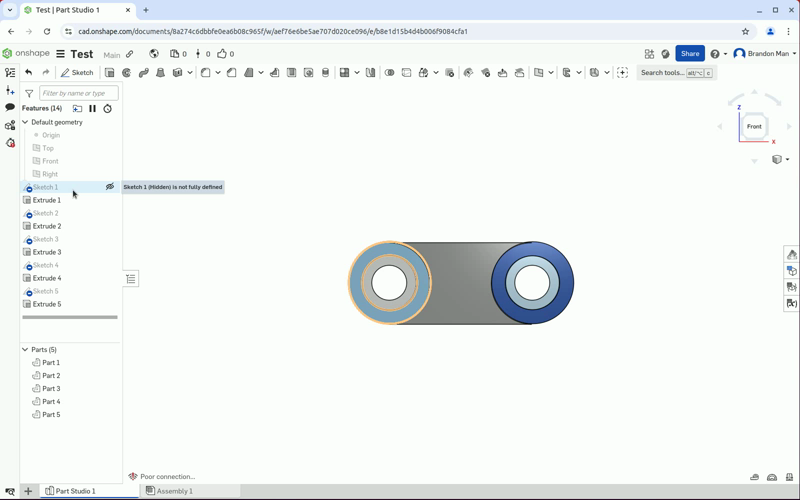
click(73, 189)
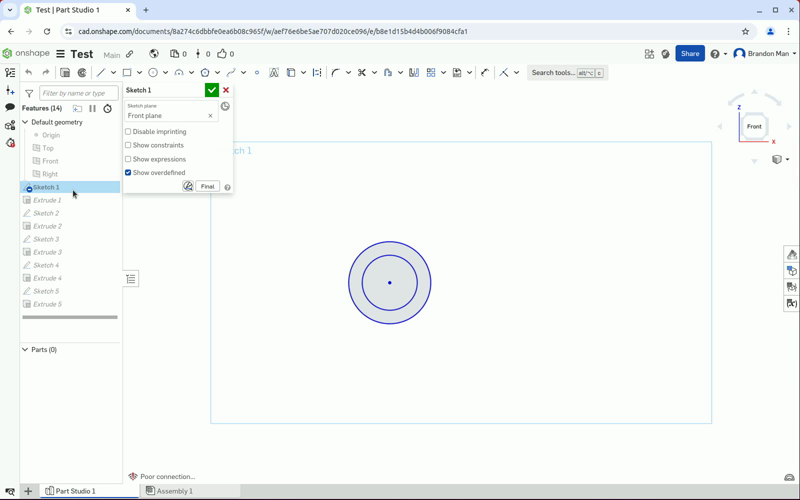
mouse_move(229, 92)
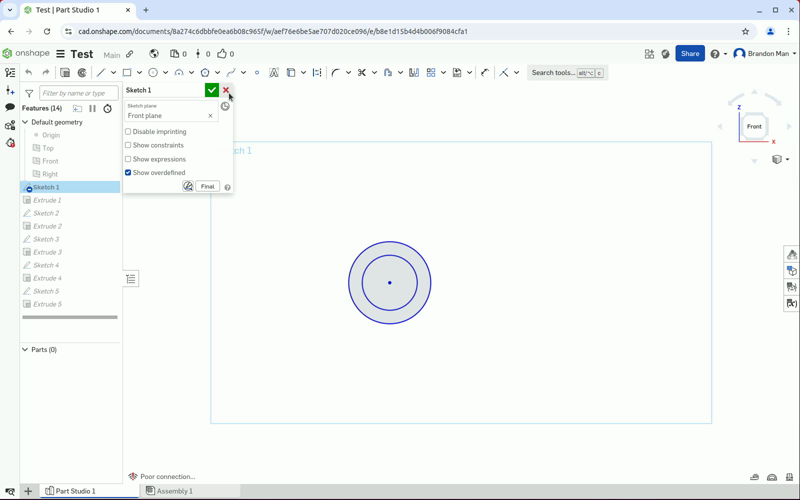
click(229, 92)
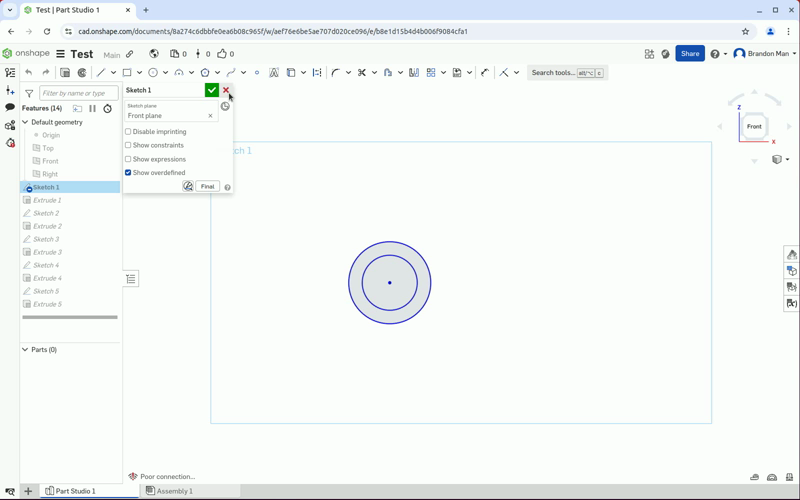
key(shift+s)
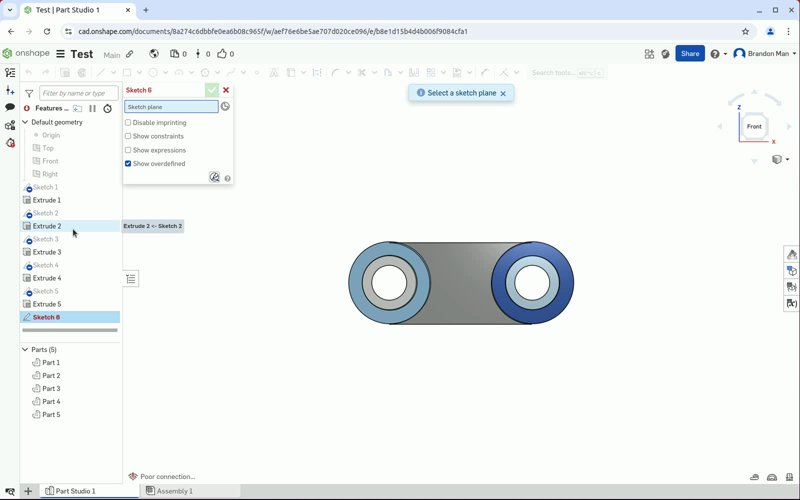
scroll(3)
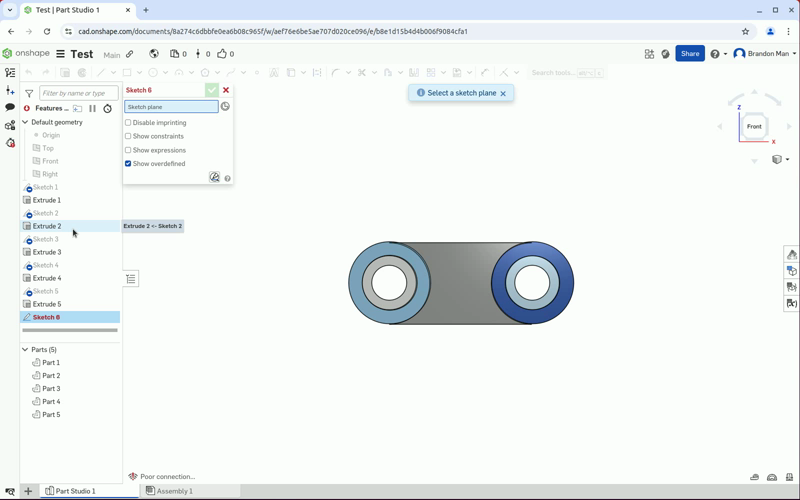
mouse_move(73, 163)
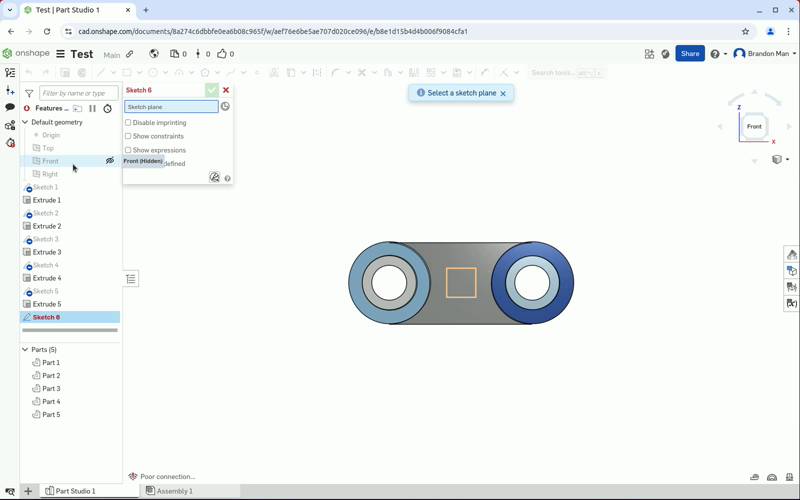
click(73, 163)
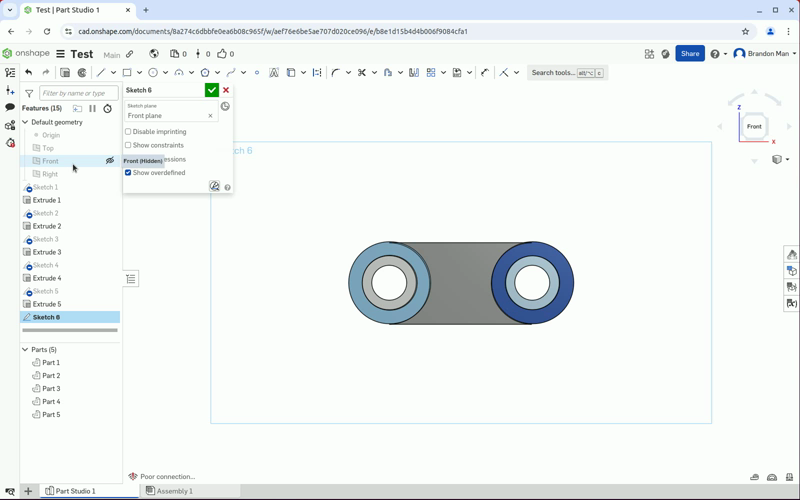
mouse_move(73, 352)
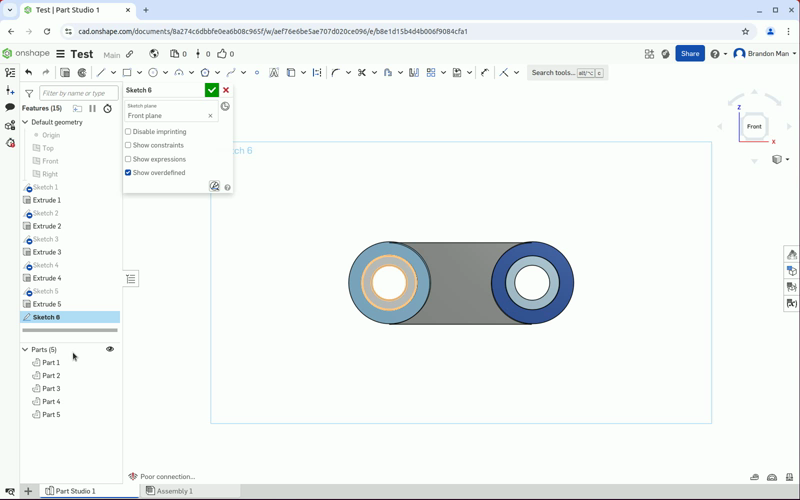
key(y)
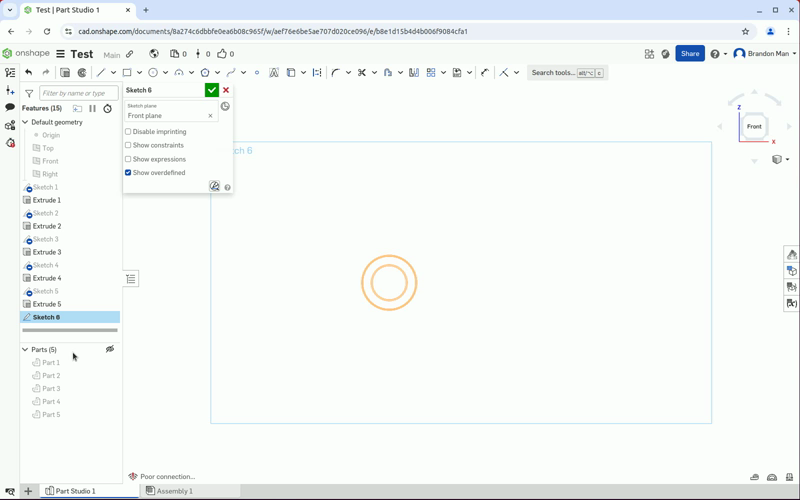
key(c)
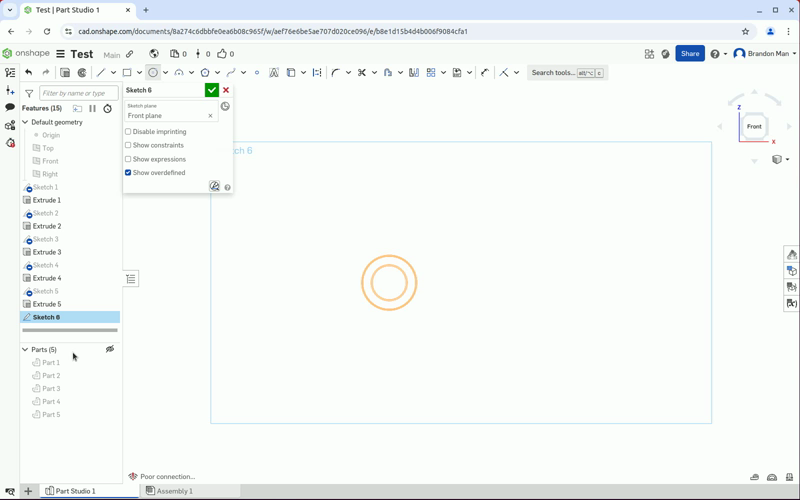
key_down(shift)
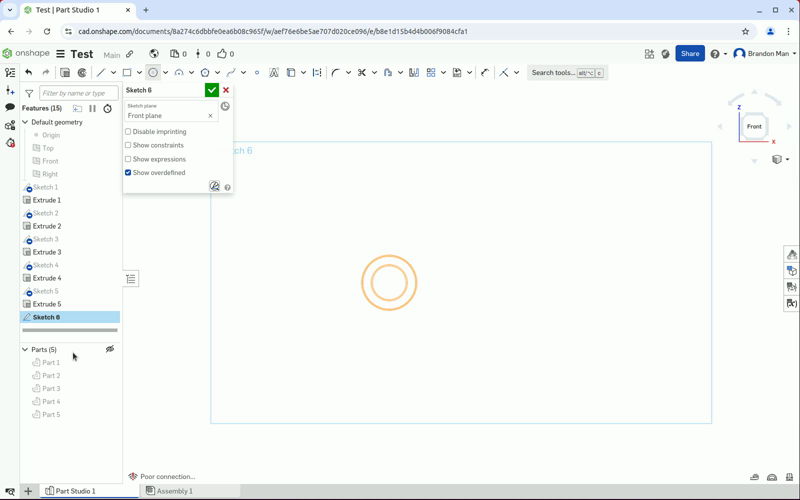
mouse_move(532, 282)
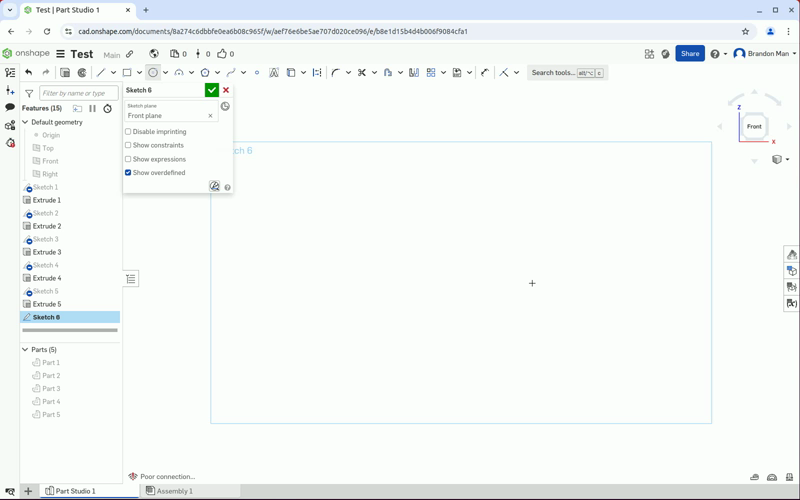
click(532, 282)
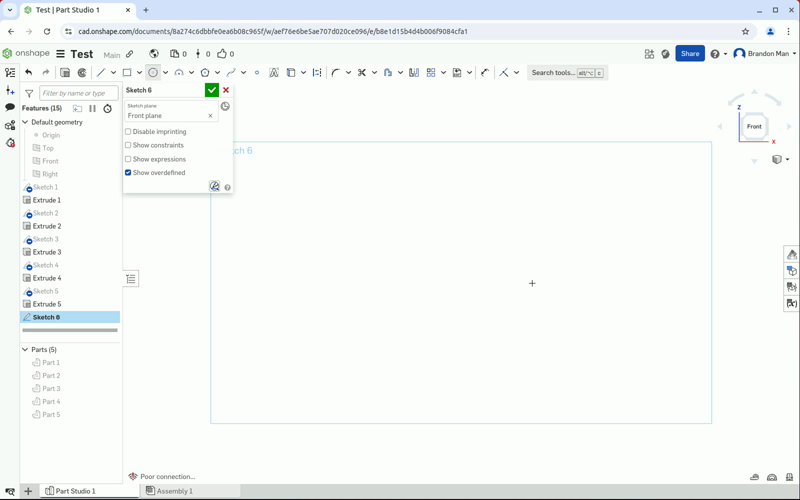
key_up(shift)
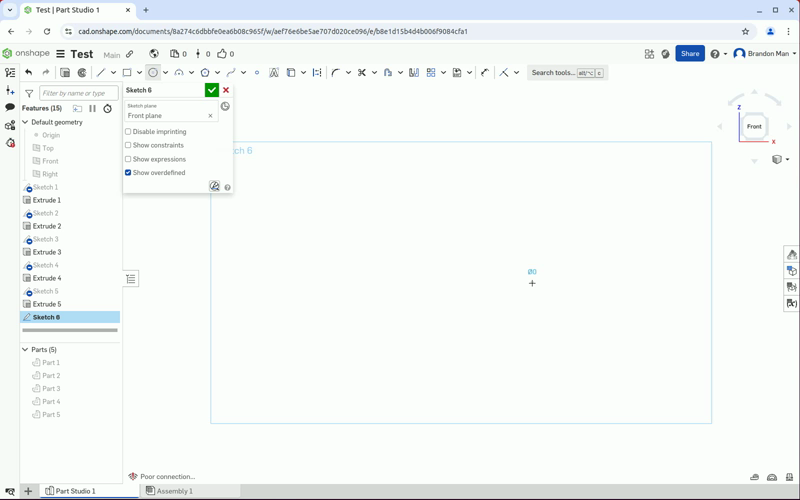
mouse_move(559, 282)
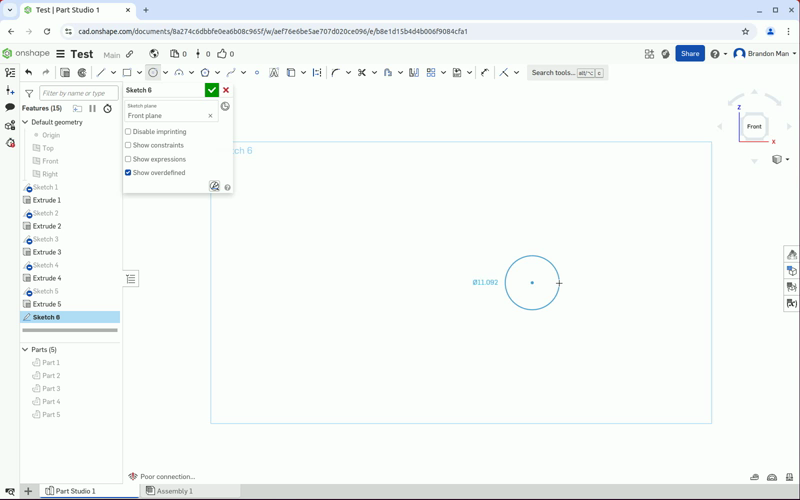
click(559, 282)
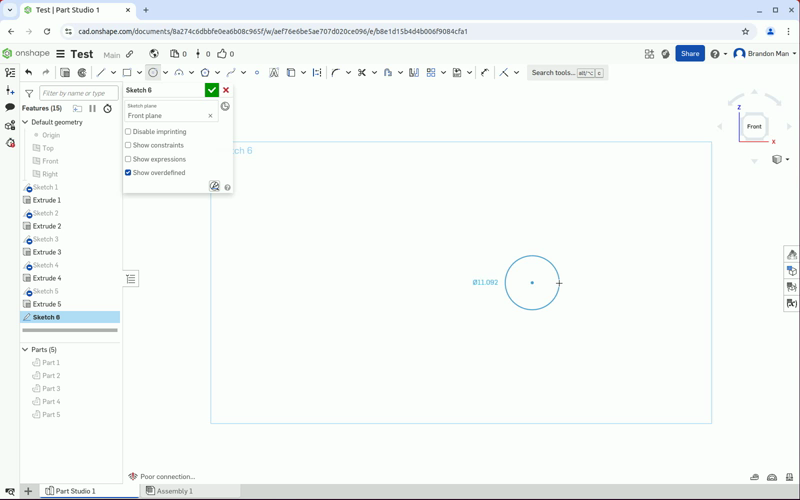
key(esc)
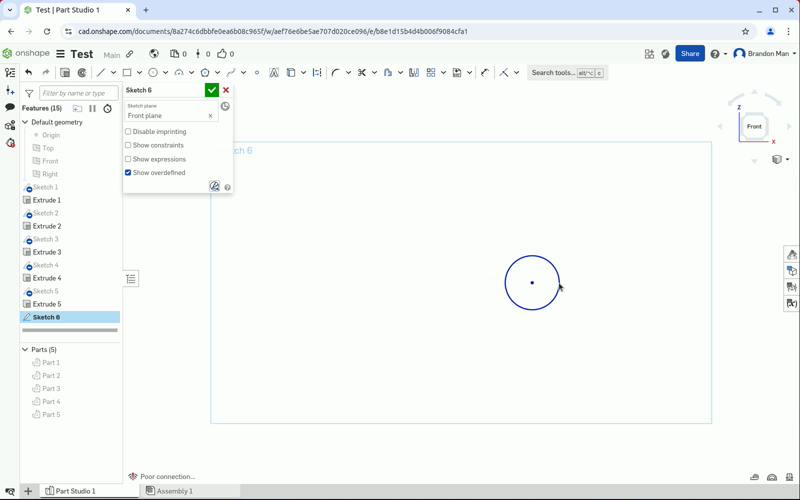
key(c)
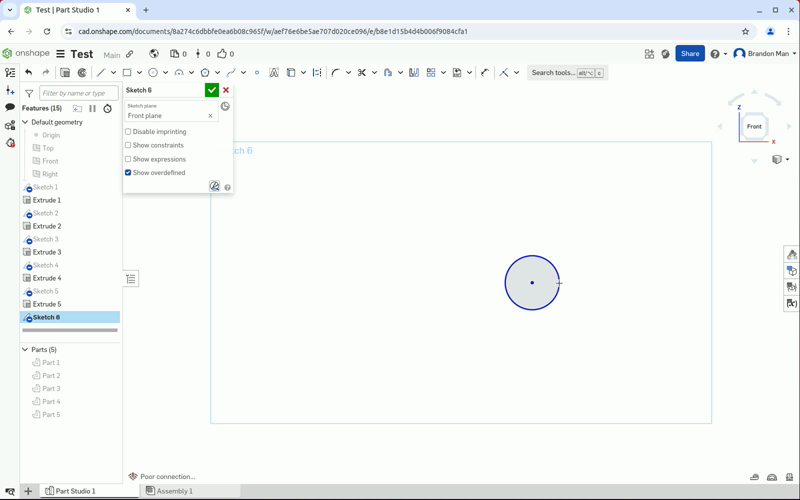
key_down(shift)
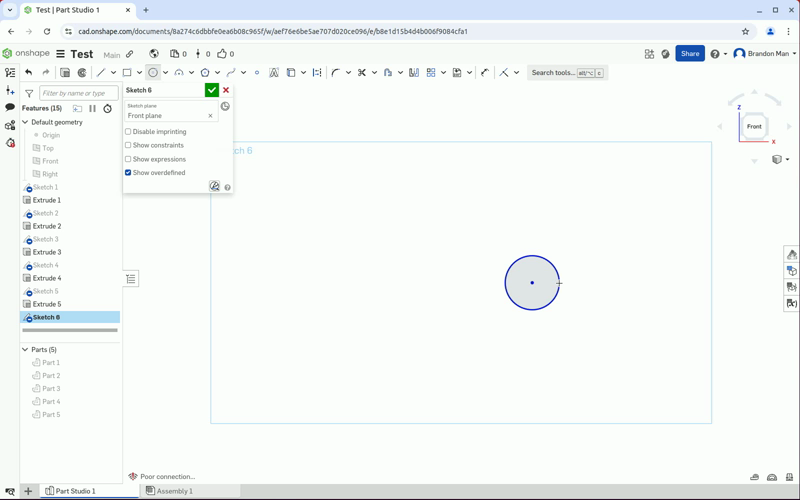
mouse_move(532, 282)
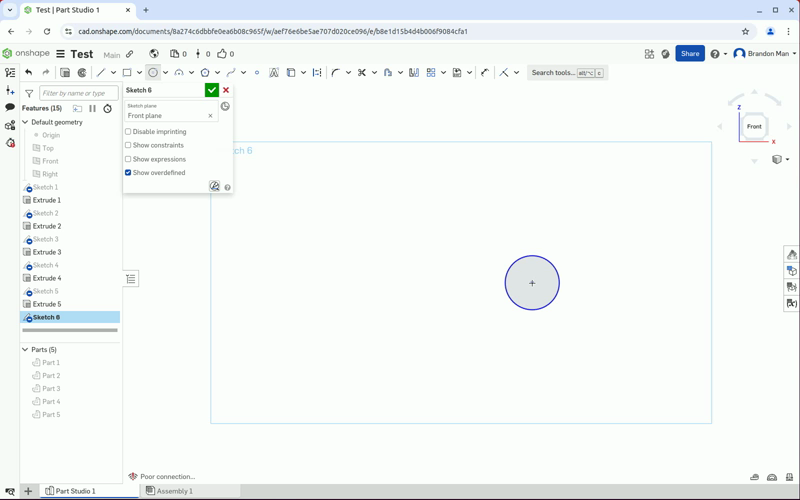
click(532, 282)
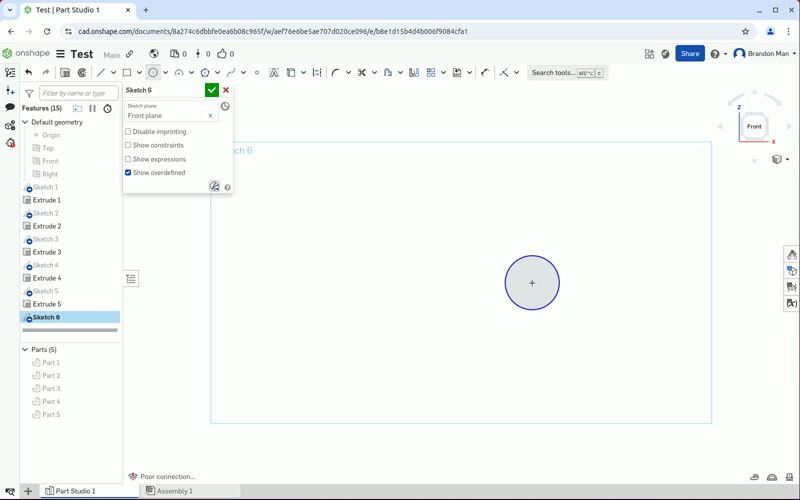
key_up(shift)
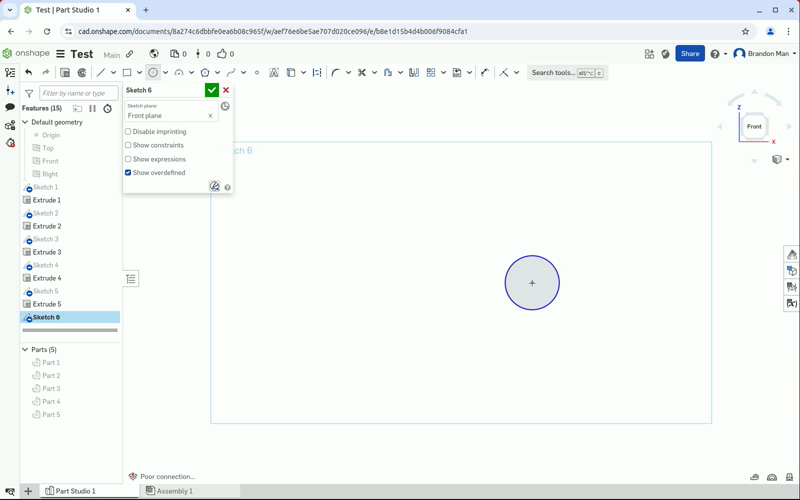
mouse_move(549, 282)
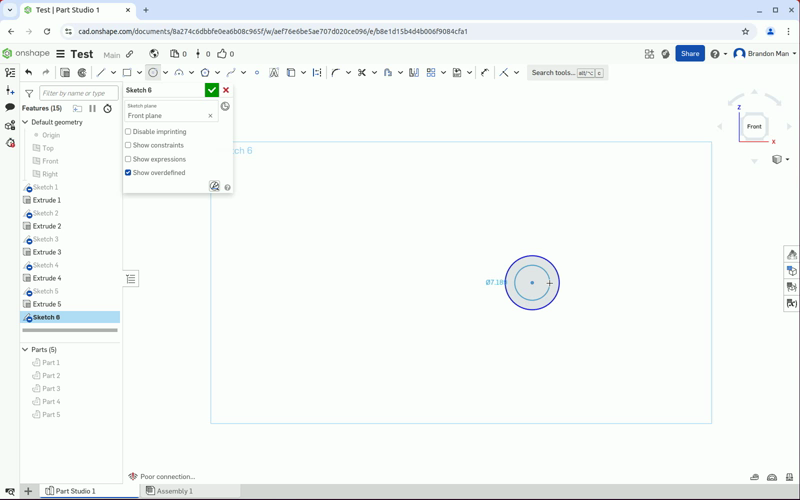
click(549, 282)
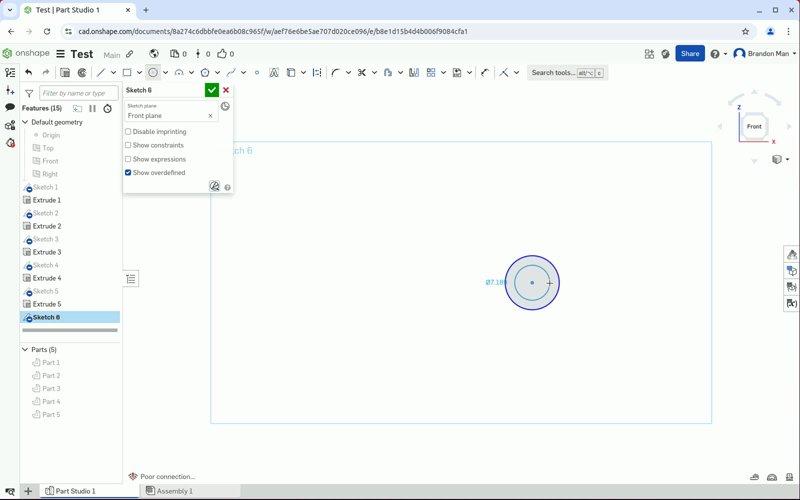
key(esc)
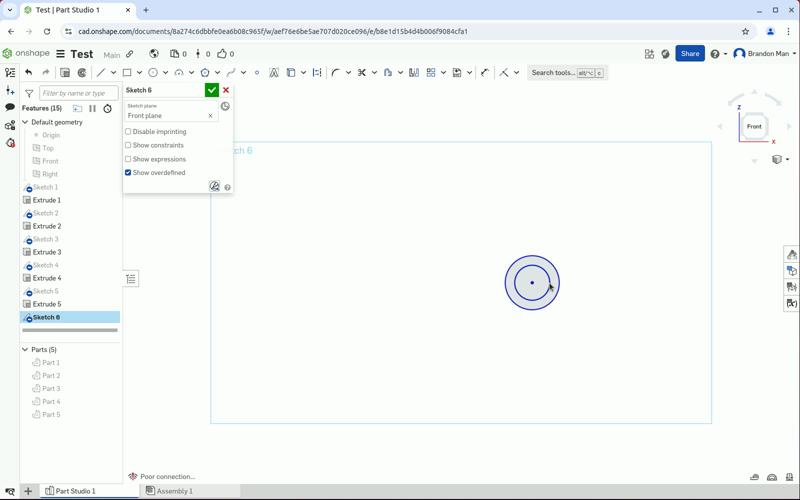
mouse_move(509, 271)
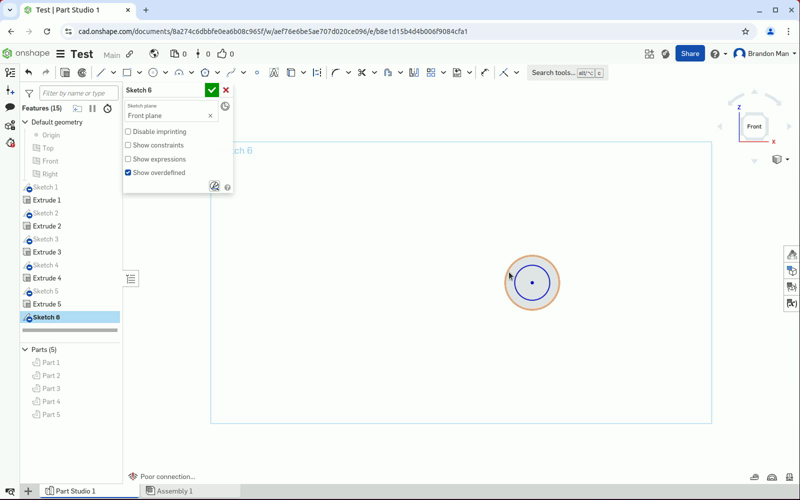
scroll(6)
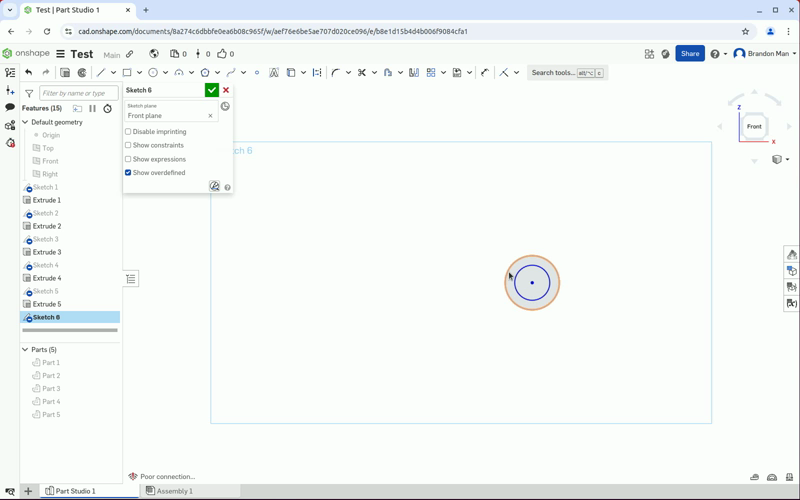
scroll(6)
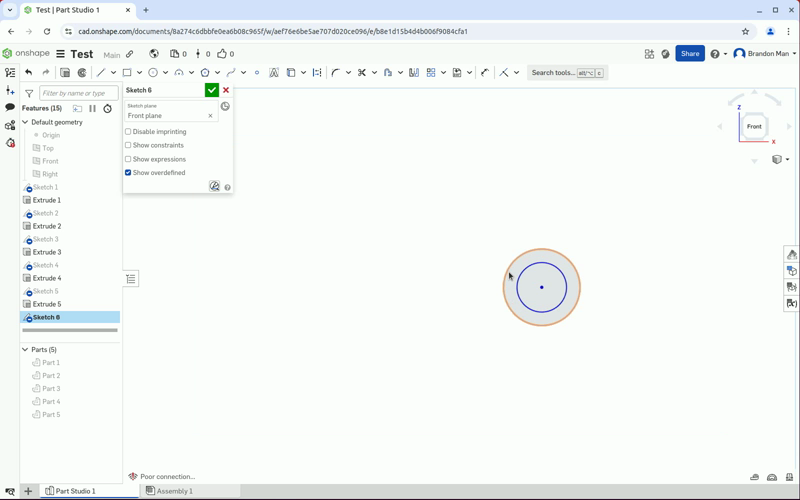
scroll(6)
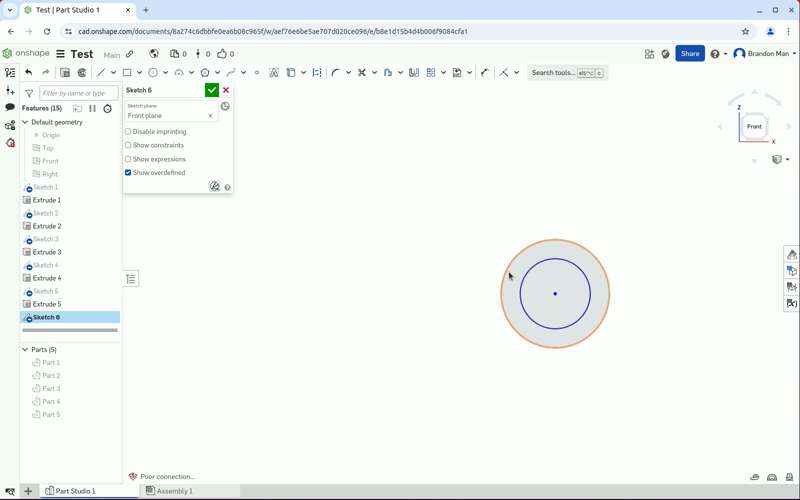
scroll(6)
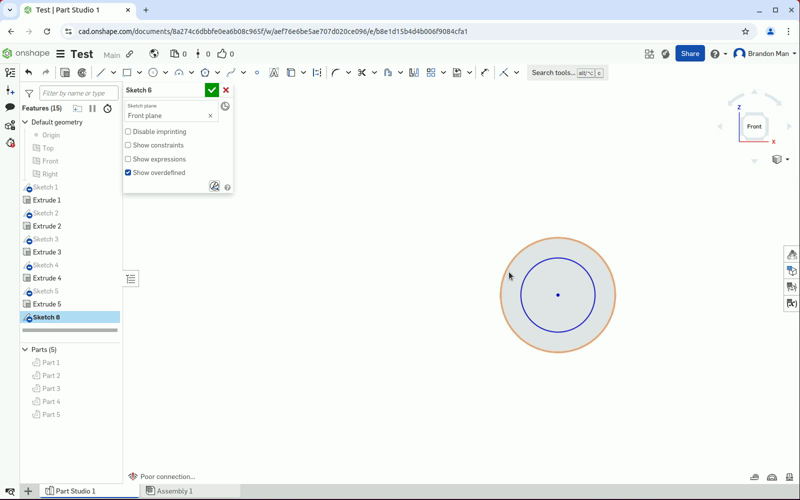
scroll(6)
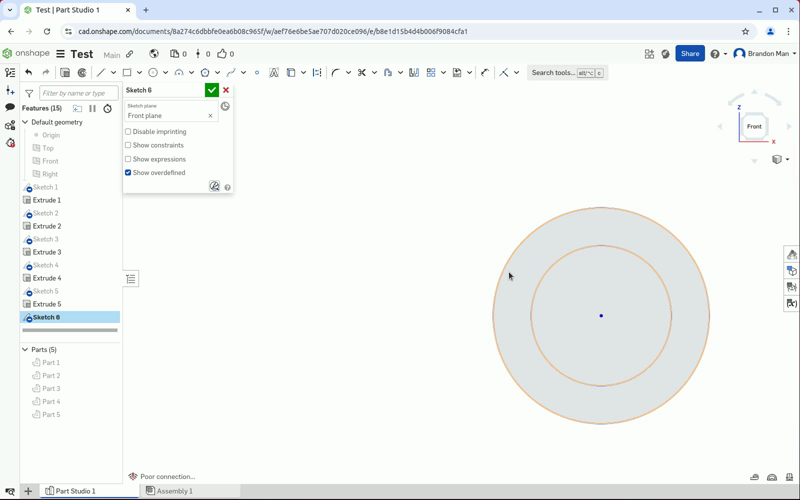
scroll(6)
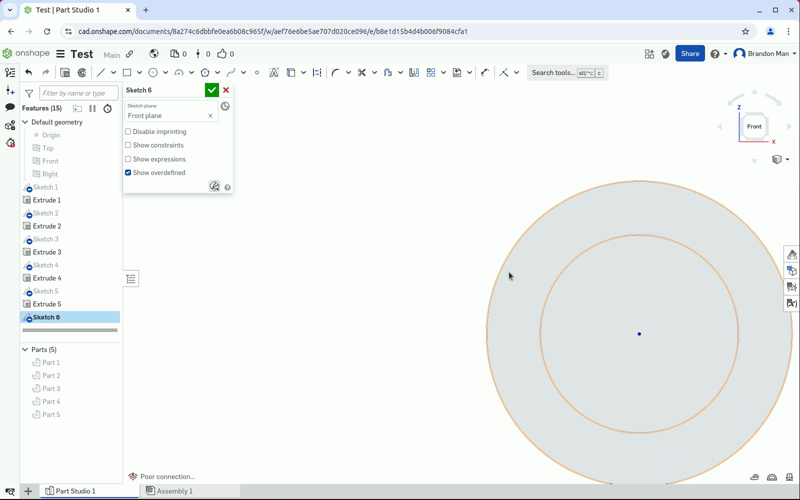
scroll(6)
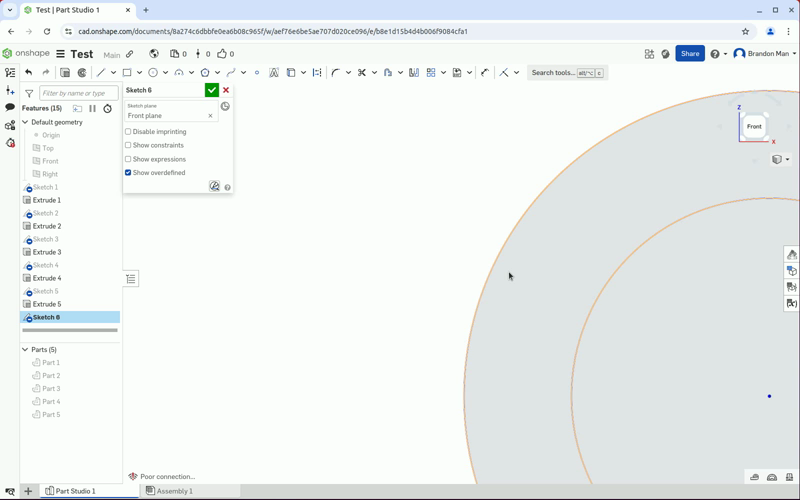
click(509, 271)
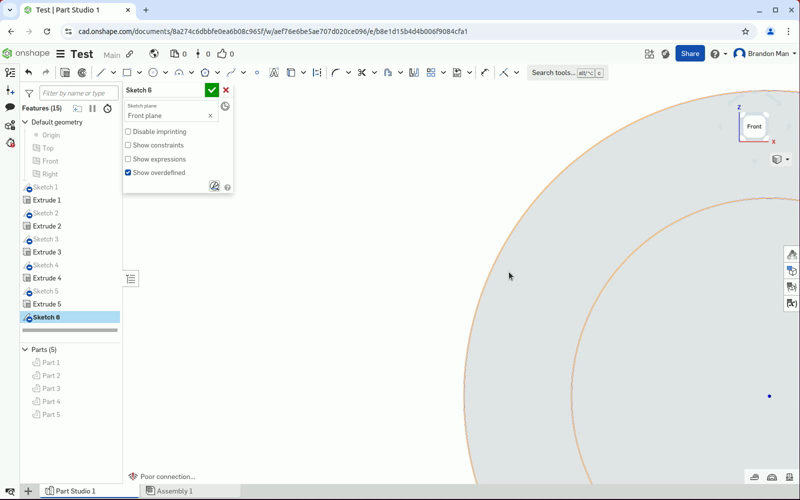
scroll(-6)
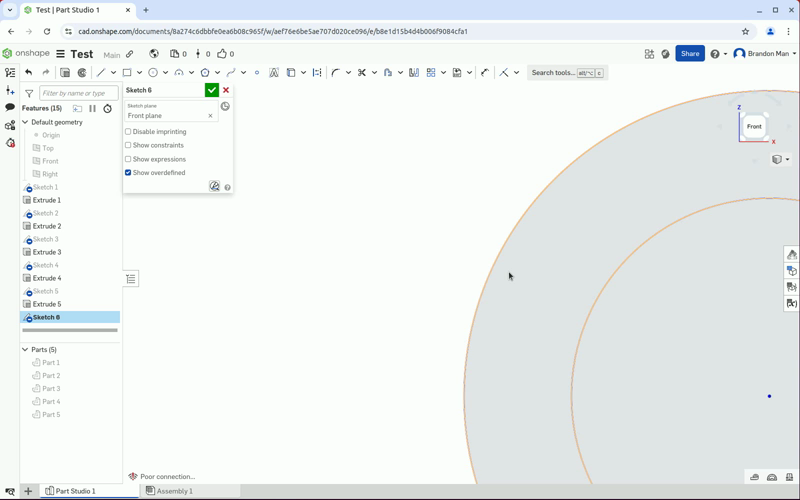
scroll(-6)
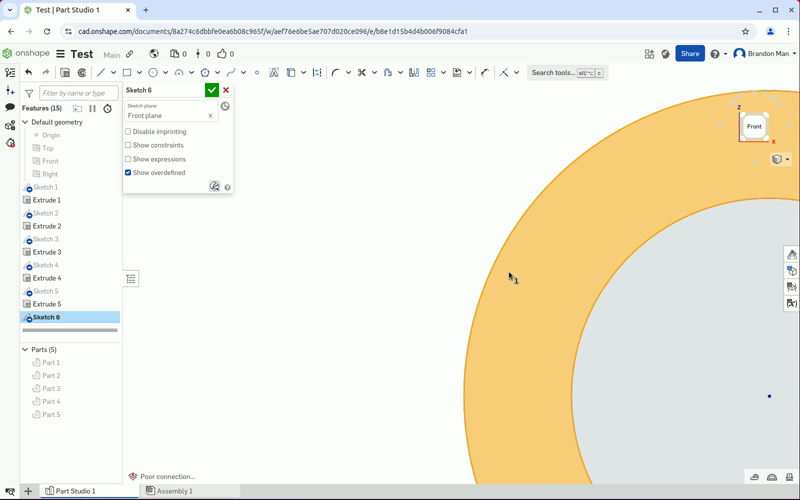
scroll(-6)
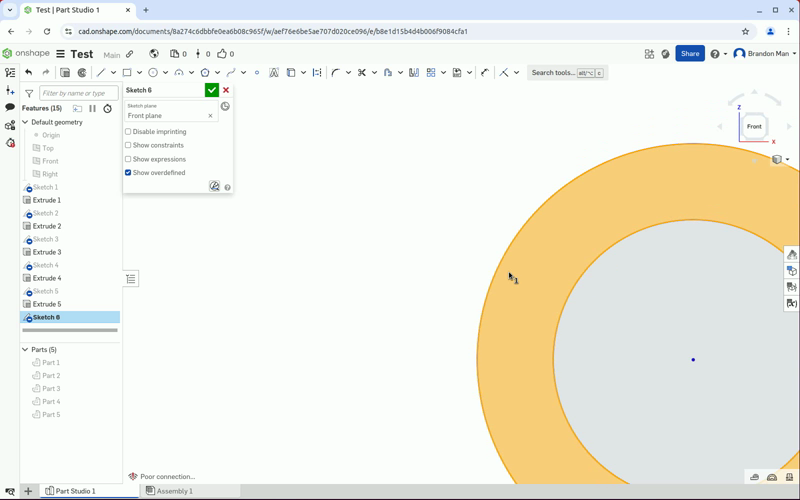
scroll(-6)
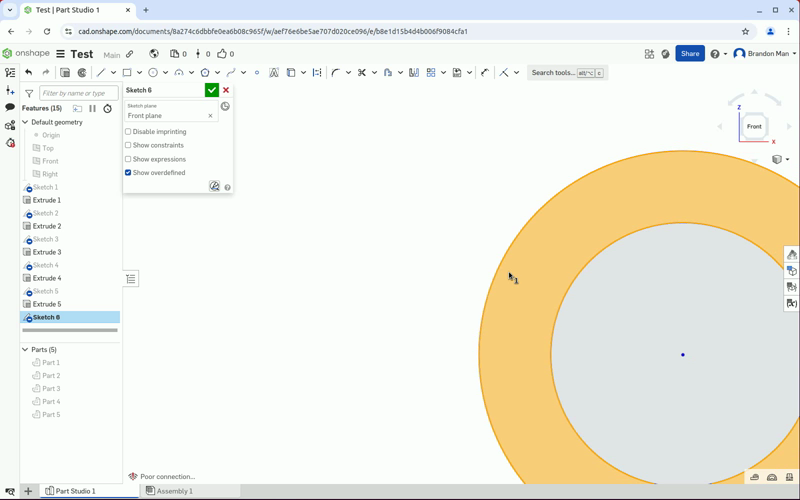
scroll(-6)
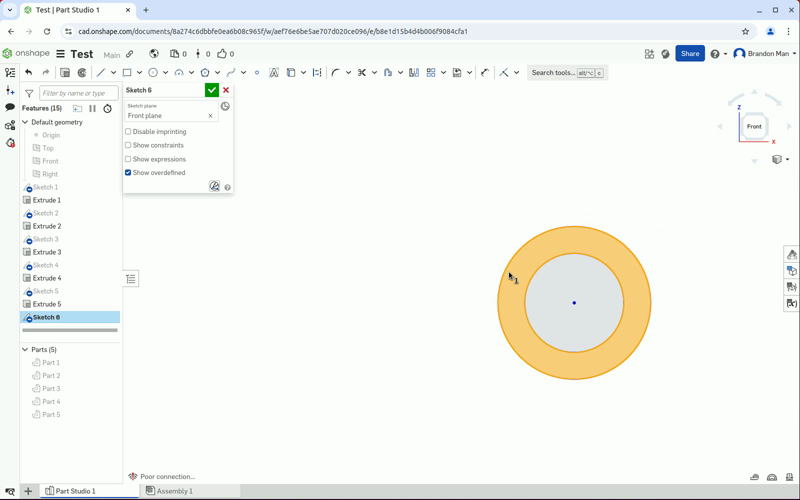
scroll(-6)
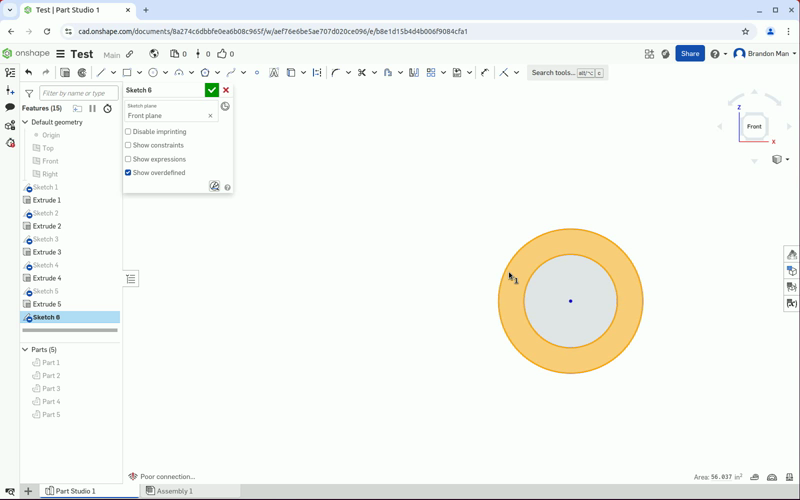
scroll(-6)
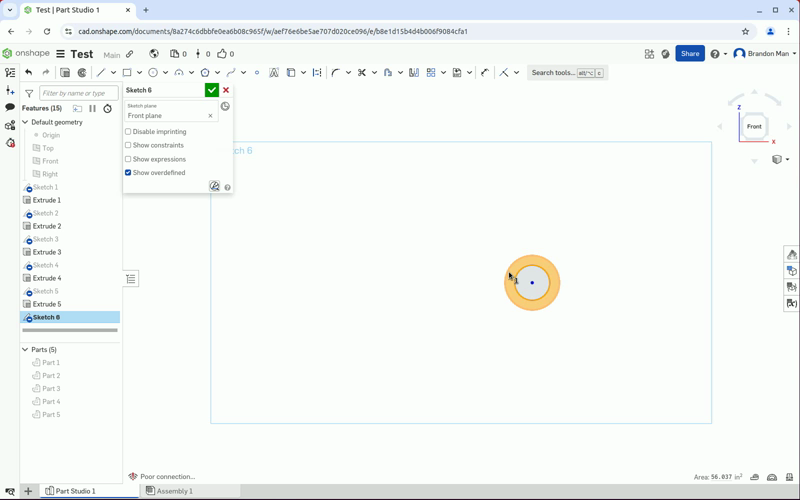
mouse_move(73, 352)
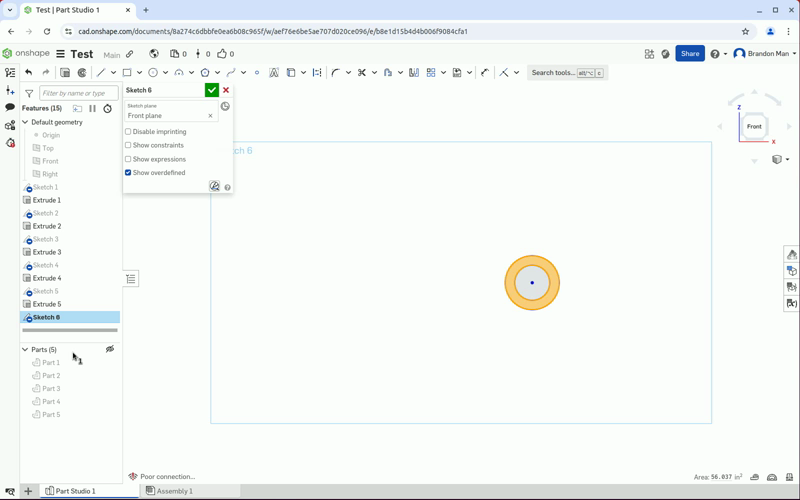
key(shift+y)
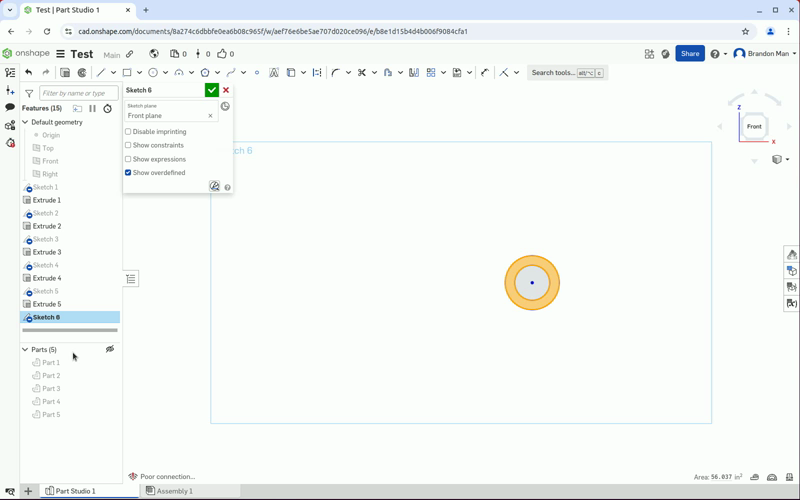
key(shift+e)
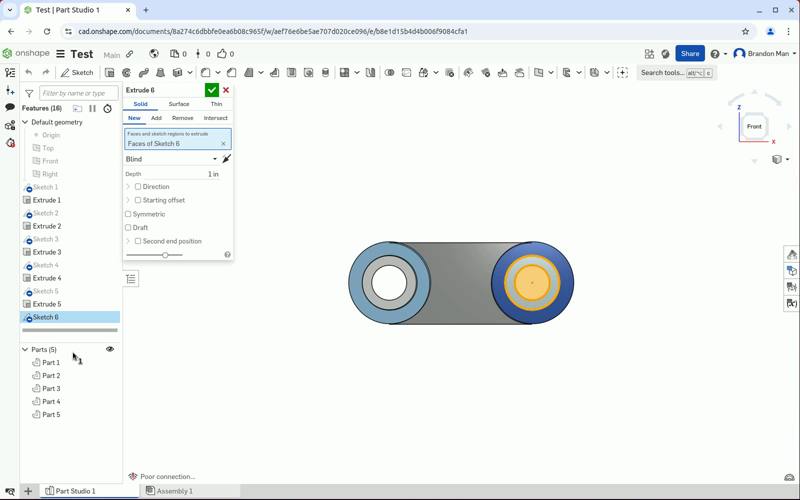
mouse_move(143, 106)
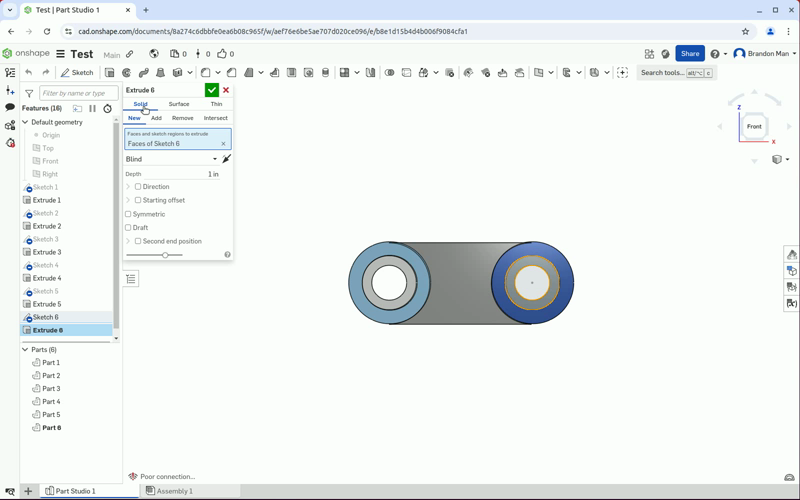
click(143, 106)
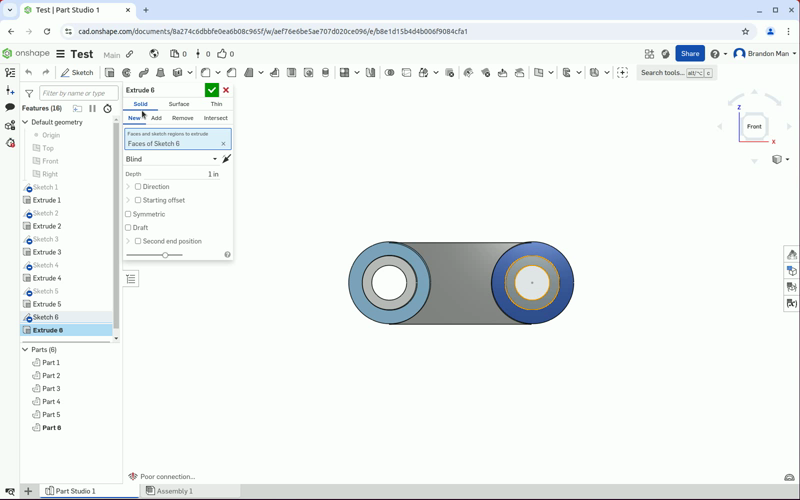
mouse_move(137, 120)
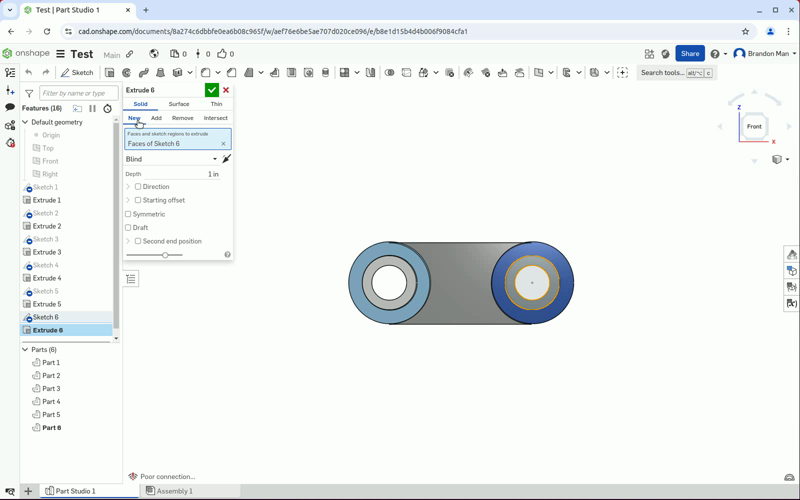
click(137, 120)
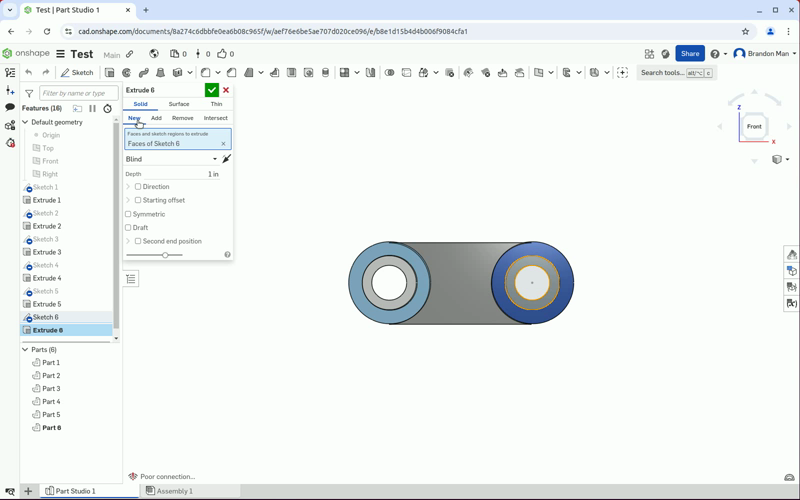
key(tab, 4)
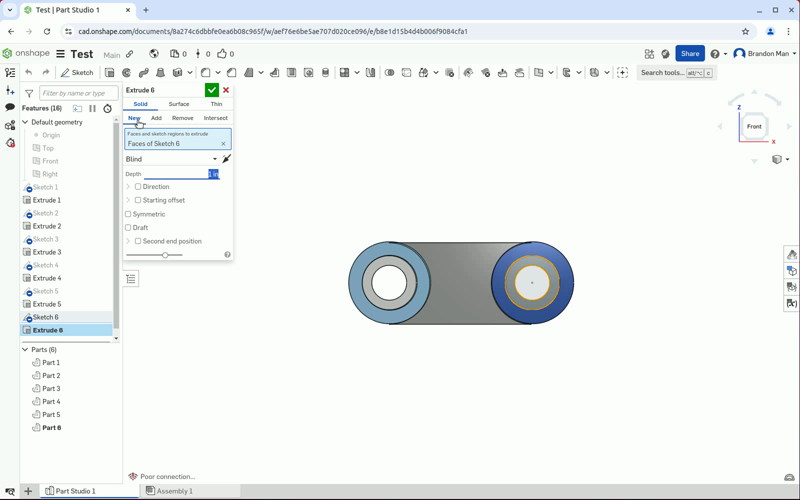
text(4.092)
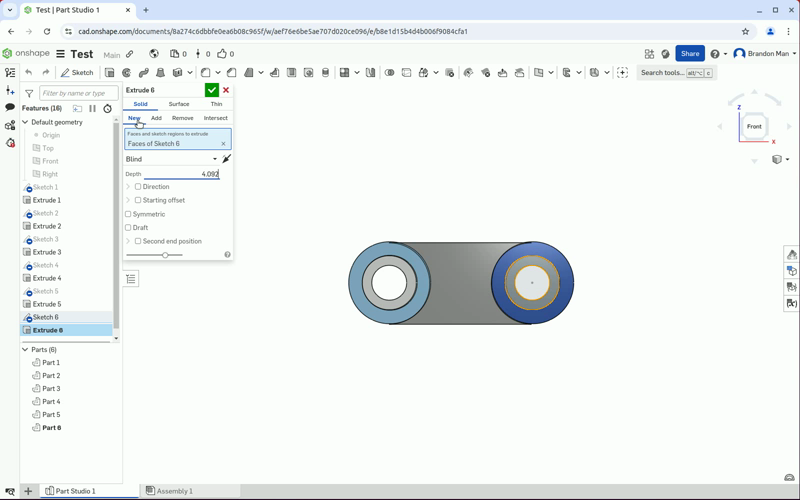
key(enter)
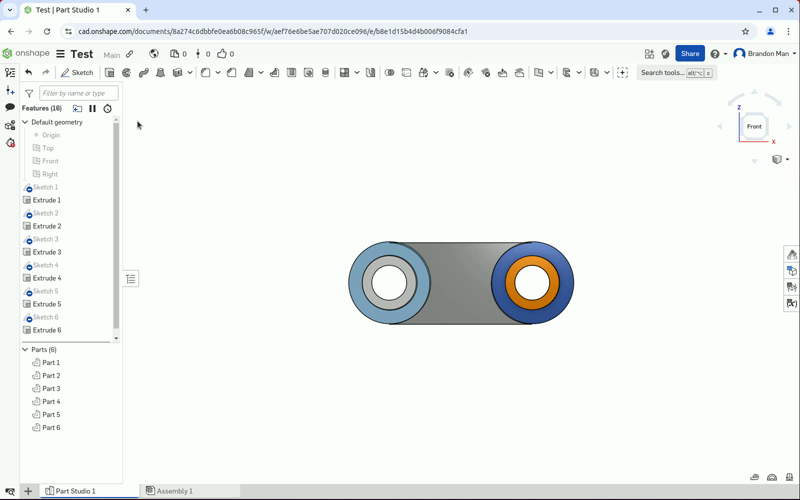
key(shift+h)
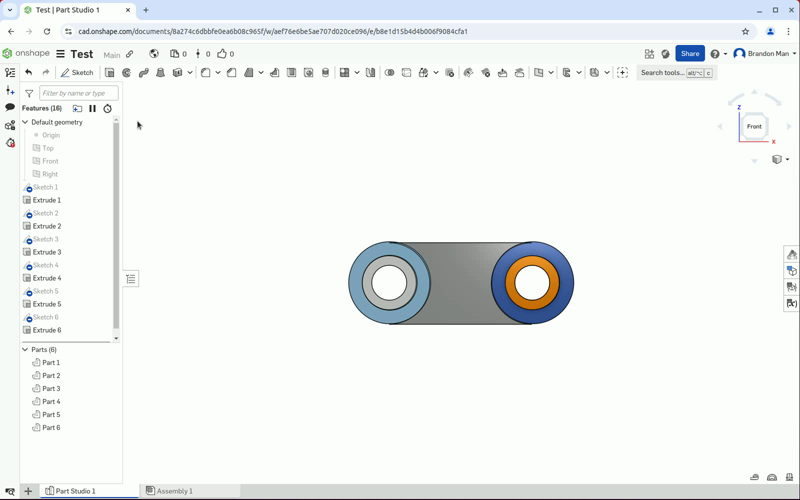
key(shift+h)
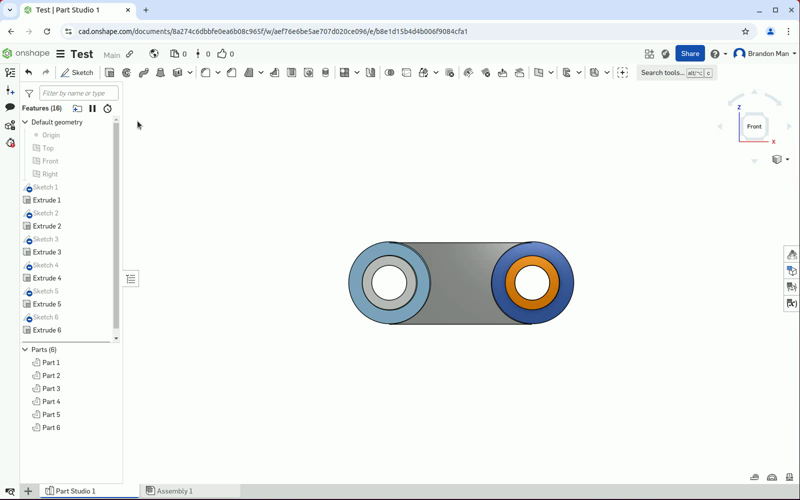
mouse_move(69, 189)
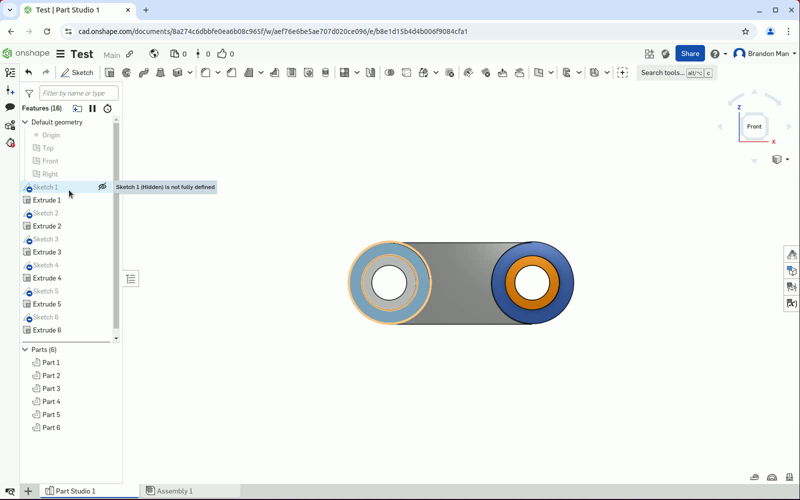
click(69, 189)
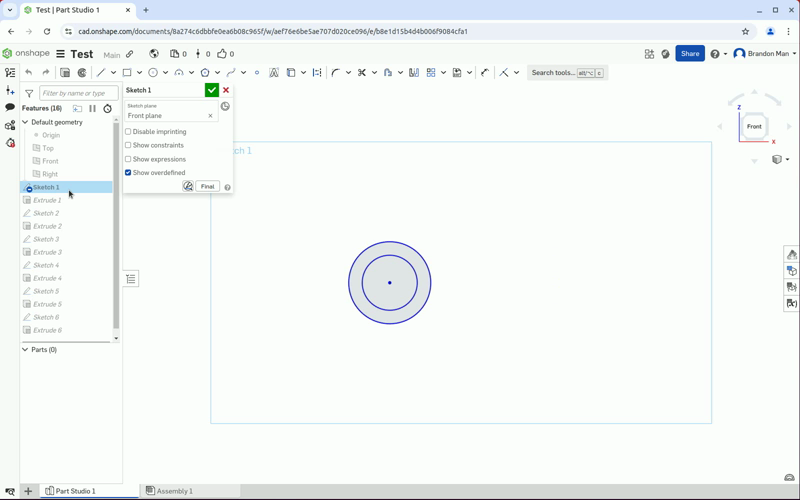
mouse_move(229, 92)
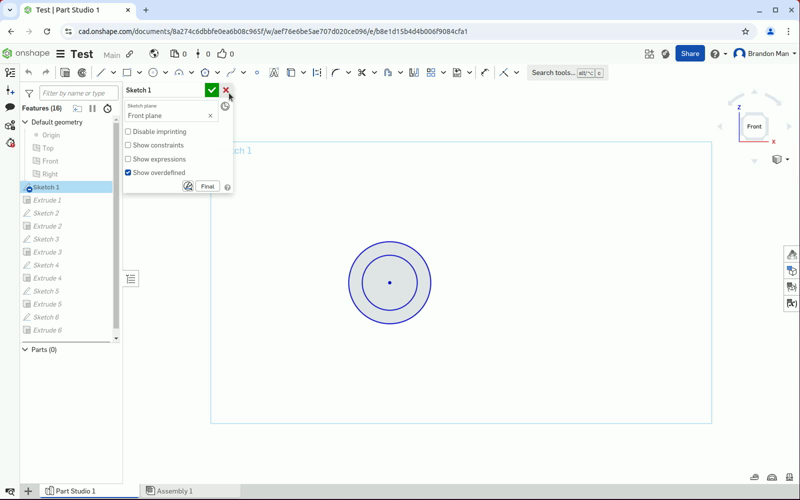
click(229, 92)
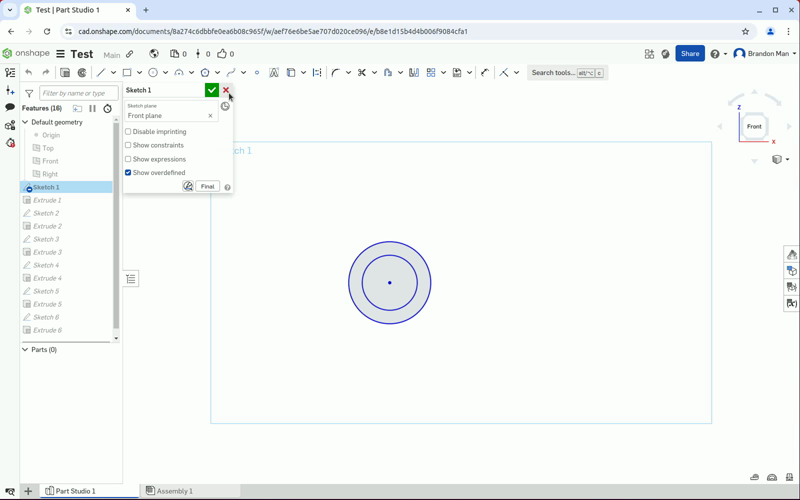
key(shift+s)
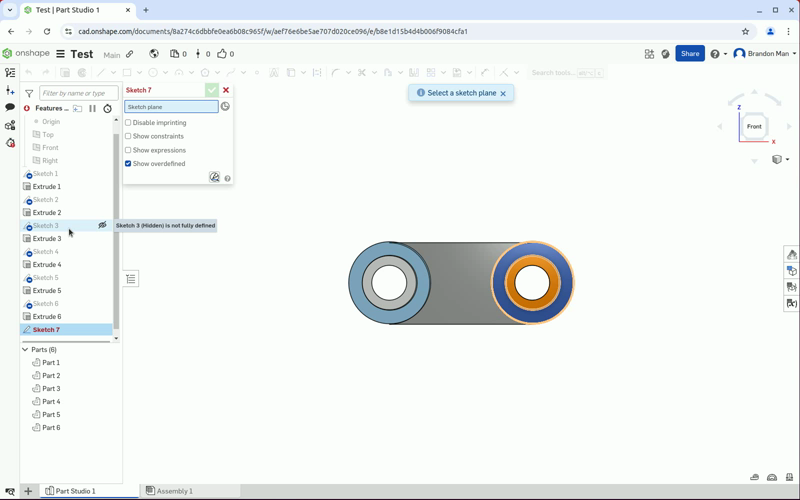
scroll(3)
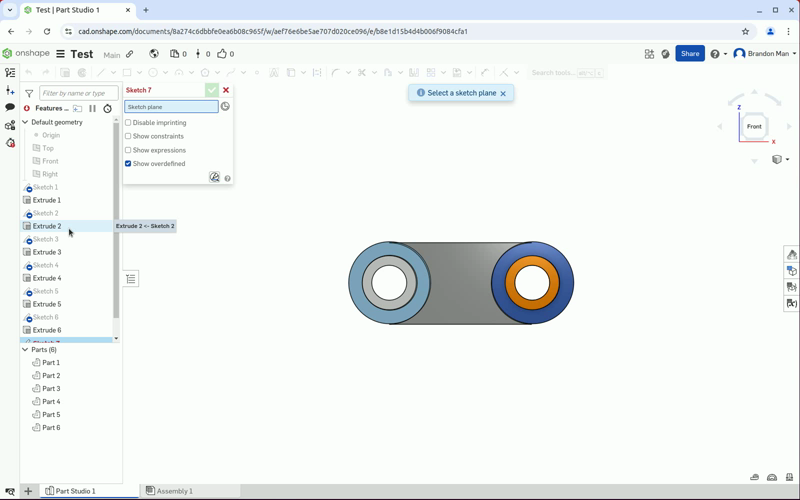
mouse_move(69, 163)
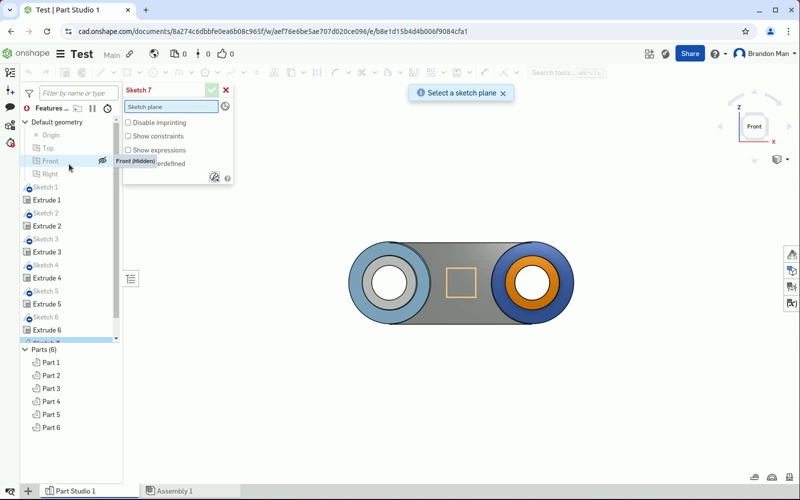
click(69, 163)
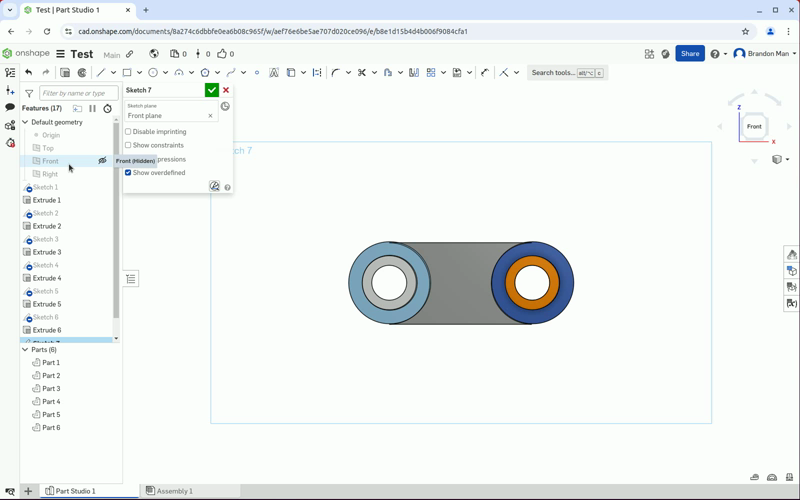
mouse_move(73, 352)
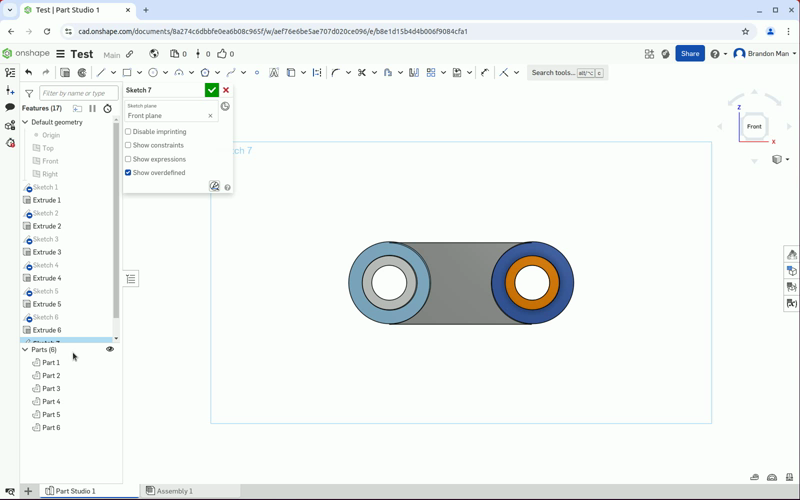
key(y)
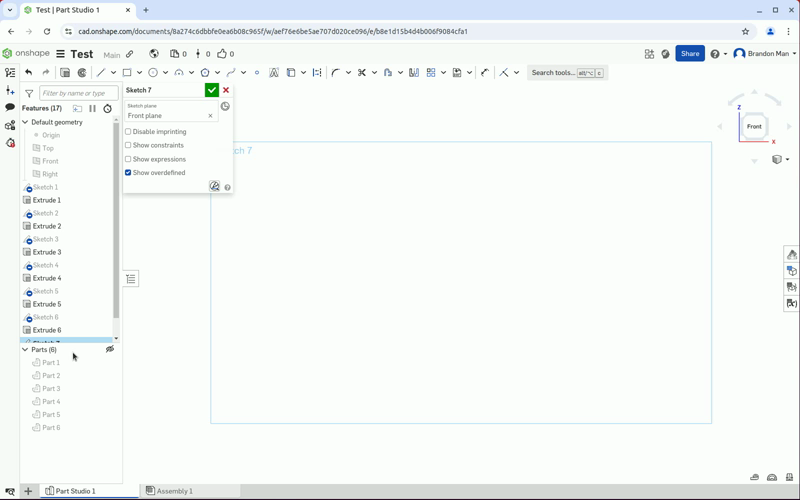
key(c)
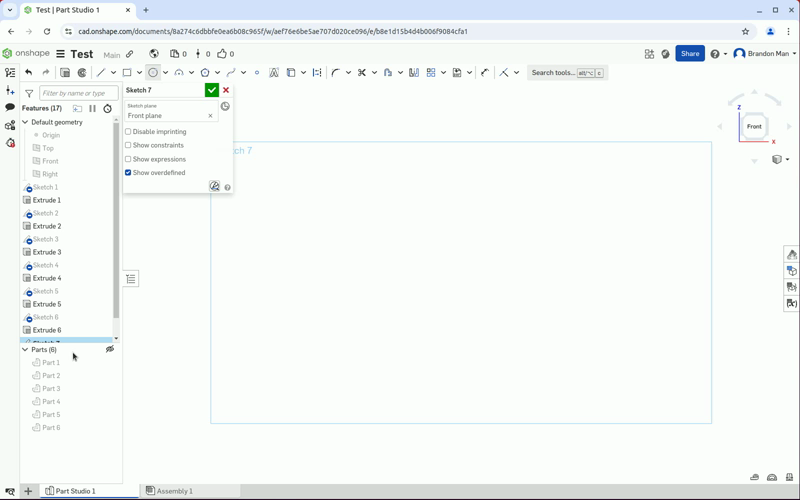
key_down(shift)
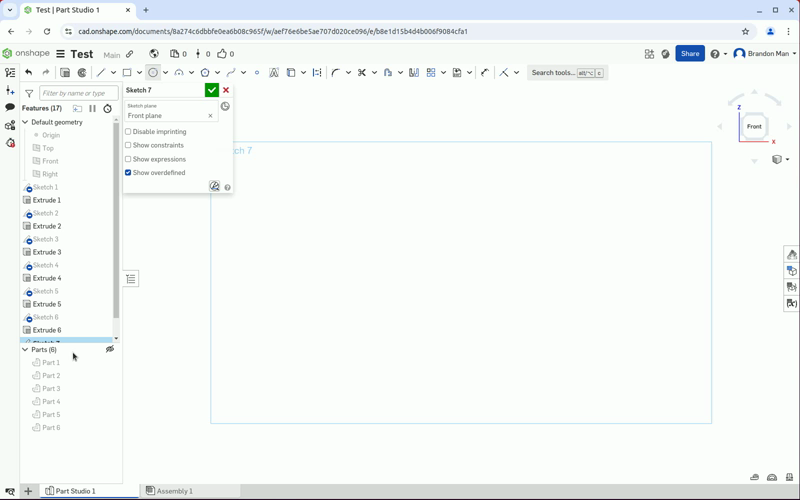
mouse_move(389, 282)
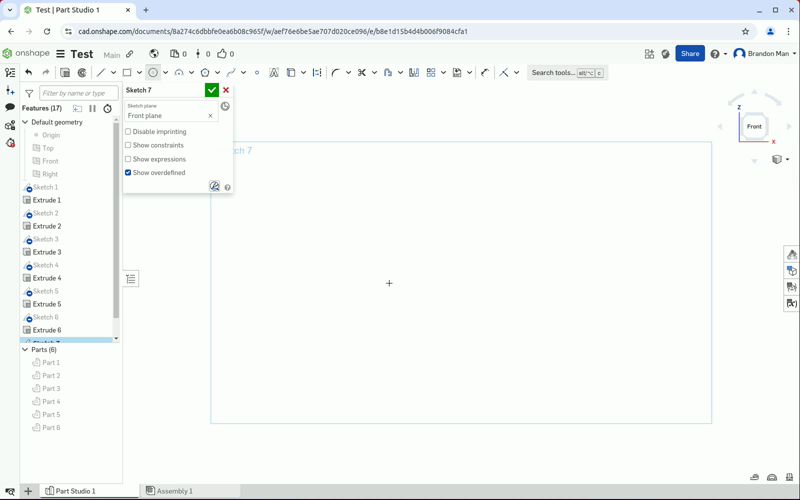
click(389, 282)
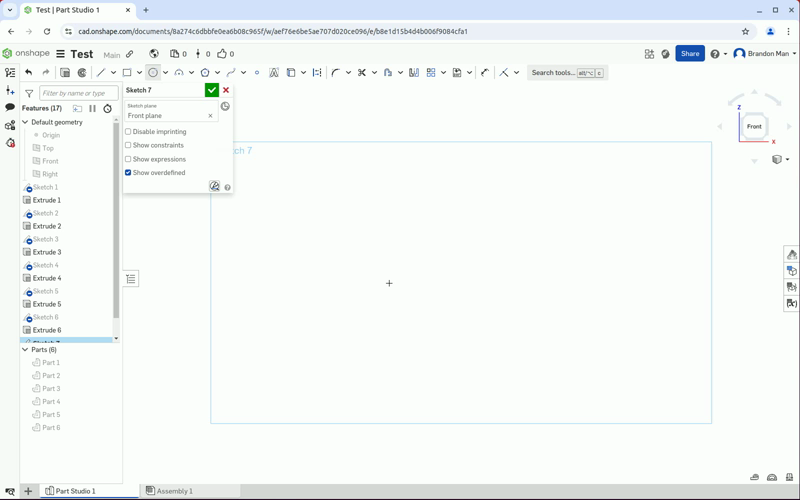
key_up(shift)
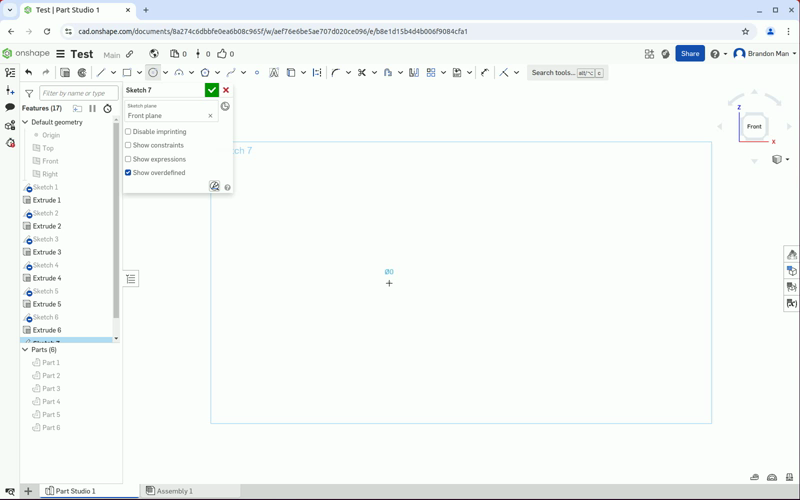
mouse_move(416, 282)
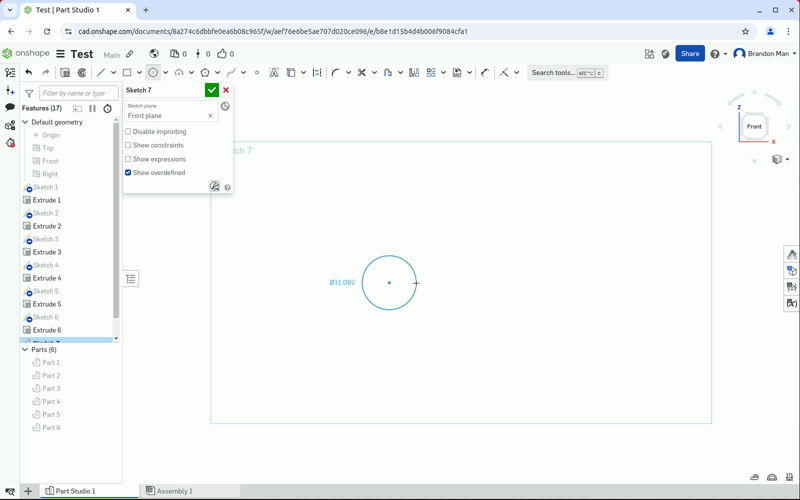
click(416, 282)
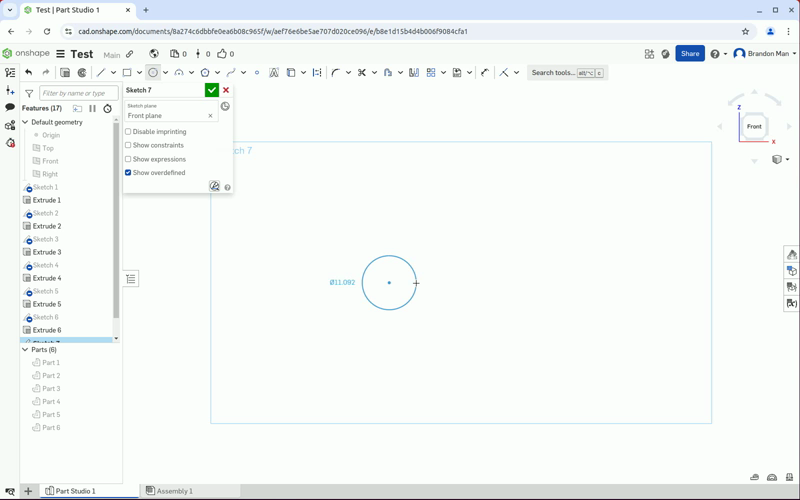
key(esc)
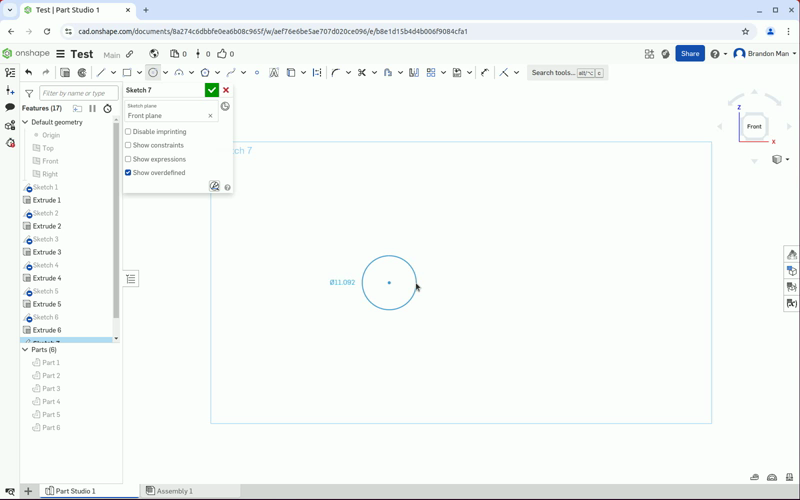
key(c)
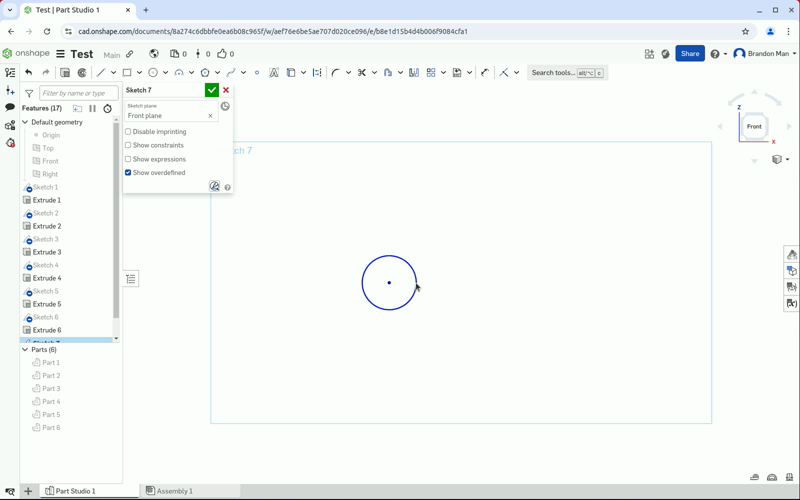
key_down(shift)
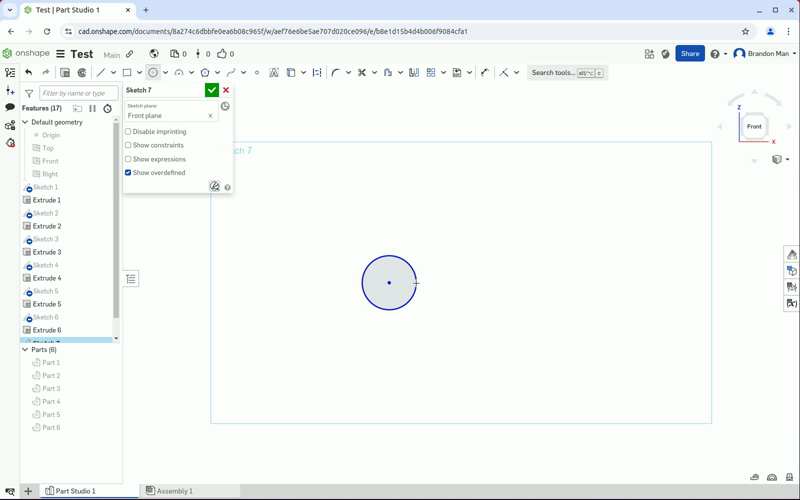
mouse_move(389, 282)
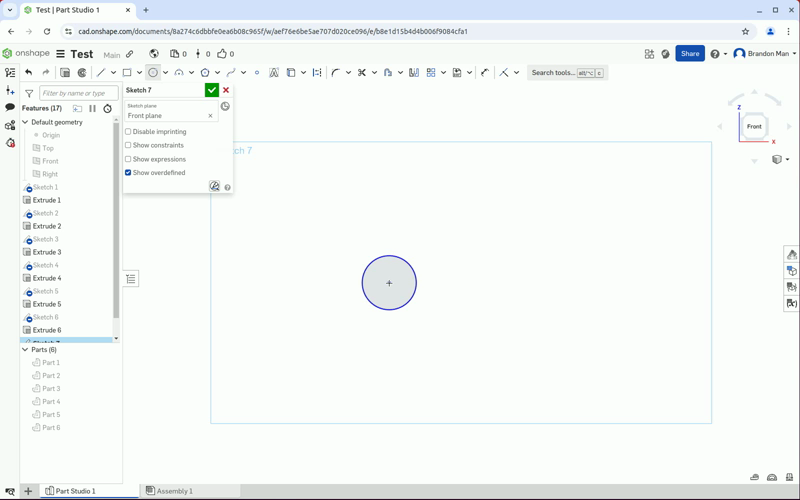
click(389, 282)
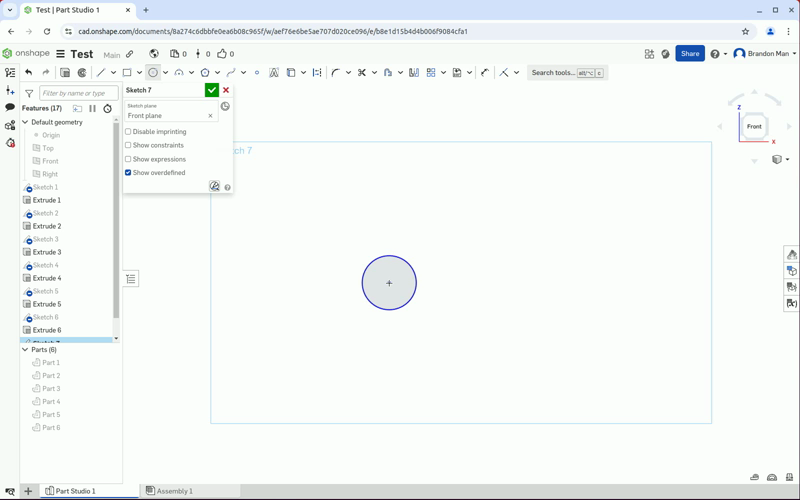
key_up(shift)
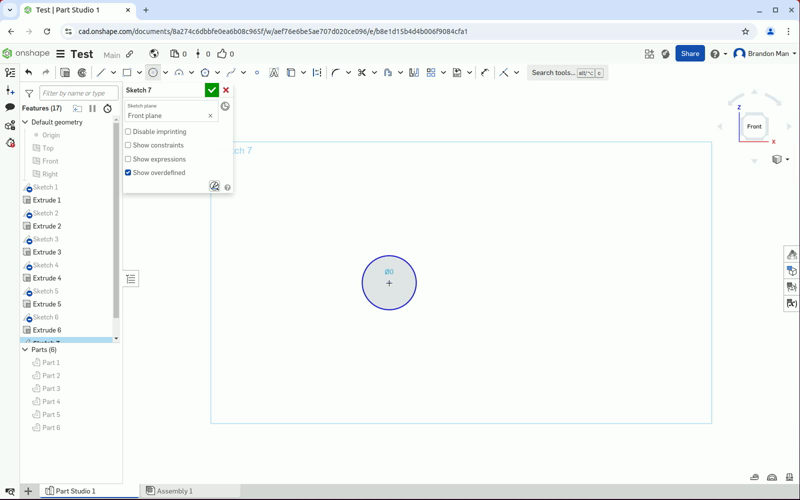
mouse_move(406, 282)
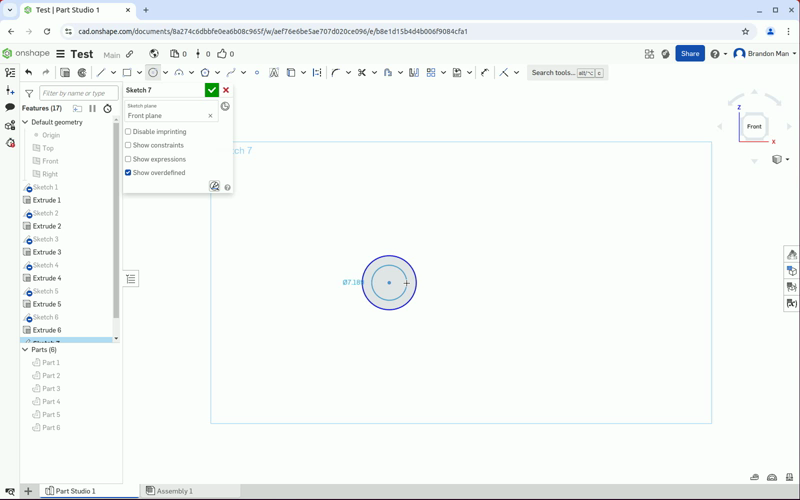
click(406, 282)
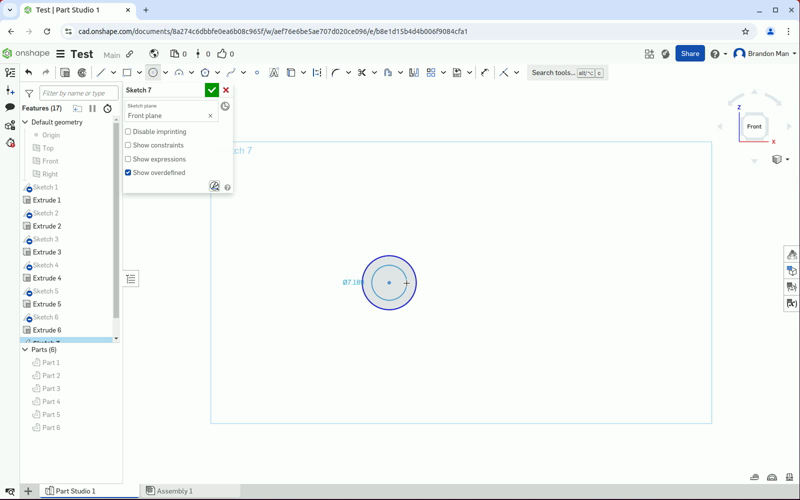
key(esc)
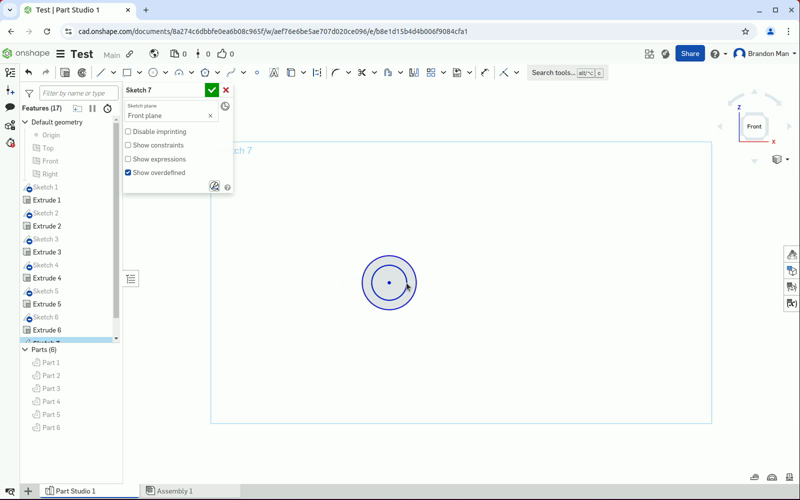
mouse_move(371, 273)
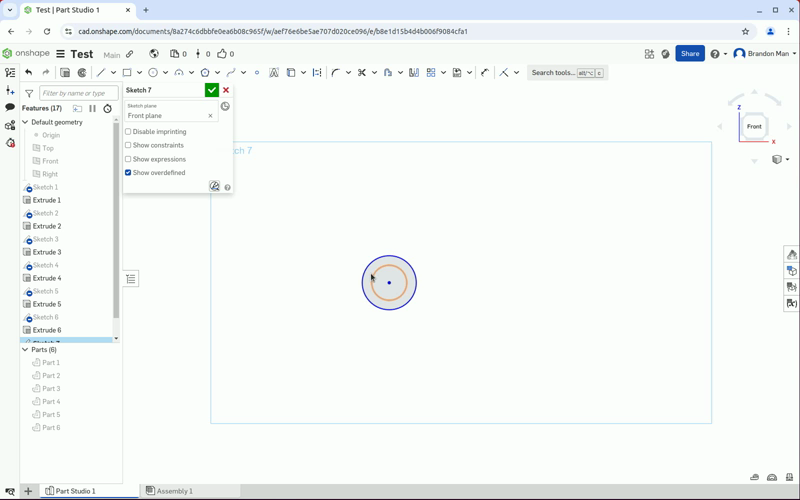
scroll(6)
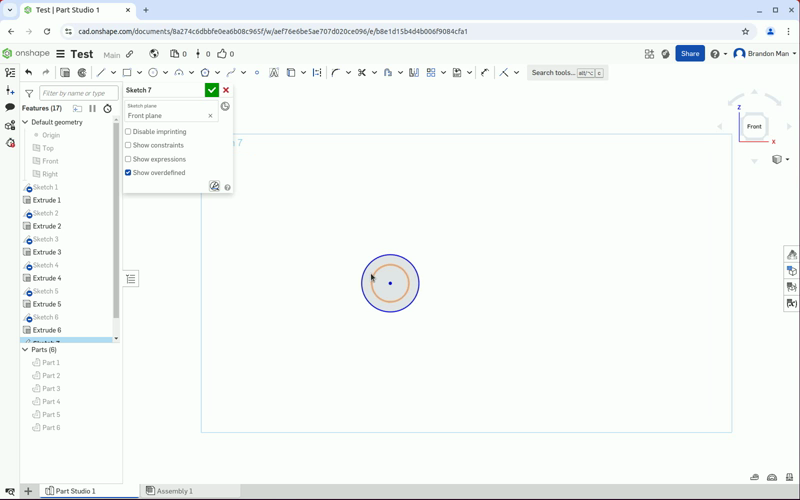
scroll(6)
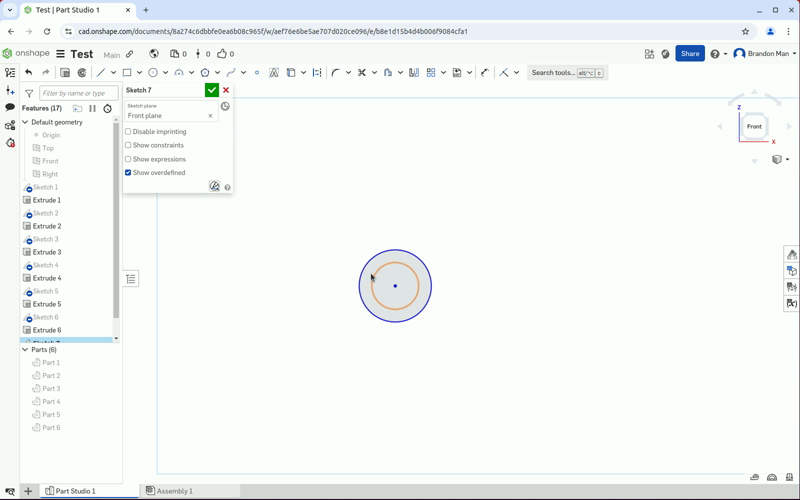
scroll(6)
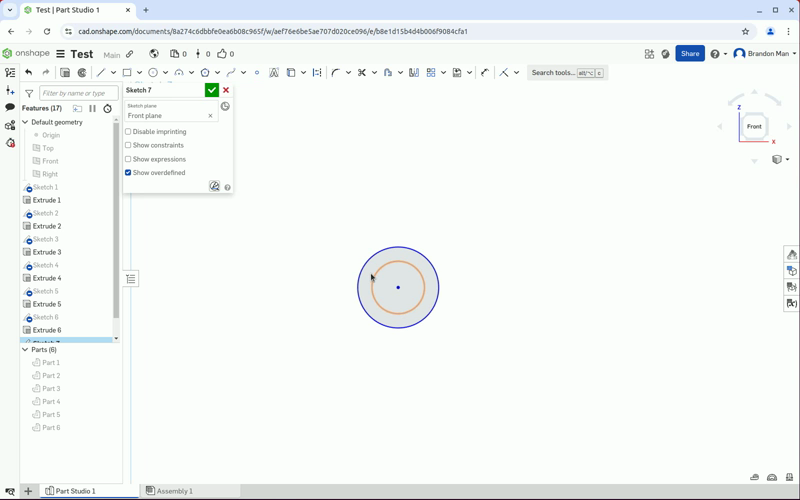
scroll(6)
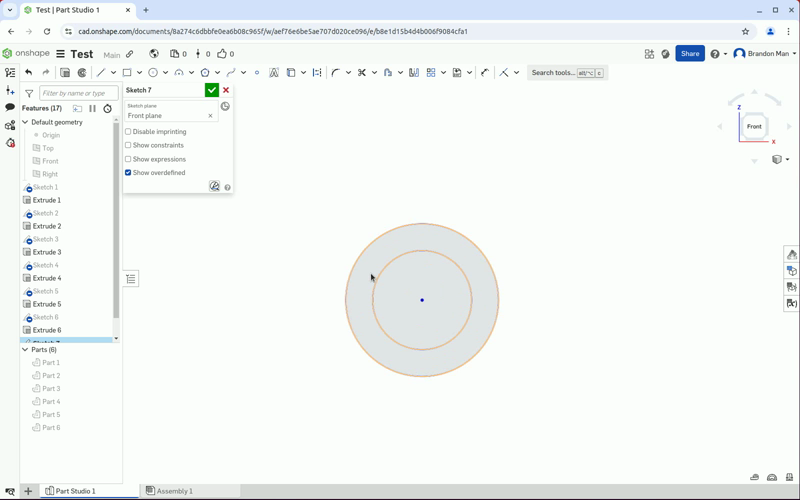
scroll(6)
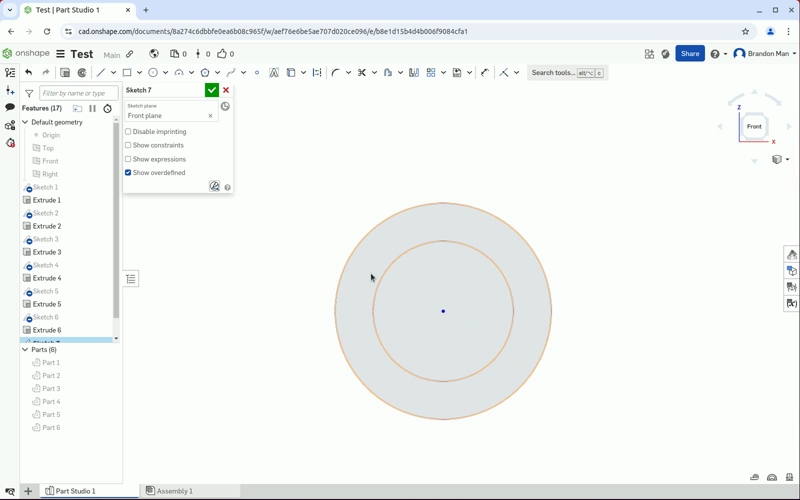
scroll(6)
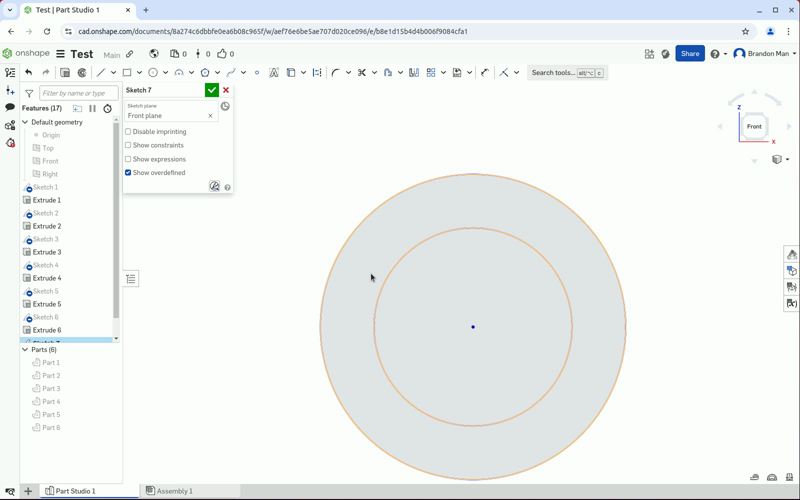
scroll(6)
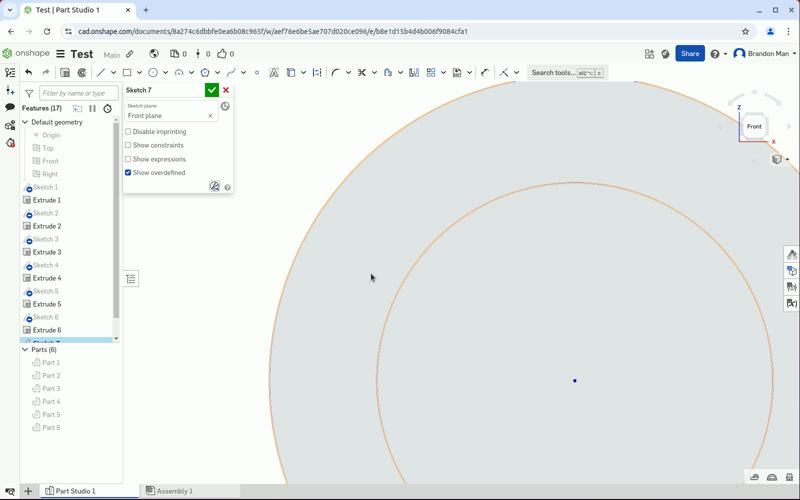
click(371, 273)
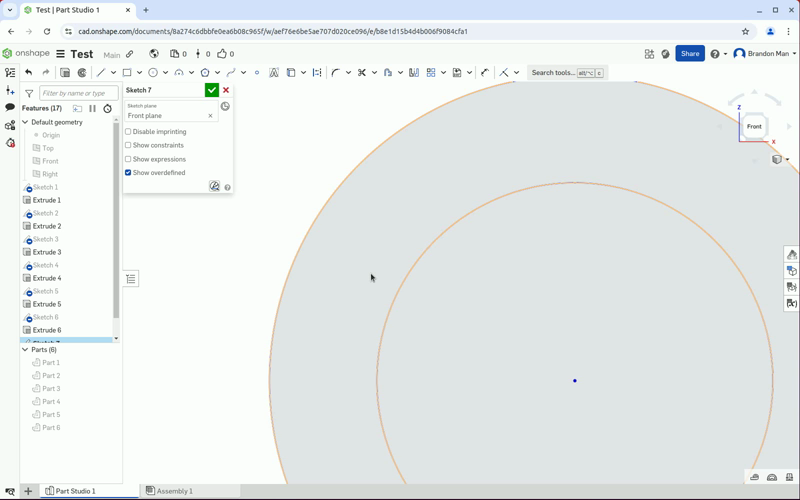
scroll(-6)
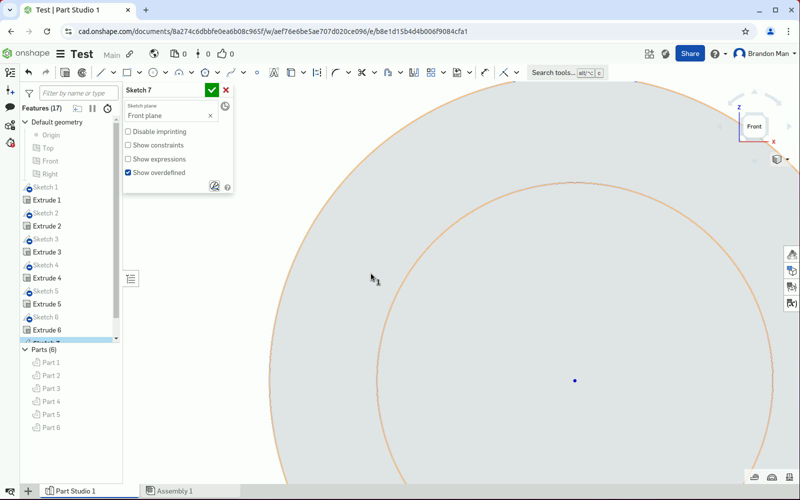
scroll(-6)
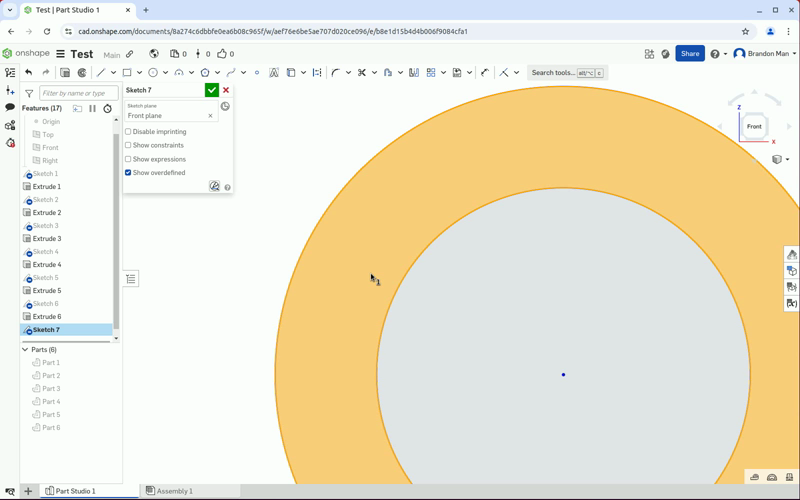
scroll(-6)
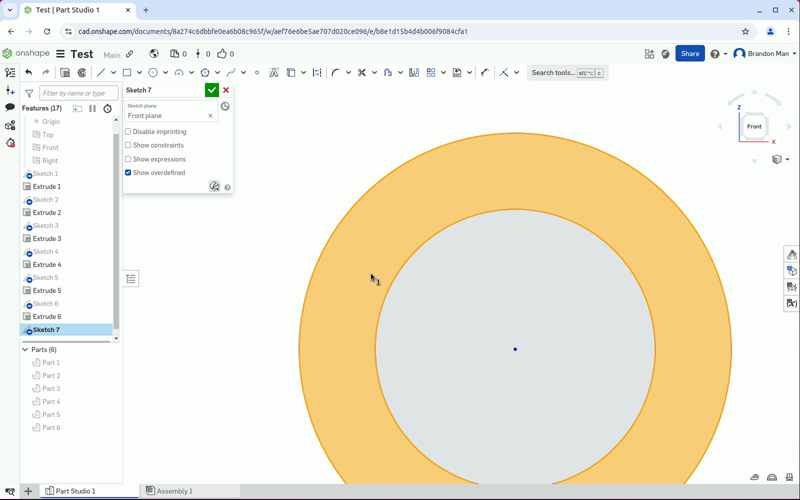
scroll(-6)
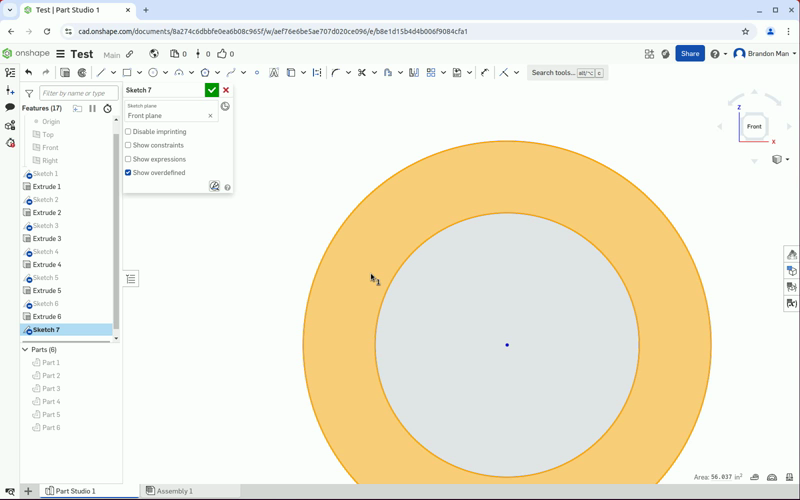
scroll(-6)
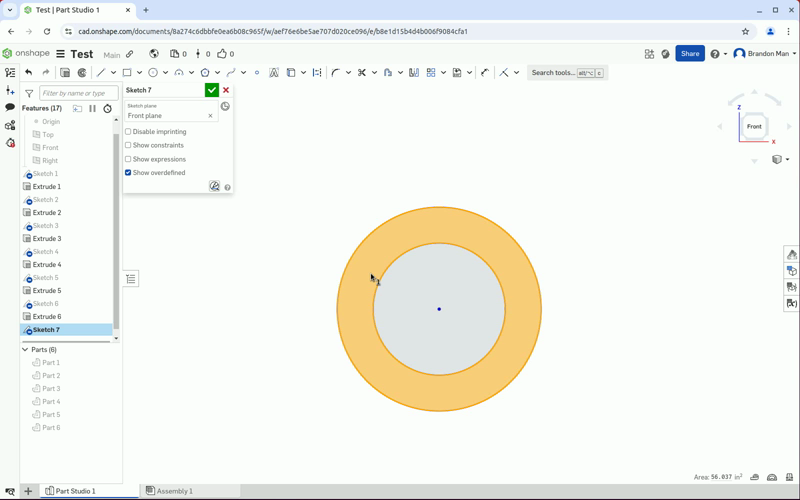
scroll(-6)
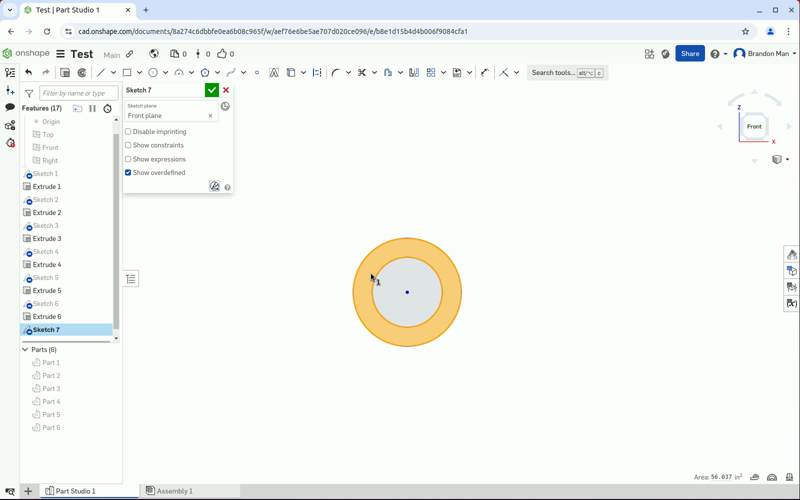
scroll(-6)
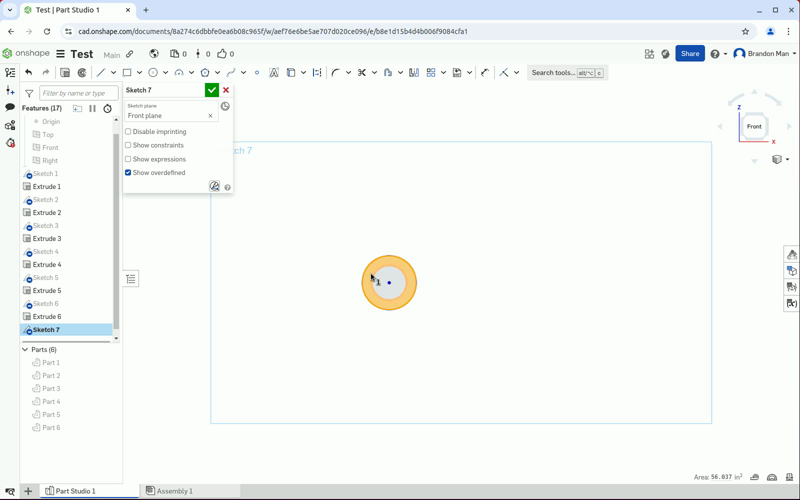
mouse_move(73, 352)
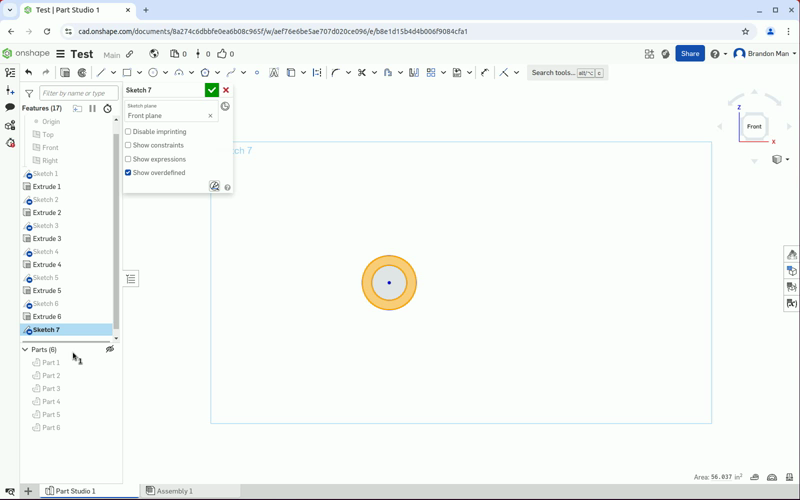
key(shift+y)
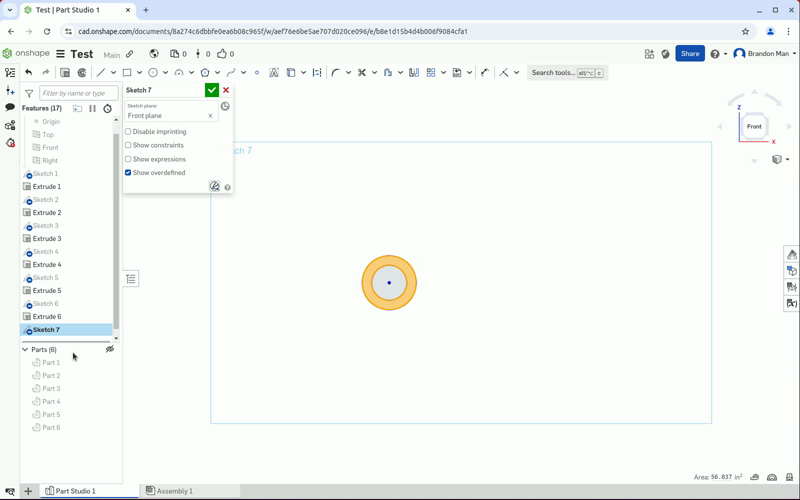
key(shift+e)
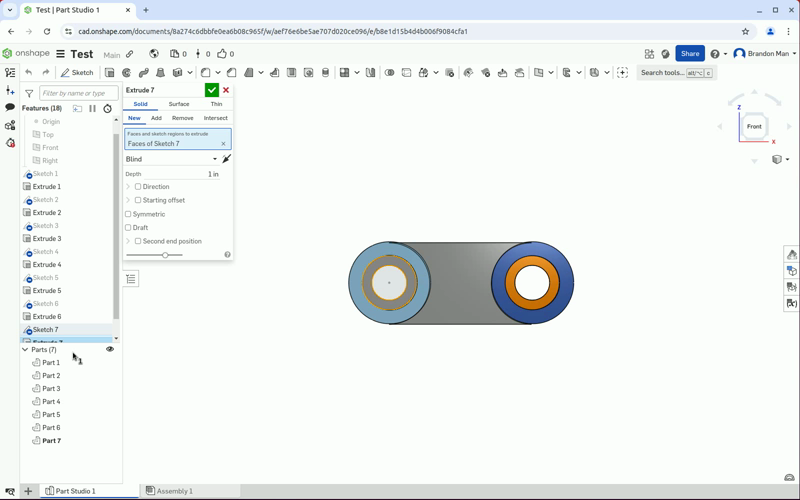
mouse_move(143, 106)
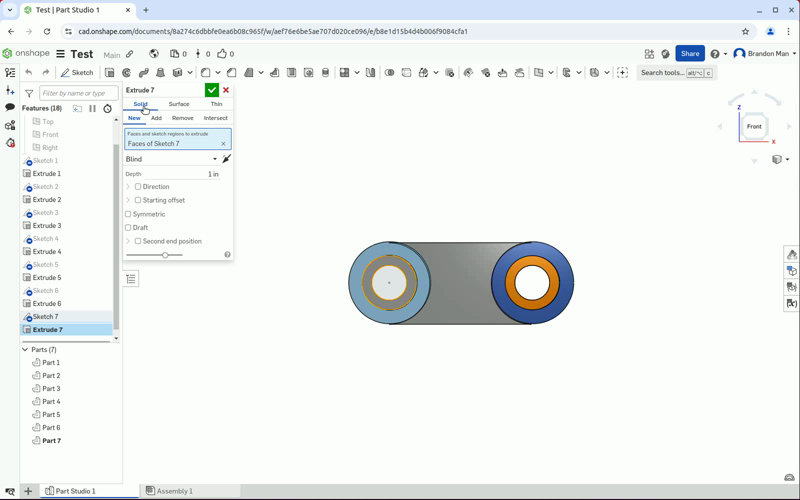
click(143, 106)
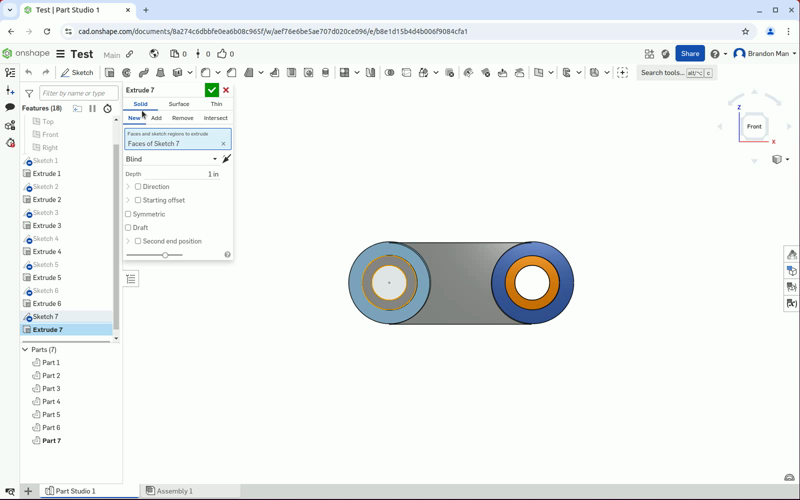
mouse_move(137, 120)
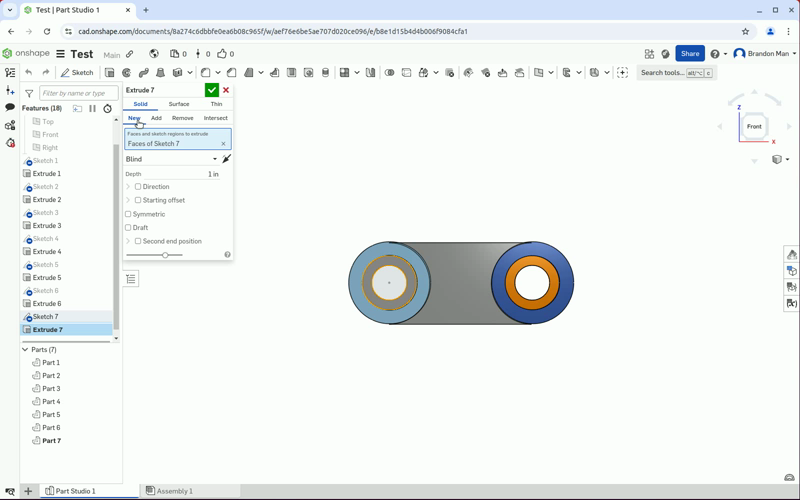
click(137, 120)
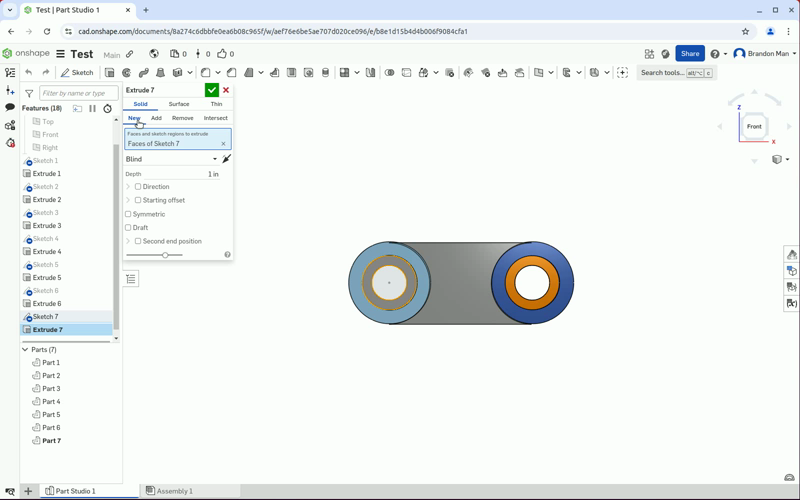
key(tab, 4)
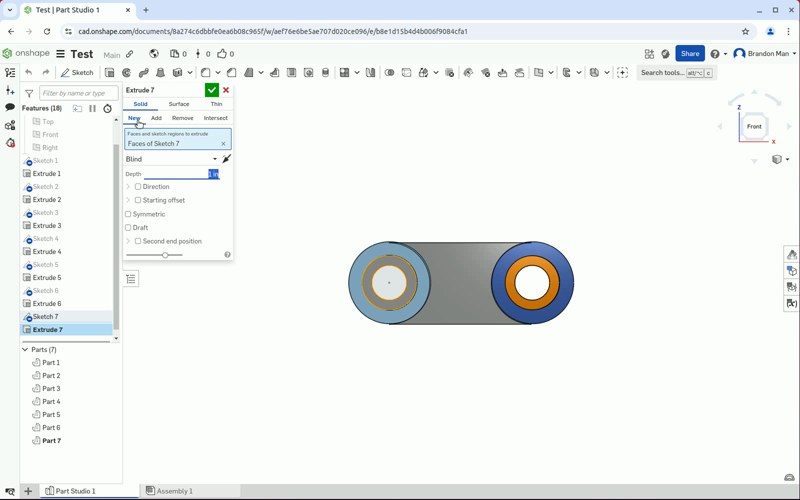
text(4.092)
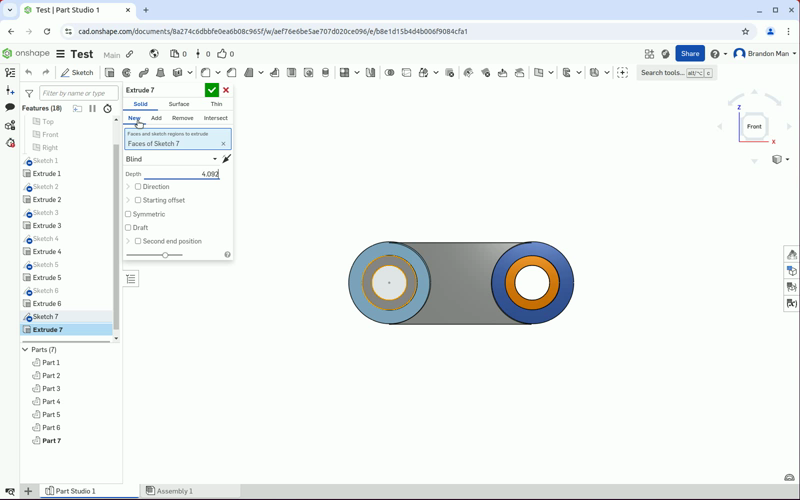
key(enter)
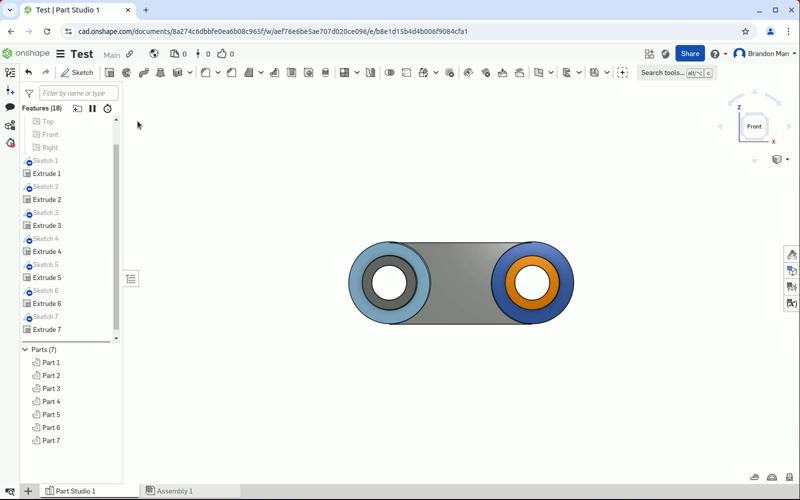
key(shift+h)
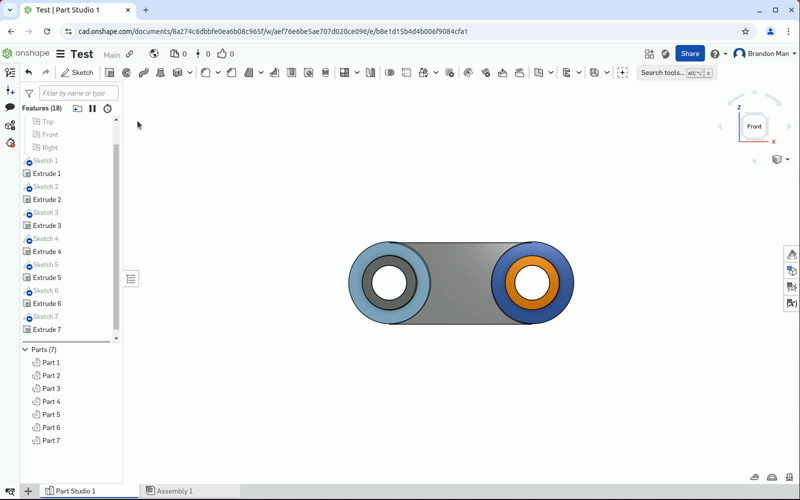
key(shift+h)
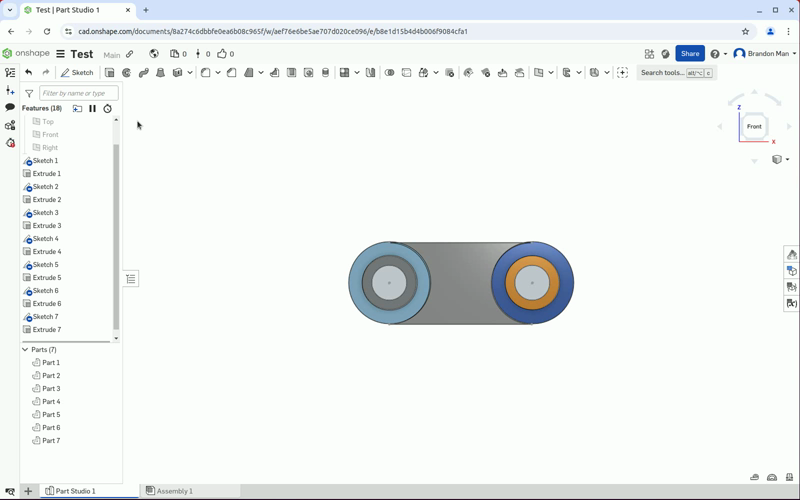
key(shift+7)
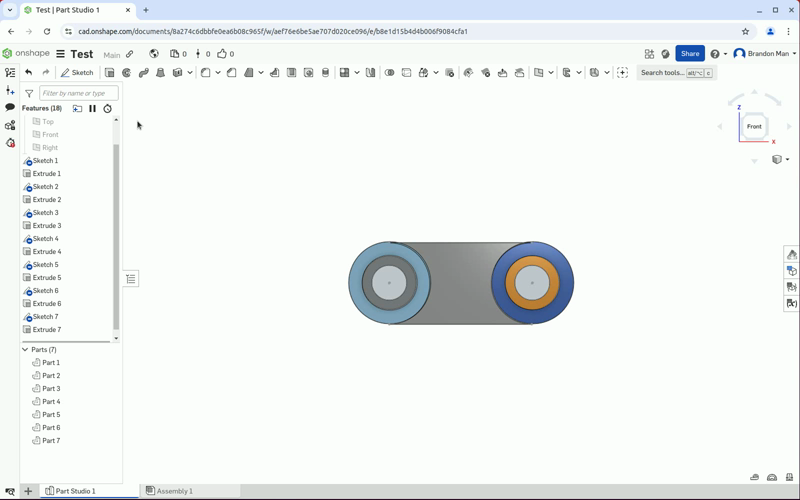
key(left, 2)
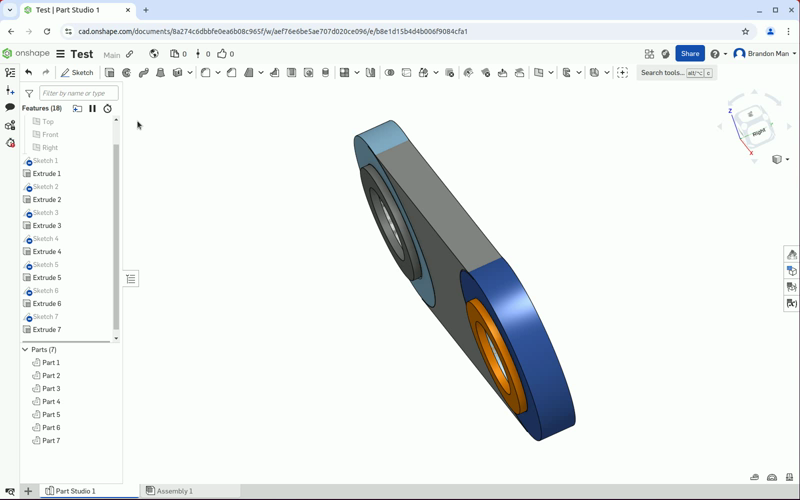
key(down, 2)
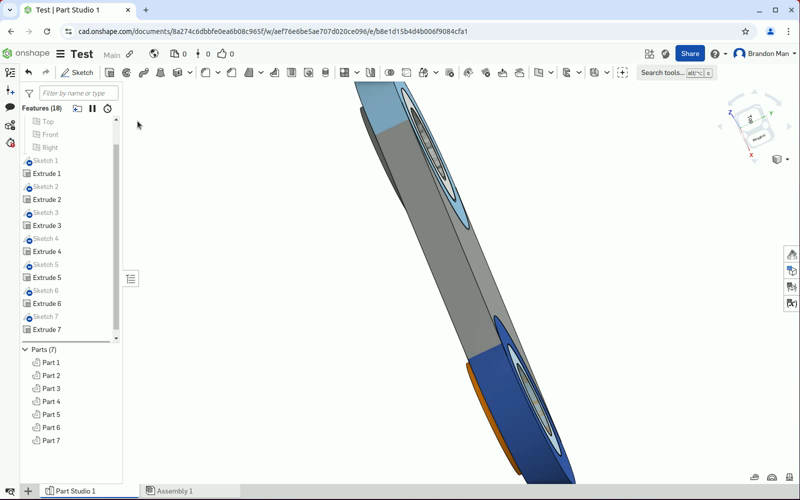
key(up, 2)
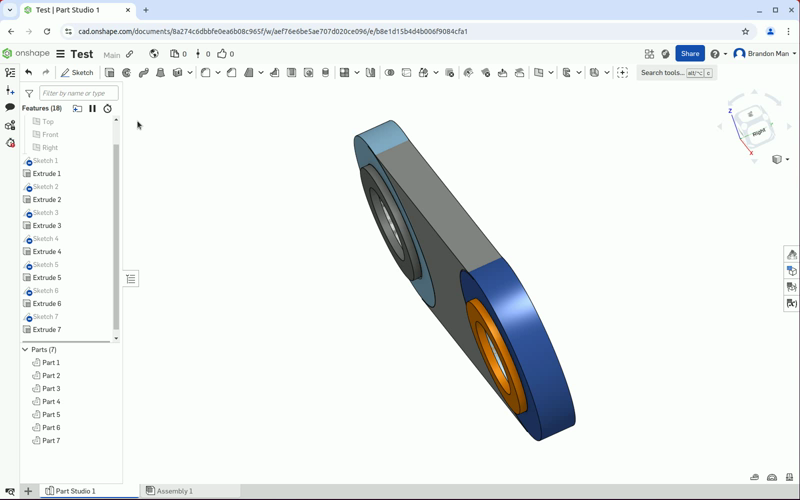
key(right, 2)
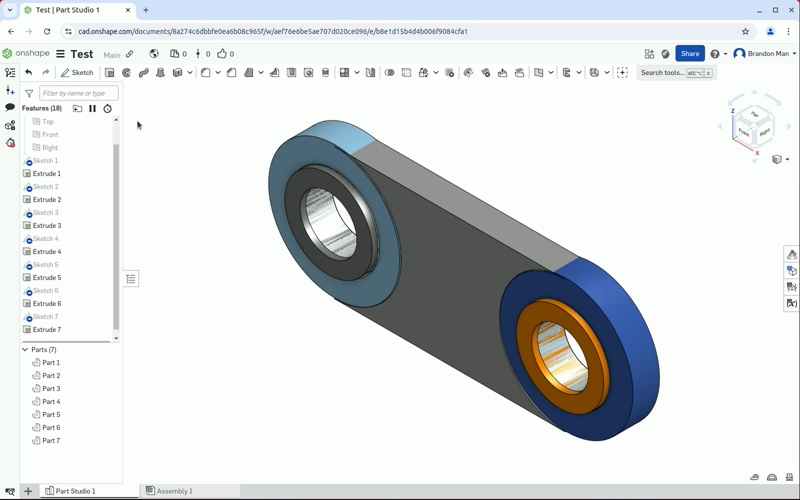
mouse_move(69, 163)
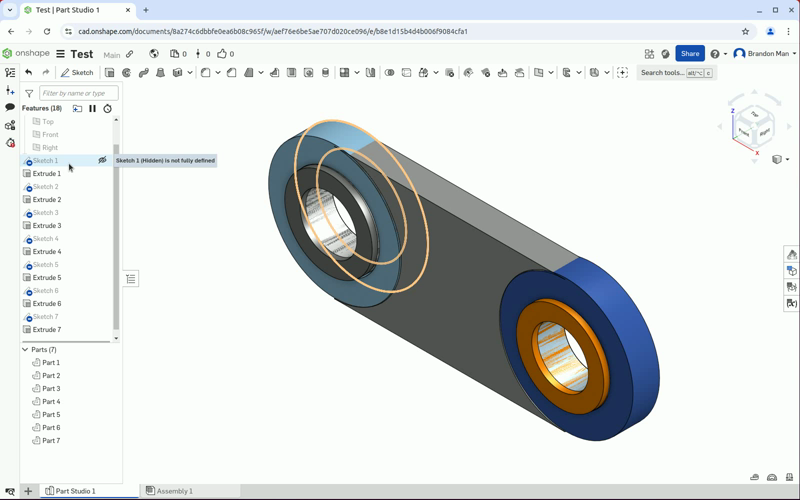
click(69, 163)